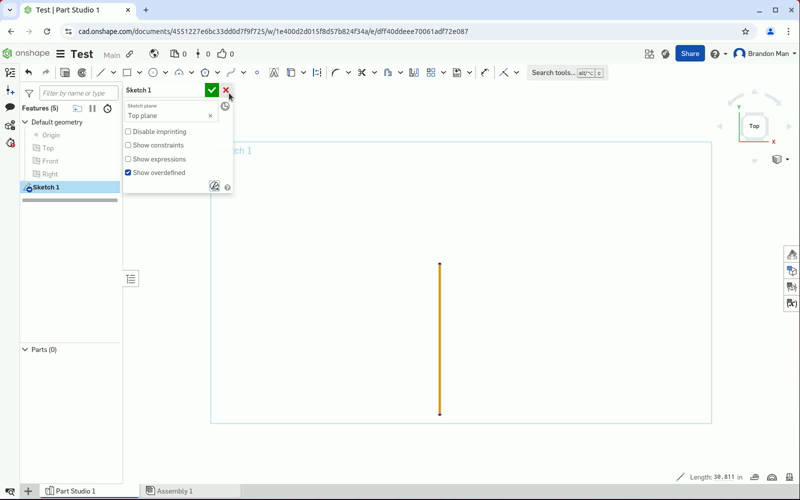
key(shift+h)
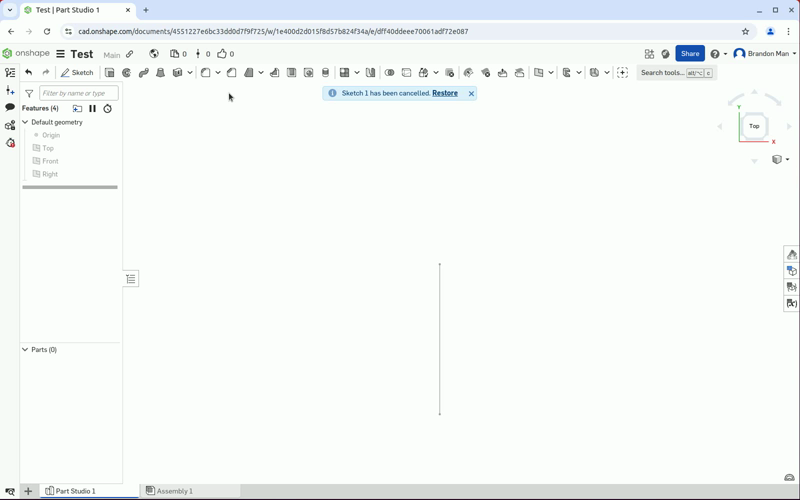
mouse_move(73, 352)
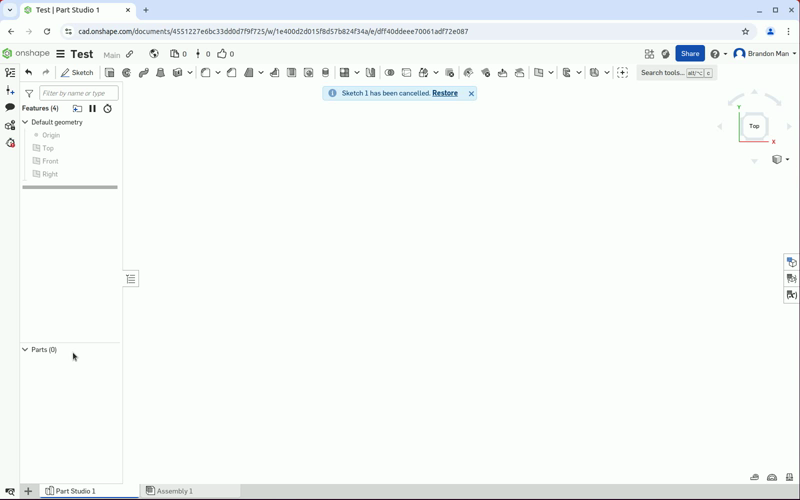
key(y)
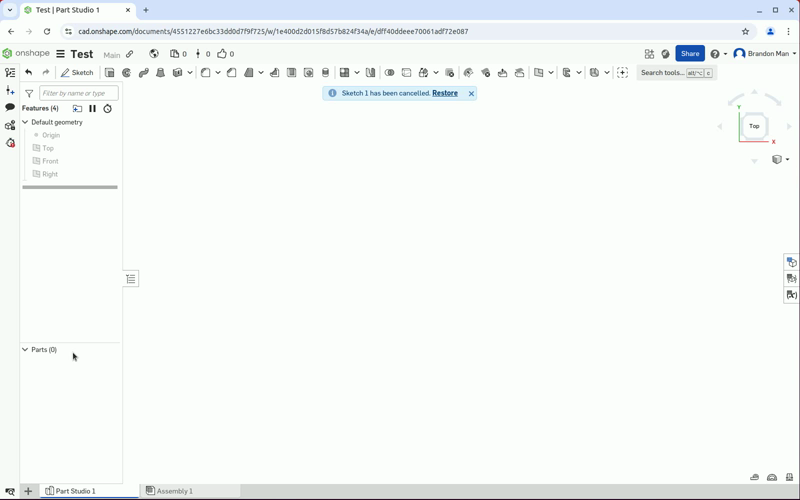
key(shift+p)
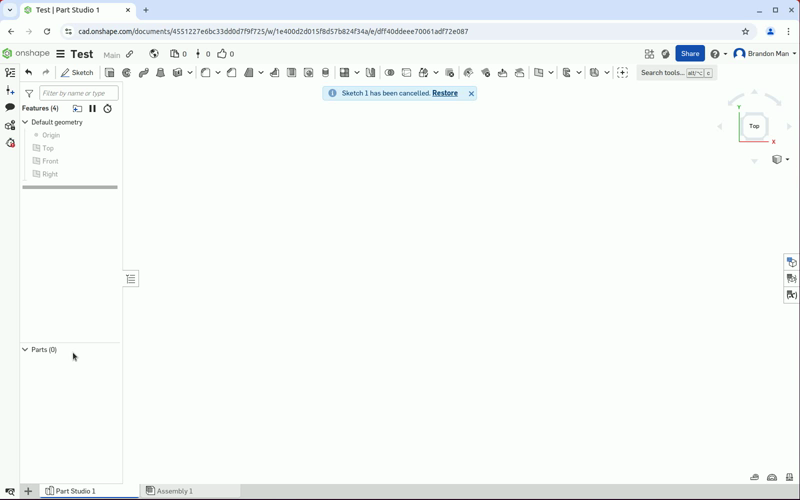
key(space)
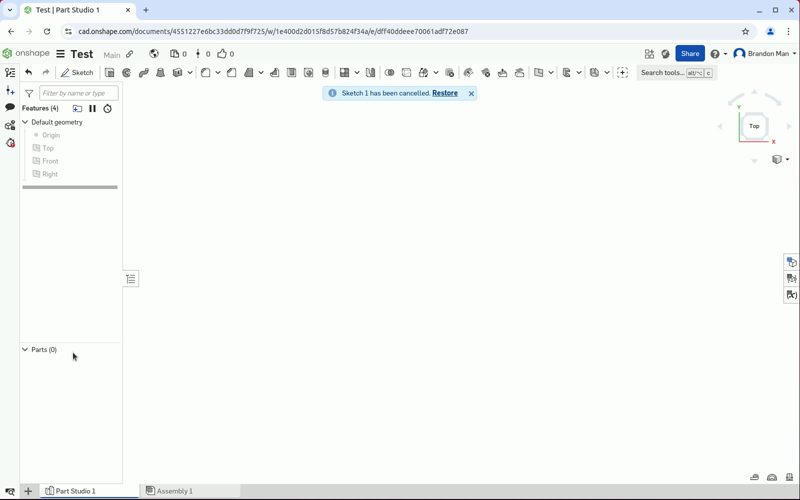
key_down(shift)
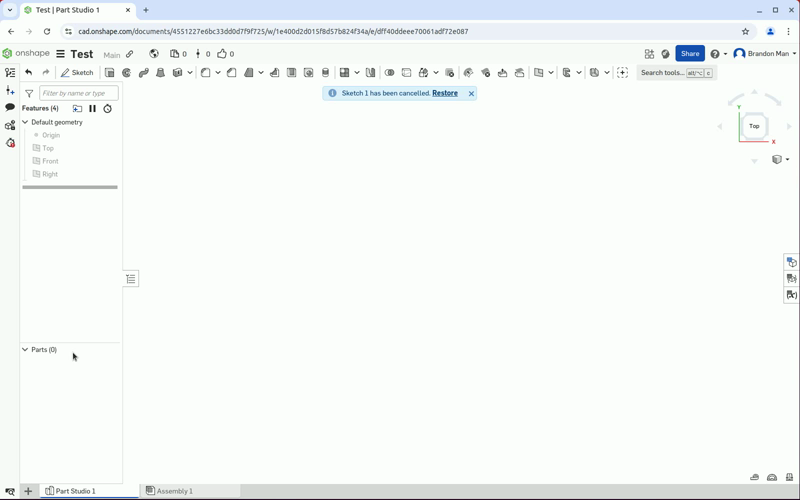
key(up)
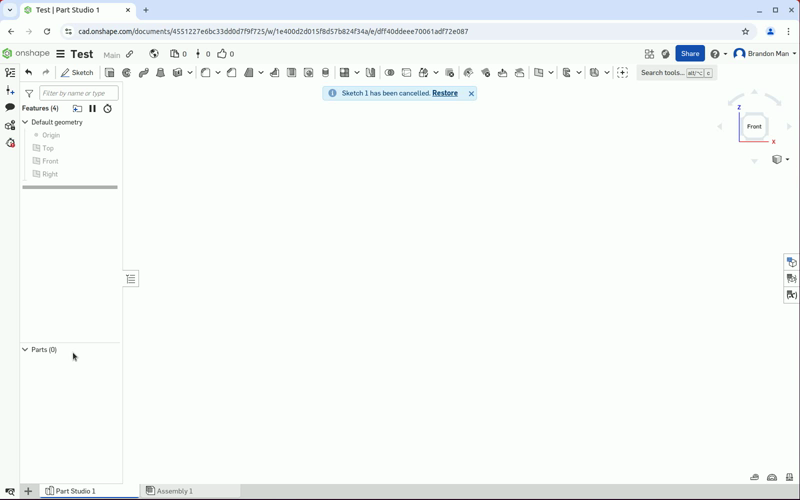
key_up(shift)
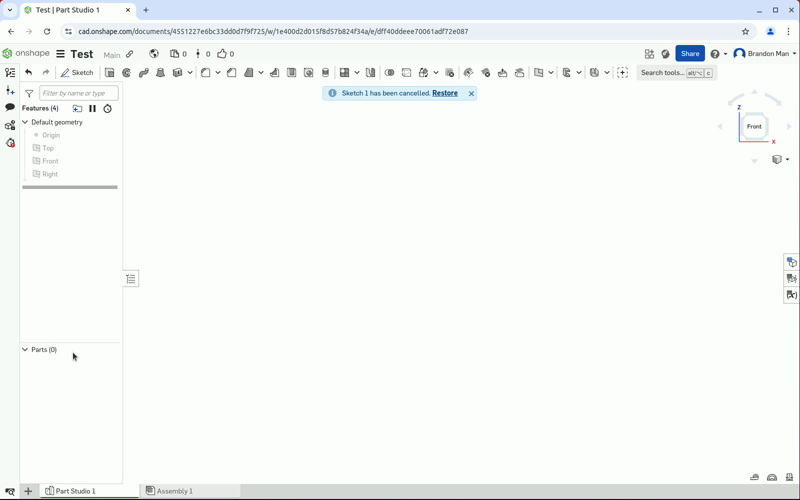
mouse_move(73, 352)
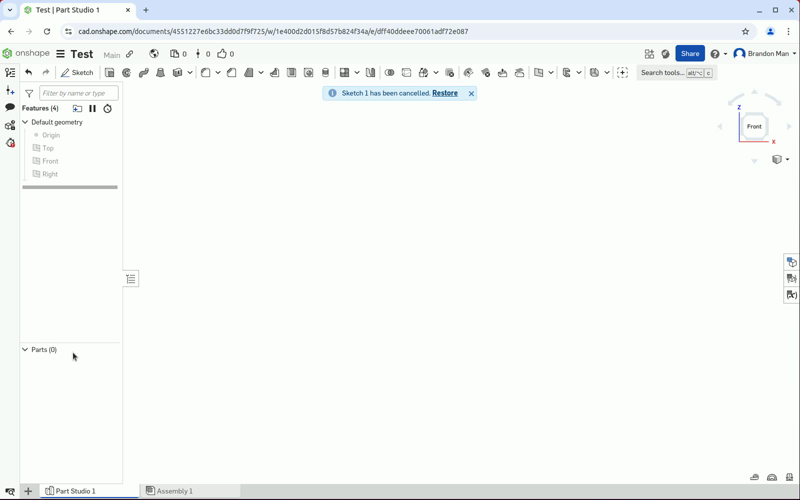
key(shift+y)
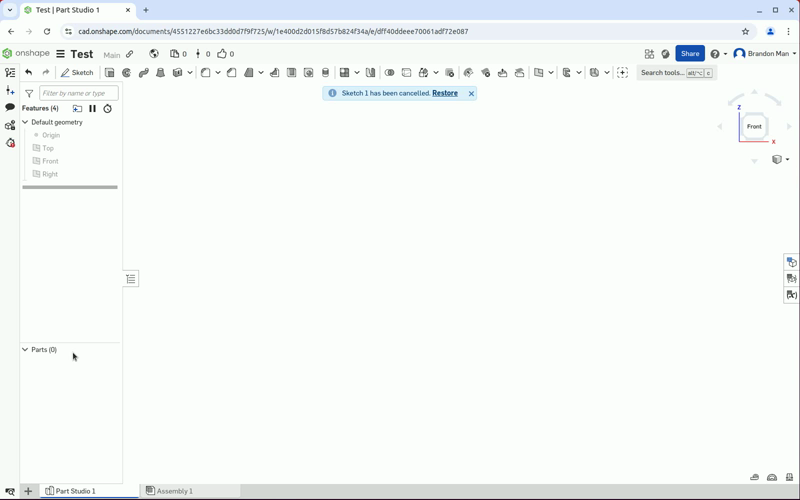
key(shift+s)
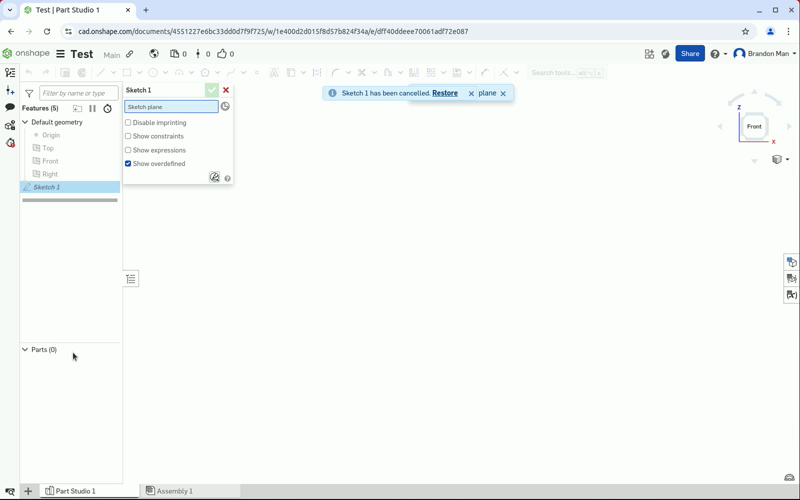
mouse_move(73, 163)
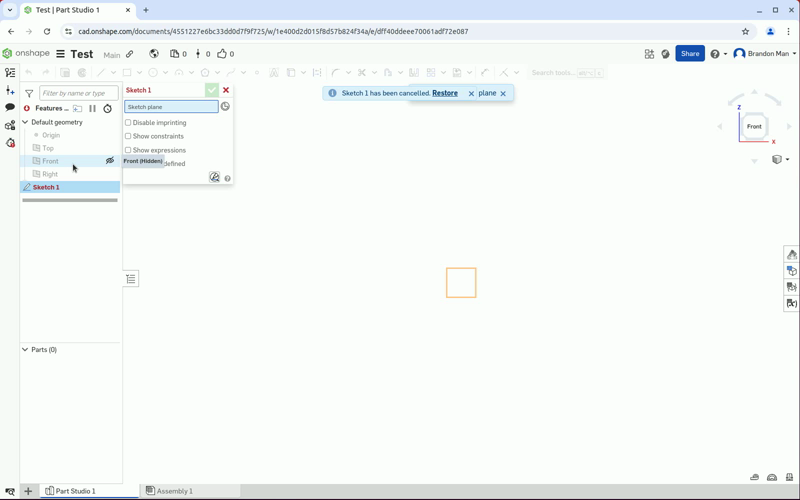
click(73, 163)
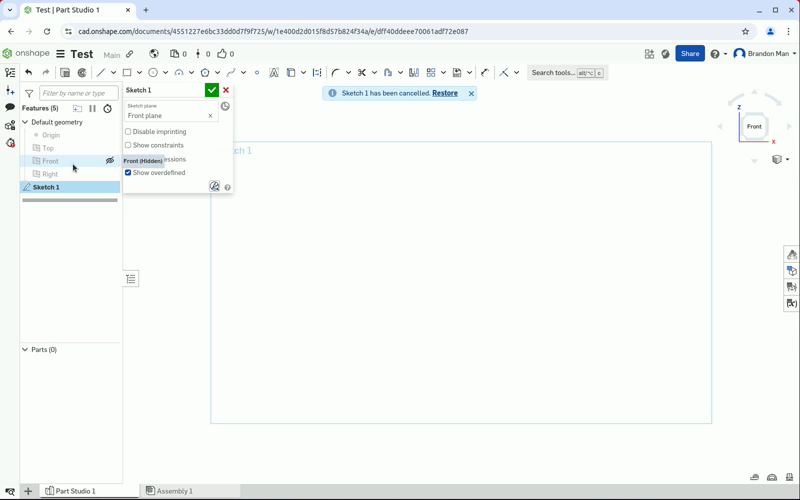
mouse_move(73, 352)
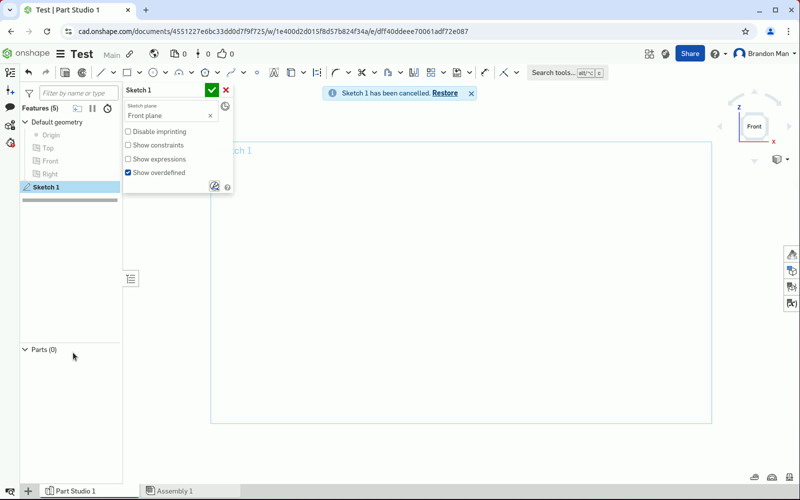
key(y)
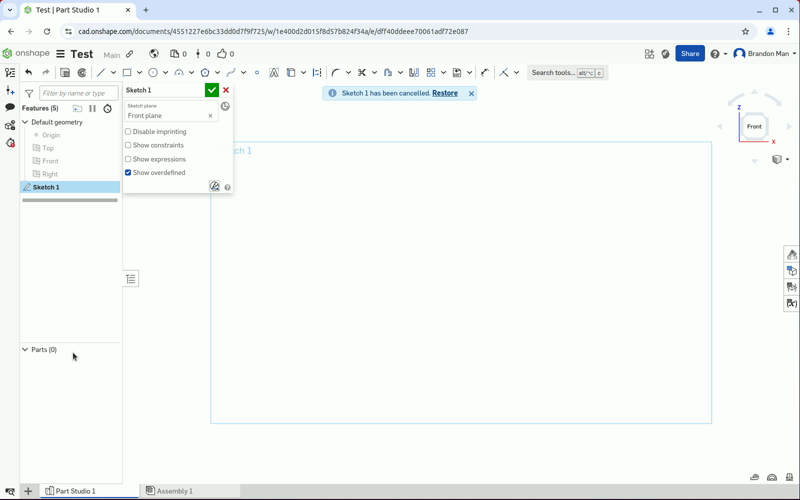
key(l)
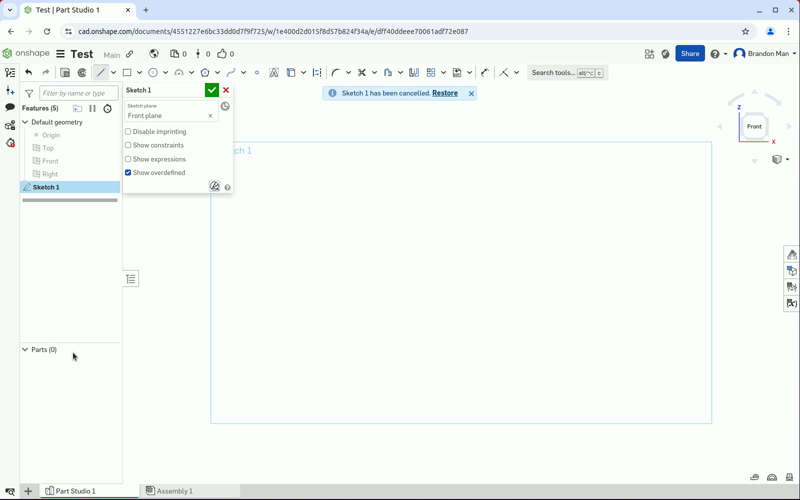
key_down(shift)
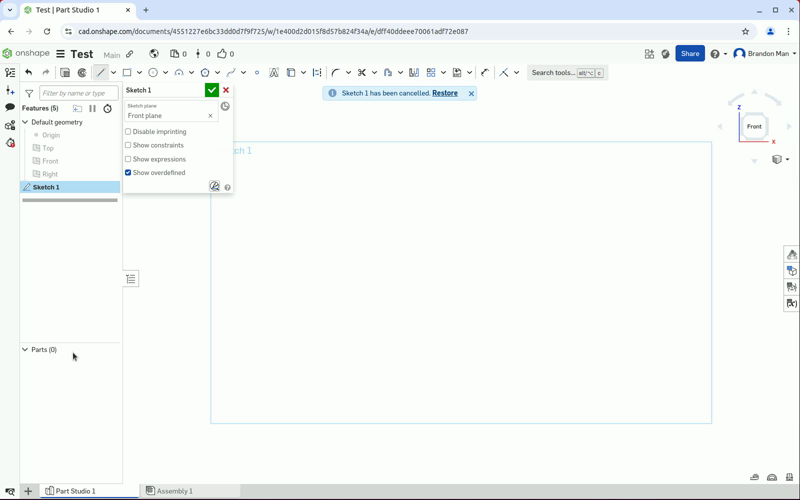
mouse_move(382, 303)
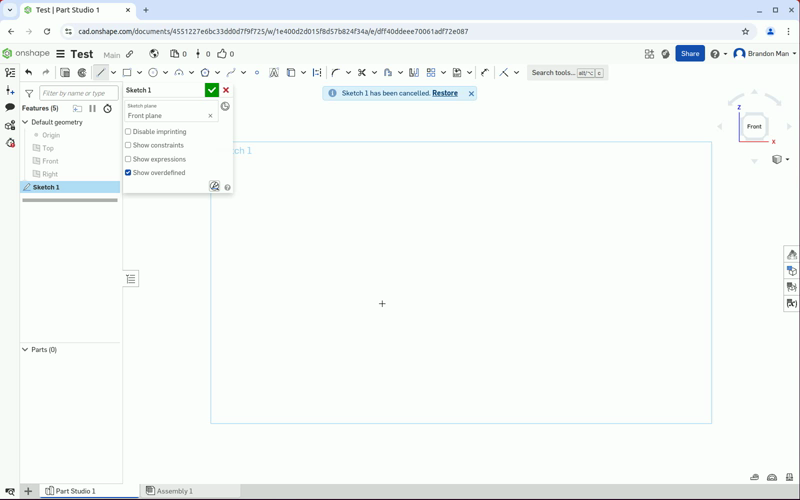
click(382, 303)
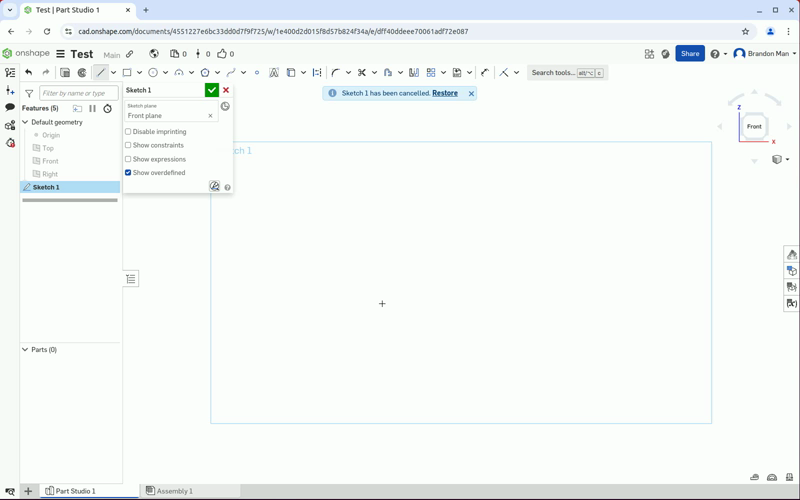
key_up(shift)
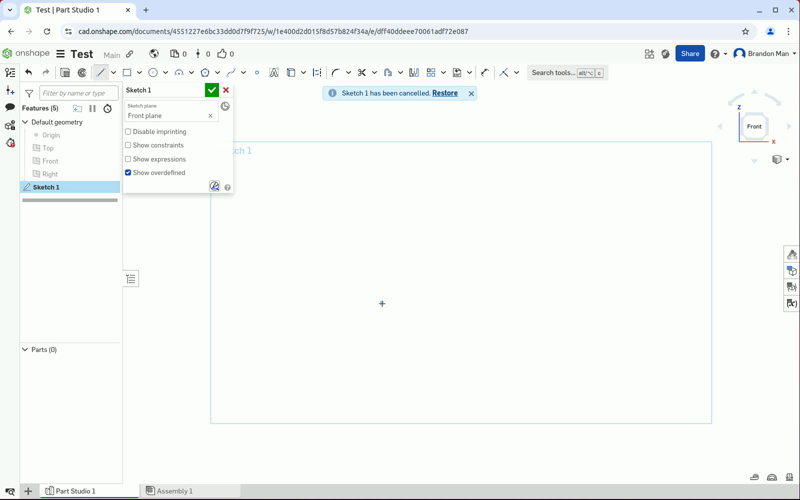
key_down(shift)
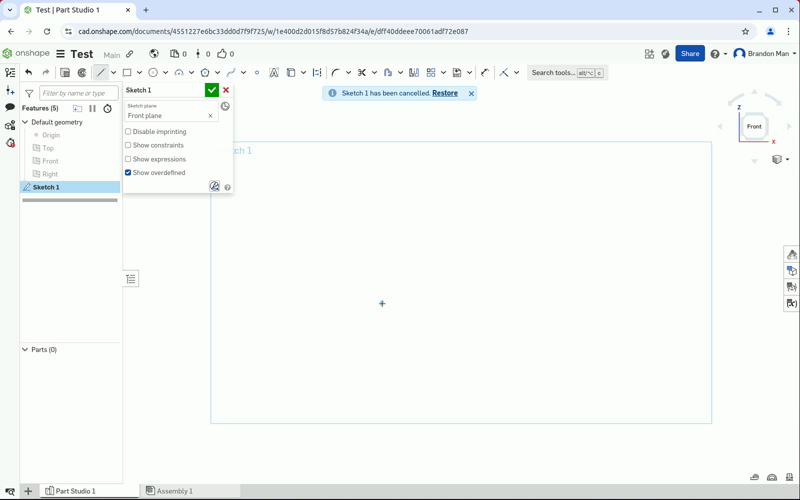
mouse_move(412, 303)
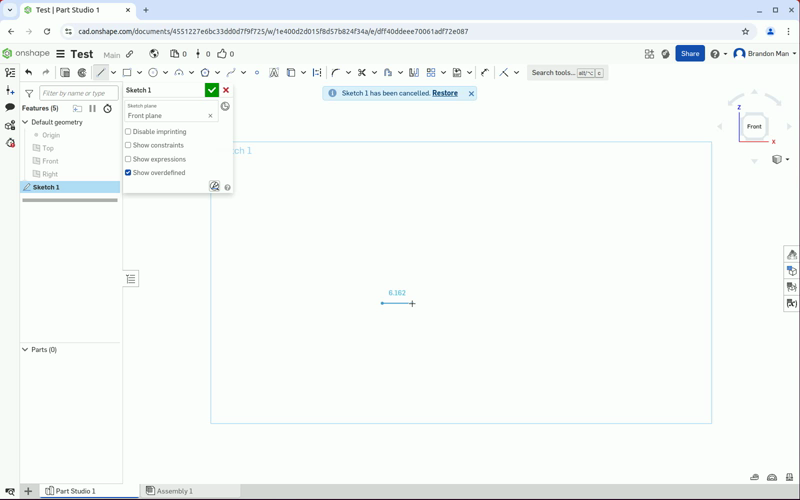
mouse_move(433, 303)
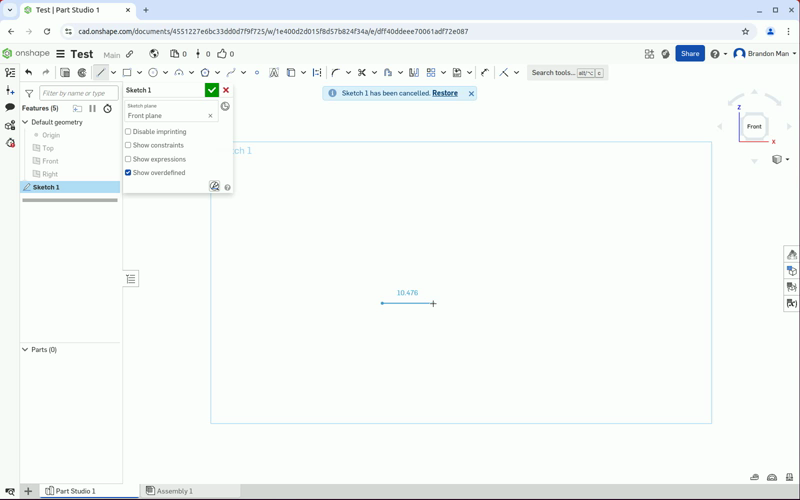
click(433, 303)
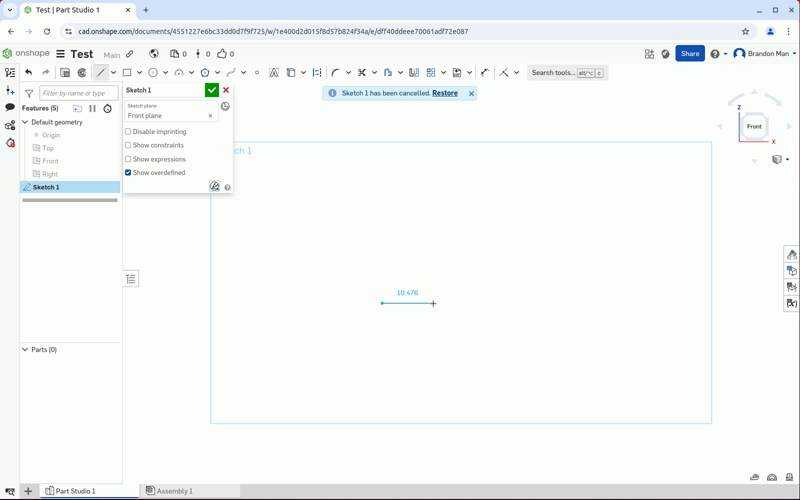
key_up(shift)
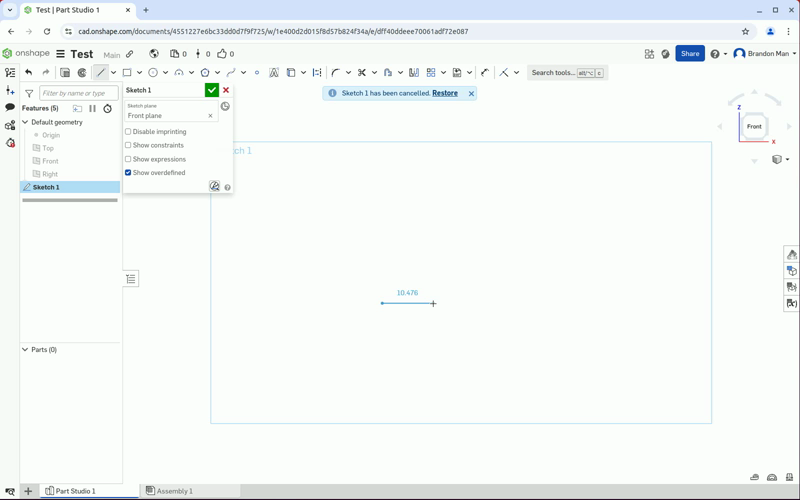
key(esc)
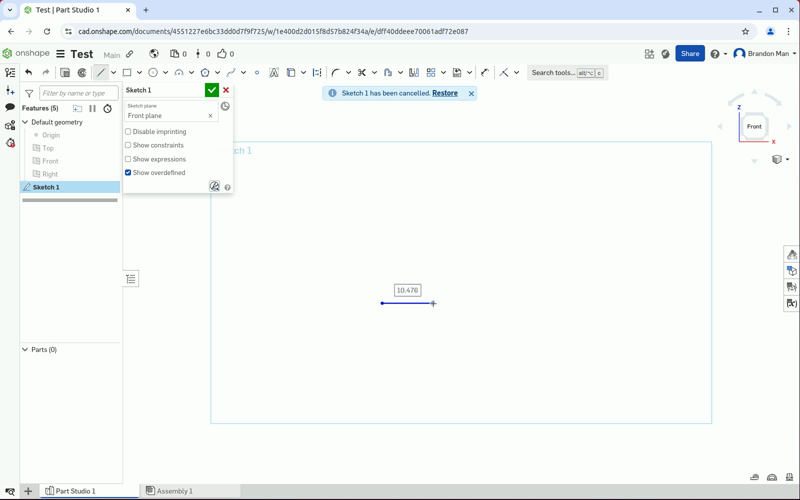
key(a)
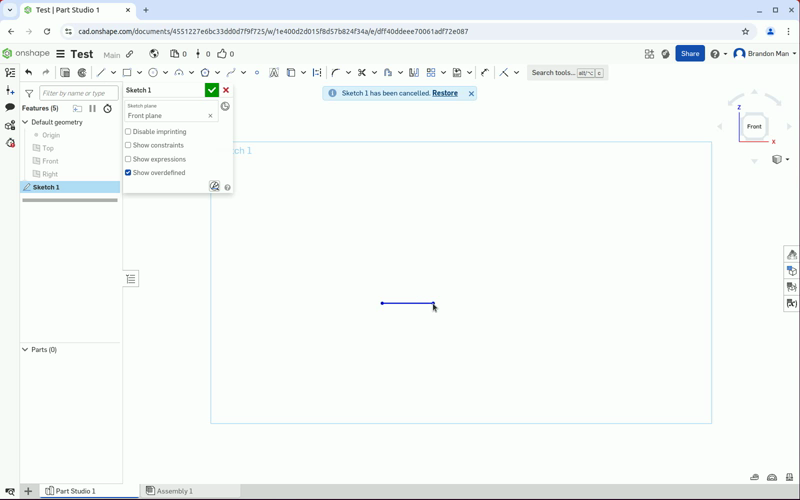
mouse_move(433, 303)
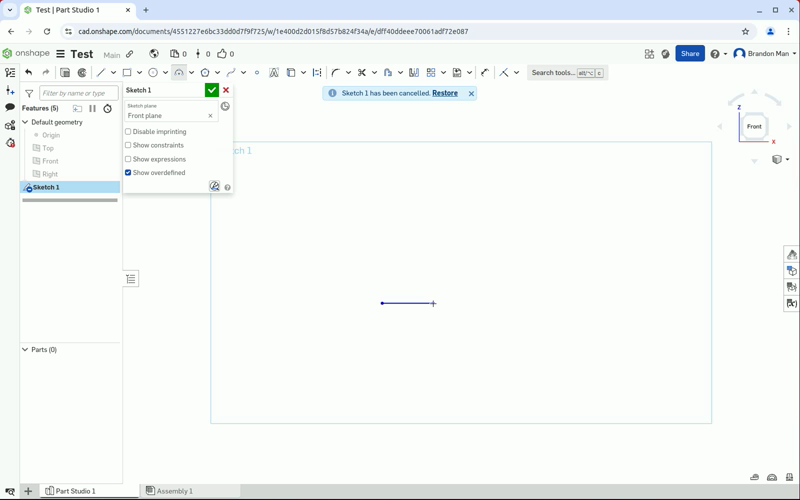
click(433, 303)
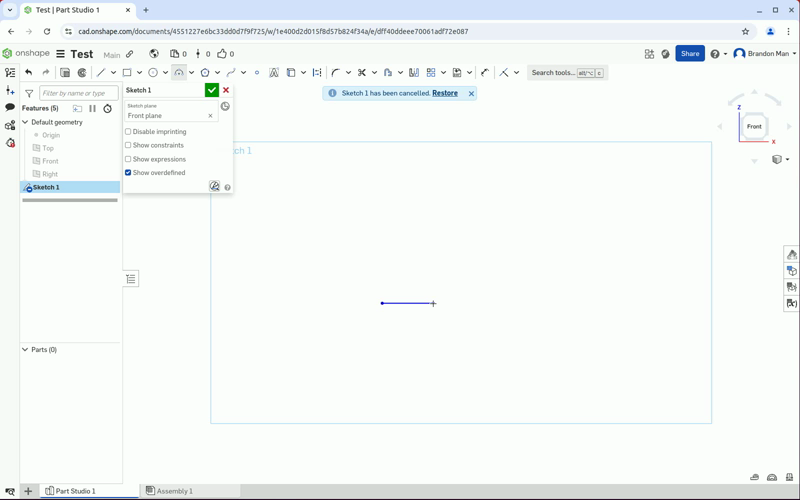
key_down(shift)
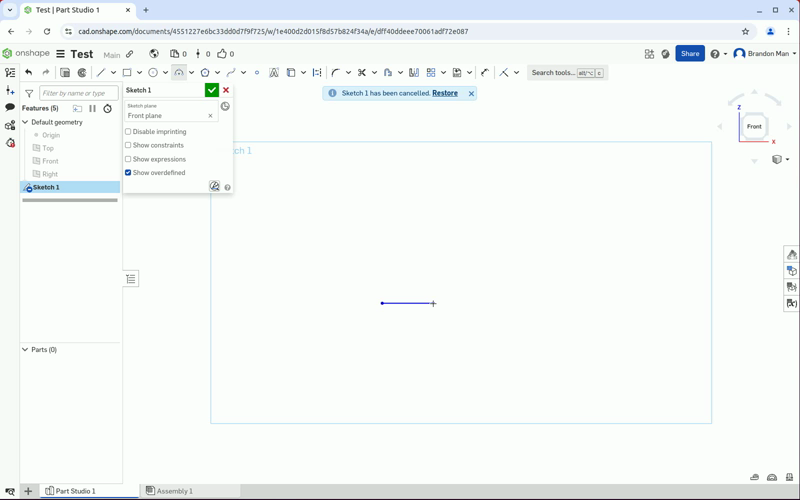
mouse_move(429, 251)
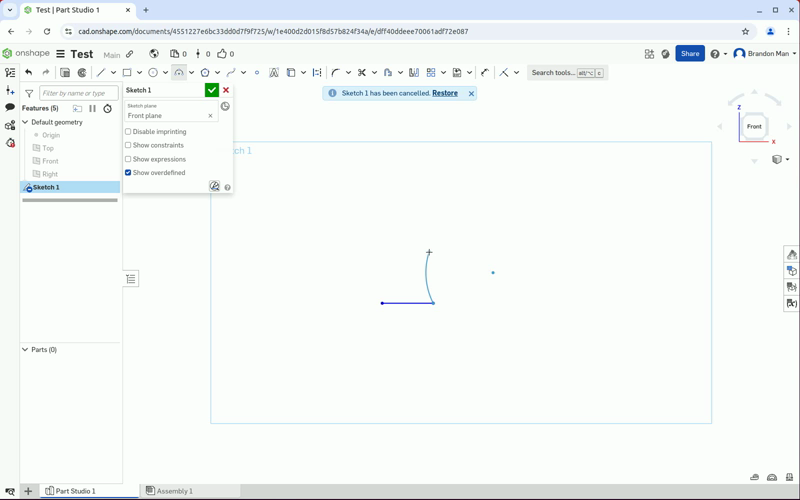
click(429, 251)
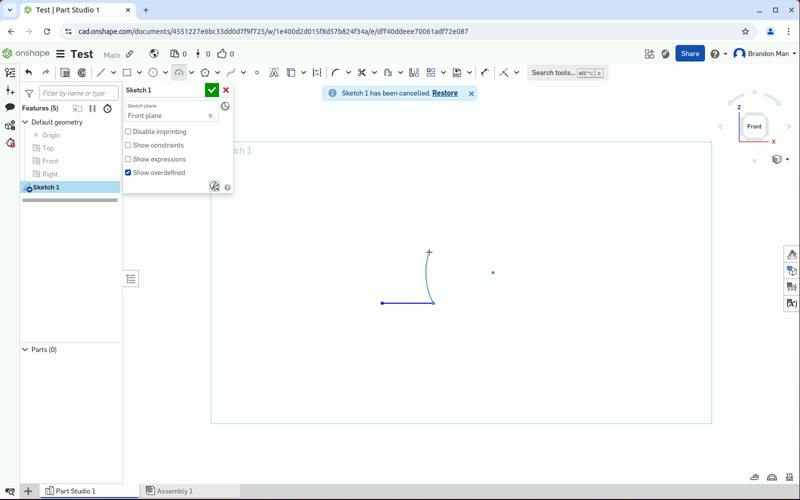
mouse_move(410, 279)
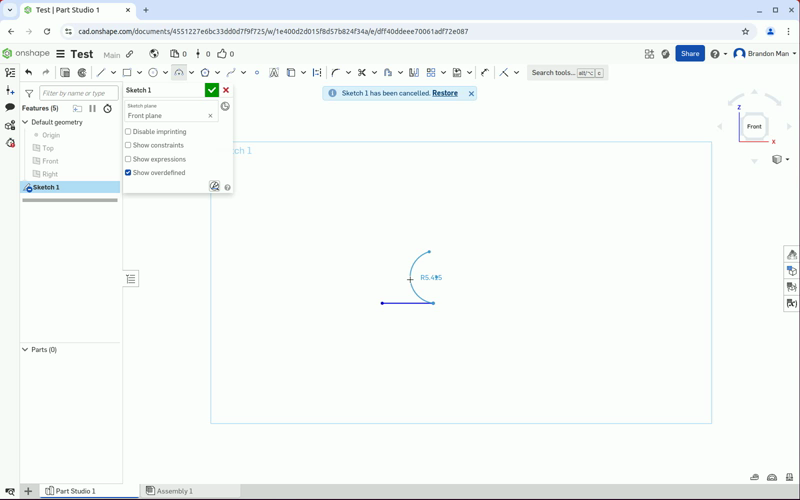
click(410, 279)
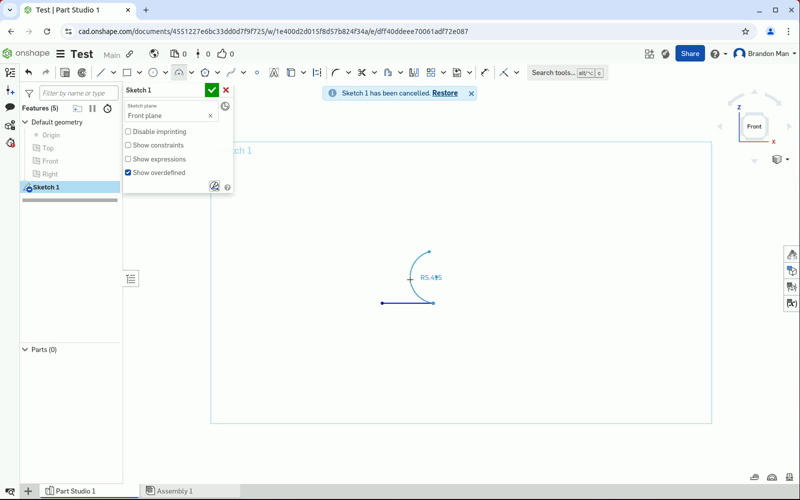
key_up(shift)
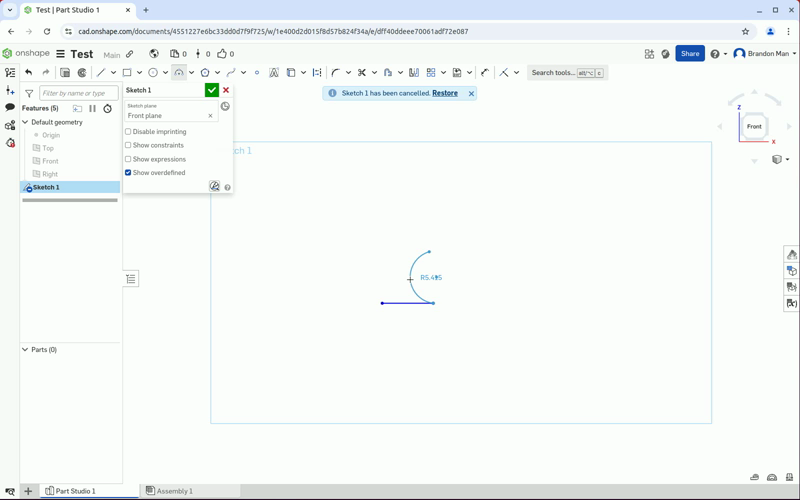
key(esc)
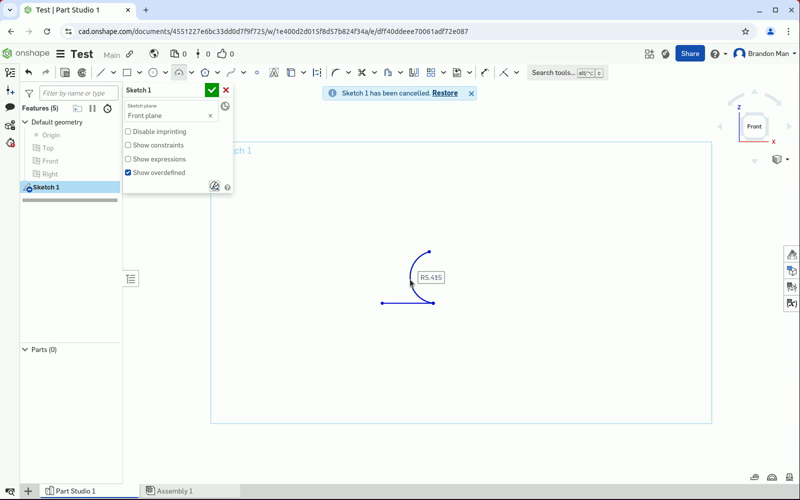
key(l)
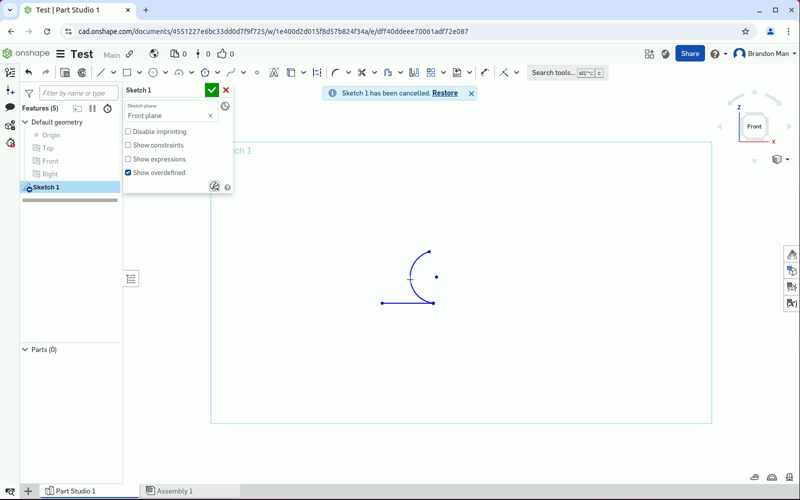
mouse_move(429, 251)
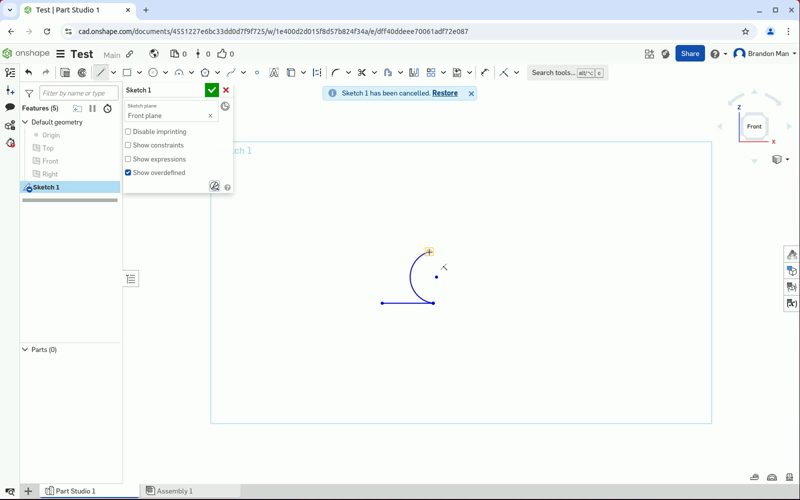
click(429, 251)
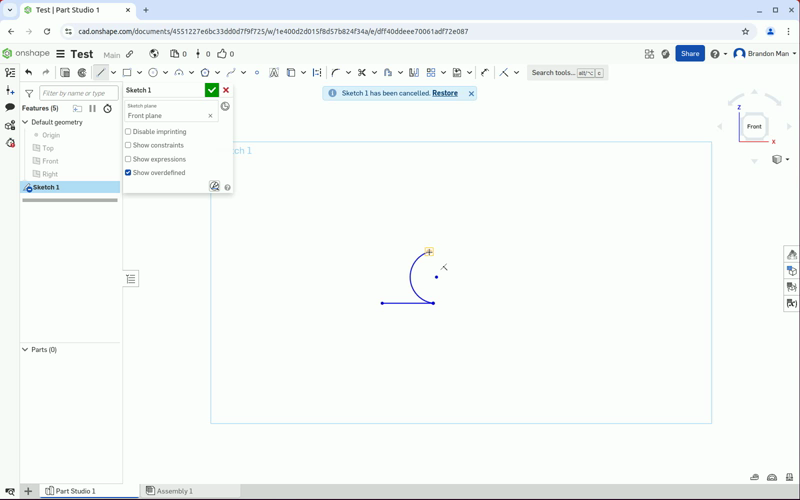
key_down(shift)
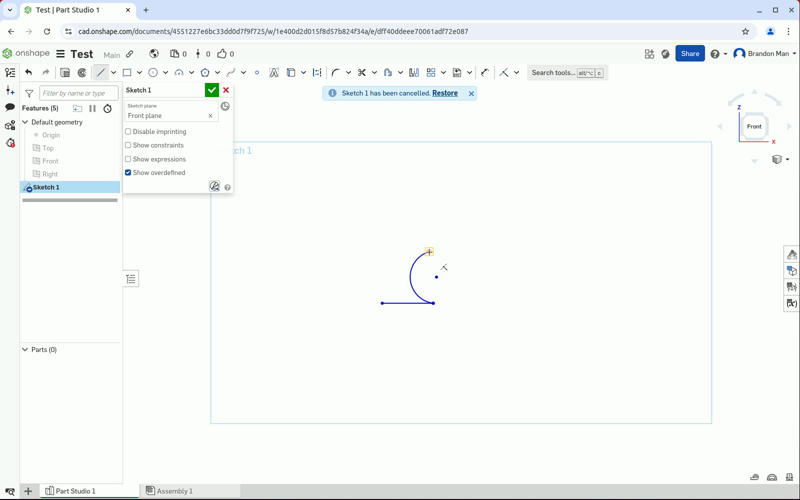
mouse_move(459, 251)
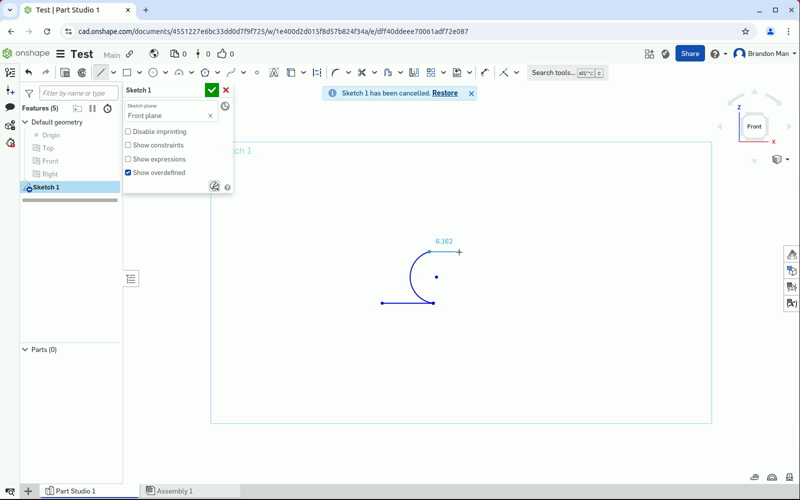
mouse_move(382, 251)
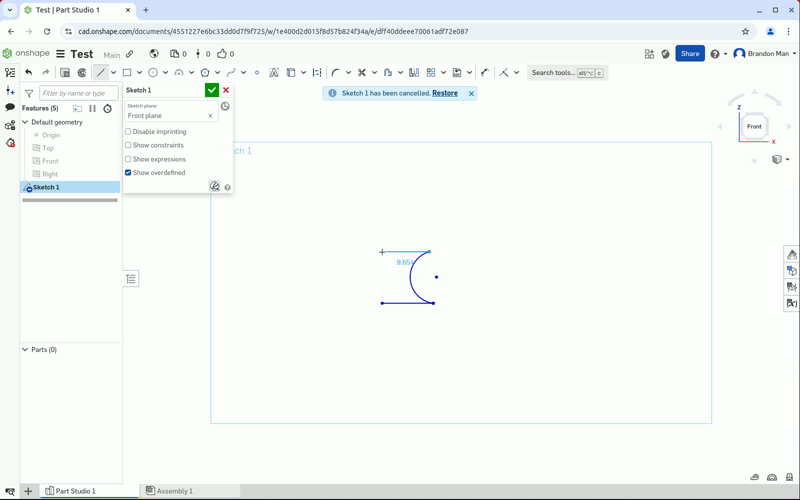
click(382, 251)
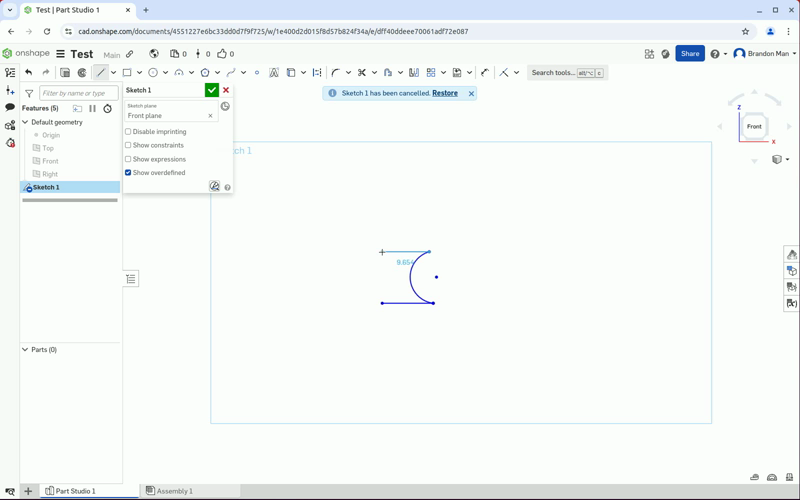
key_up(shift)
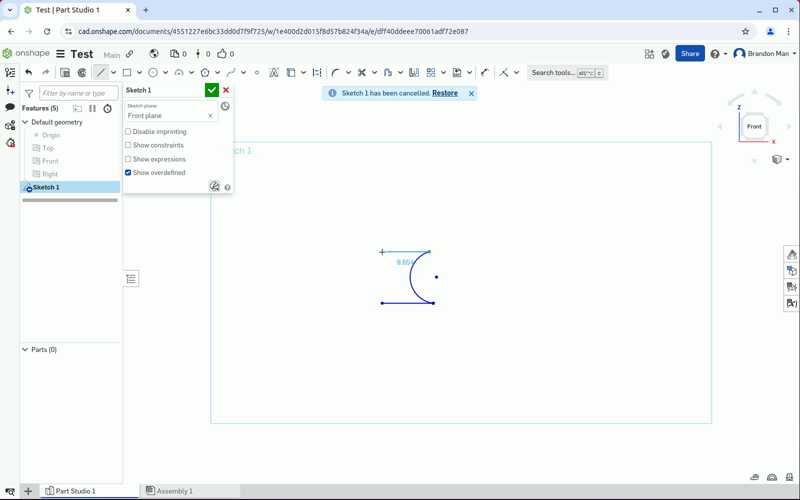
key(esc)
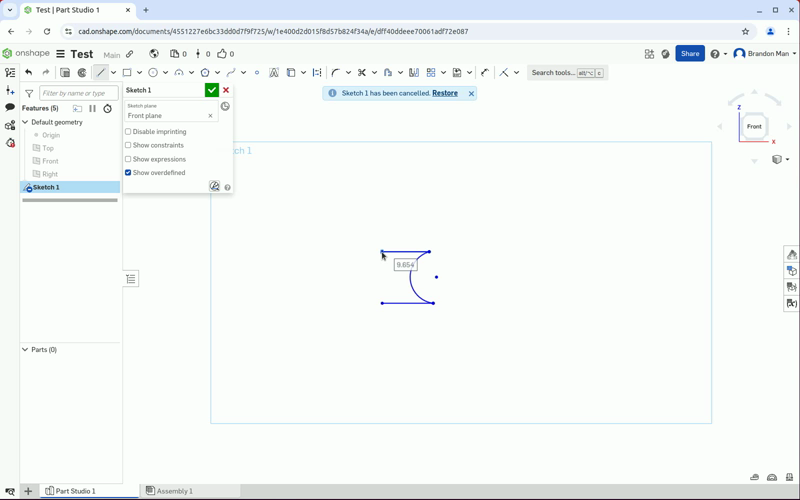
key(a)
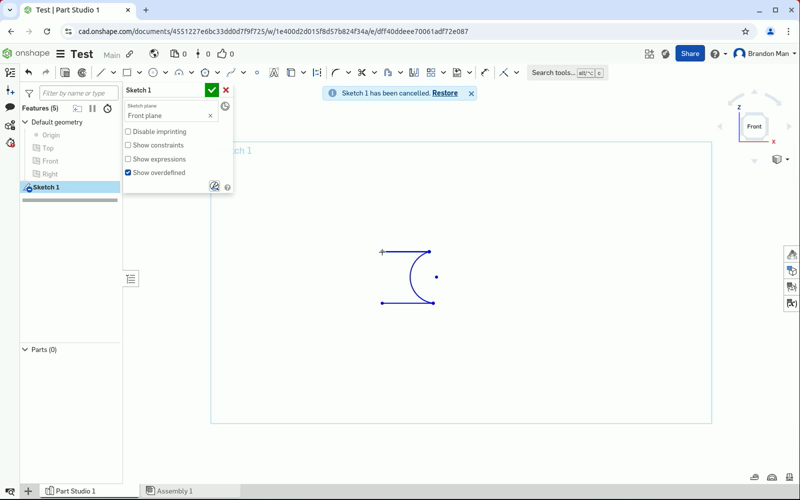
mouse_move(382, 251)
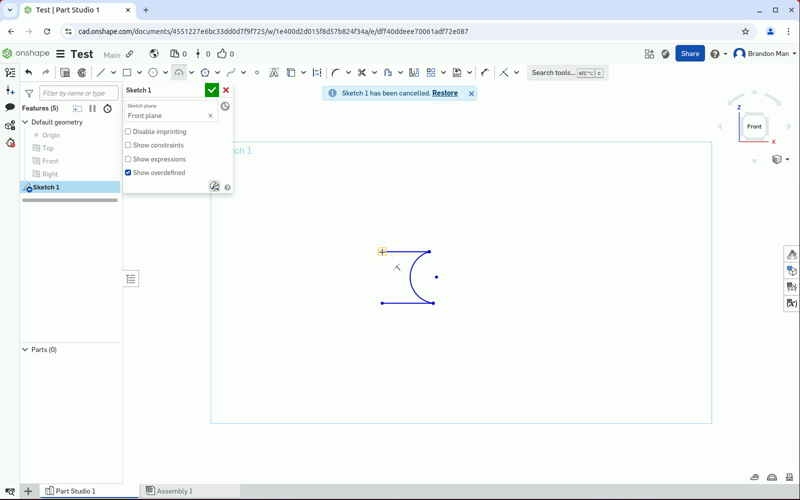
click(382, 251)
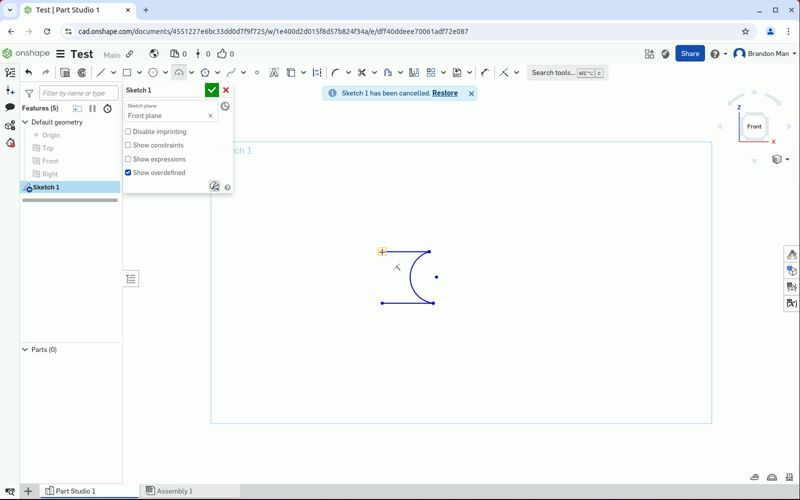
mouse_move(382, 303)
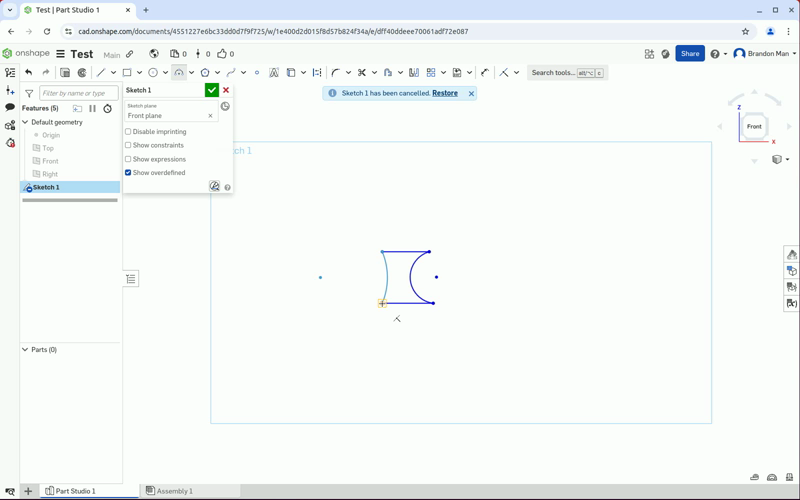
click(382, 303)
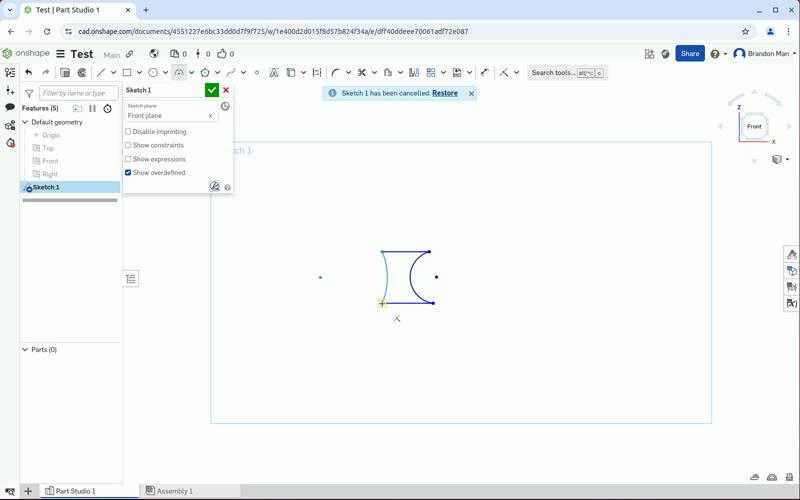
key_down(shift)
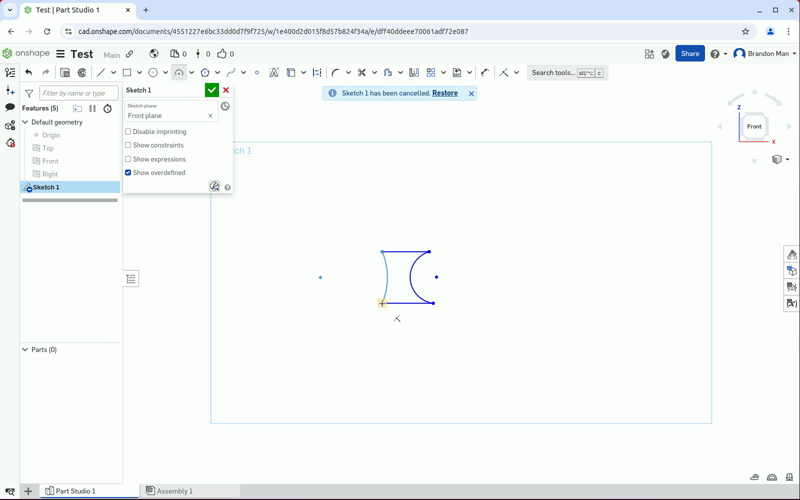
mouse_move(347, 277)
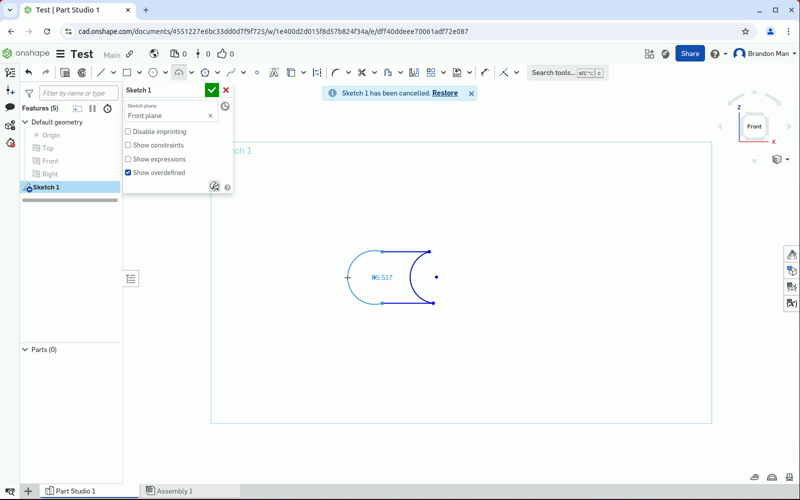
click(347, 277)
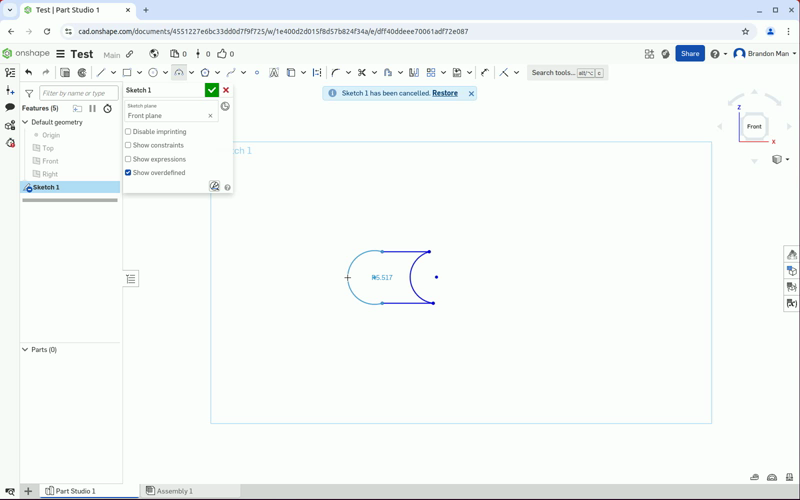
key_up(shift)
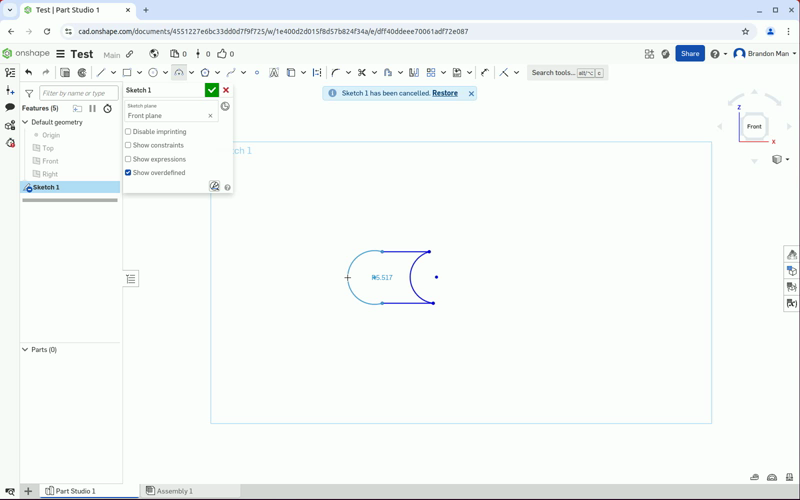
key(esc)
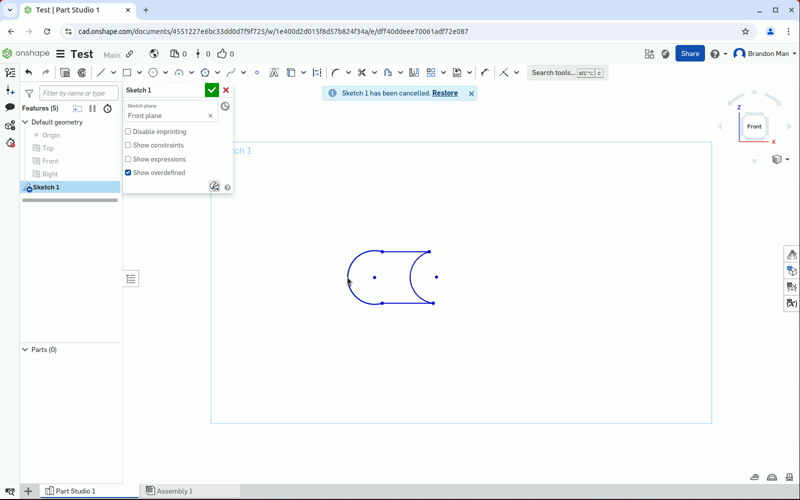
key(l)
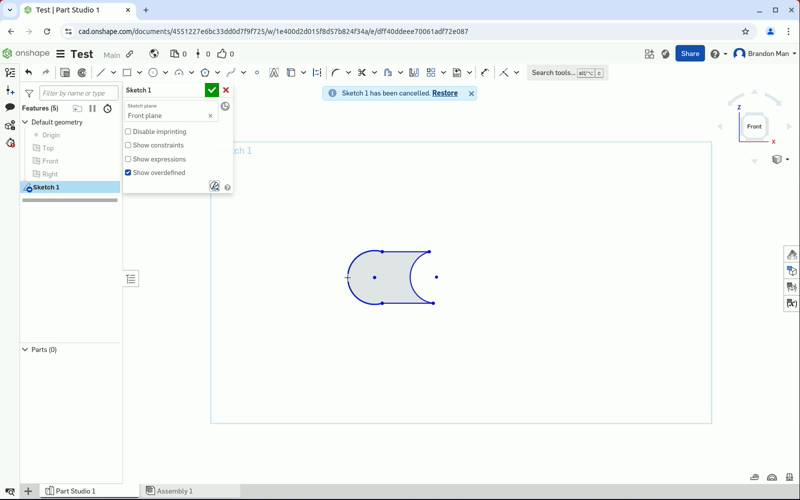
key_down(shift)
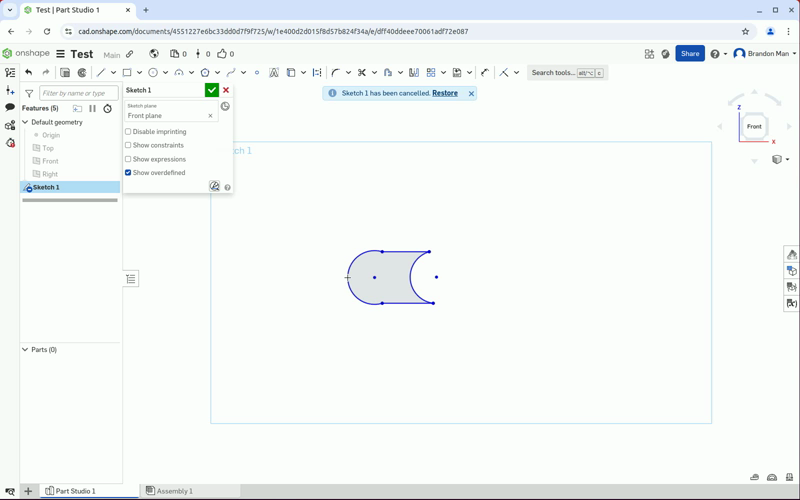
mouse_move(362, 282)
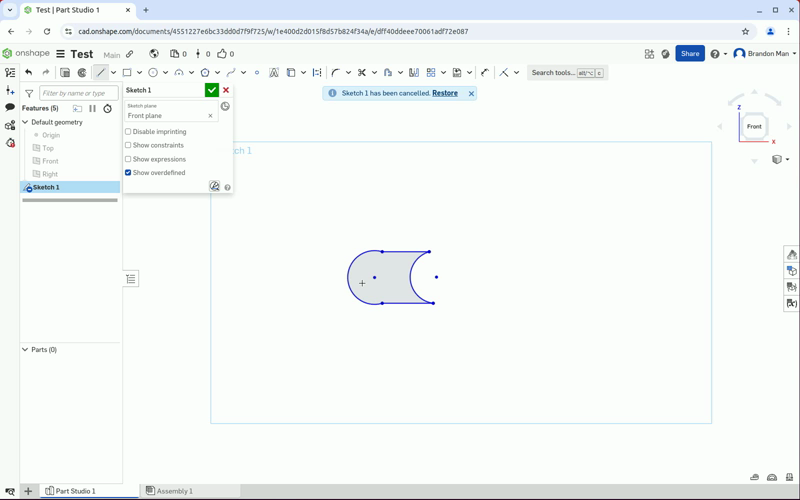
click(362, 282)
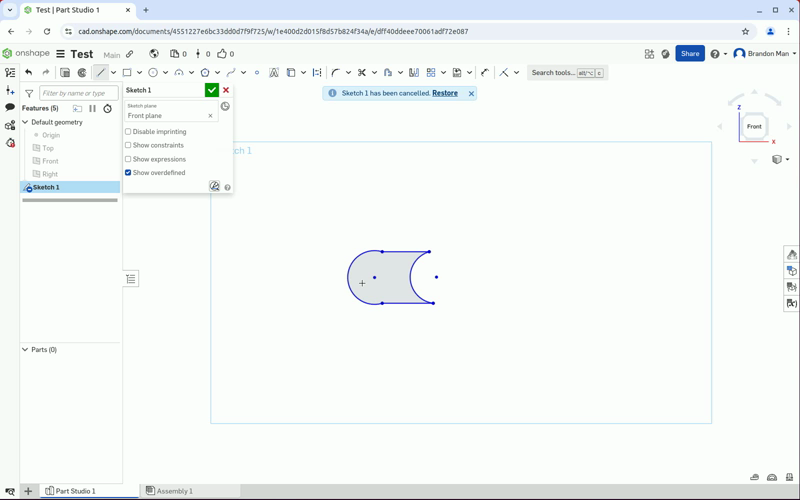
key_up(shift)
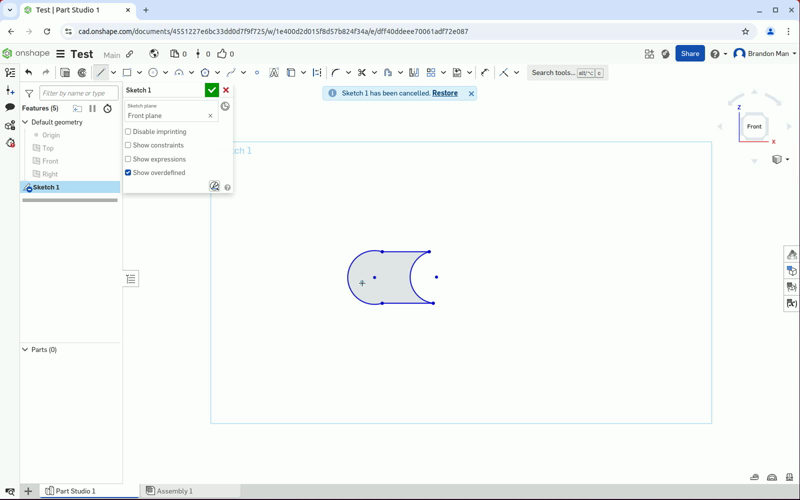
key_down(shift)
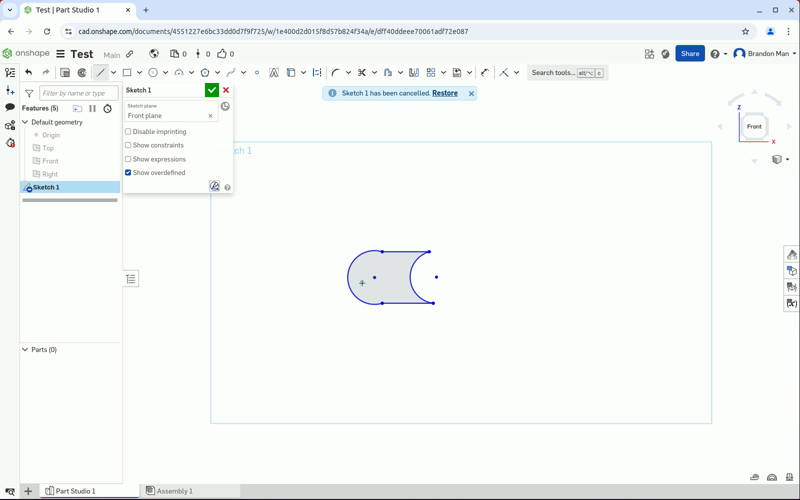
mouse_move(392, 282)
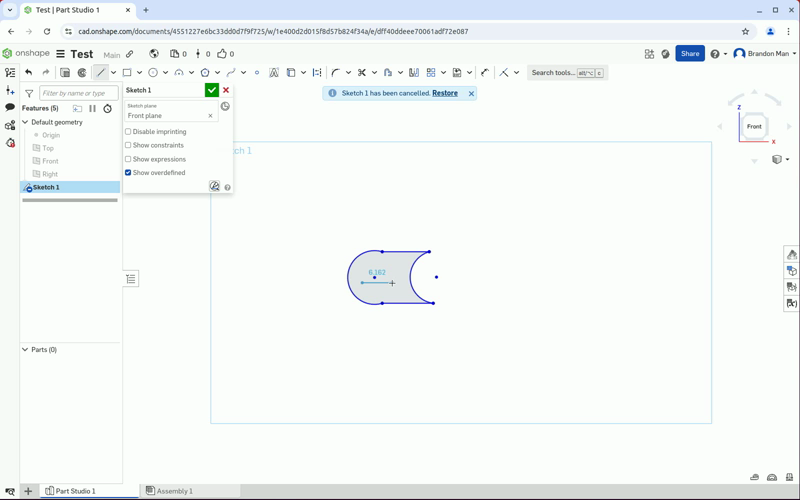
mouse_move(397, 282)
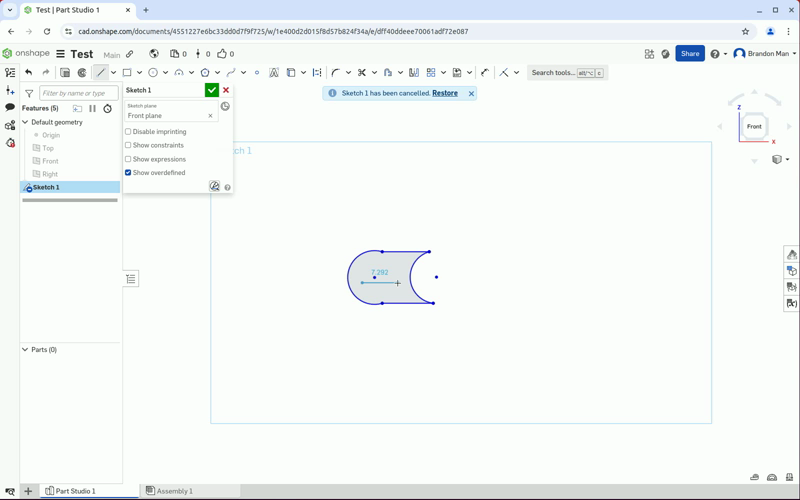
click(397, 282)
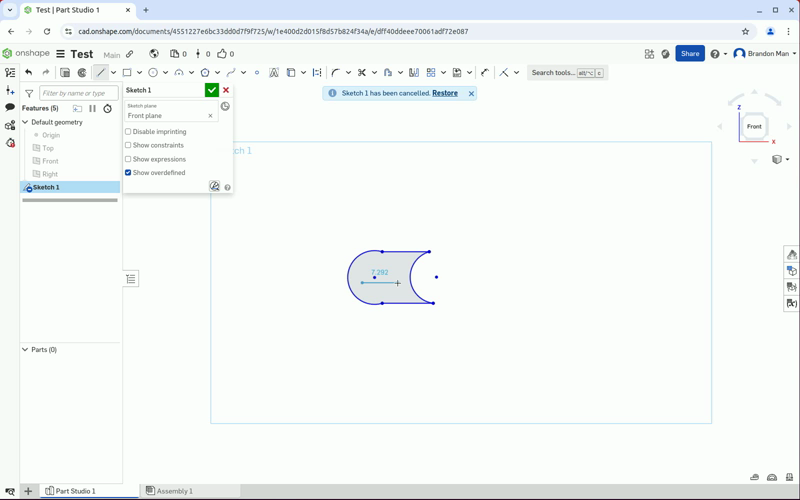
key_up(shift)
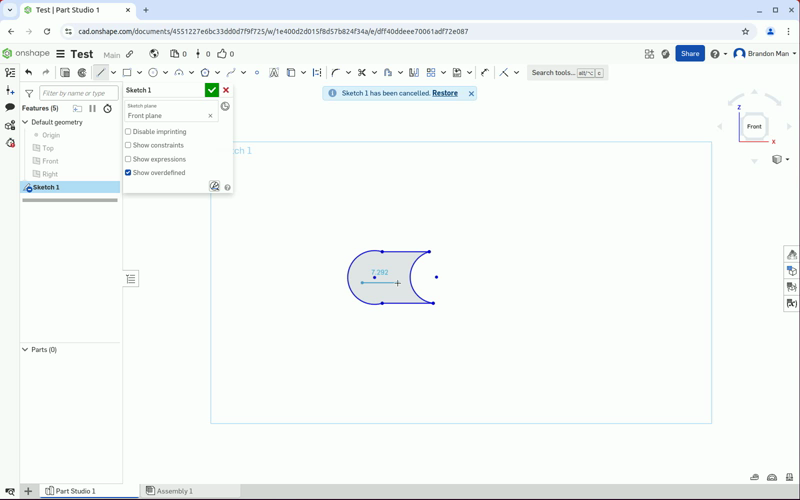
key(esc)
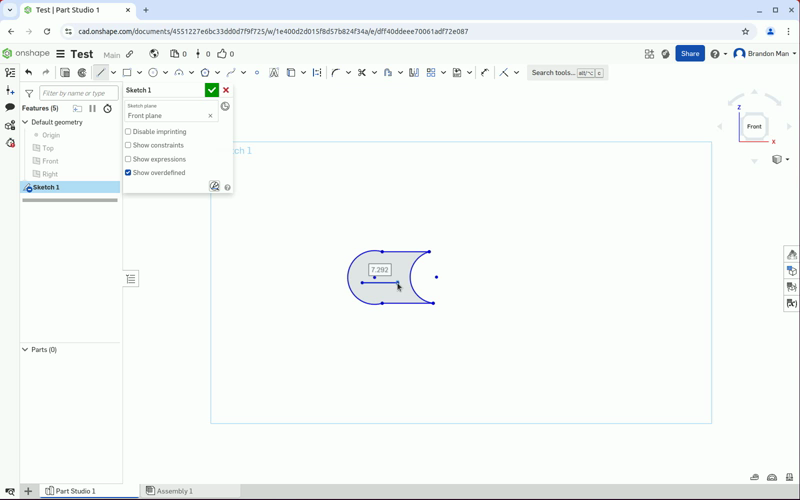
key(a)
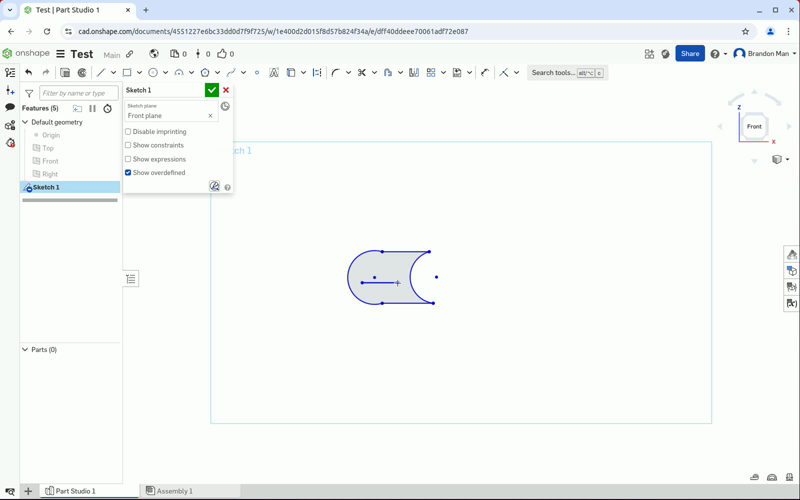
mouse_move(397, 282)
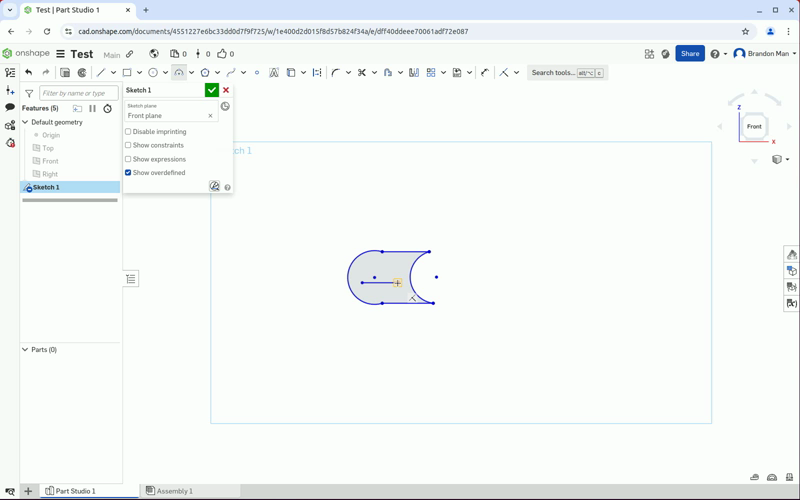
click(397, 282)
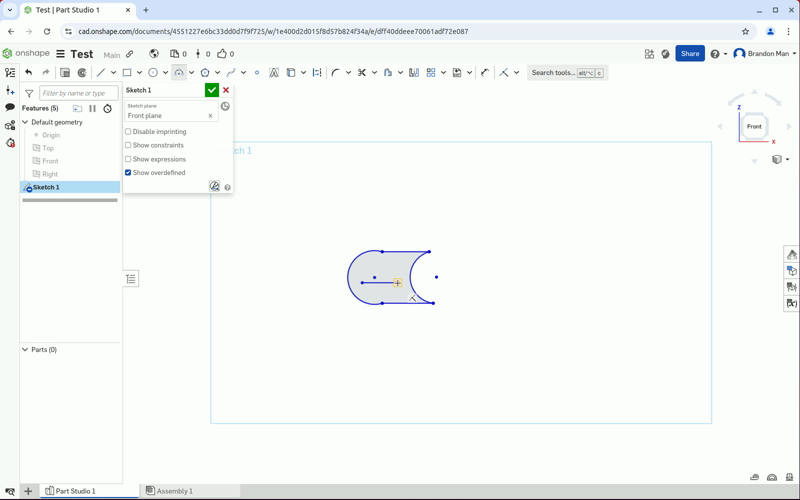
key_down(shift)
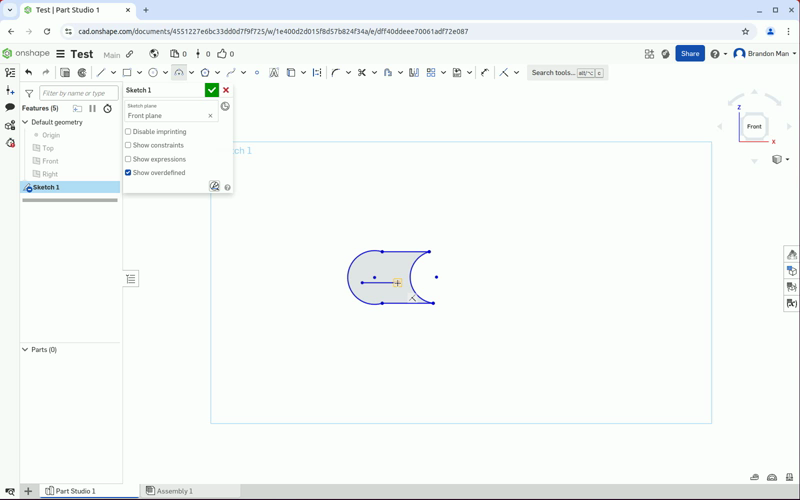
mouse_move(397, 271)
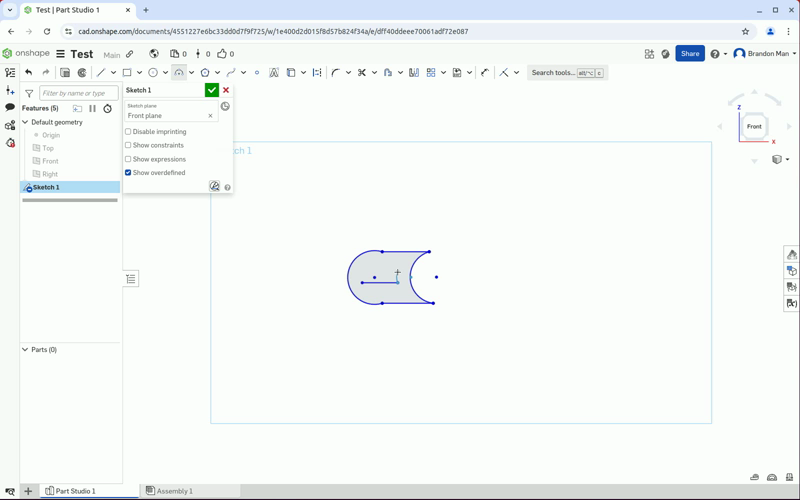
click(397, 271)
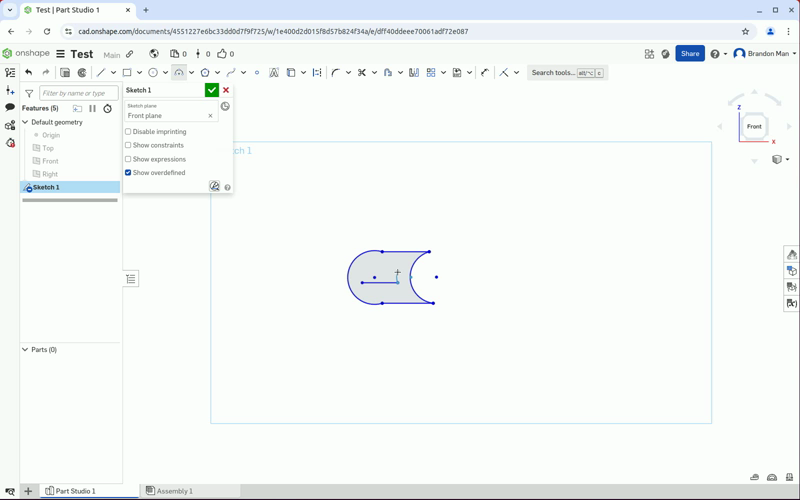
mouse_move(403, 276)
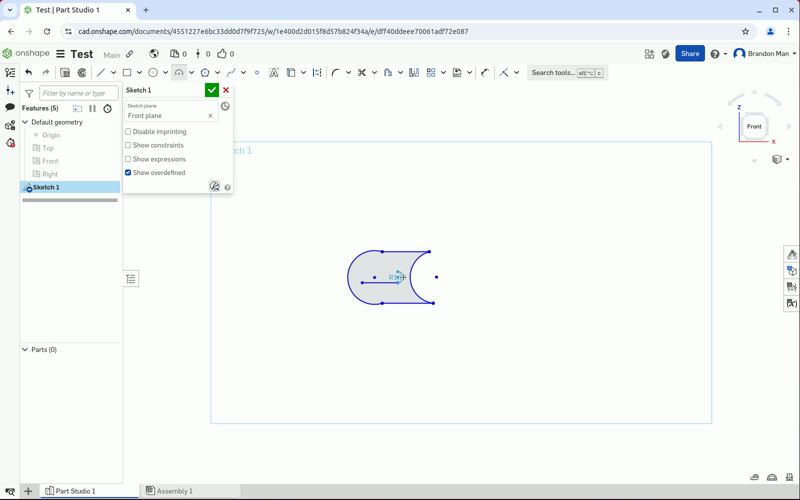
click(403, 276)
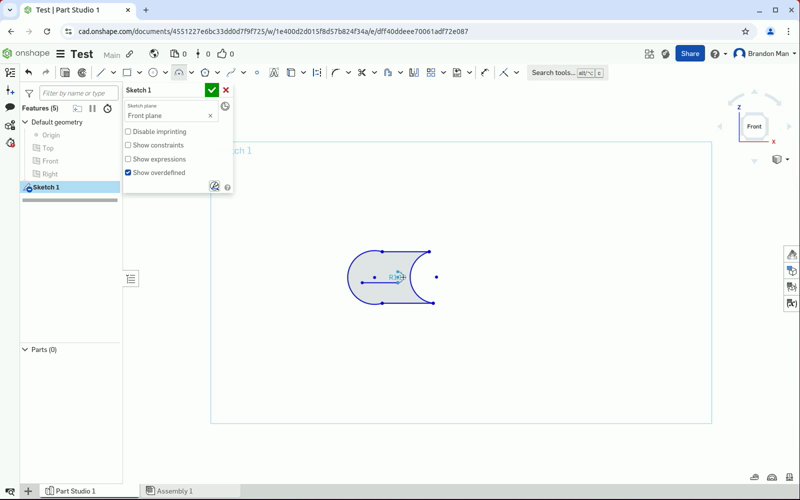
key_up(shift)
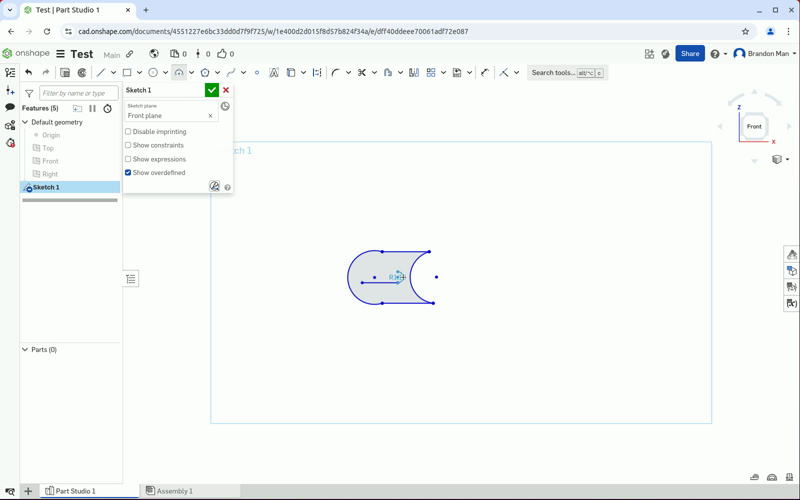
key(esc)
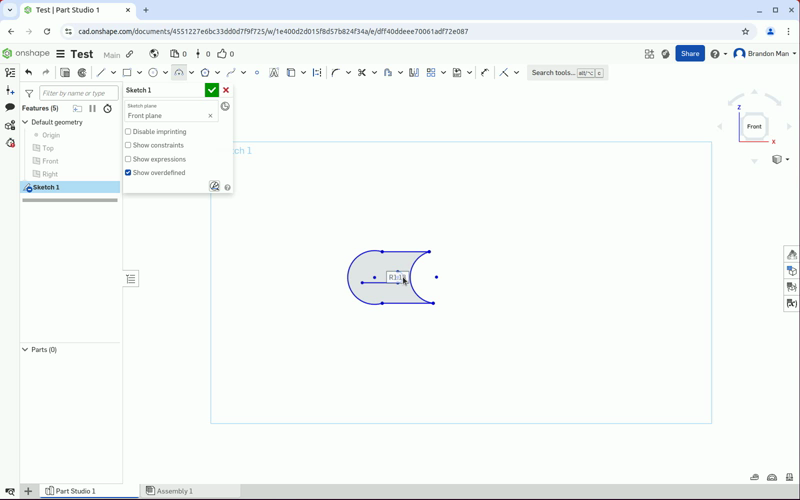
key(l)
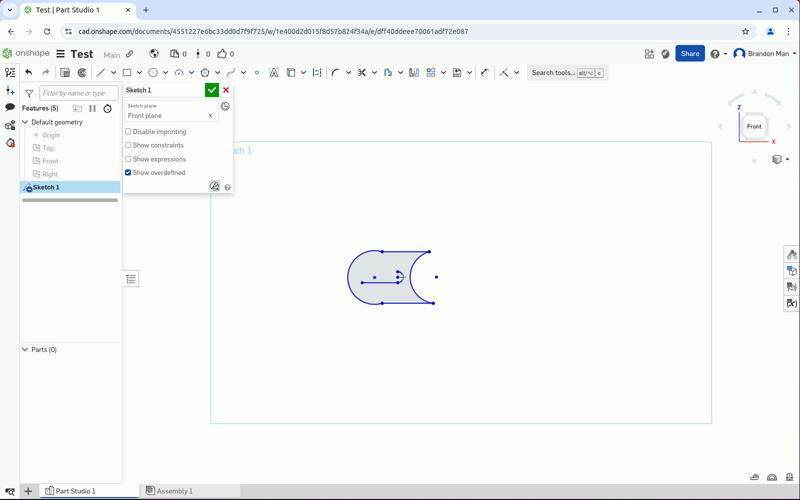
mouse_move(397, 271)
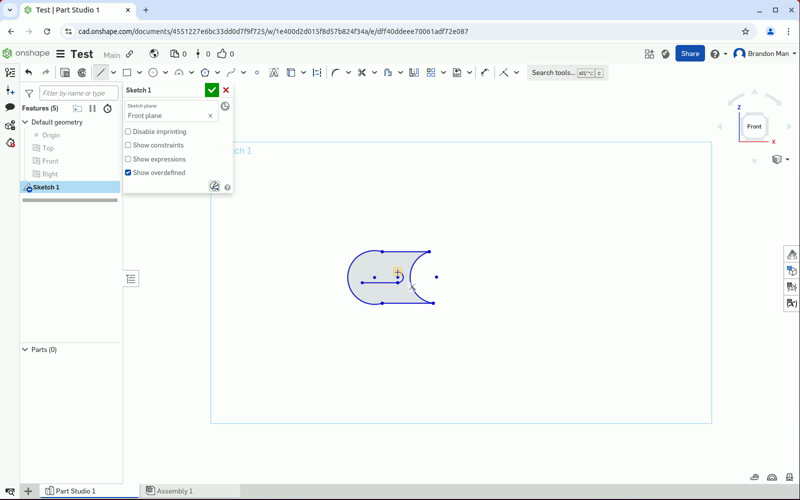
click(397, 271)
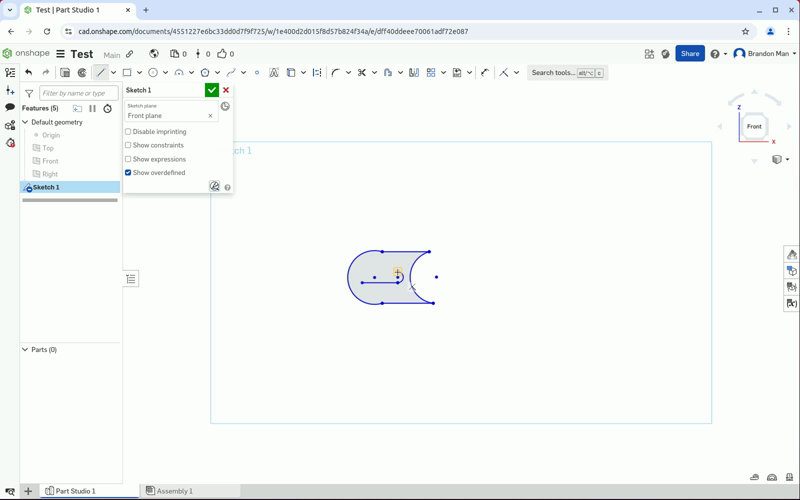
key_down(shift)
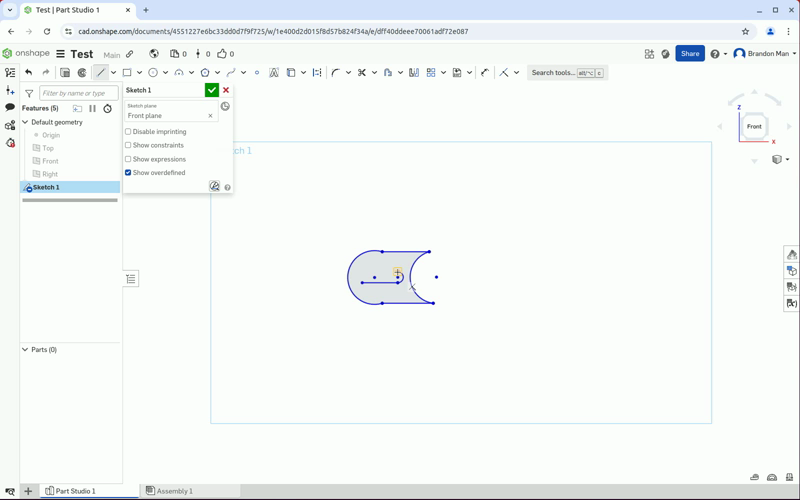
mouse_move(427, 271)
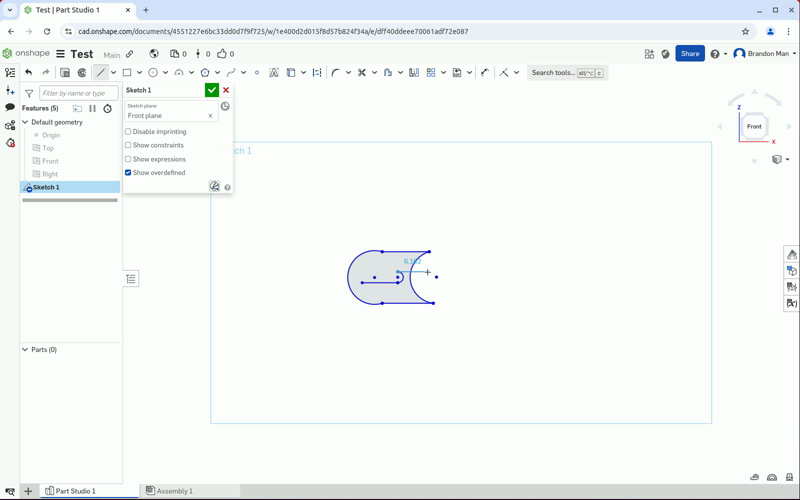
mouse_move(362, 271)
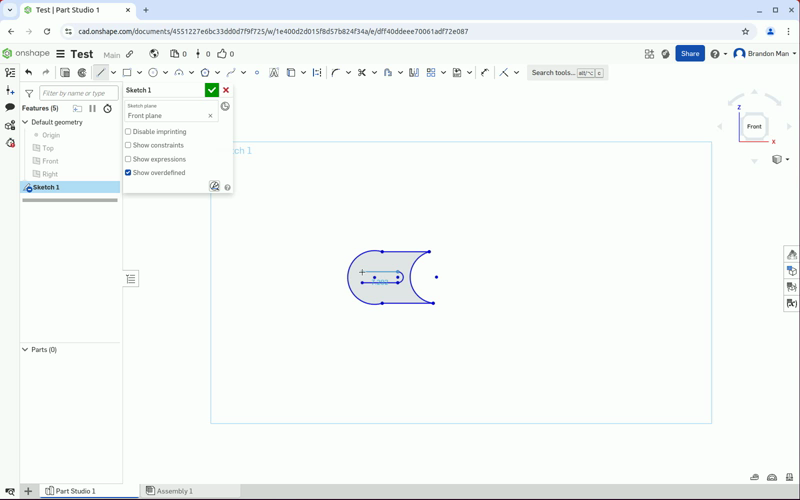
click(362, 271)
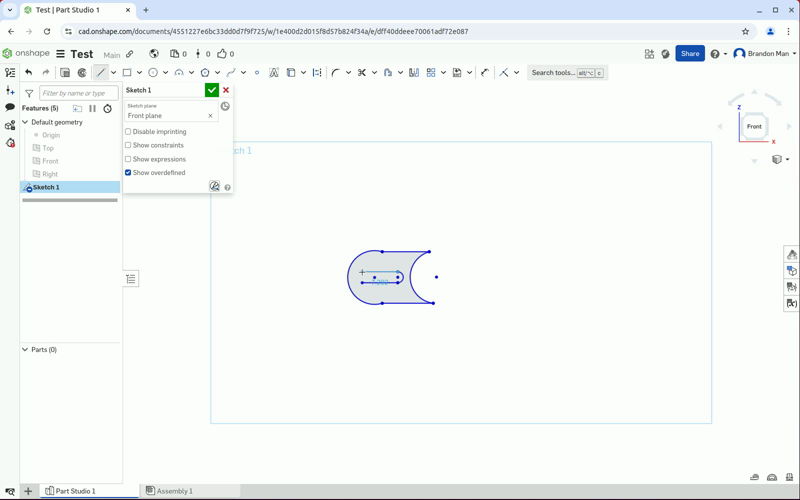
key_up(shift)
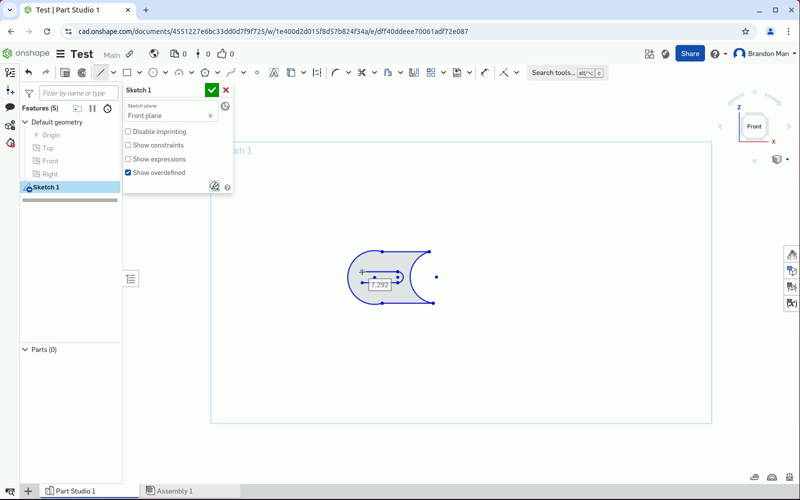
key(esc)
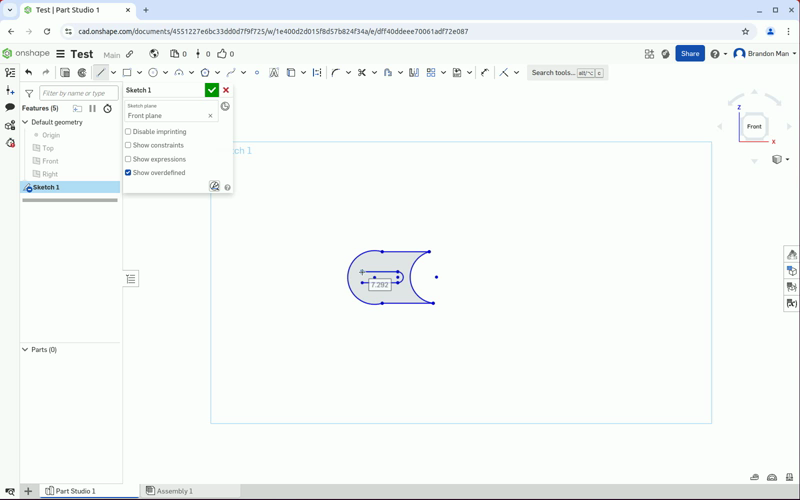
key(a)
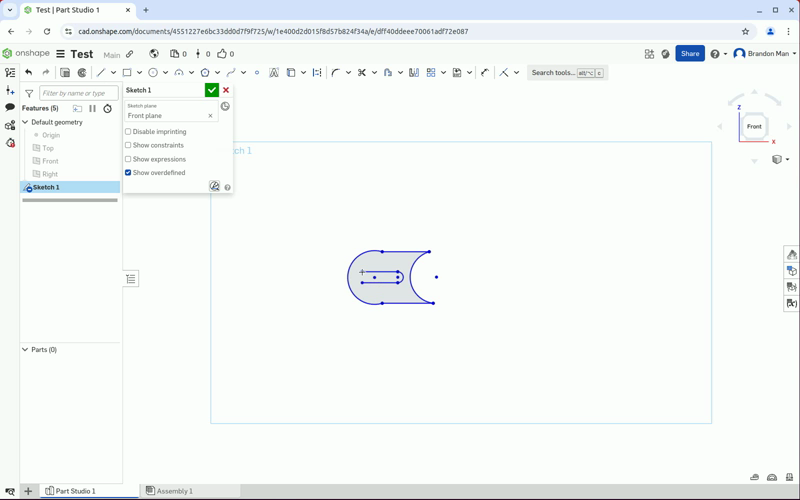
mouse_move(362, 271)
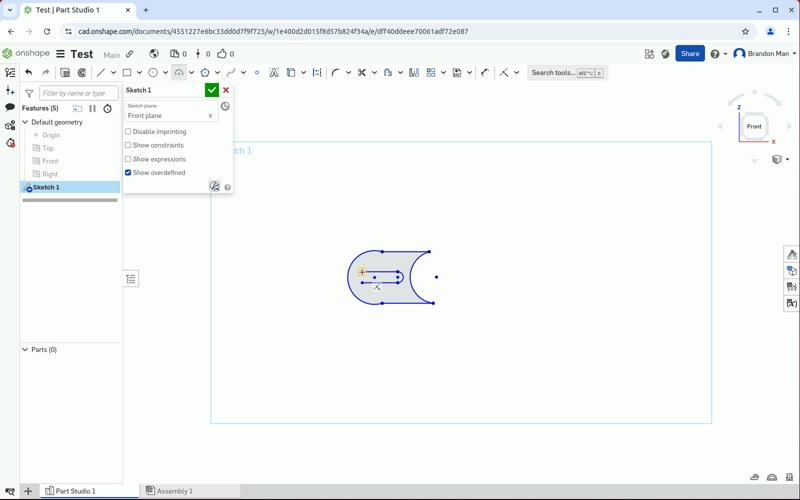
click(362, 271)
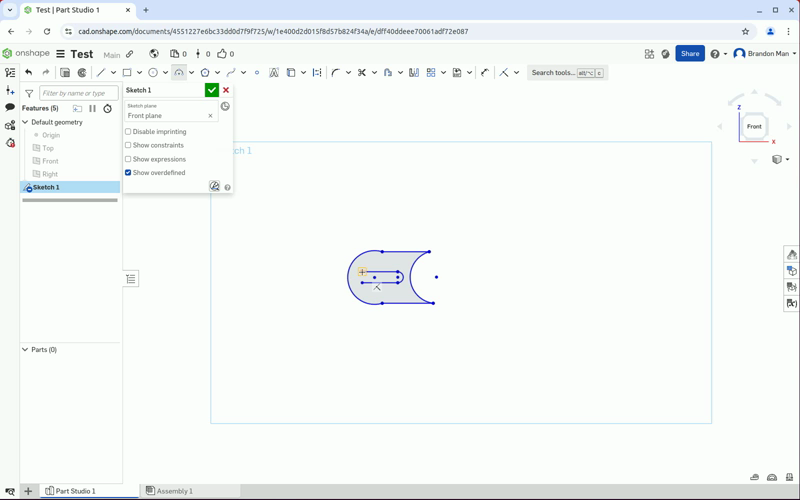
mouse_move(362, 282)
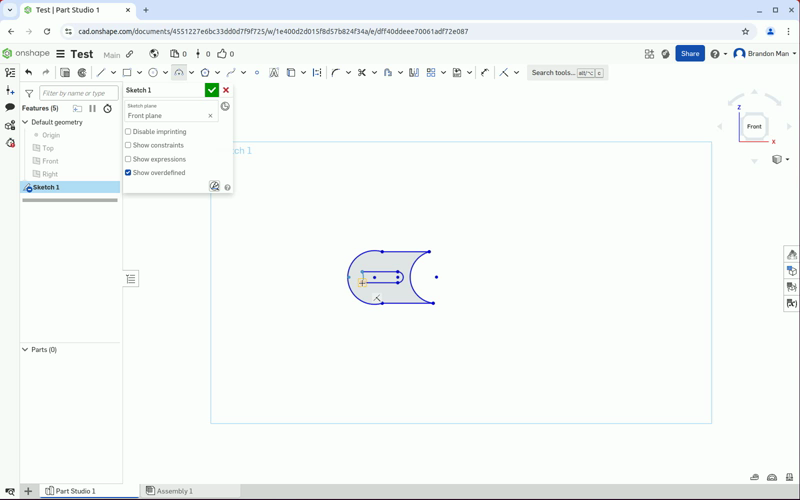
click(362, 282)
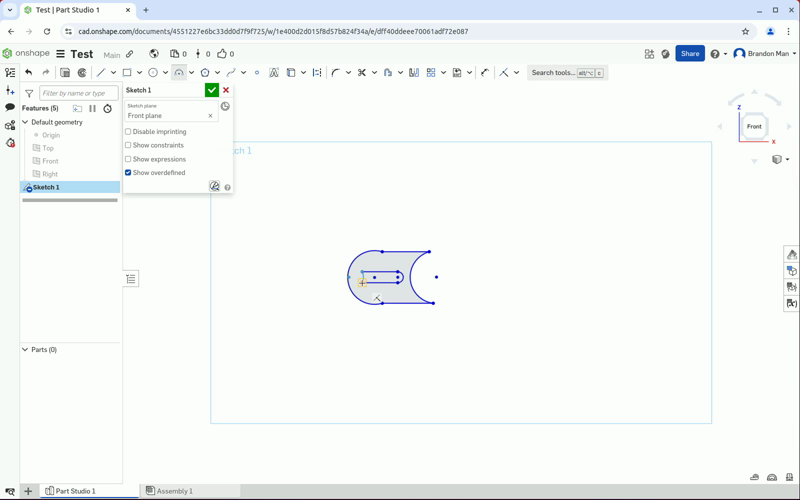
key_down(shift)
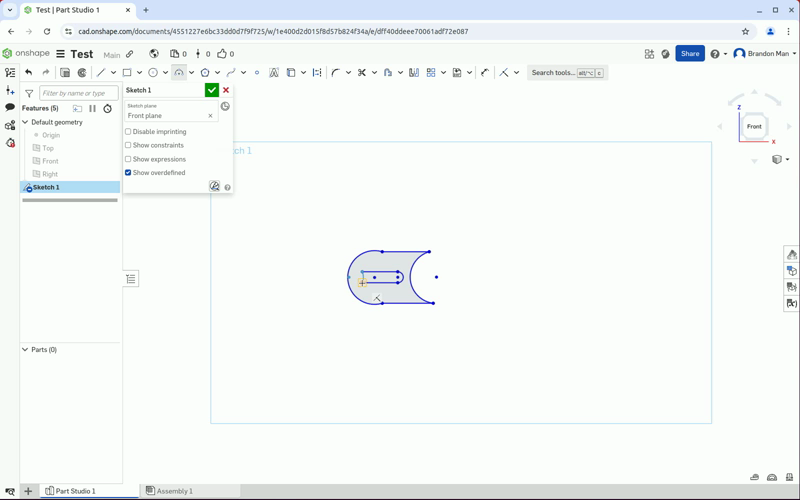
mouse_move(356, 276)
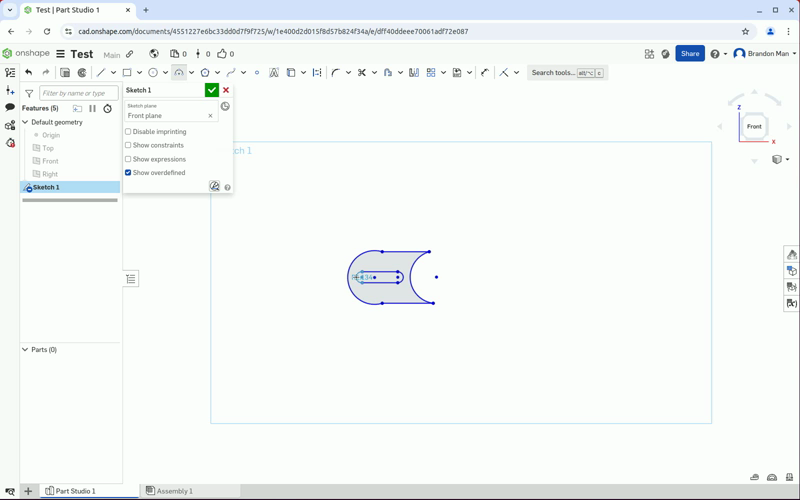
click(356, 276)
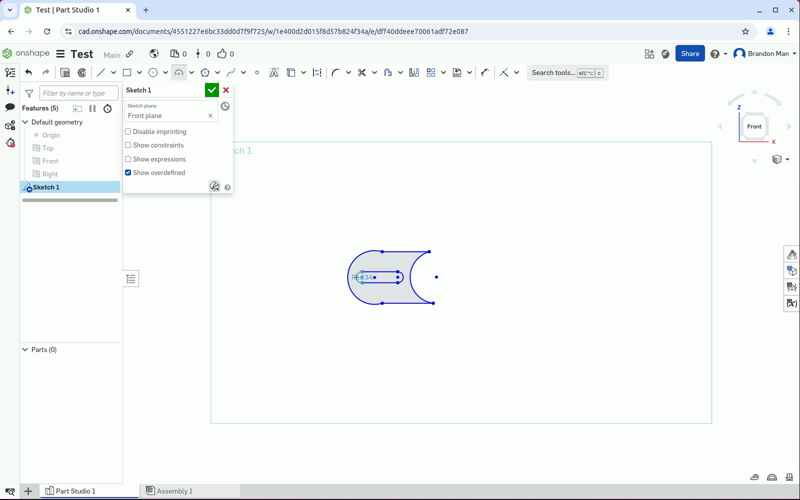
key_up(shift)
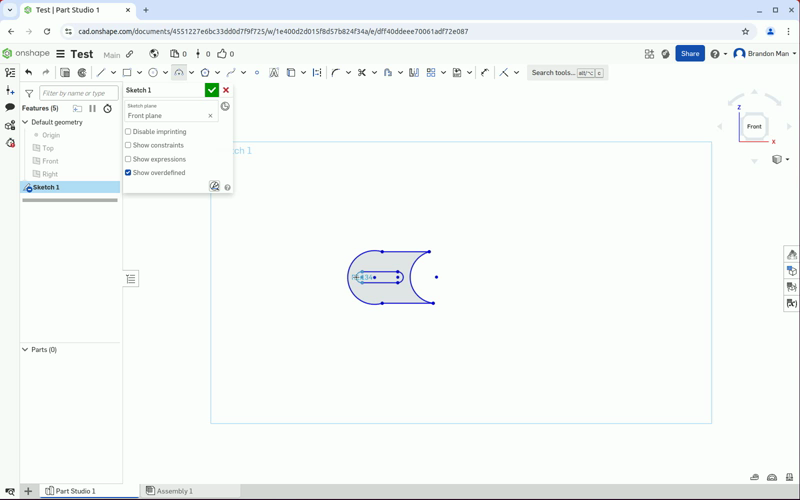
key(esc)
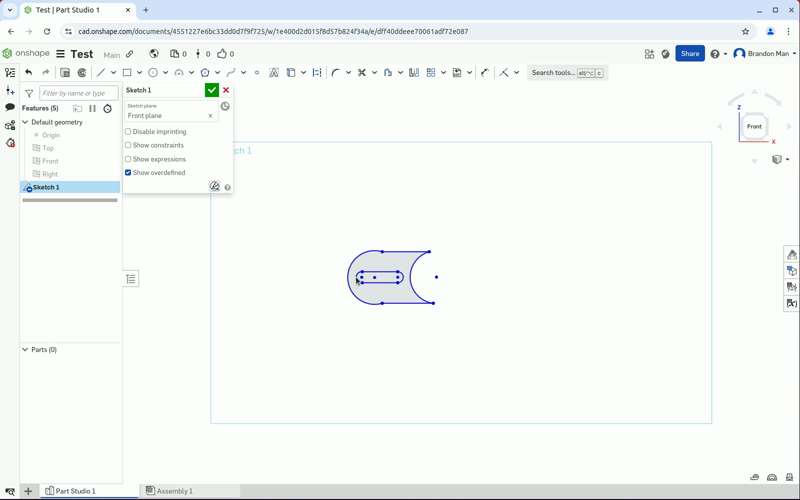
mouse_move(373, 265)
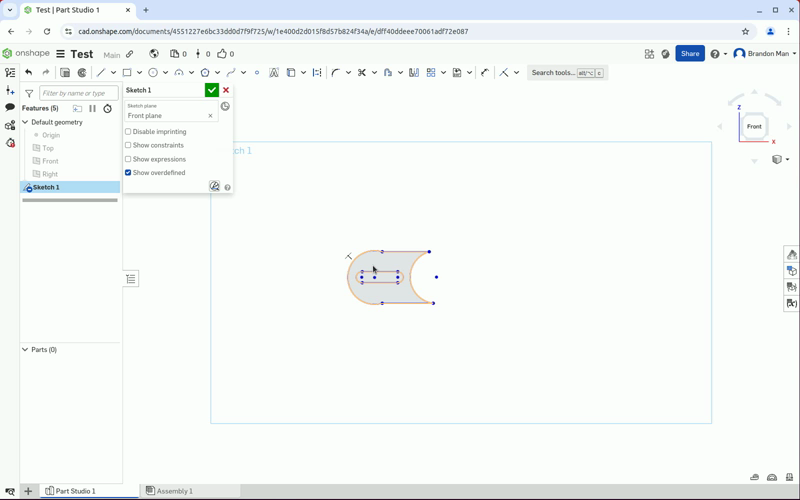
click(373, 265)
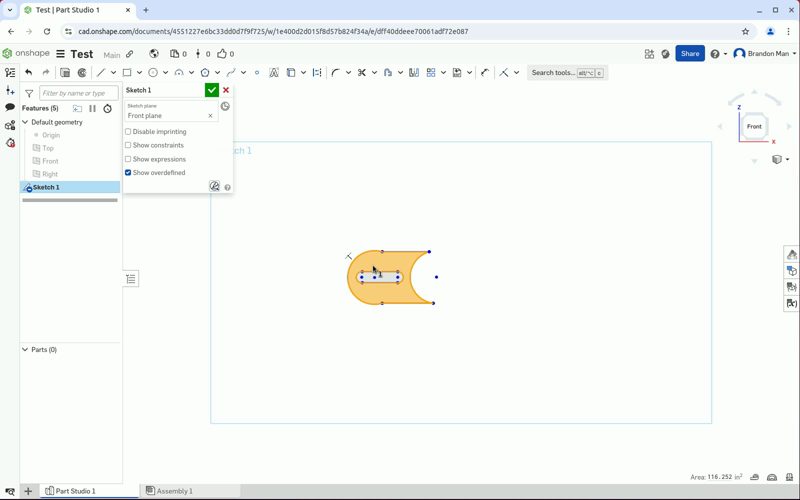
mouse_move(73, 352)
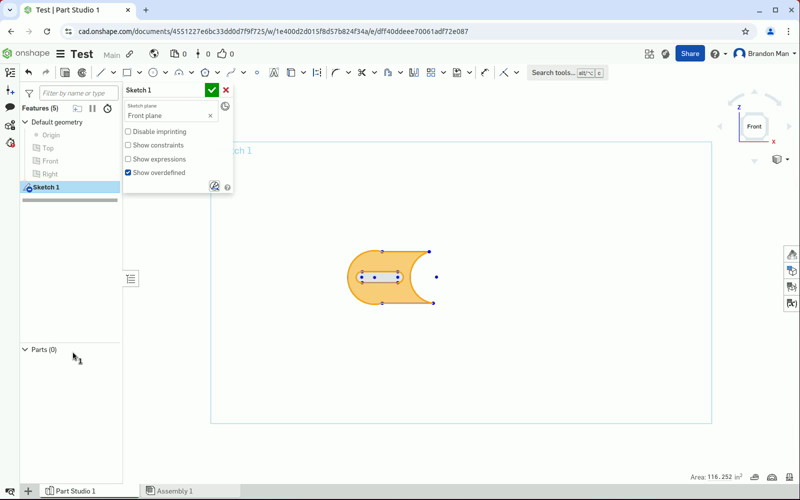
key(shift+y)
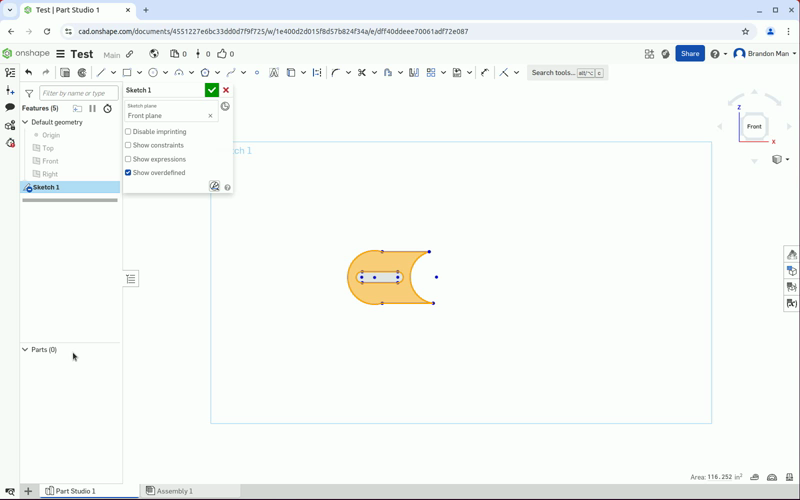
key(shift+e)
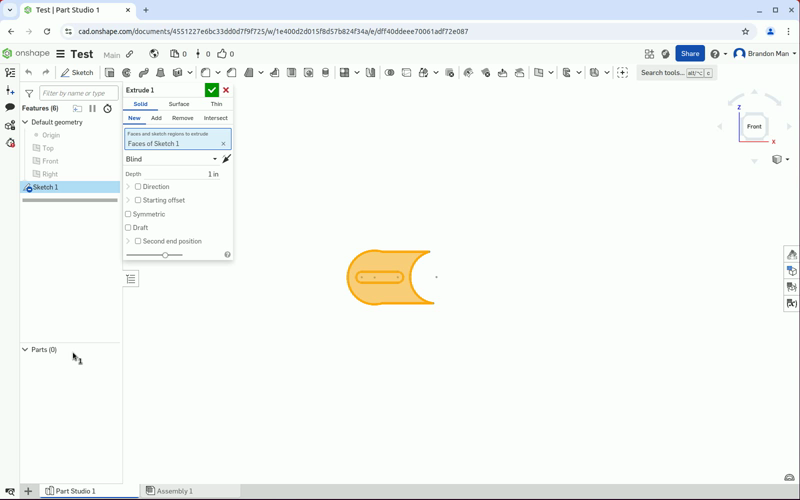
mouse_move(143, 106)
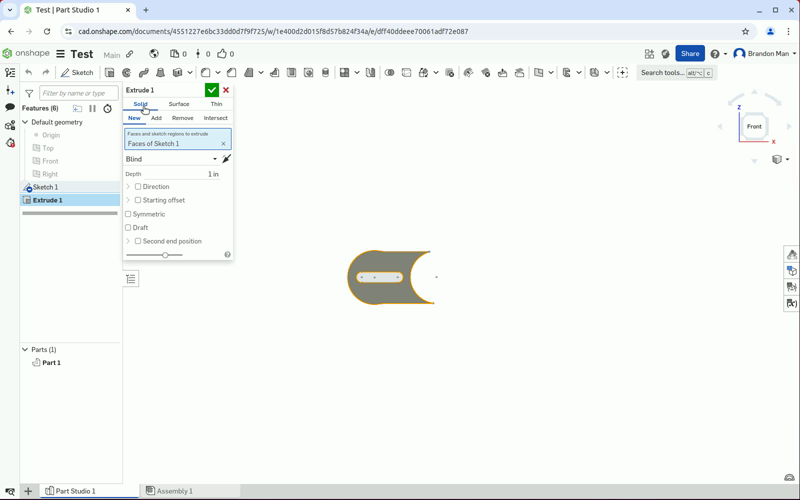
click(143, 106)
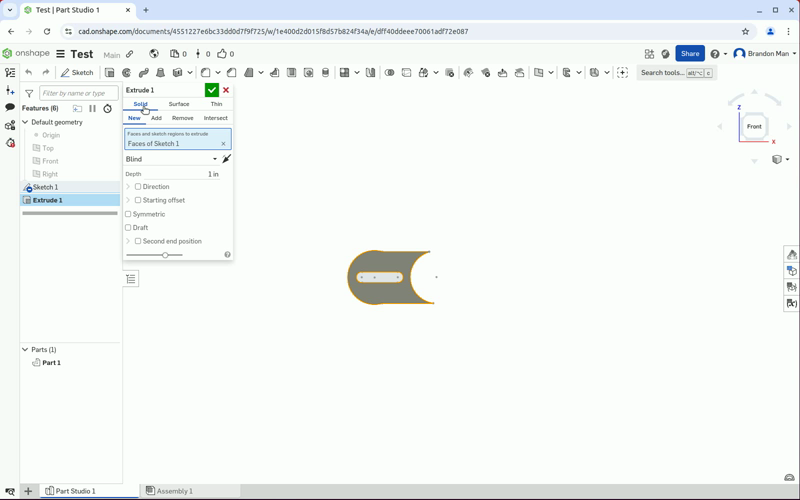
mouse_move(137, 120)
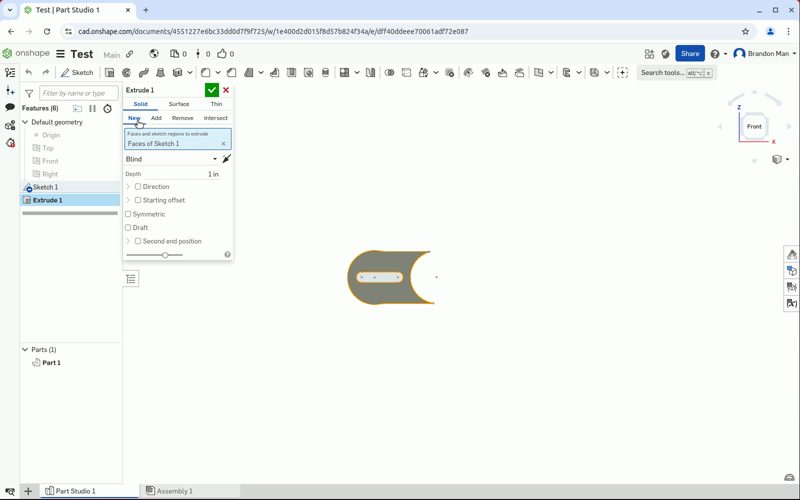
click(137, 120)
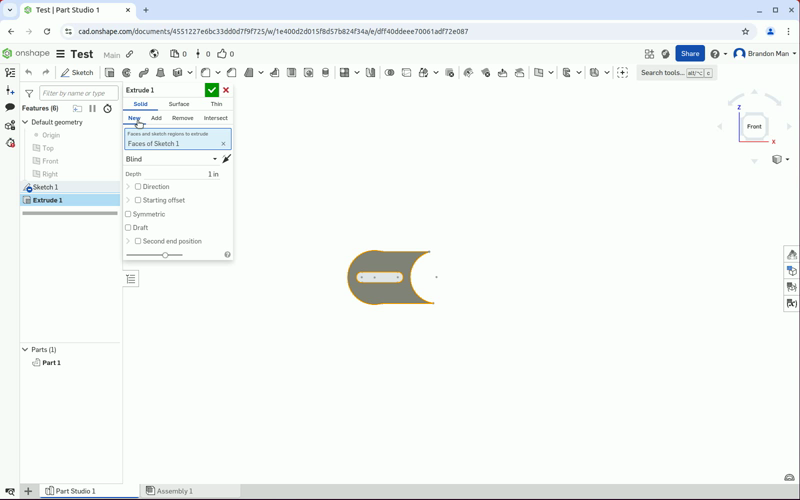
key(tab, 4)
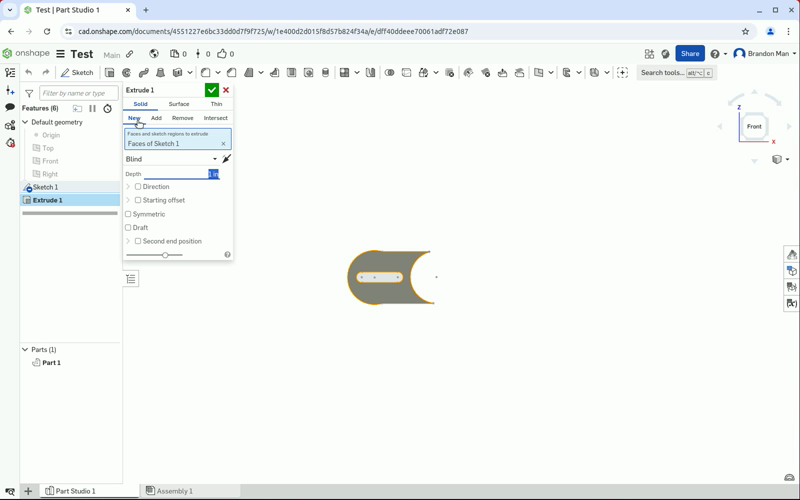
text(5.055)
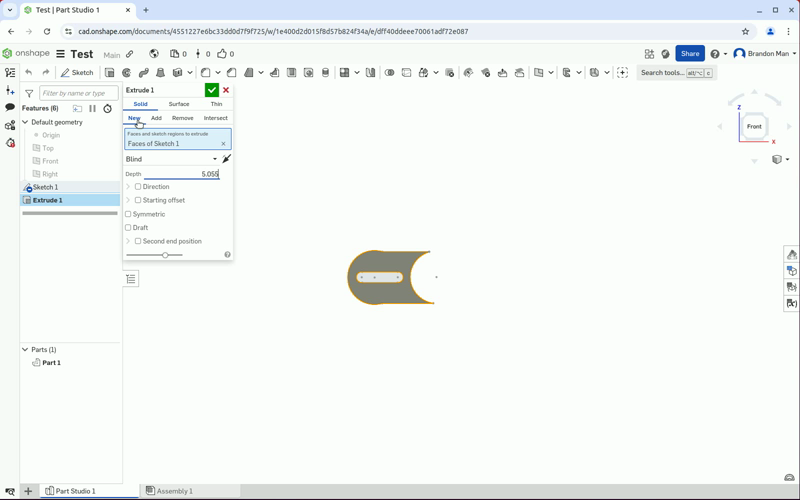
key(enter)
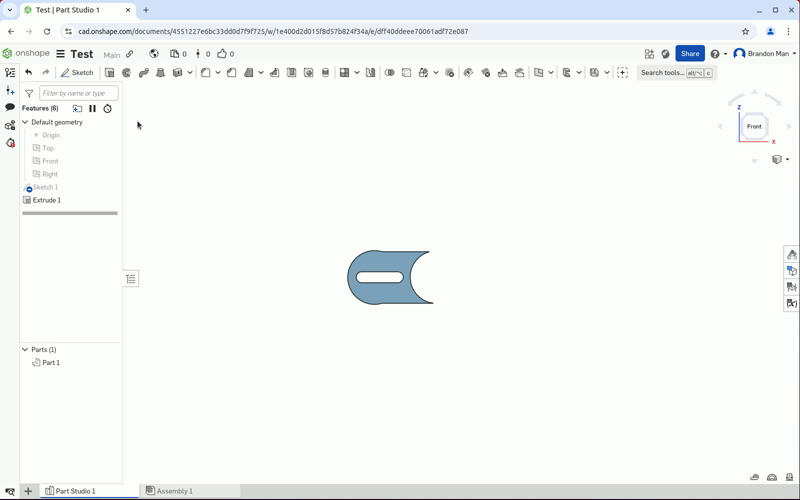
key(shift+h)
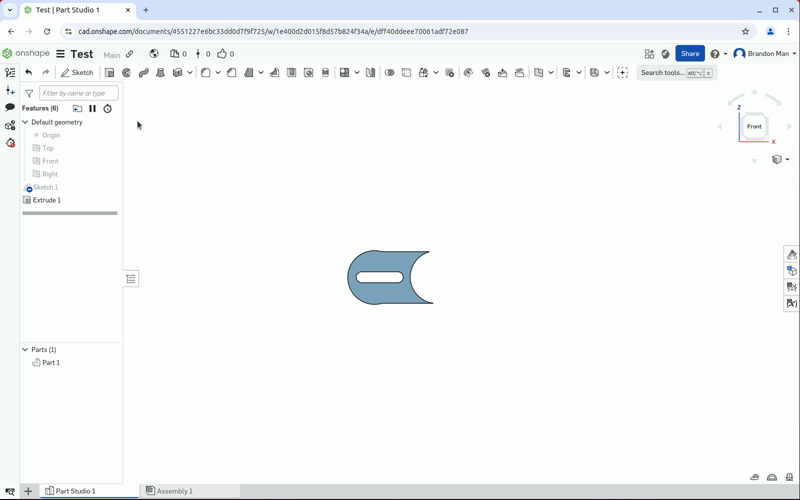
key(shift+h)
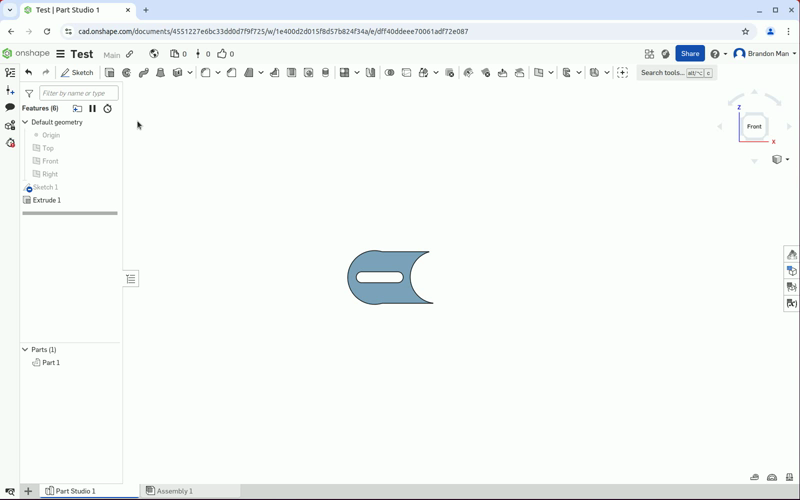
mouse_move(73, 189)
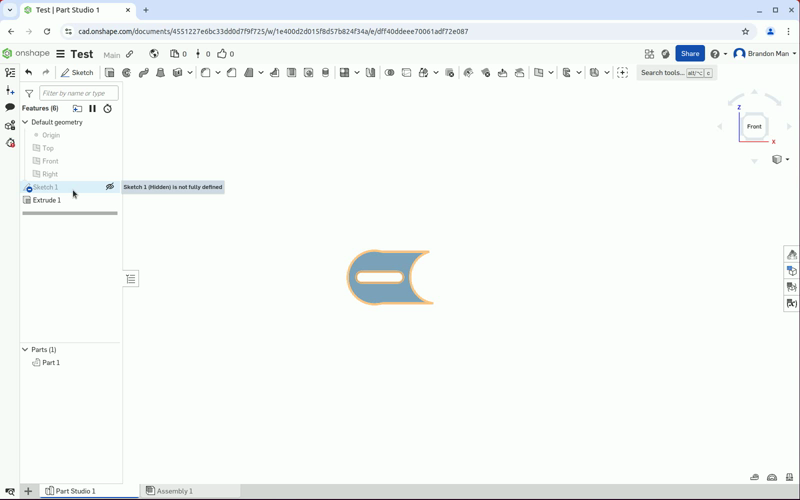
click(73, 189)
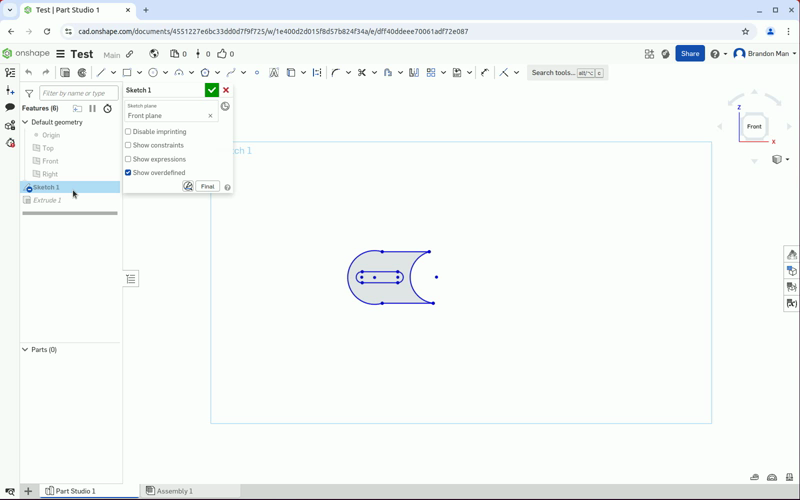
mouse_move(229, 92)
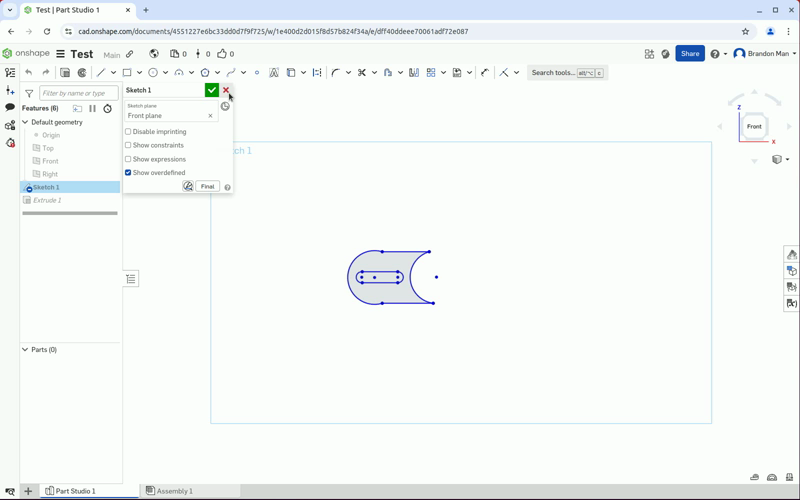
click(229, 92)
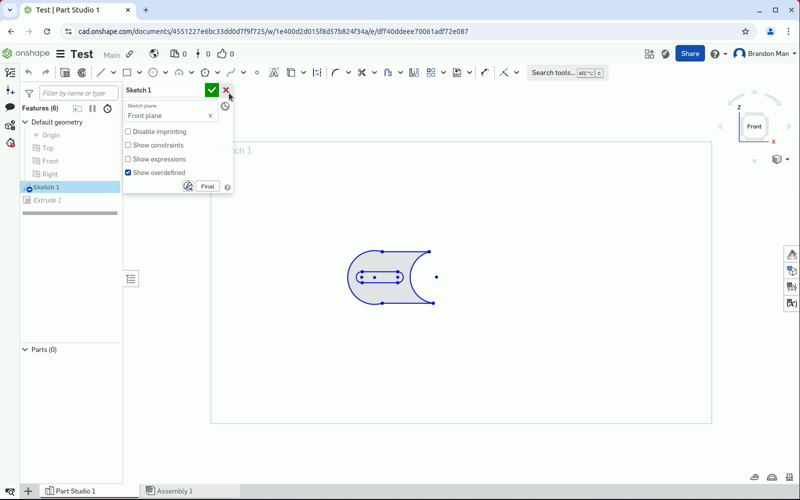
key(shift+s)
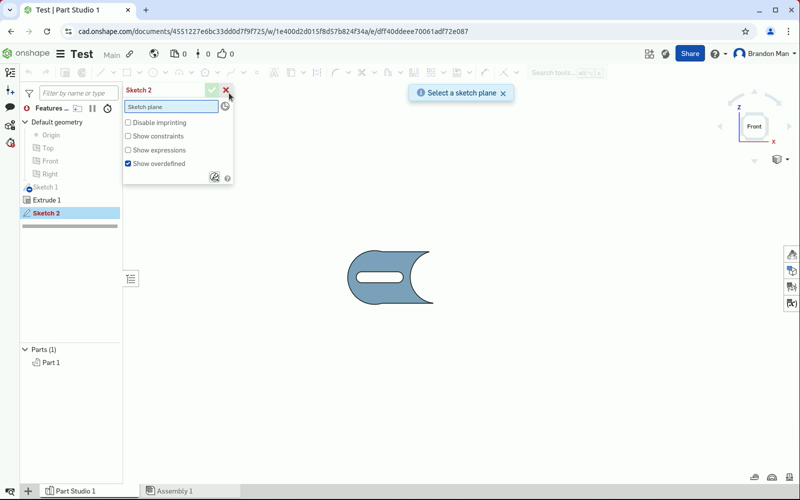
mouse_move(73, 163)
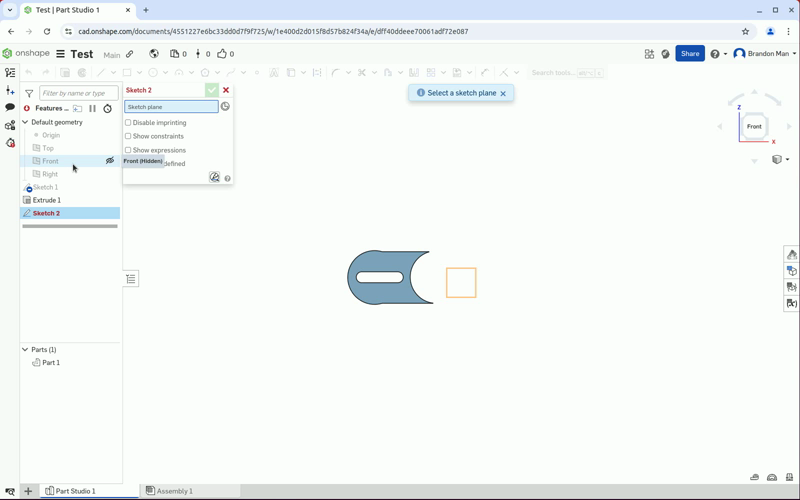
click(73, 163)
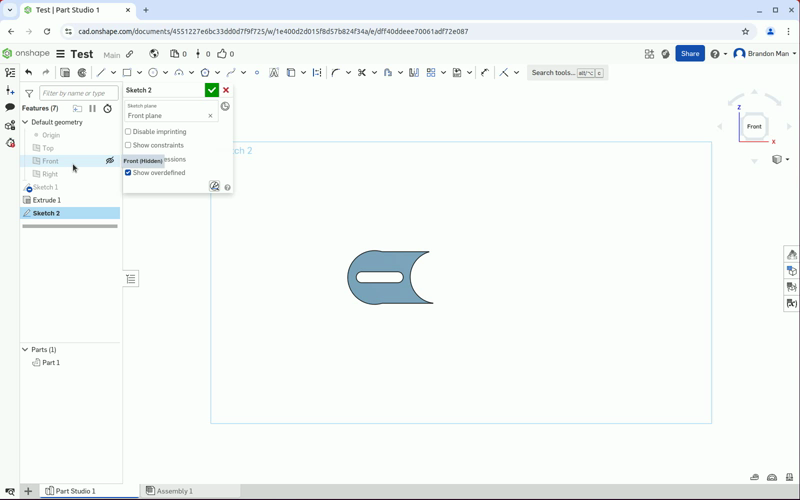
mouse_move(73, 352)
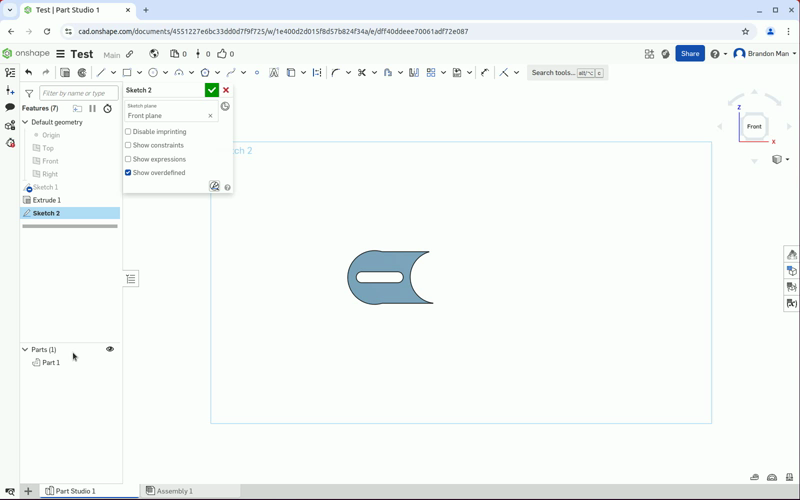
key(y)
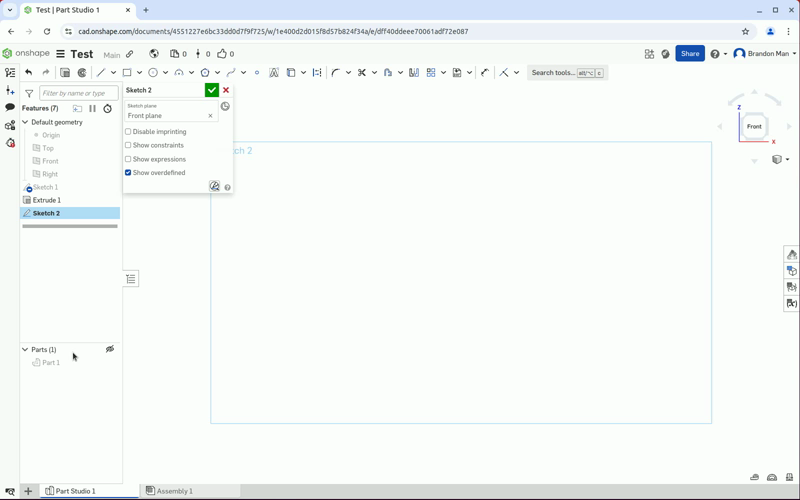
key(l)
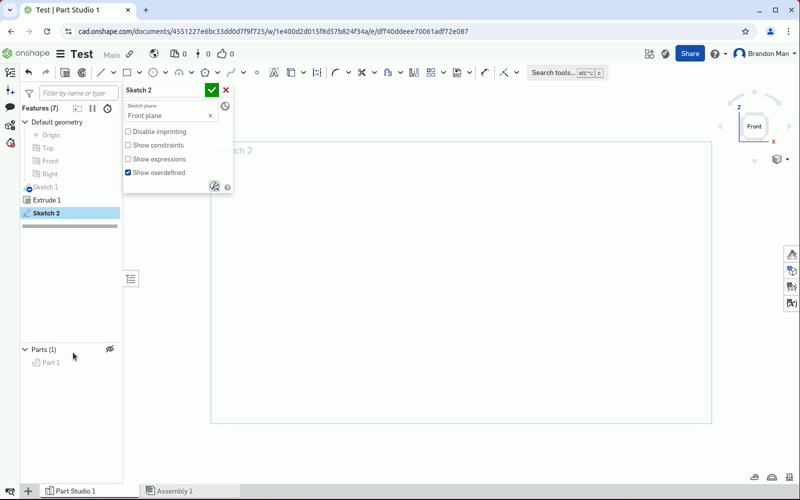
key_down(shift)
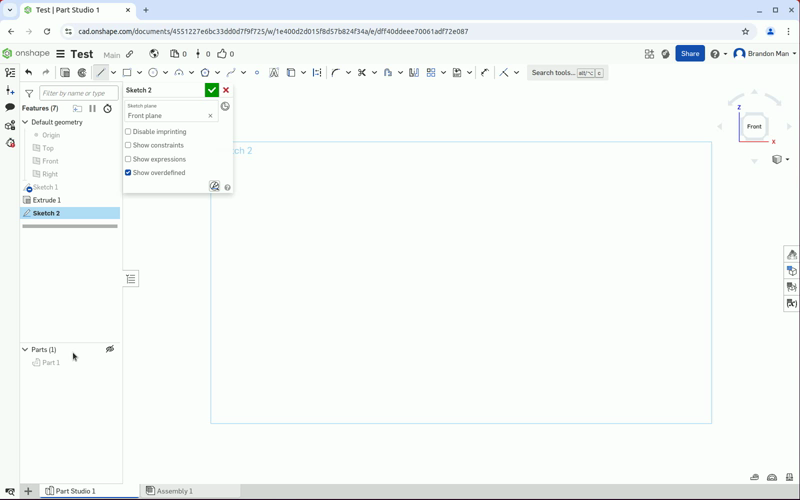
mouse_move(438, 303)
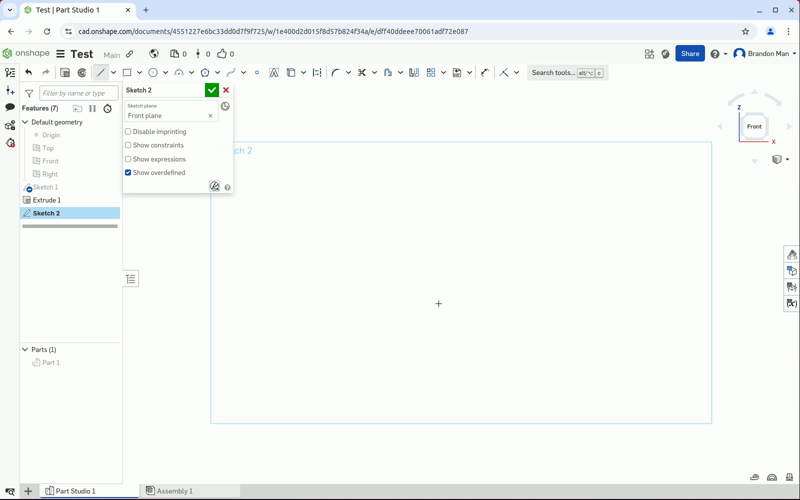
click(438, 303)
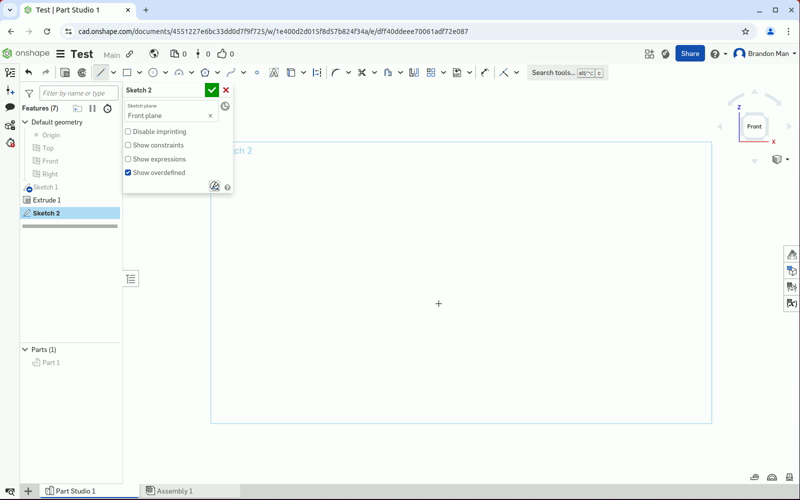
key_up(shift)
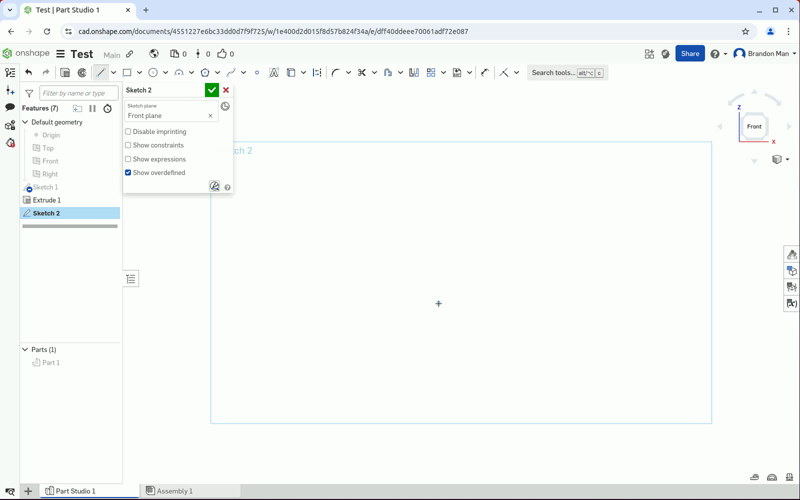
key_down(shift)
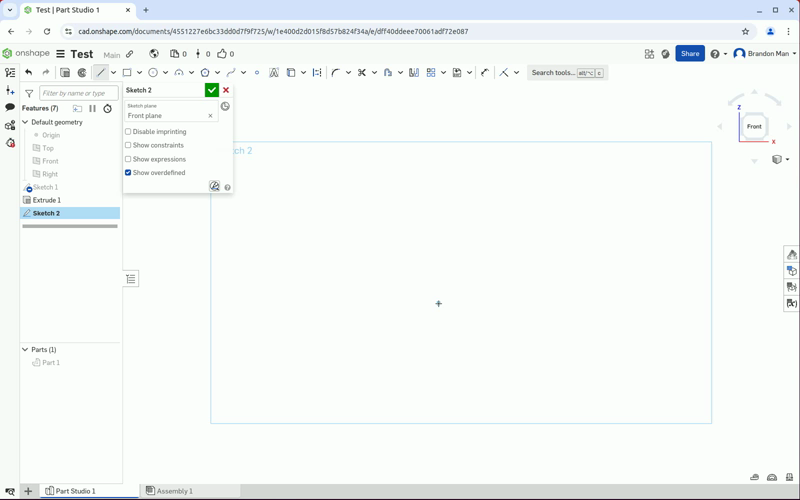
mouse_move(468, 303)
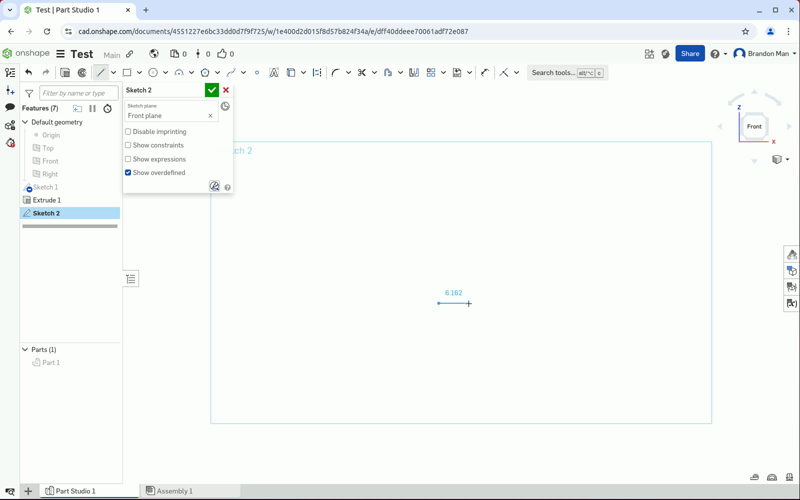
mouse_move(492, 303)
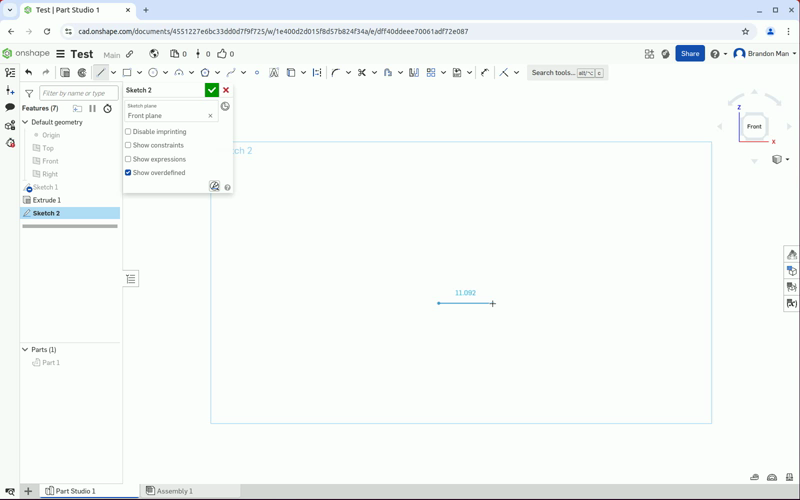
click(492, 303)
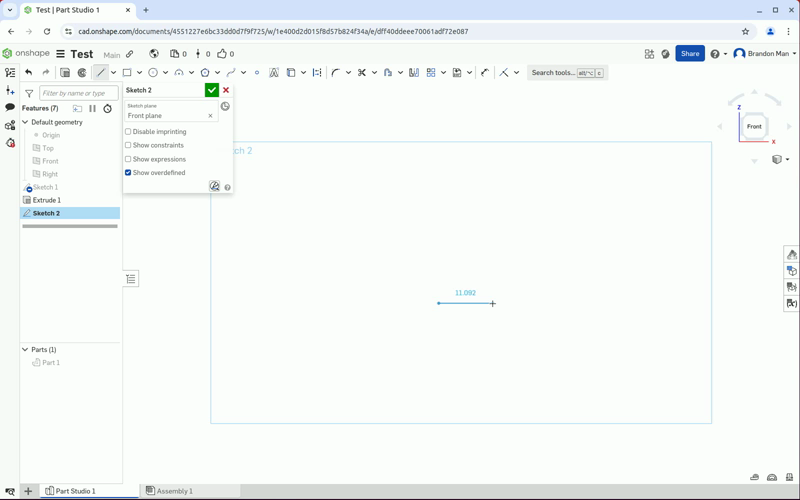
key_up(shift)
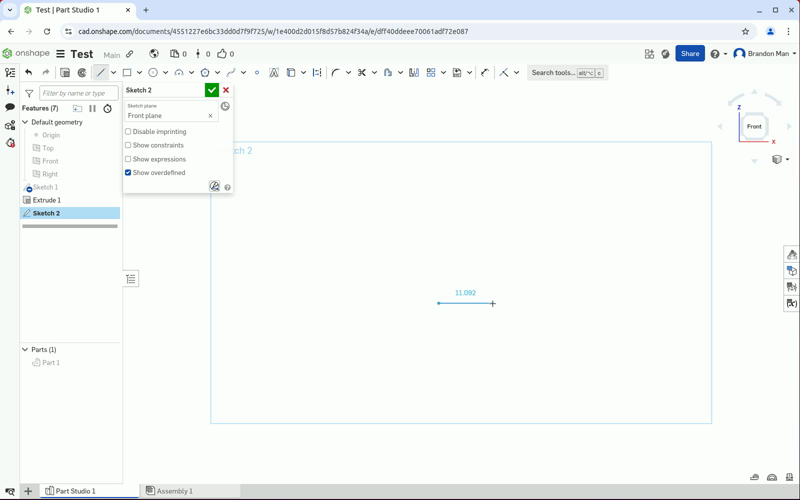
key(esc)
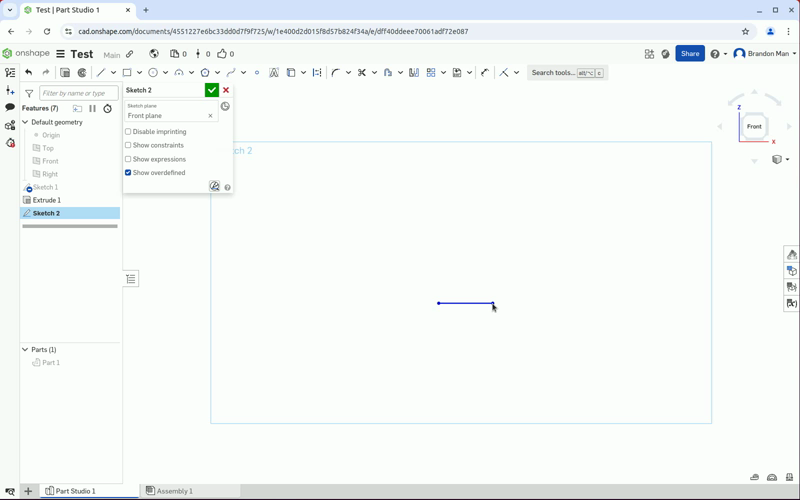
key(a)
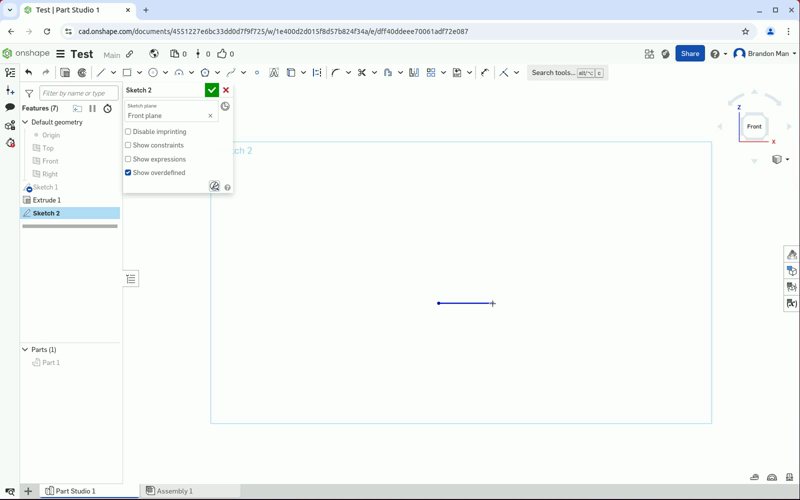
mouse_move(492, 303)
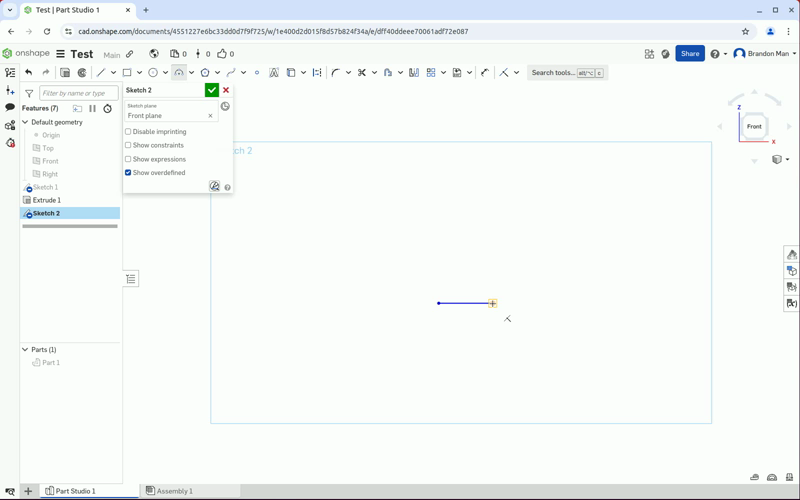
click(492, 303)
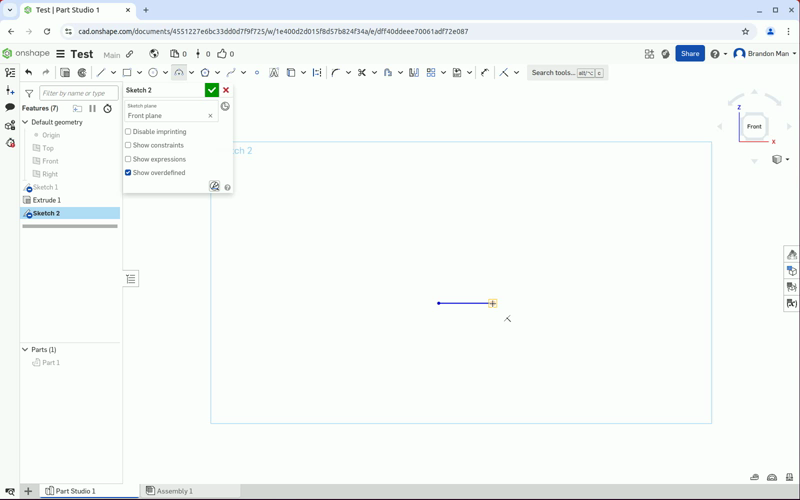
key_down(shift)
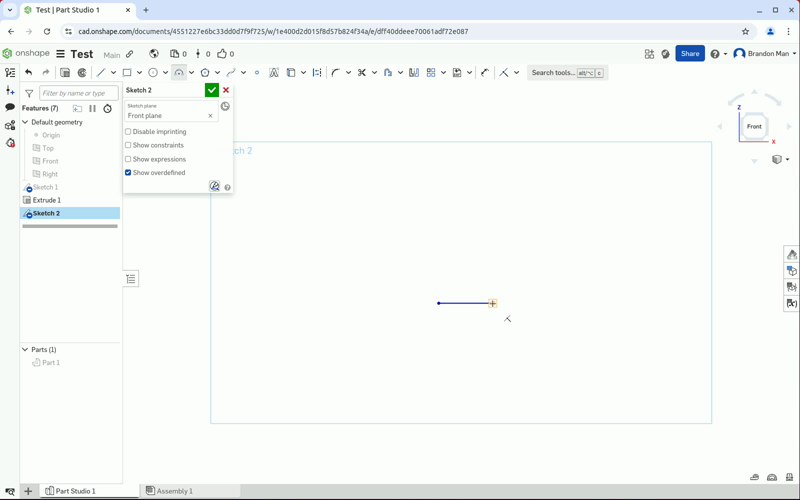
mouse_move(491, 251)
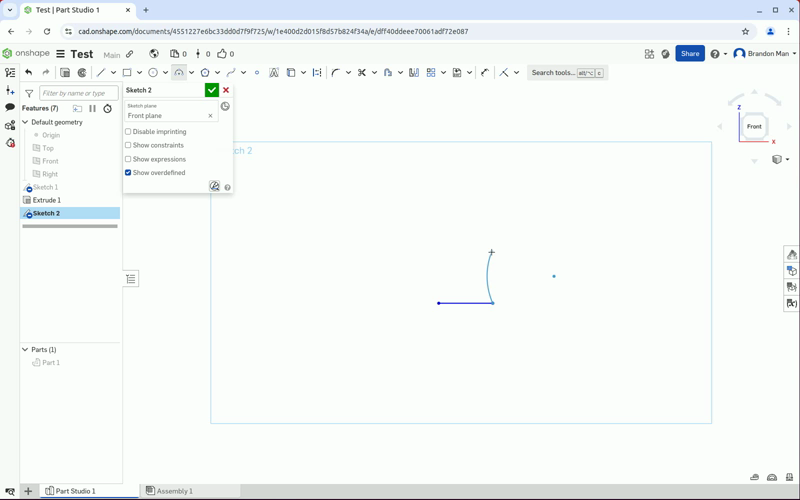
click(491, 251)
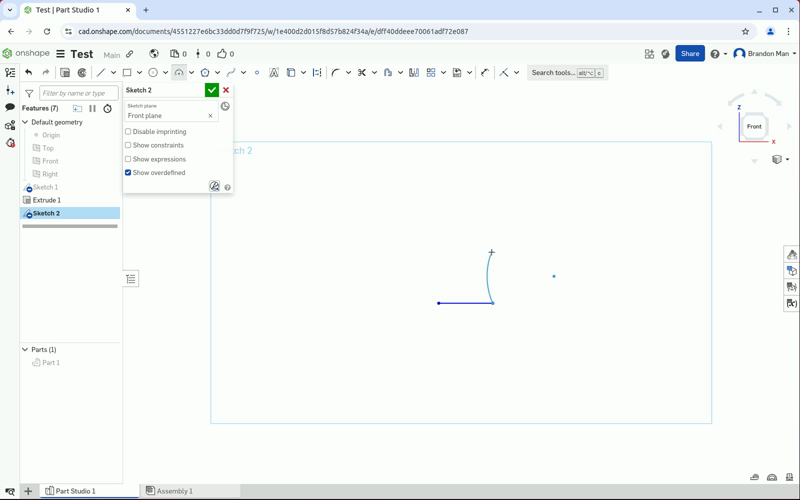
mouse_move(526, 276)
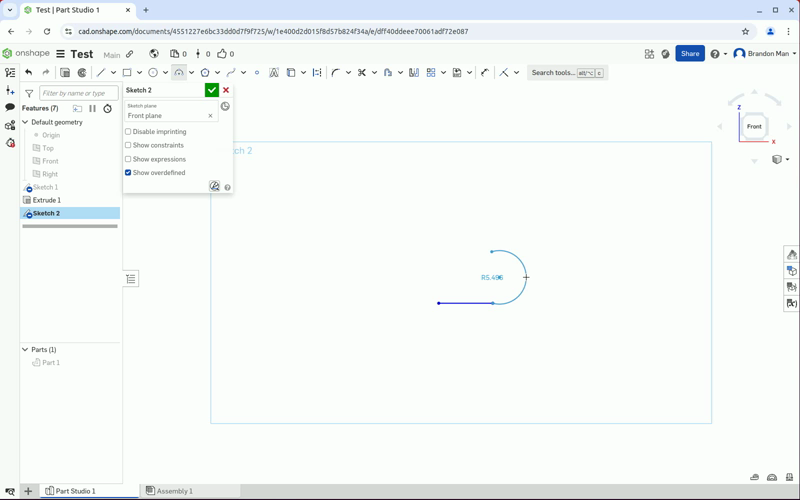
click(526, 276)
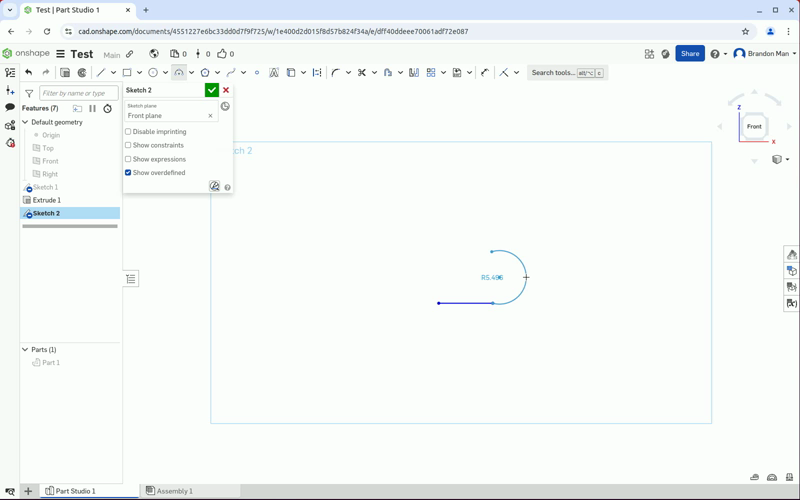
key_up(shift)
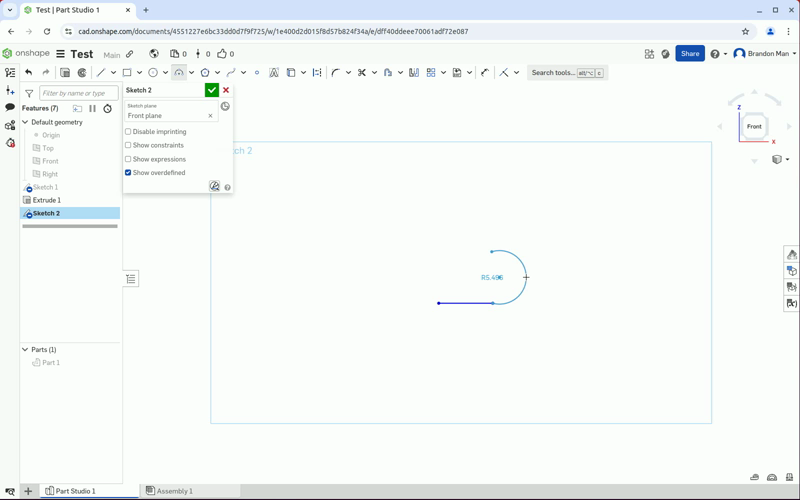
key(esc)
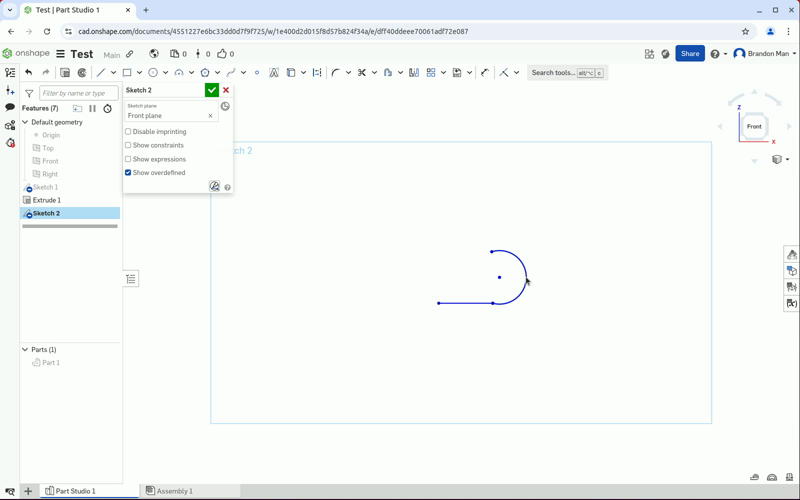
key(l)
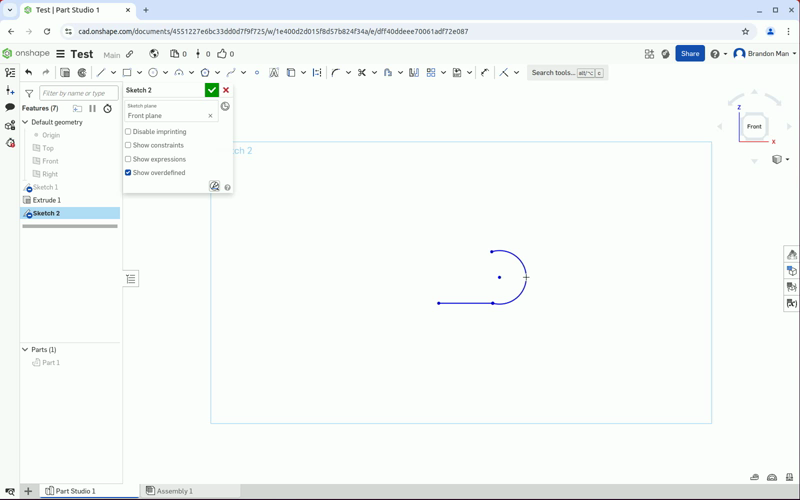
mouse_move(491, 251)
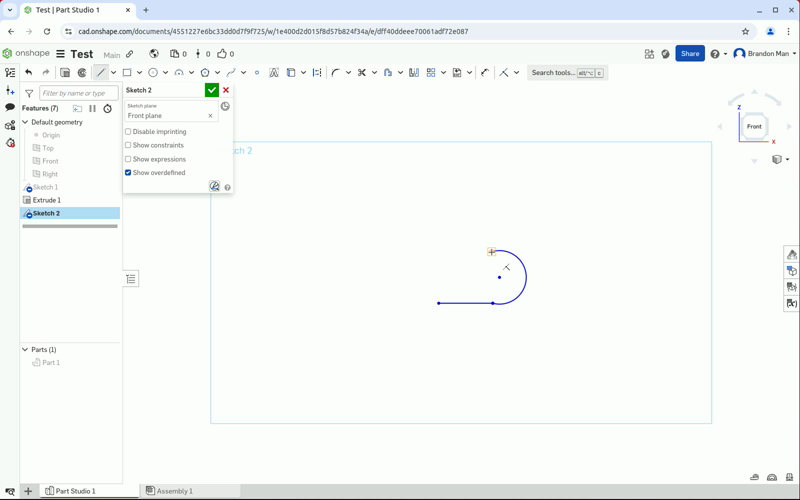
click(491, 251)
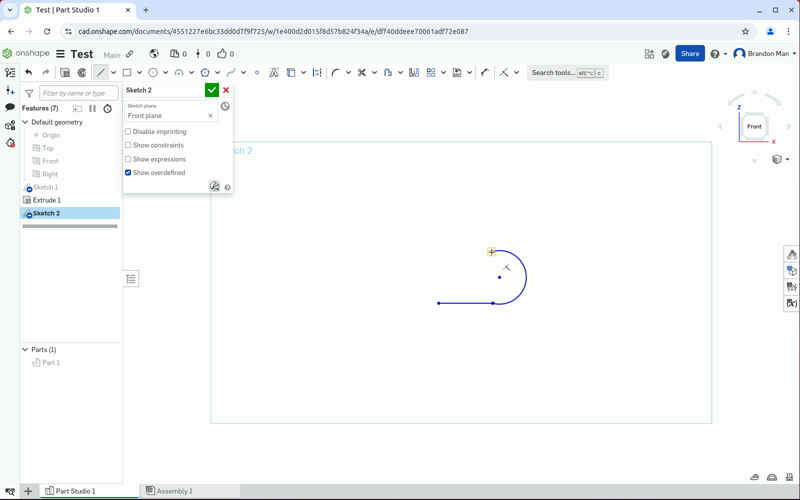
key_down(shift)
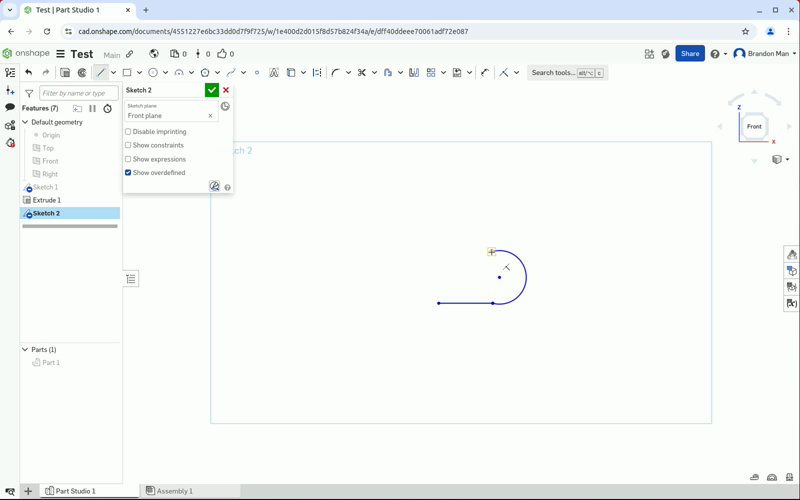
mouse_move(521, 251)
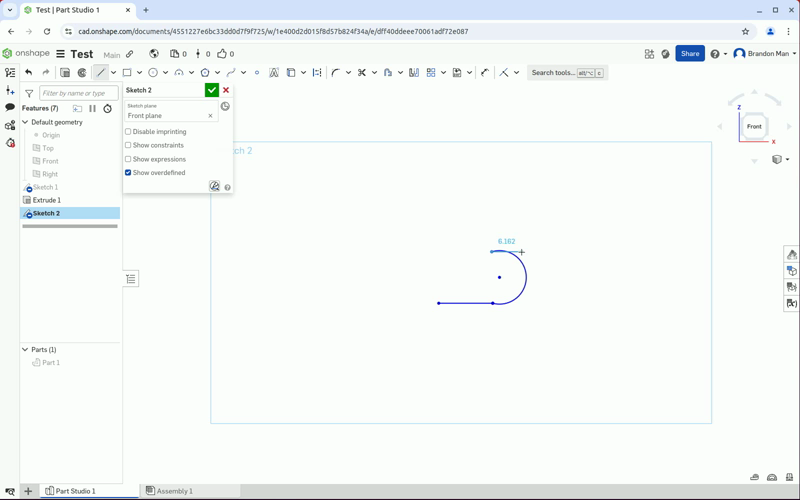
mouse_move(443, 251)
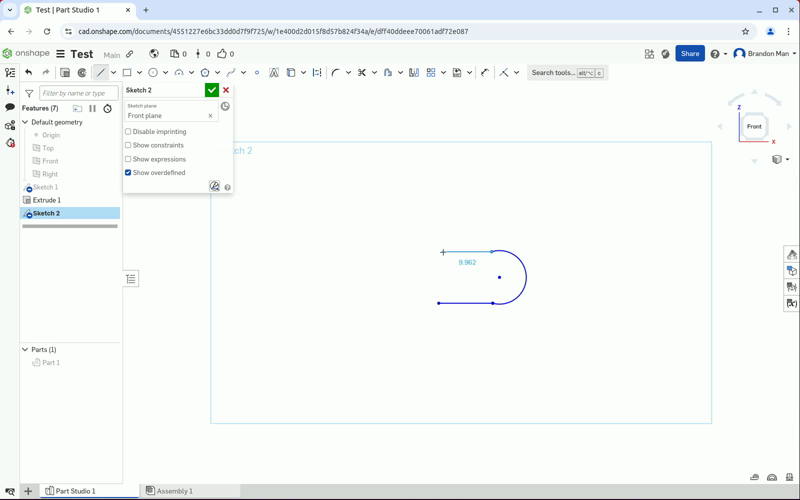
click(443, 251)
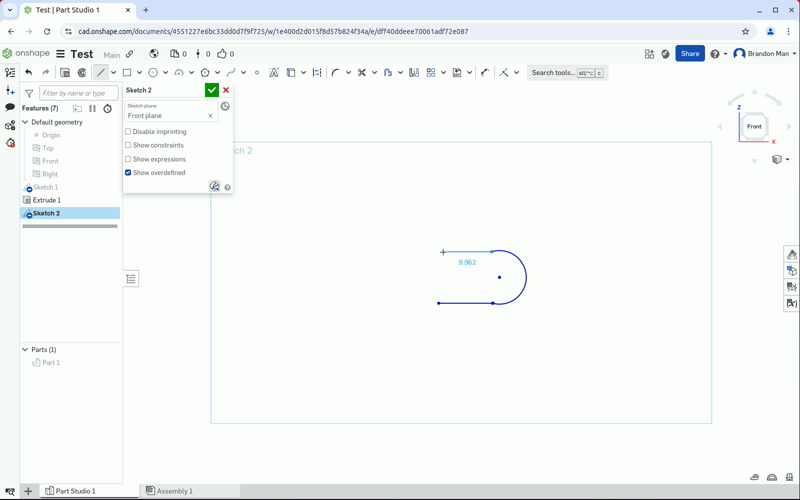
key_up(shift)
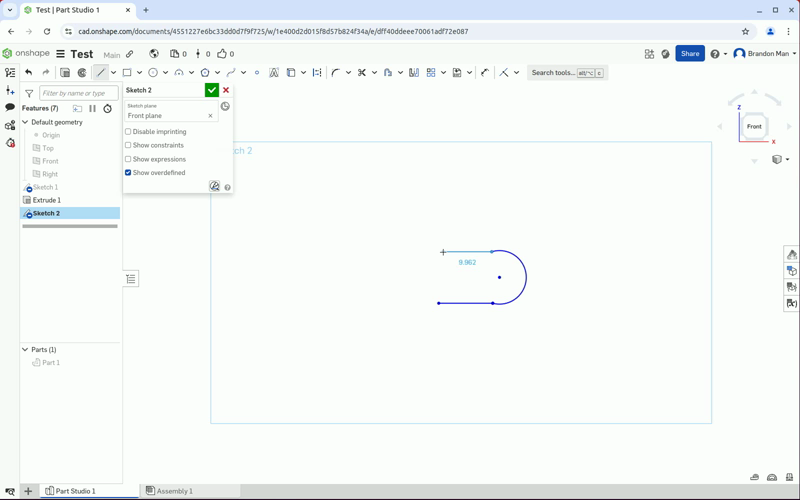
key(esc)
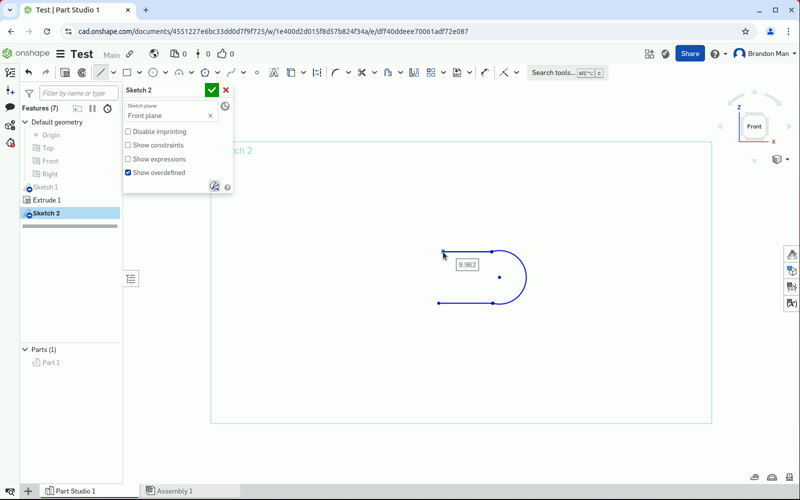
key(a)
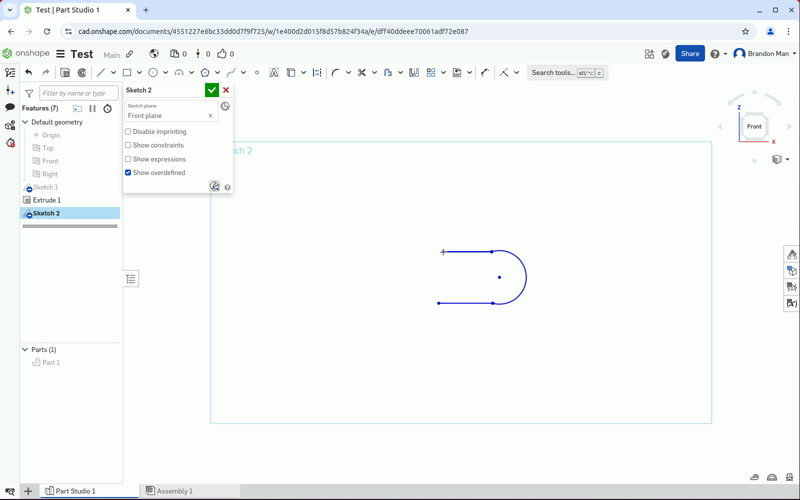
mouse_move(443, 251)
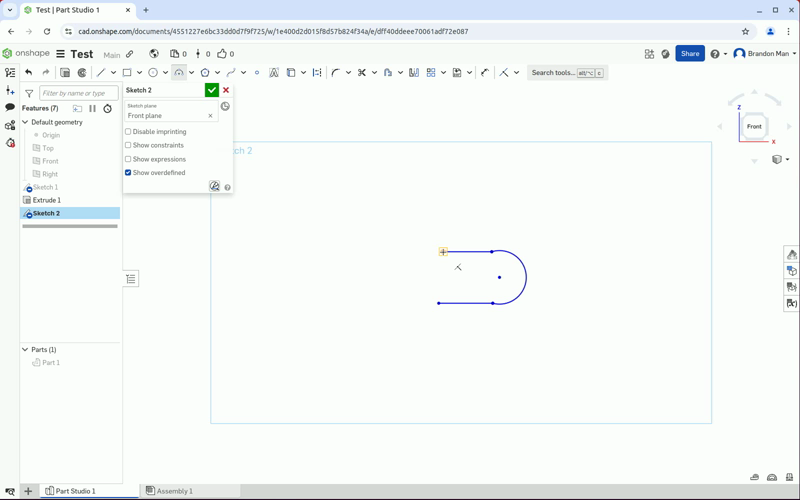
click(443, 251)
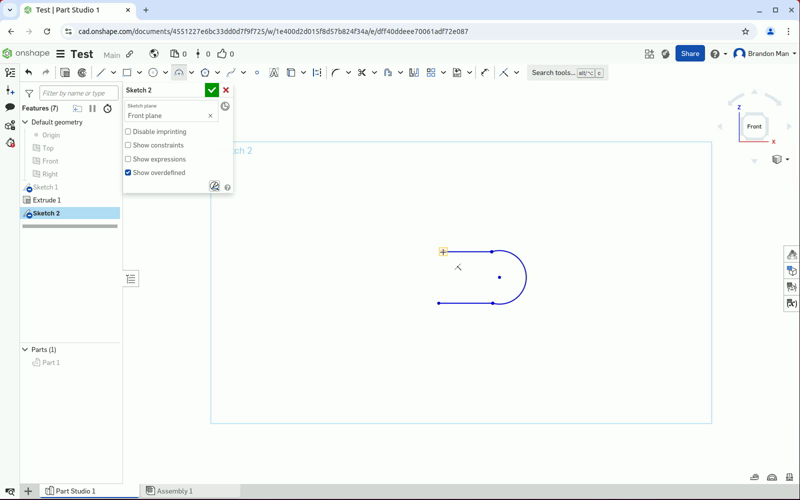
mouse_move(438, 303)
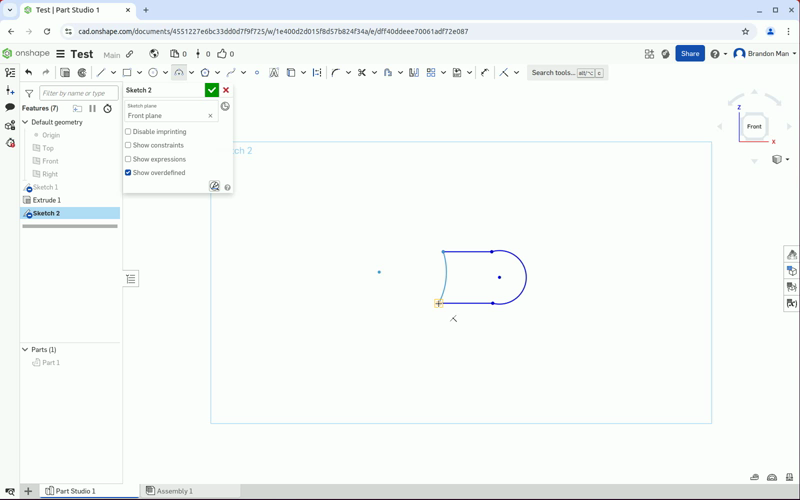
click(438, 303)
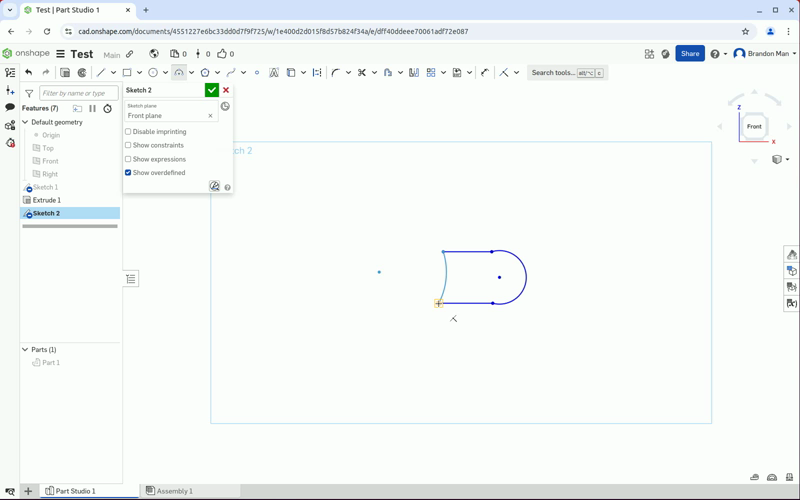
key_down(shift)
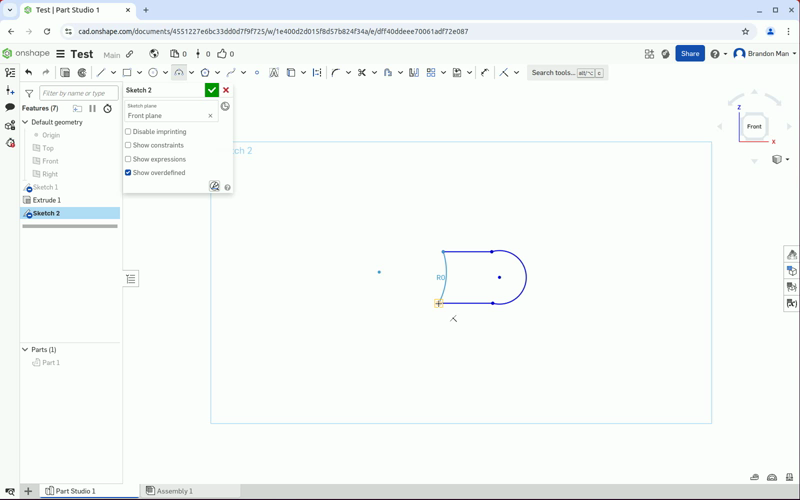
mouse_move(462, 279)
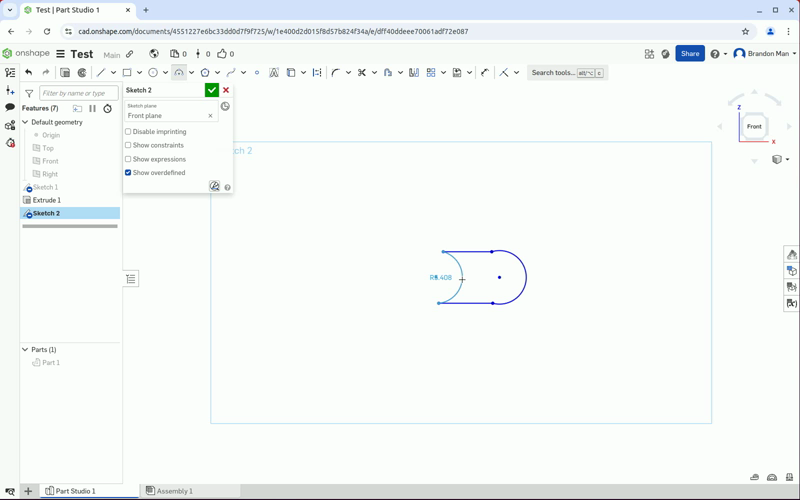
click(462, 279)
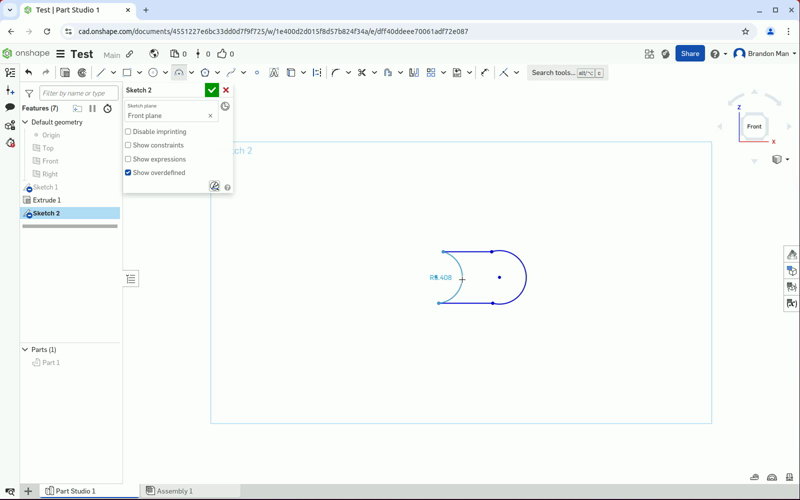
key_up(shift)
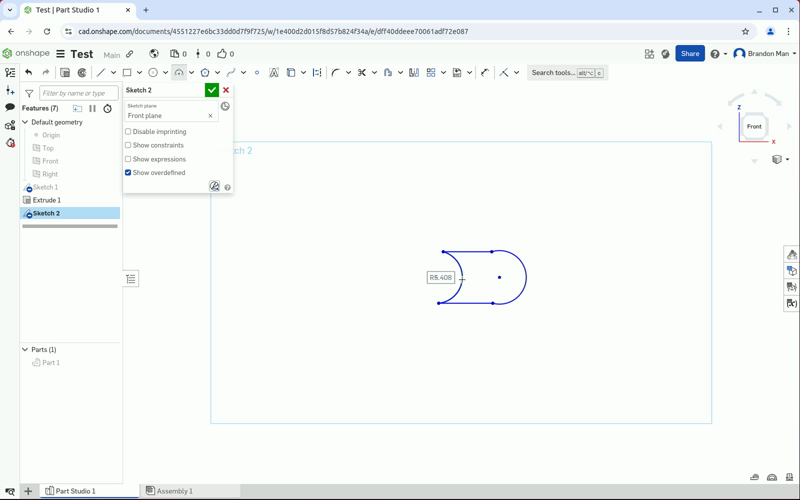
key(esc)
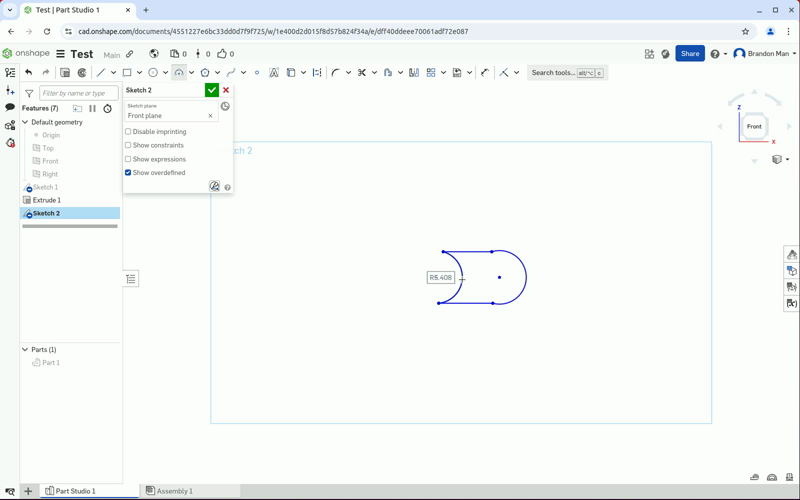
key(l)
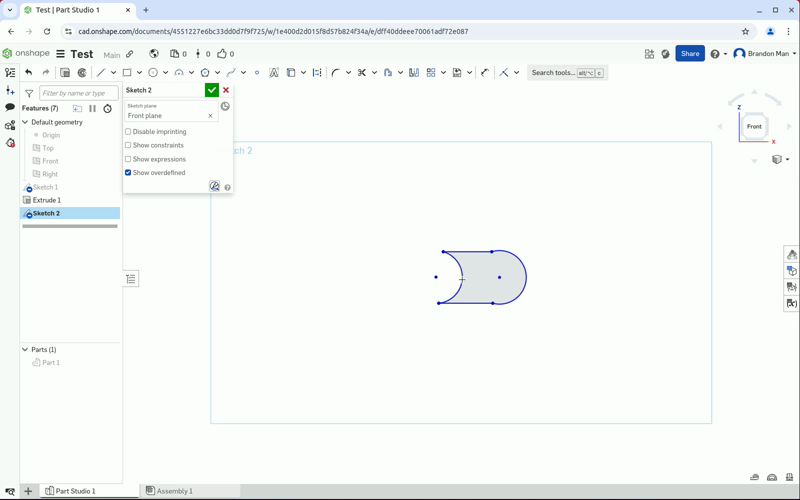
key_down(shift)
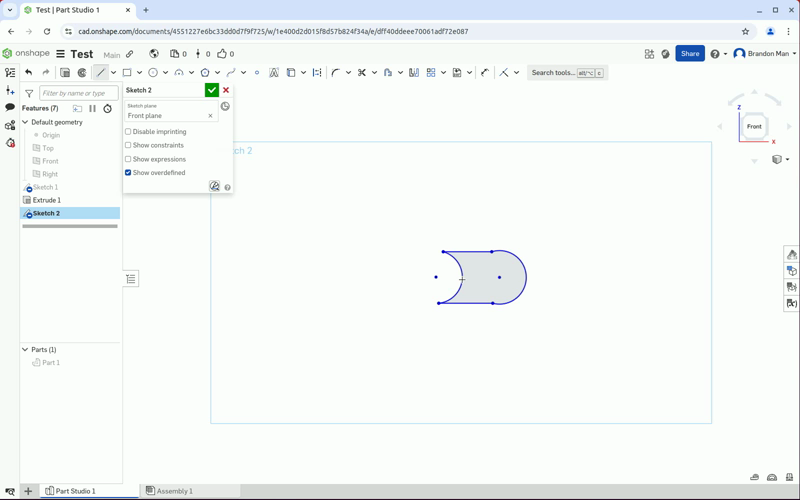
mouse_move(477, 282)
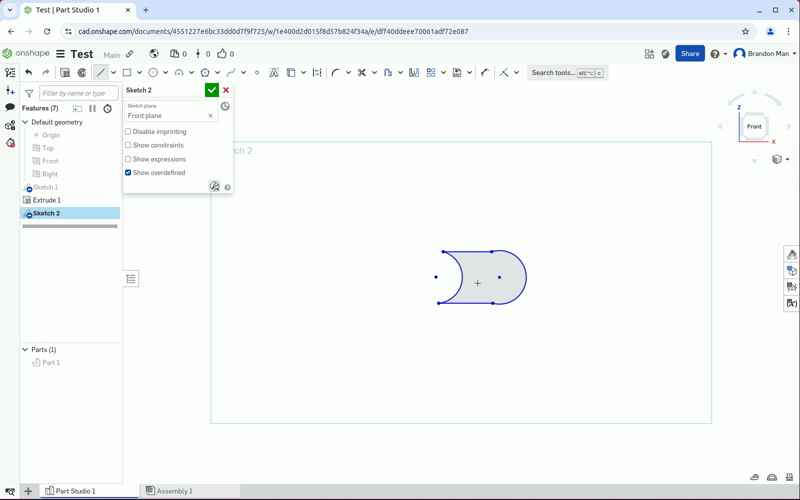
click(477, 282)
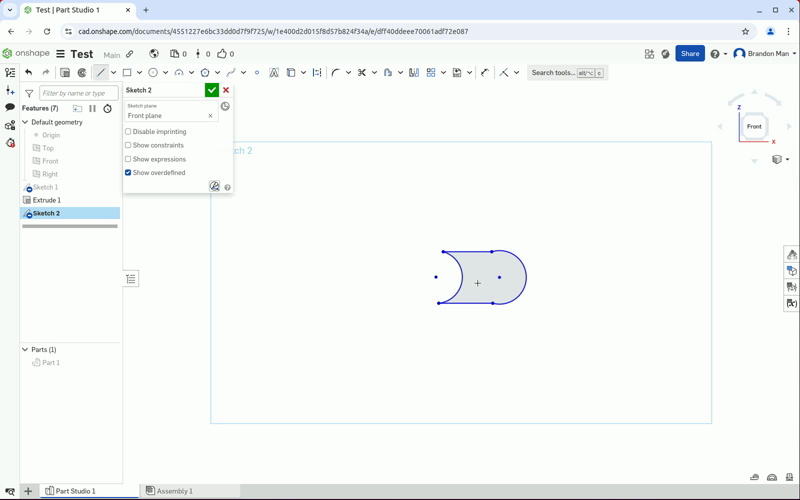
key_up(shift)
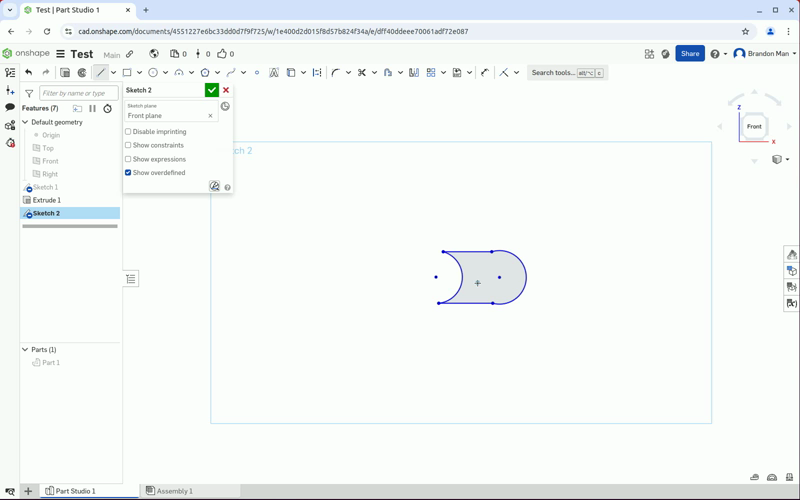
key_down(shift)
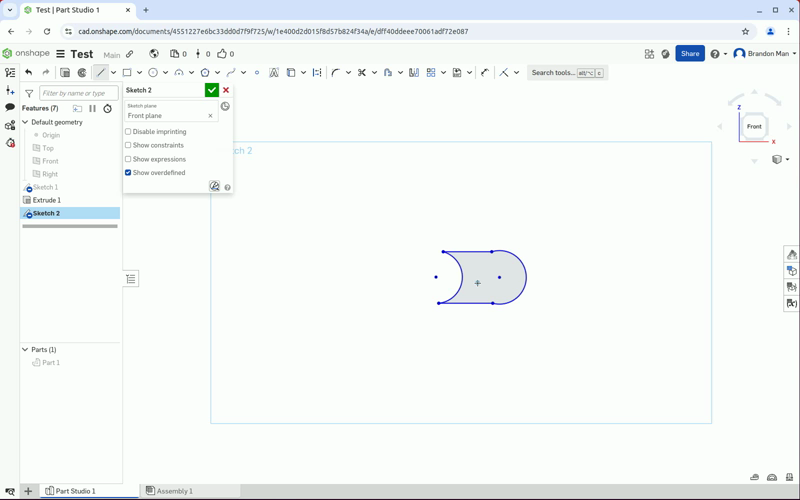
mouse_move(507, 282)
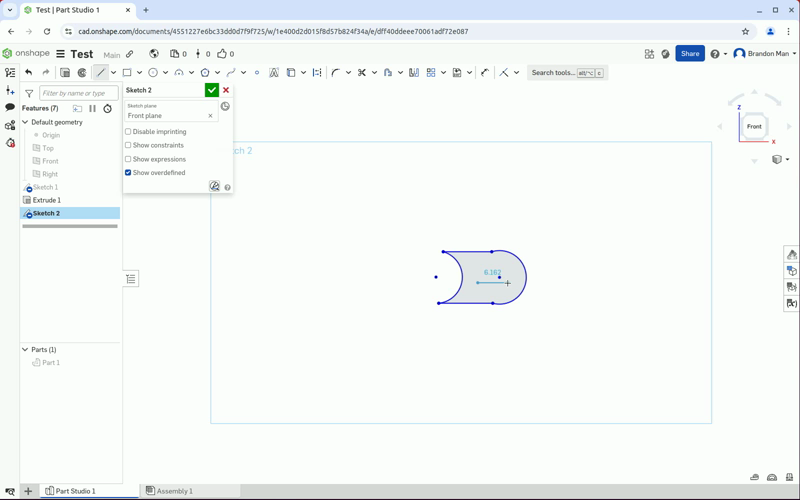
mouse_move(507, 282)
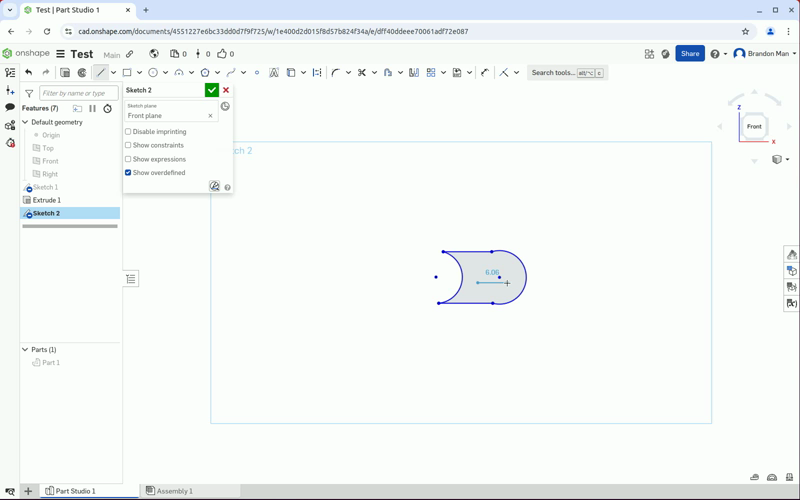
click(507, 282)
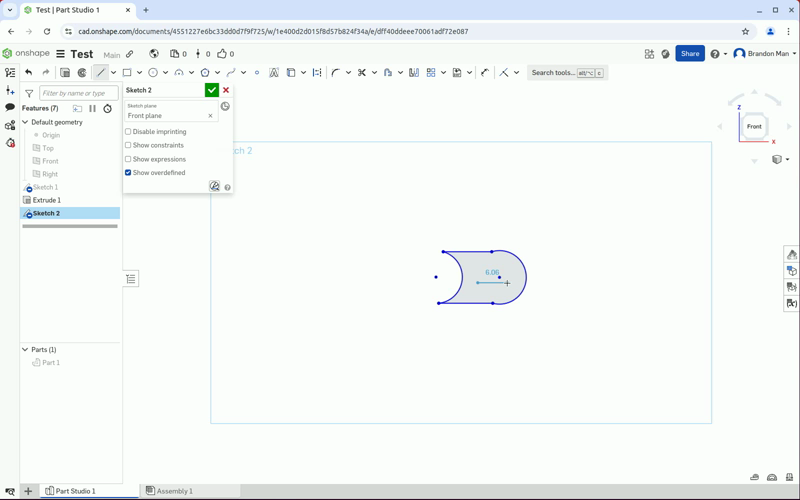
key_up(shift)
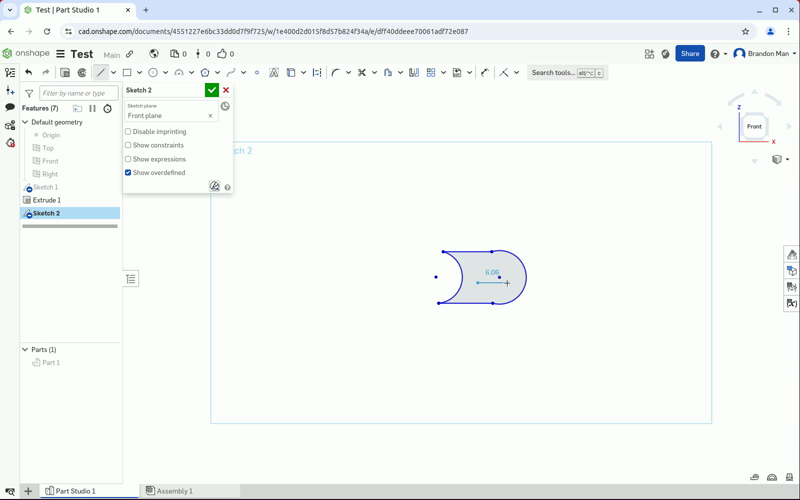
key(esc)
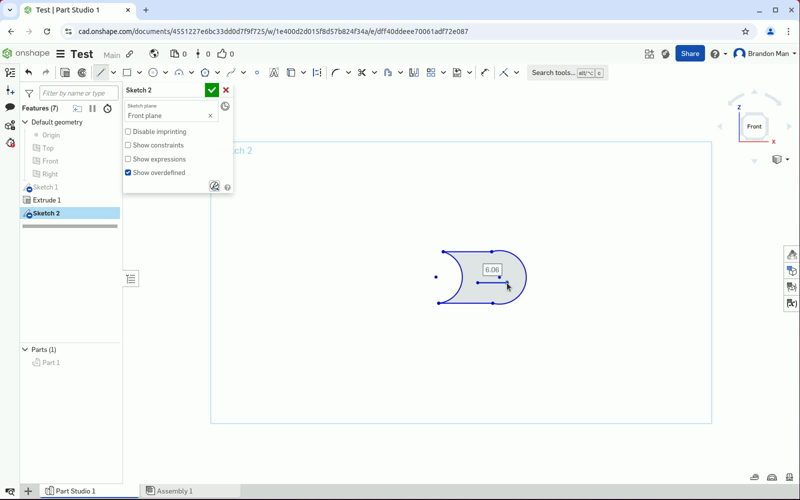
key(a)
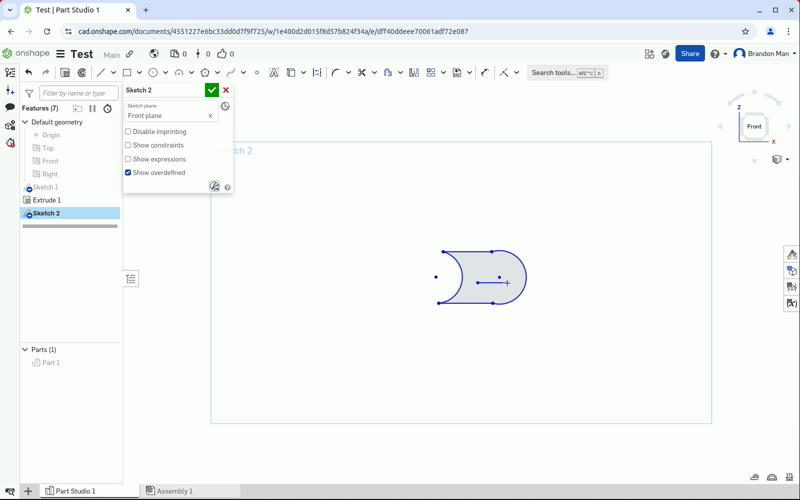
mouse_move(507, 282)
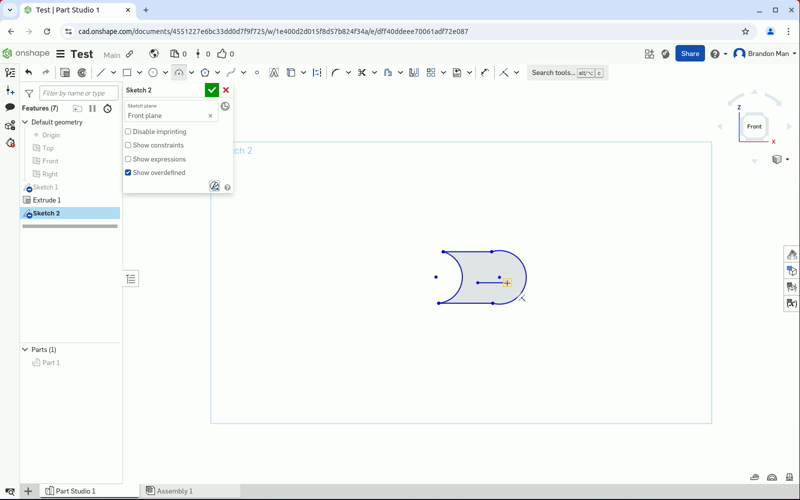
click(507, 282)
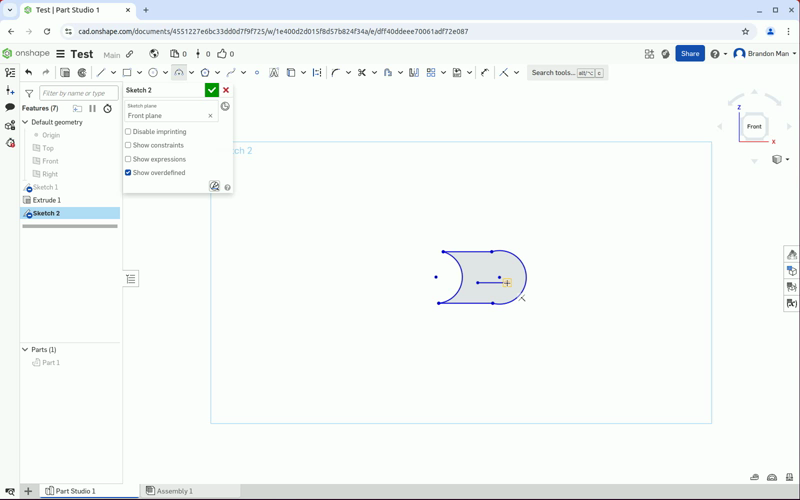
key_down(shift)
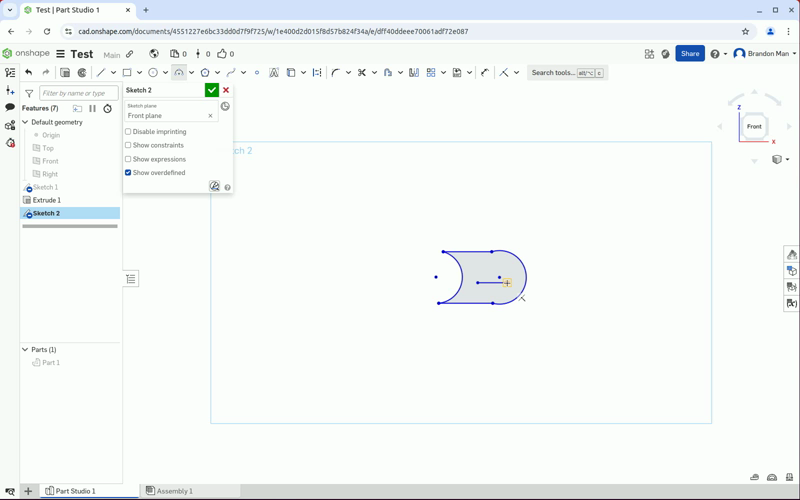
mouse_move(507, 271)
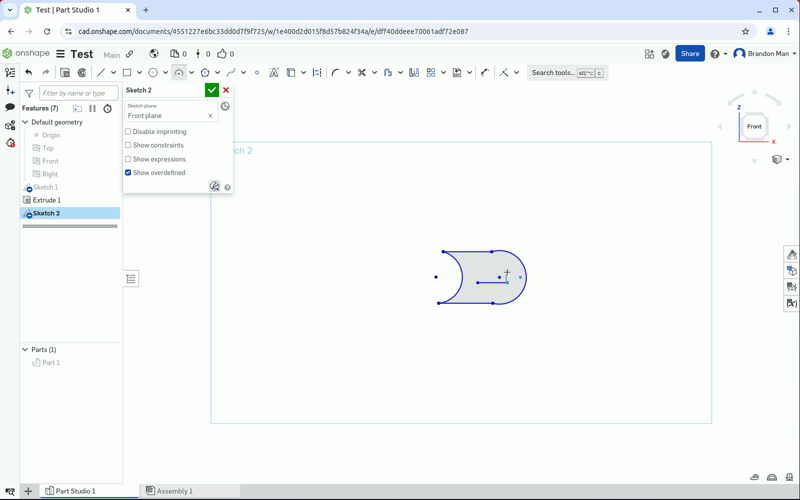
click(507, 271)
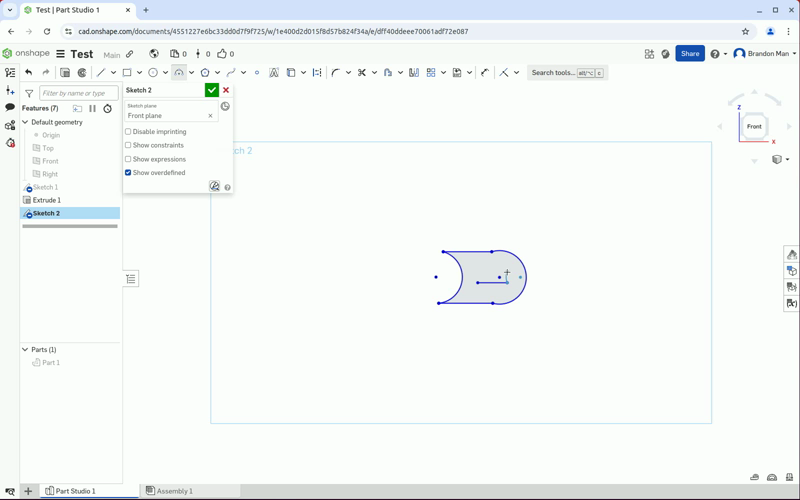
mouse_move(501, 277)
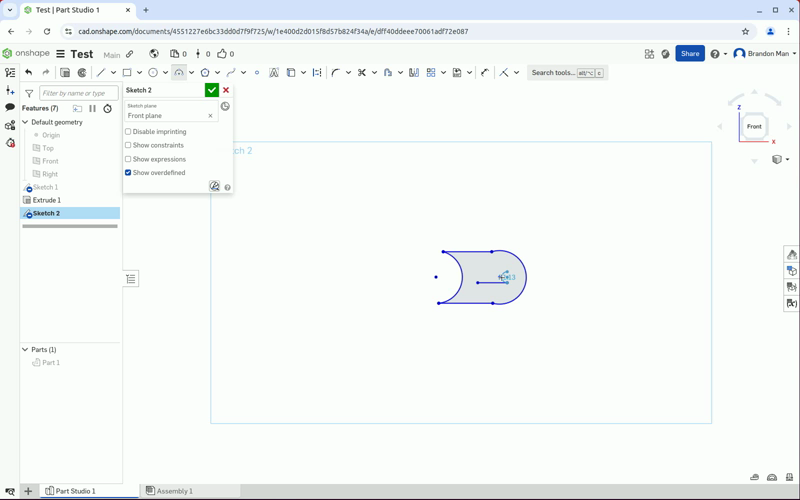
scroll(6)
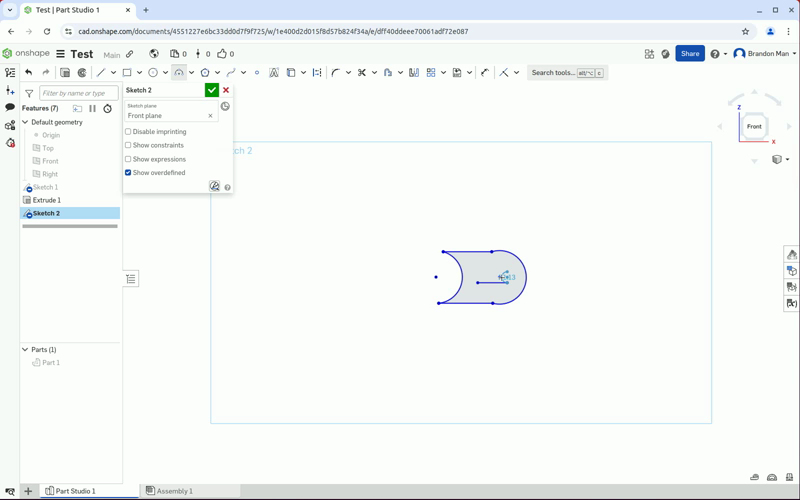
scroll(6)
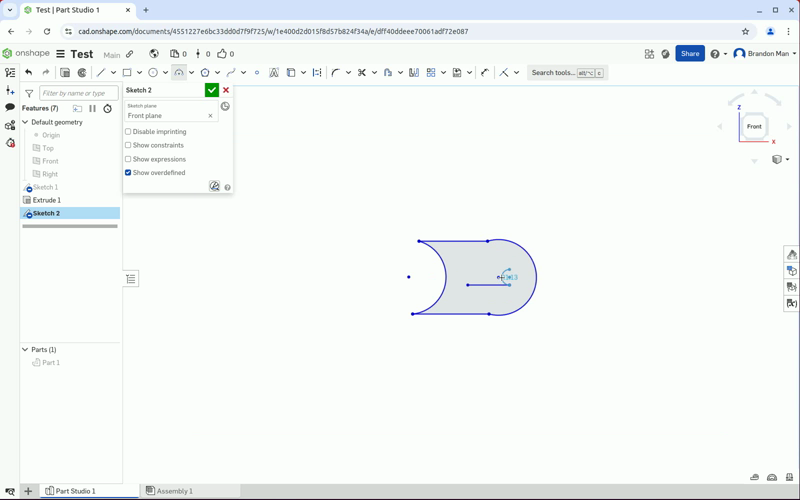
scroll(6)
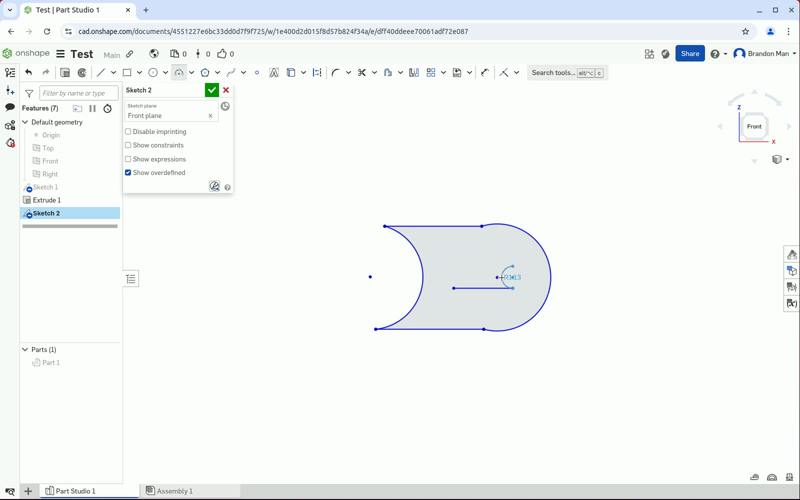
scroll(6)
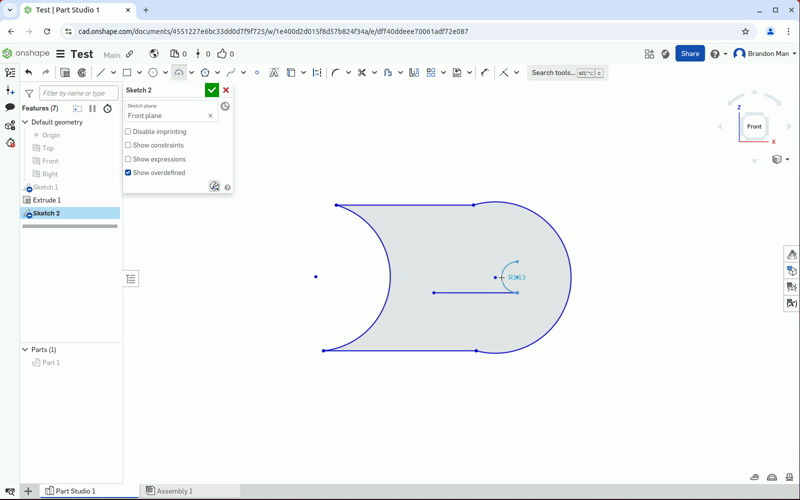
scroll(6)
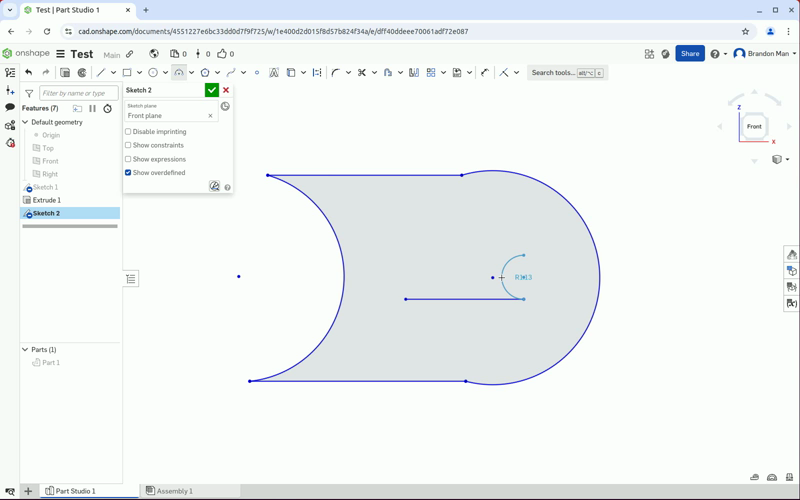
scroll(6)
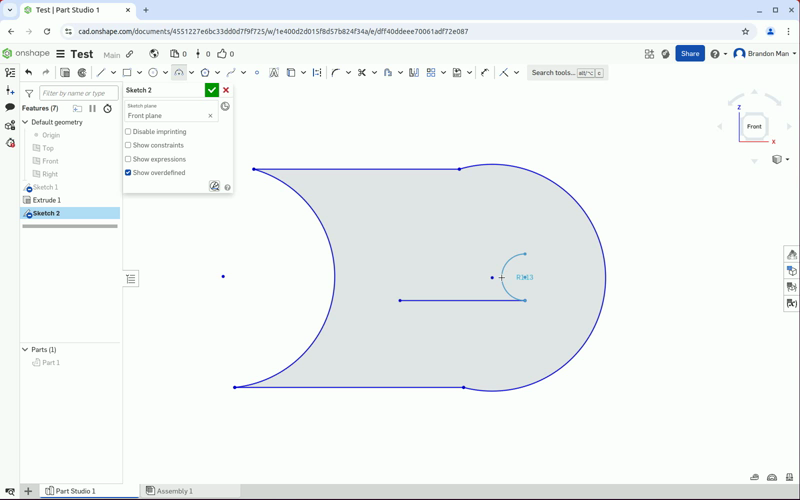
scroll(6)
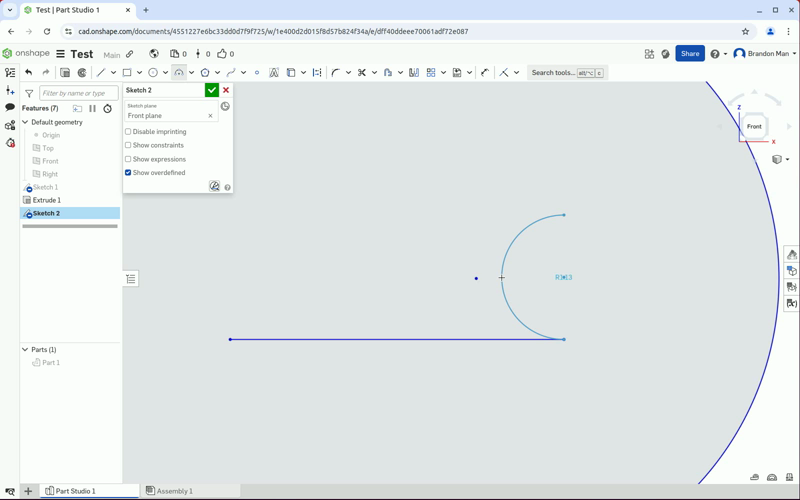
click(501, 277)
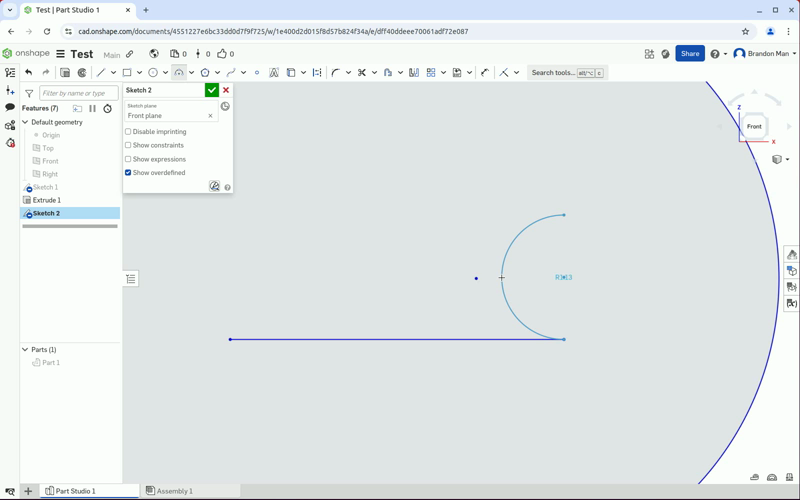
scroll(-6)
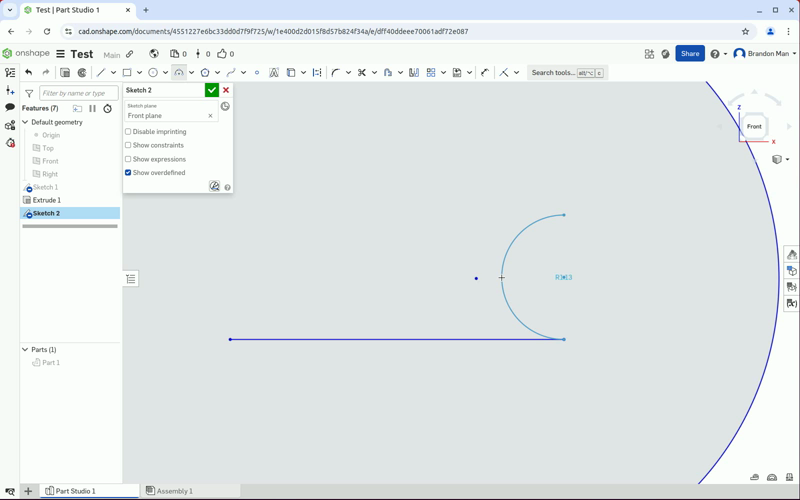
scroll(-6)
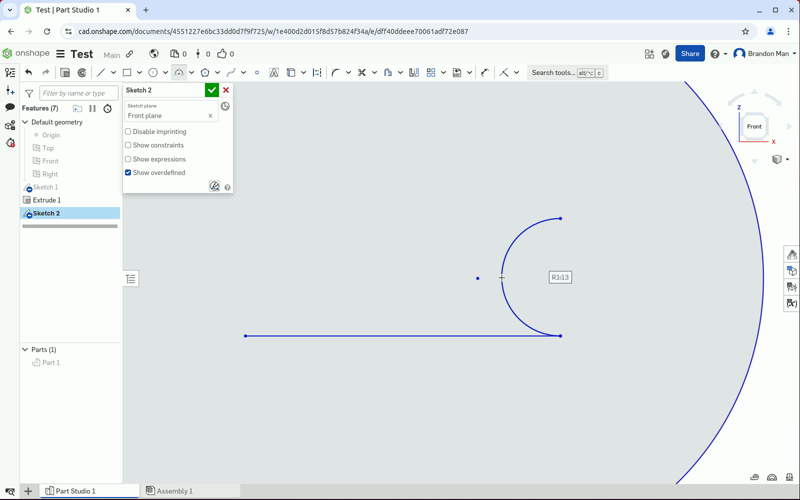
scroll(-6)
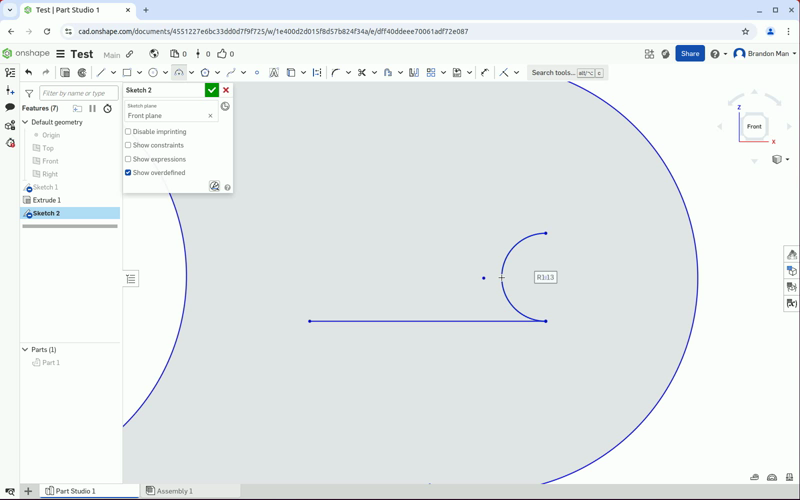
scroll(-6)
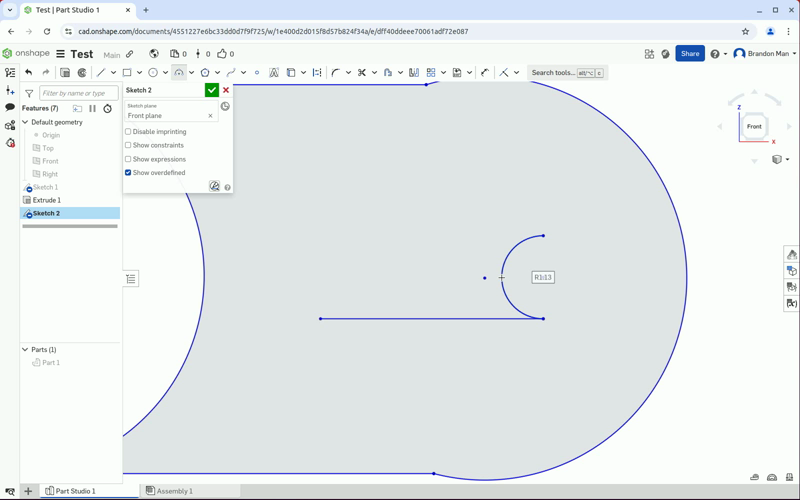
scroll(-6)
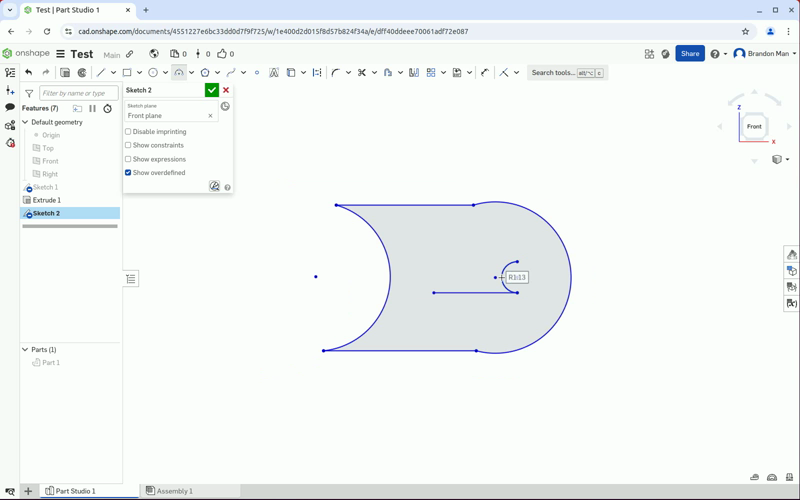
scroll(-6)
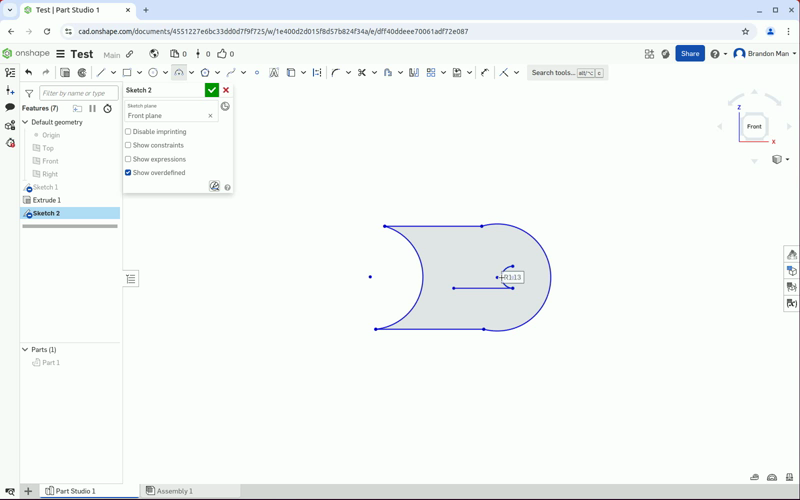
scroll(-6)
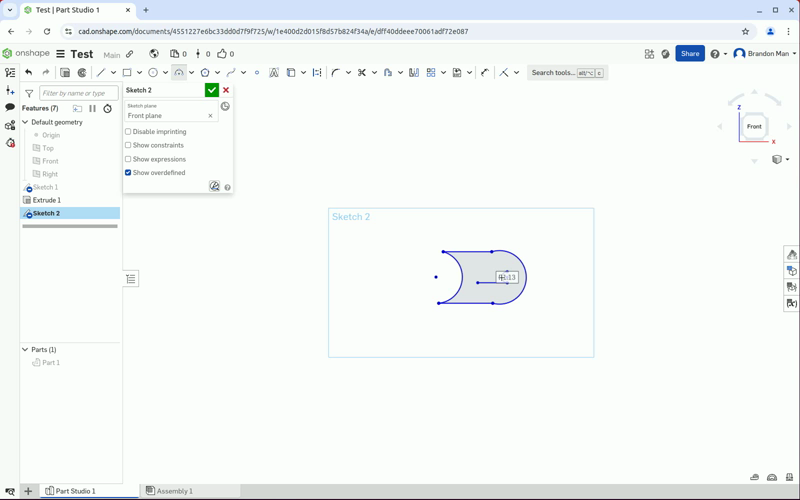
key_up(shift)
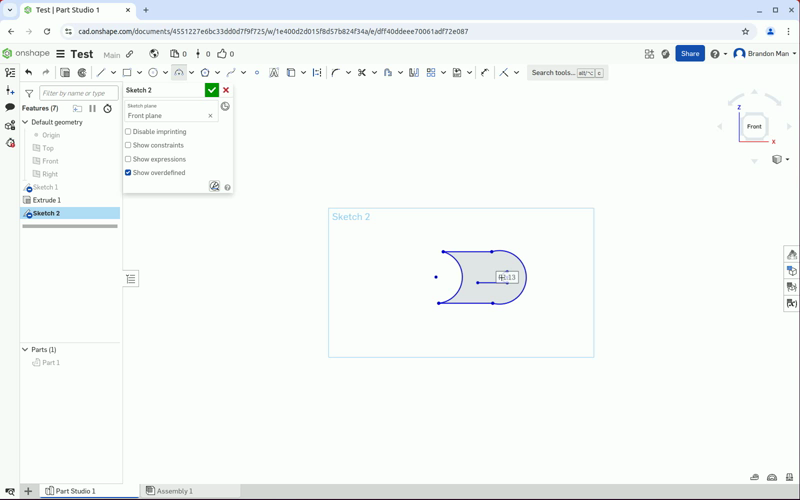
key(esc)
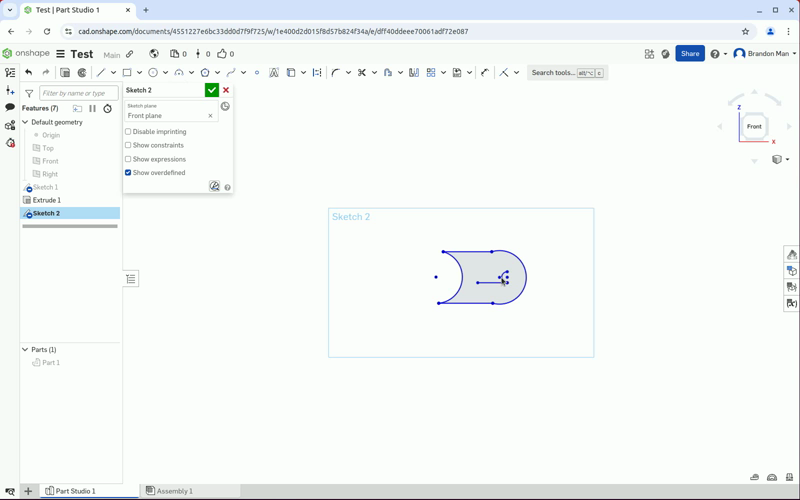
key(l)
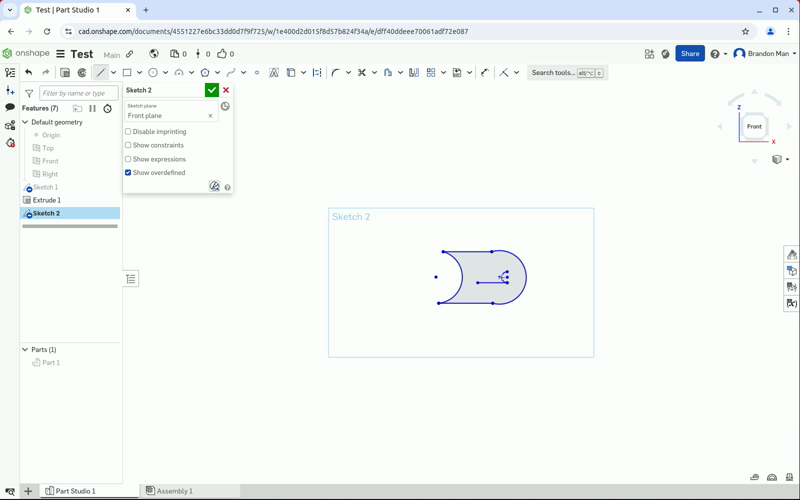
mouse_move(507, 271)
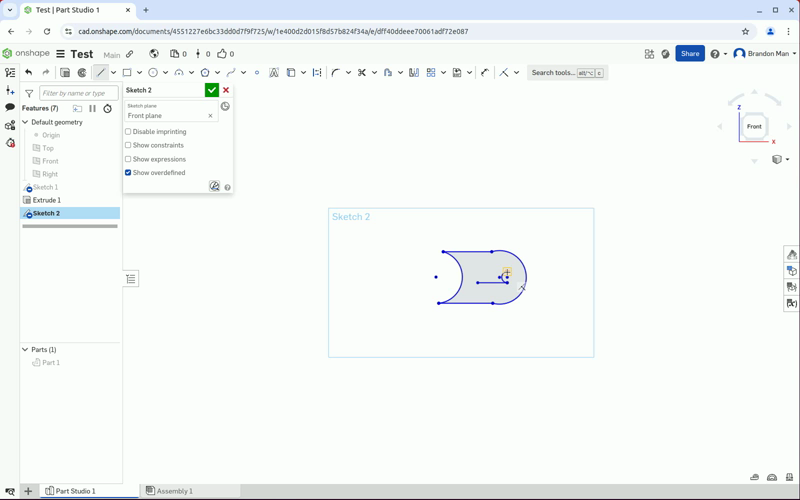
click(507, 271)
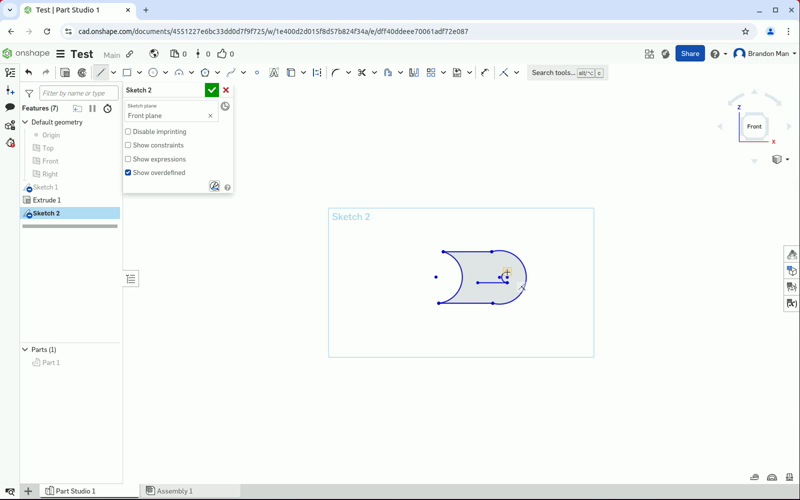
key_down(shift)
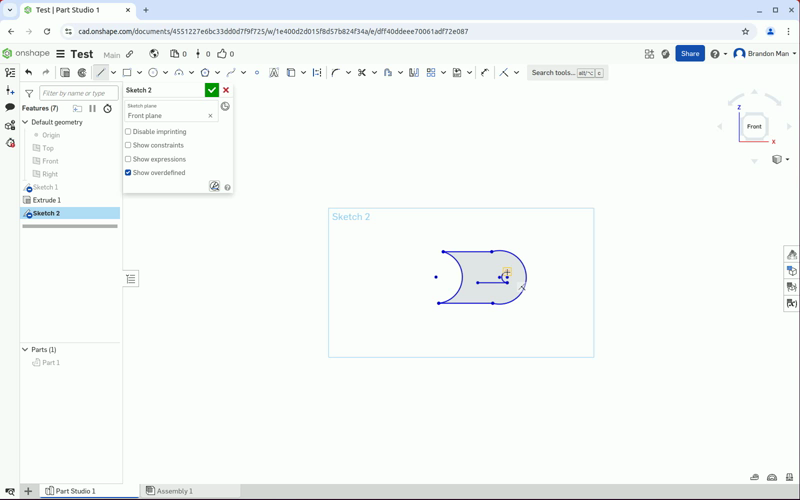
mouse_move(537, 271)
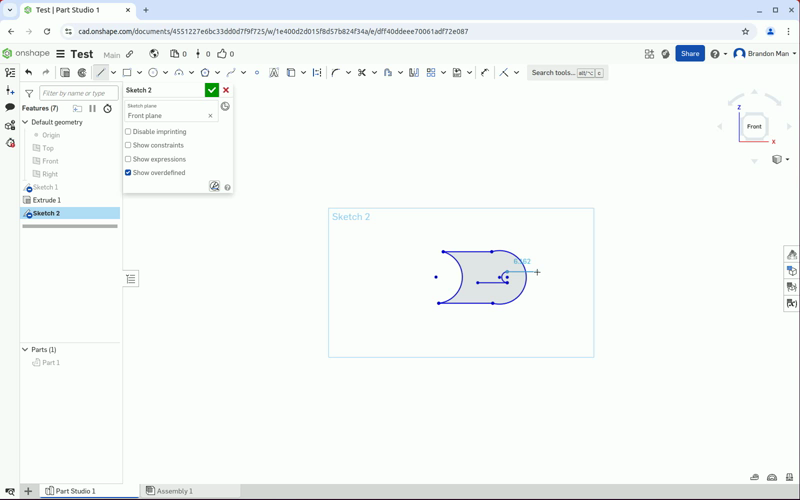
mouse_move(477, 271)
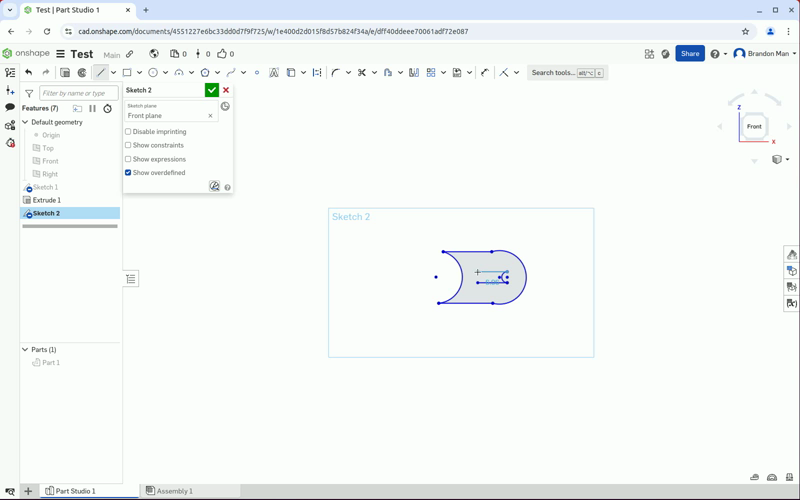
click(477, 271)
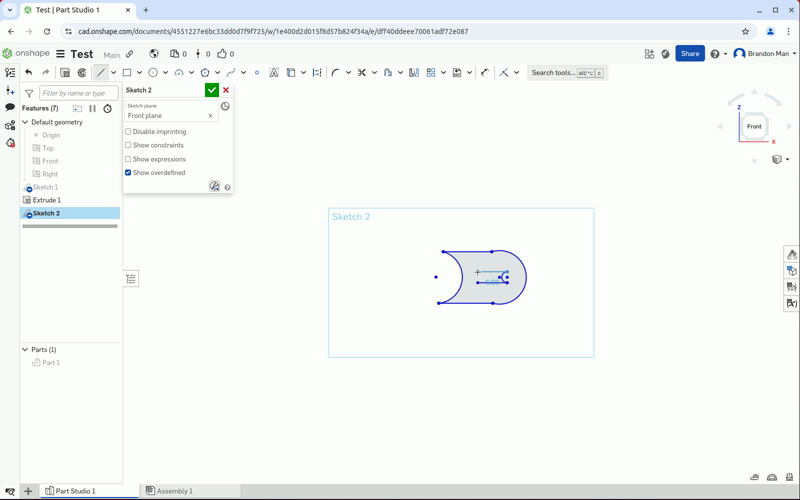
key_up(shift)
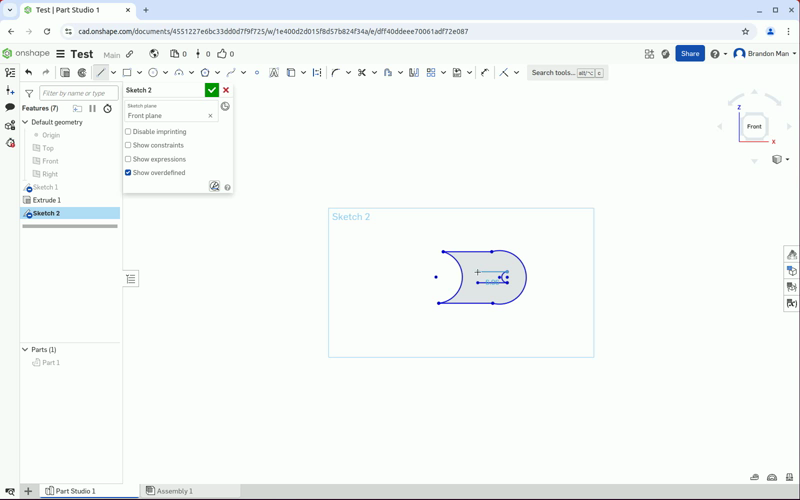
key(esc)
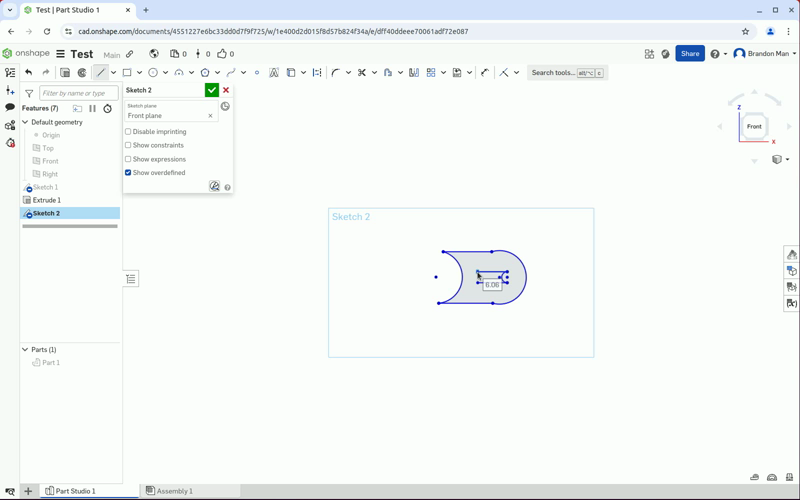
key(a)
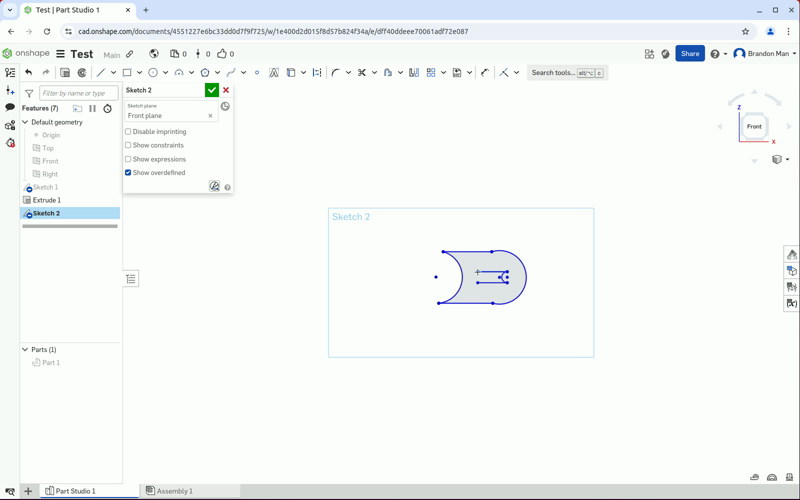
mouse_move(477, 271)
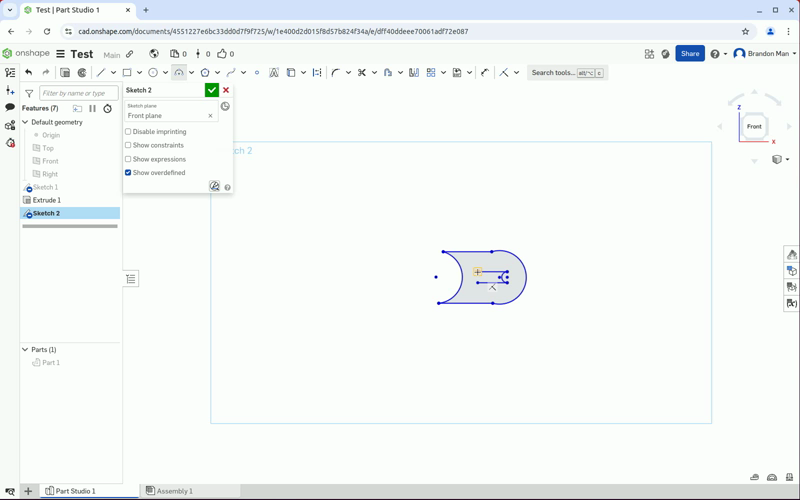
click(477, 271)
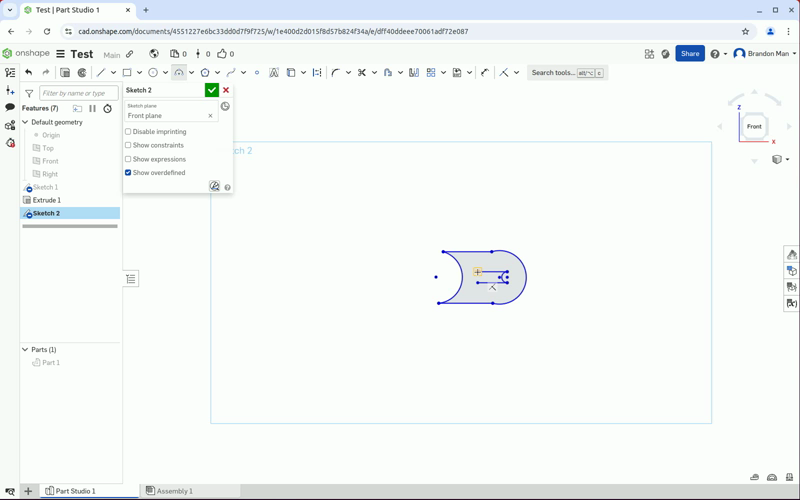
mouse_move(477, 282)
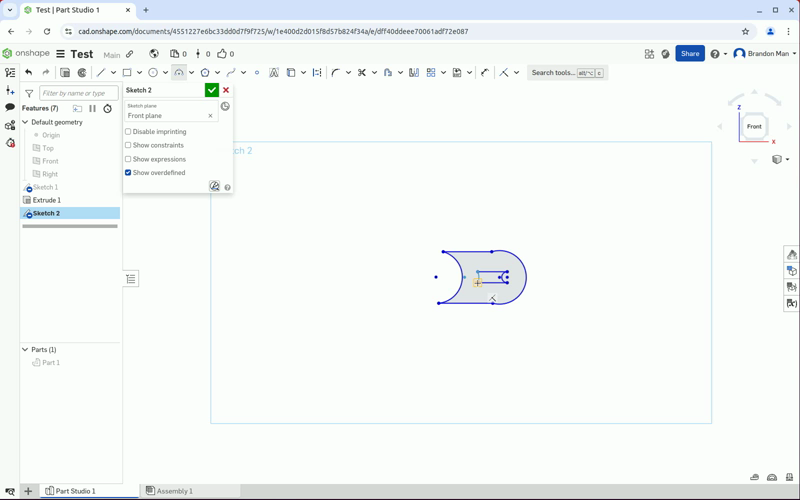
click(477, 282)
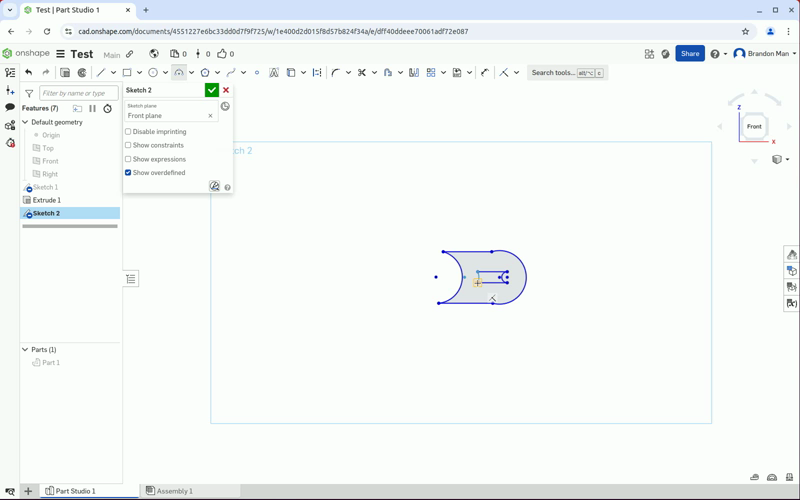
key_down(shift)
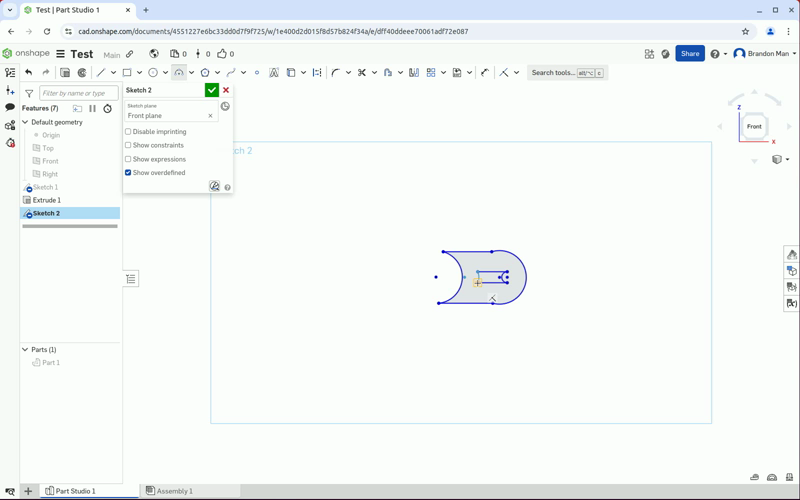
mouse_move(470, 277)
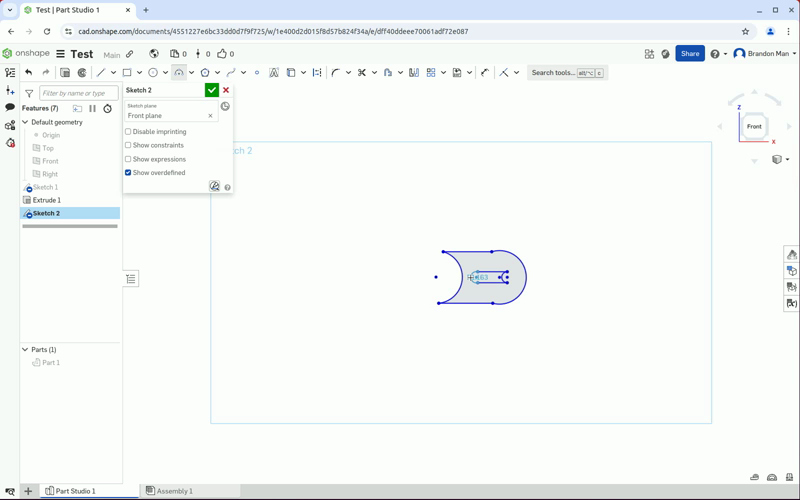
click(470, 277)
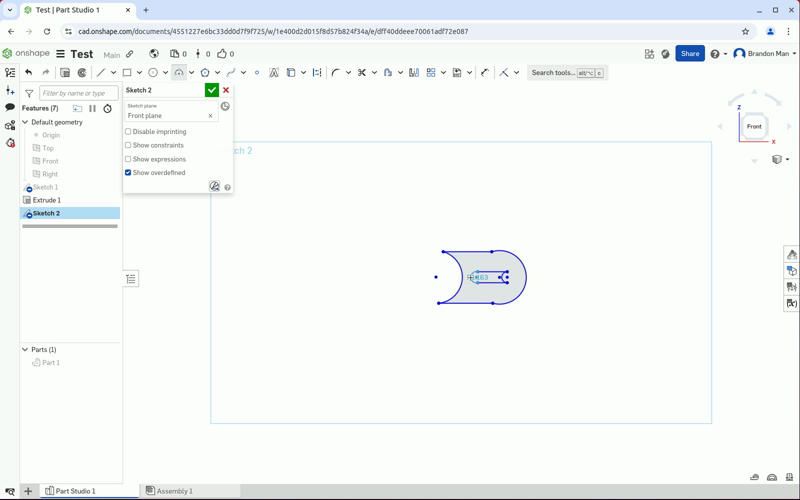
key_up(shift)
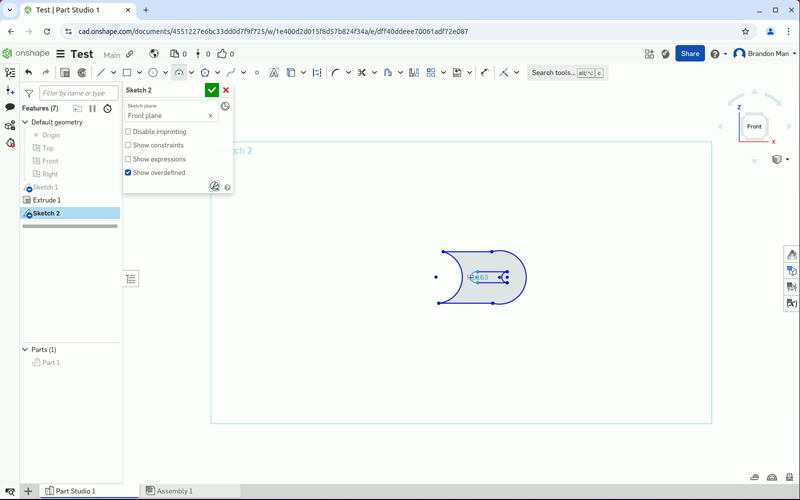
key(esc)
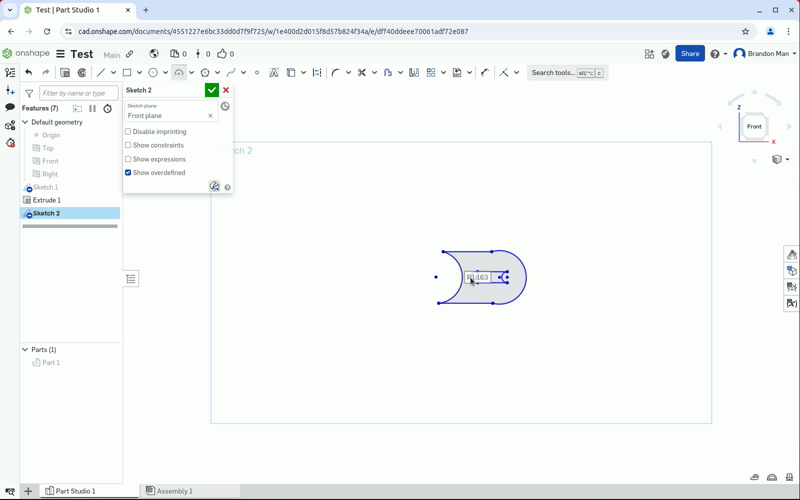
mouse_move(518, 292)
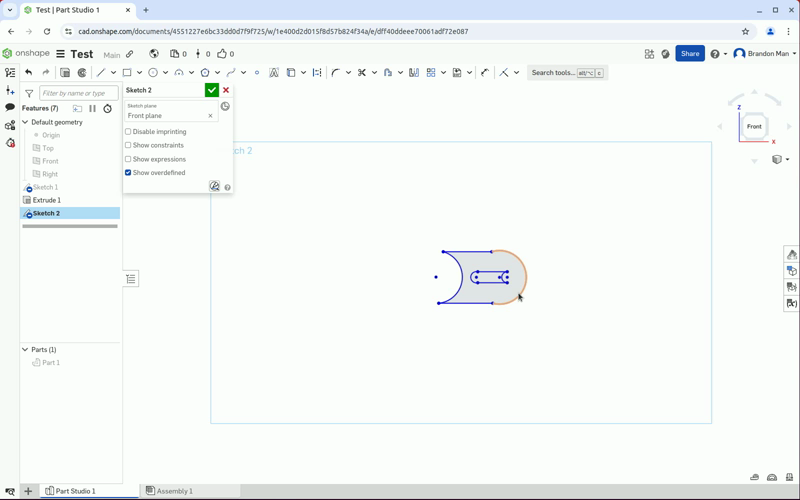
click(518, 292)
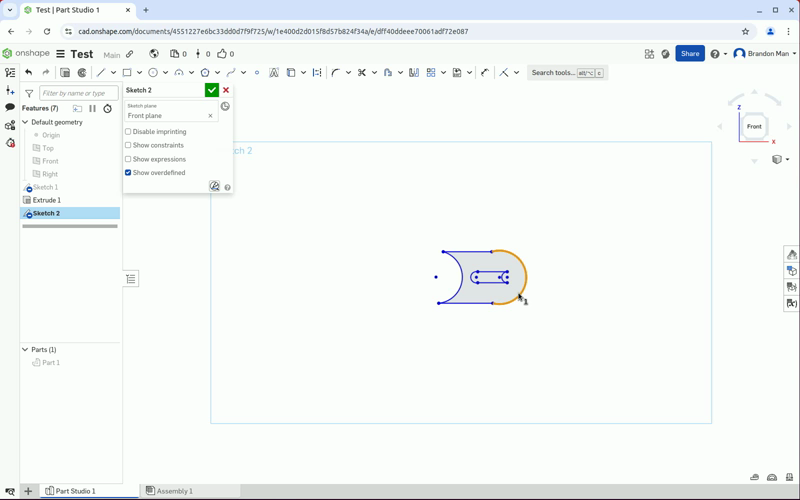
mouse_move(73, 352)
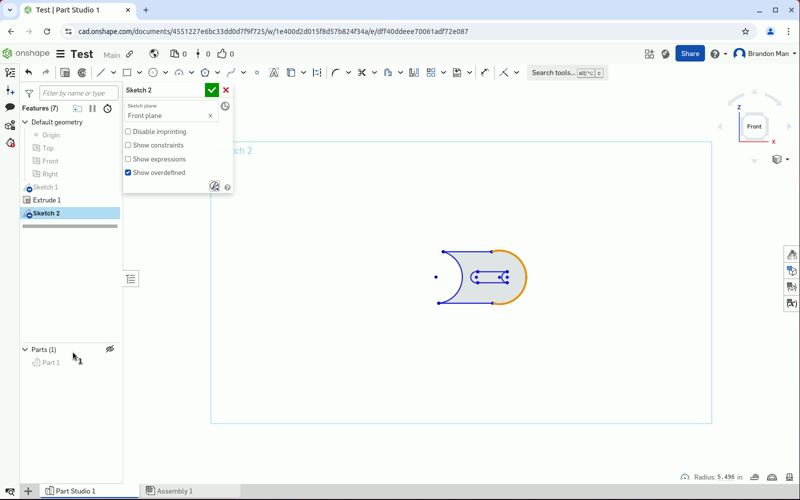
key(shift+y)
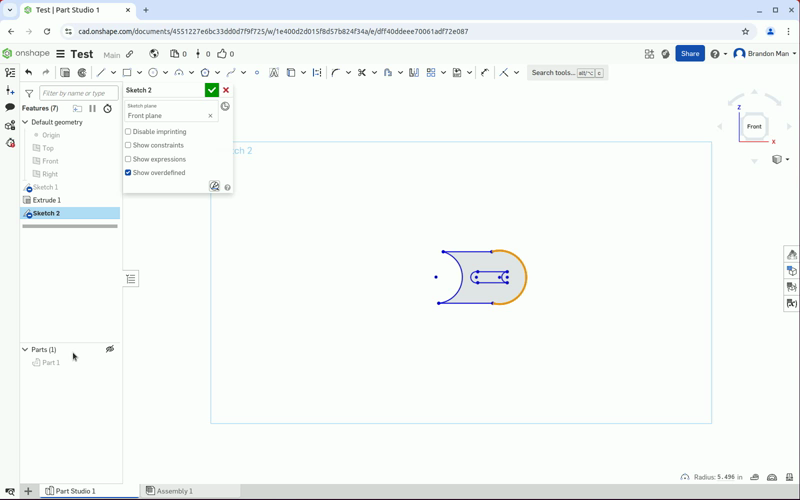
key(shift+e)
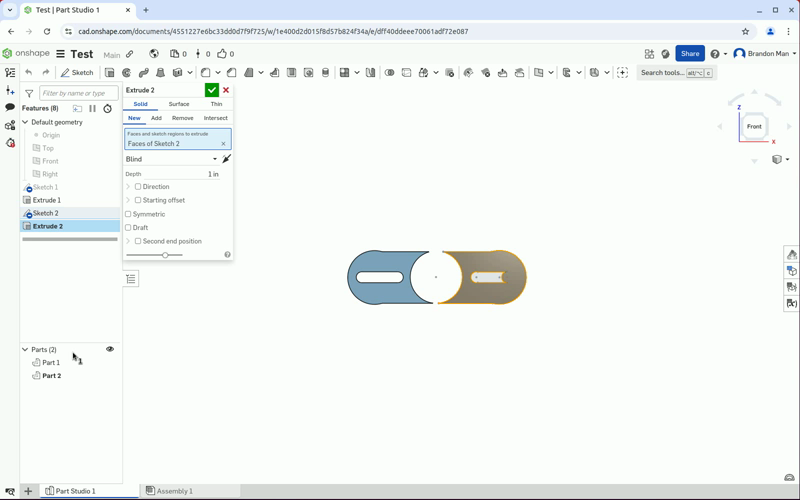
mouse_move(143, 106)
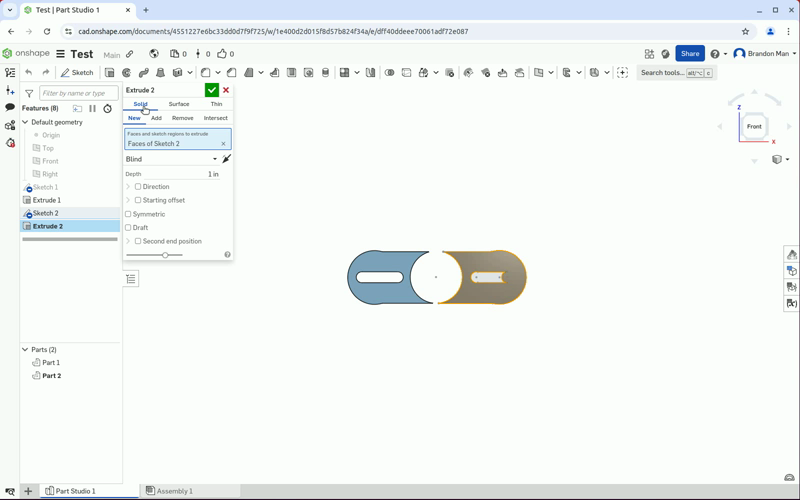
click(143, 106)
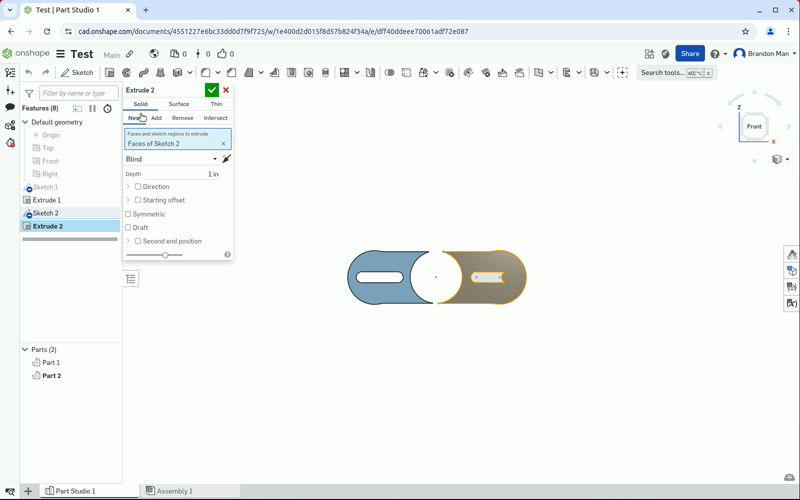
mouse_move(137, 120)
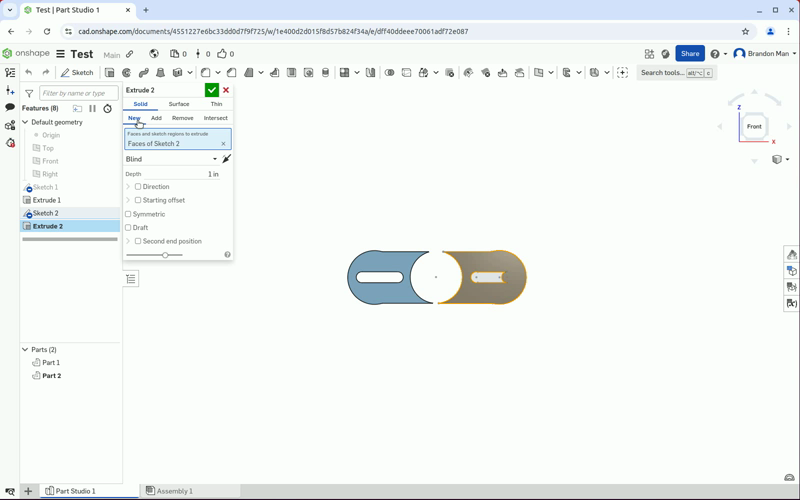
click(137, 120)
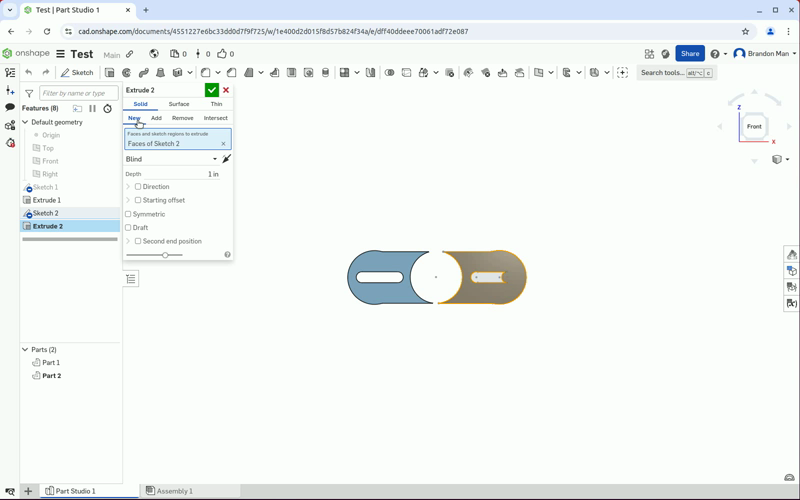
key(tab, 4)
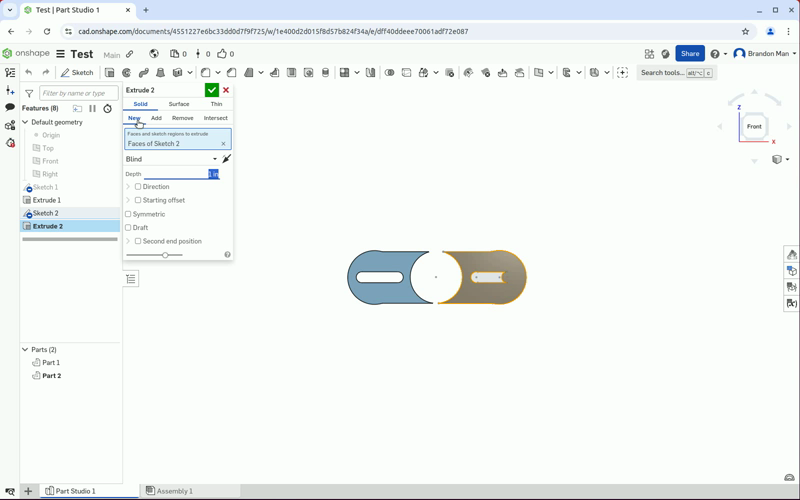
text(5.055)
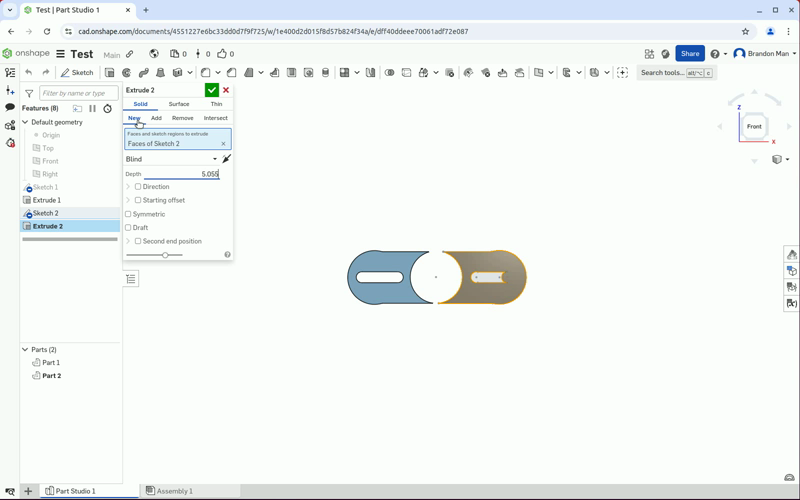
key(enter)
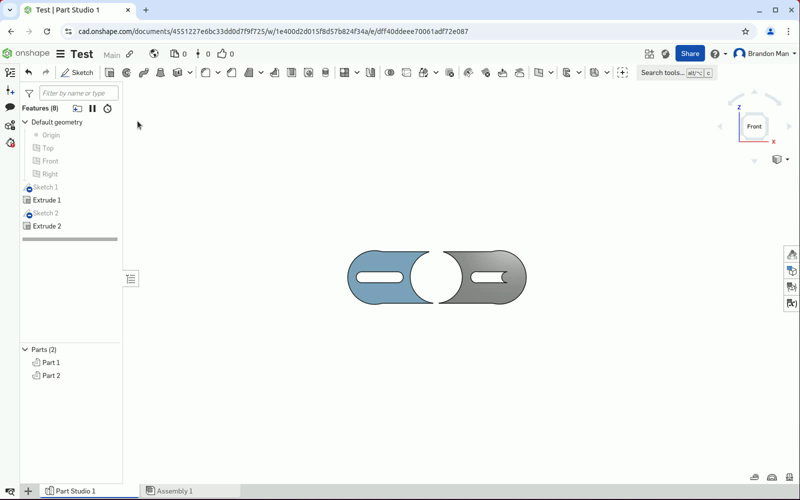
key(shift+h)
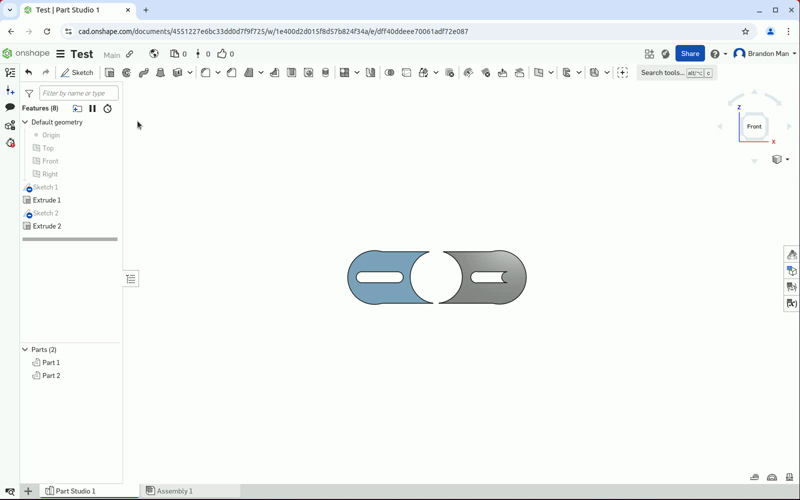
key(shift+h)
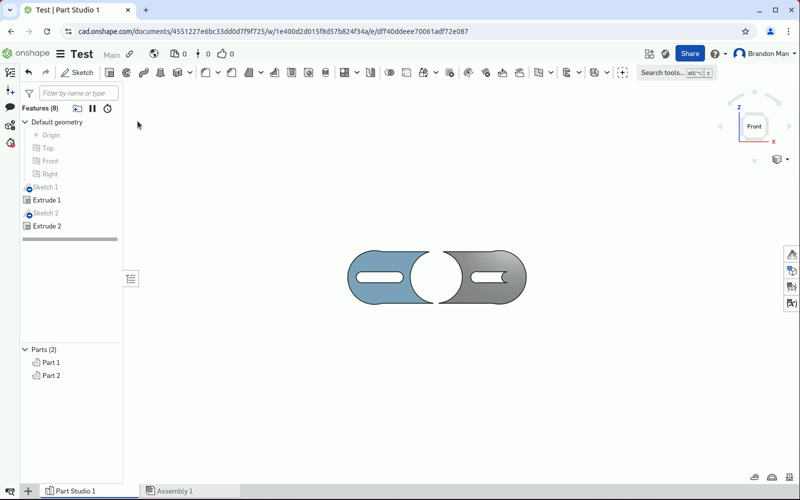
mouse_move(73, 189)
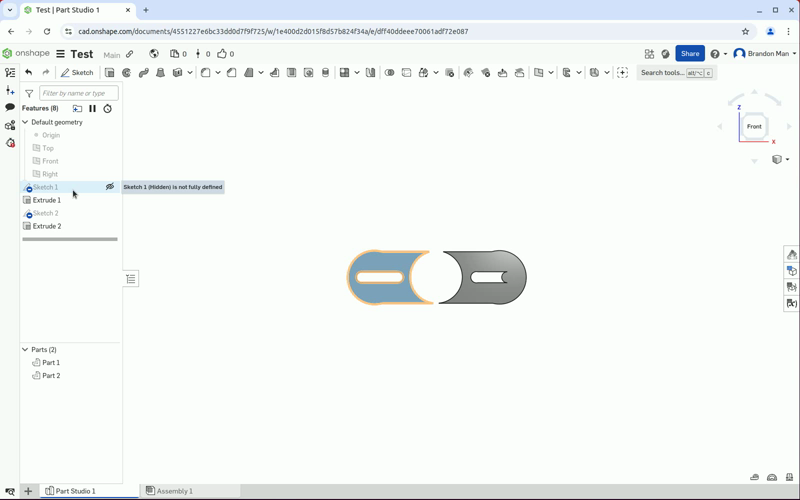
click(73, 189)
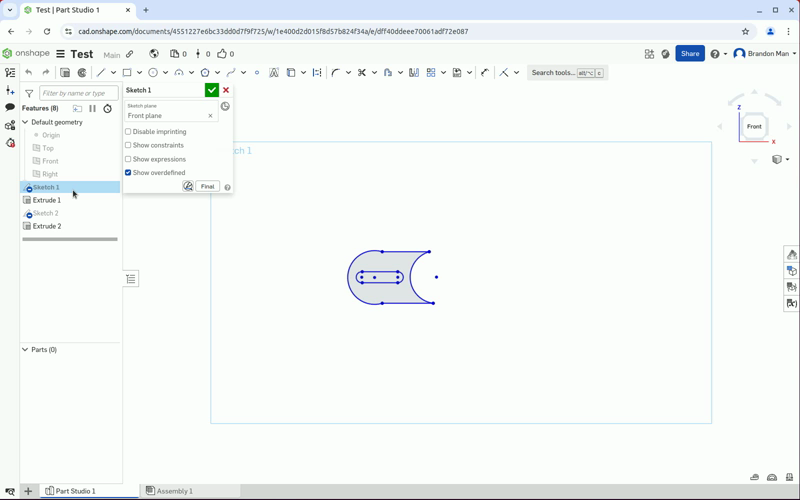
mouse_move(229, 92)
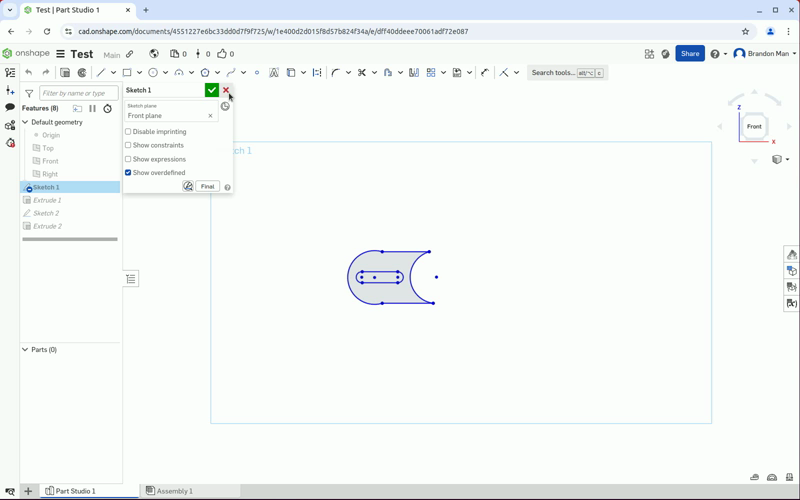
click(229, 92)
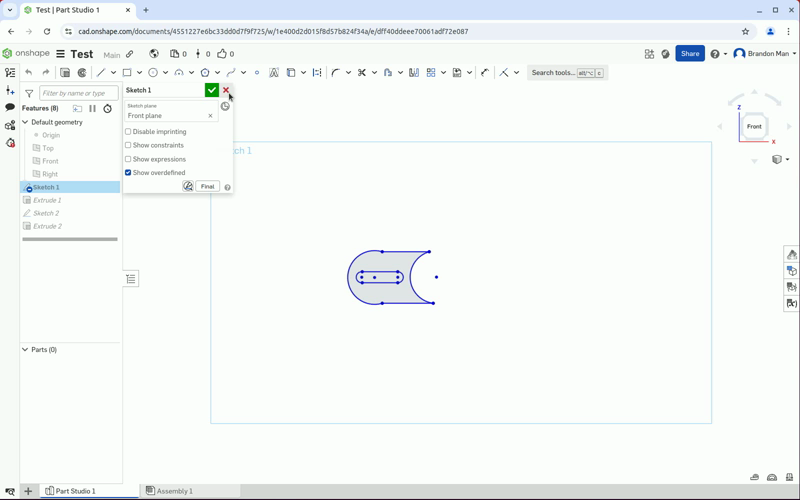
key(shift+s)
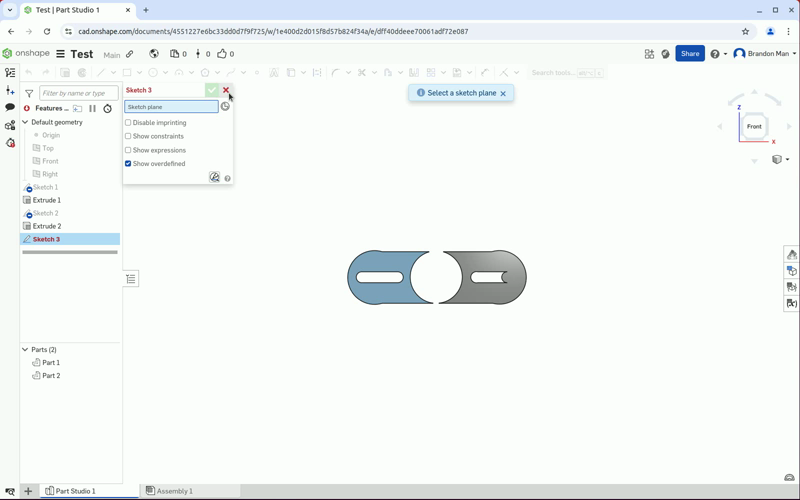
mouse_move(73, 163)
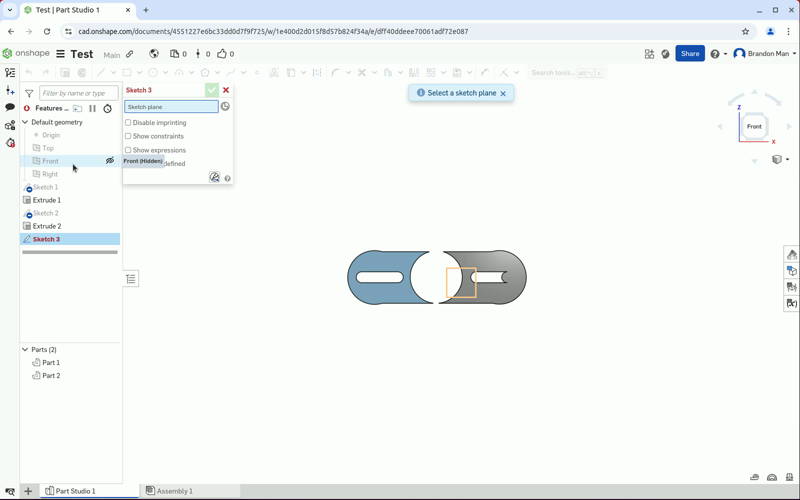
click(73, 163)
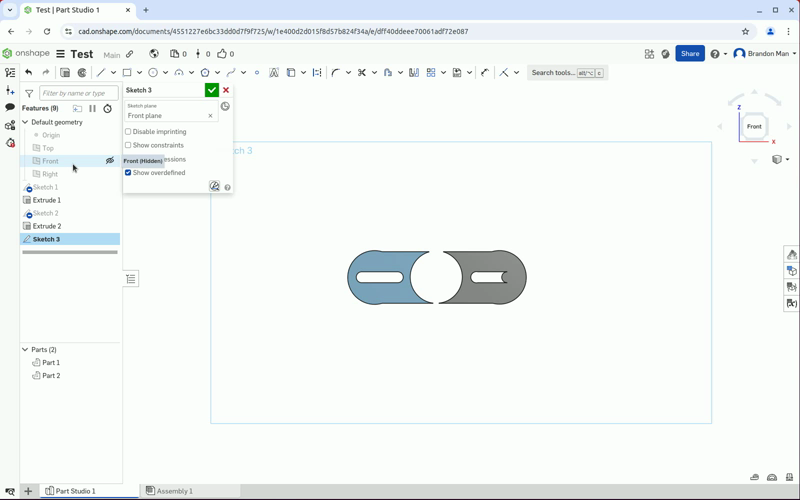
mouse_move(73, 352)
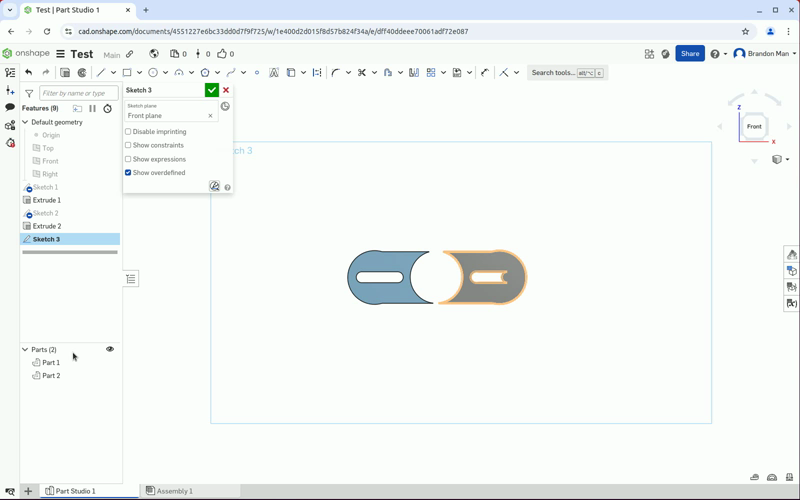
key(y)
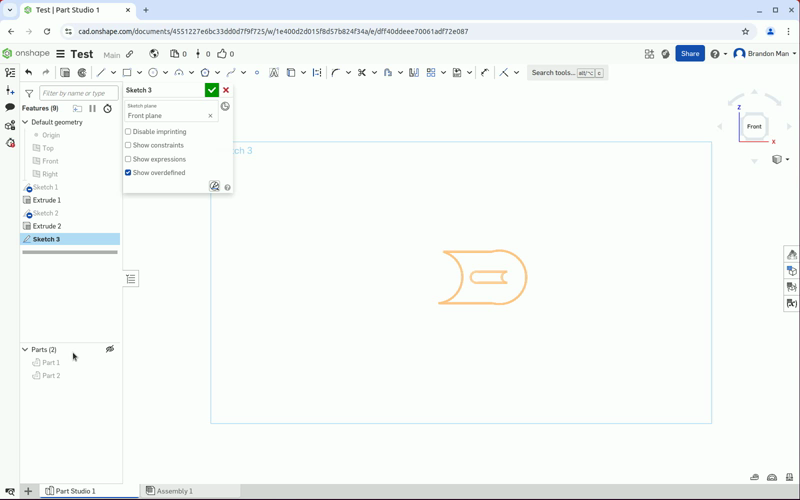
key(l)
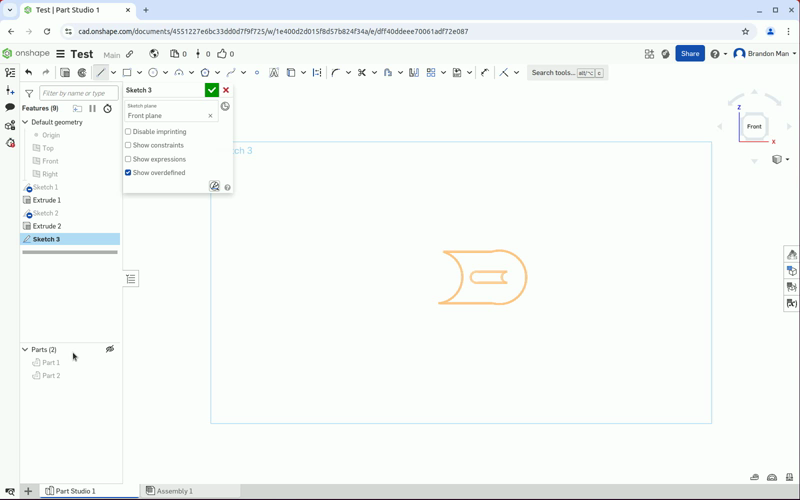
key_down(shift)
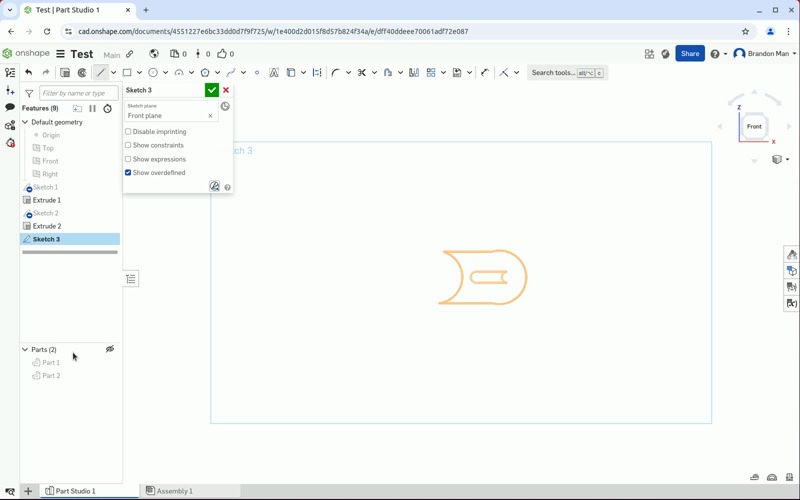
mouse_move(427, 252)
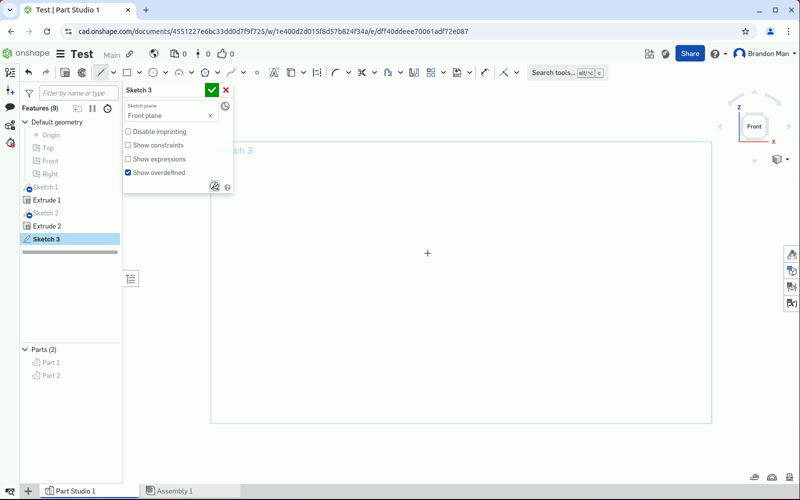
click(427, 252)
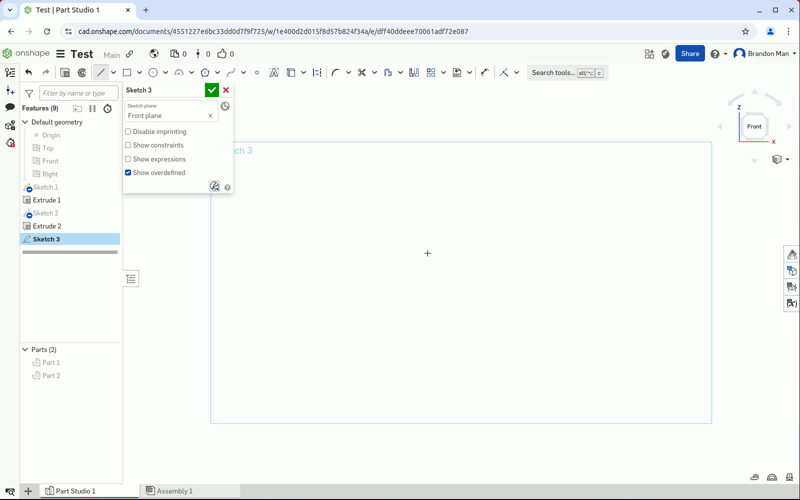
key_up(shift)
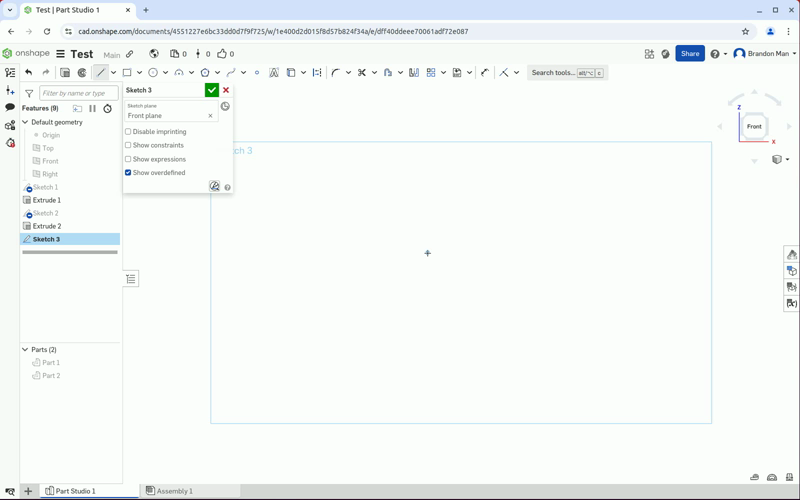
key_down(shift)
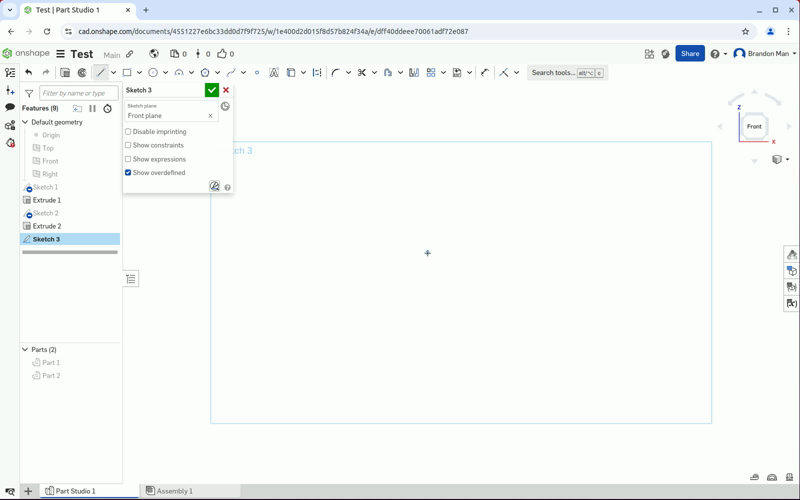
mouse_move(457, 252)
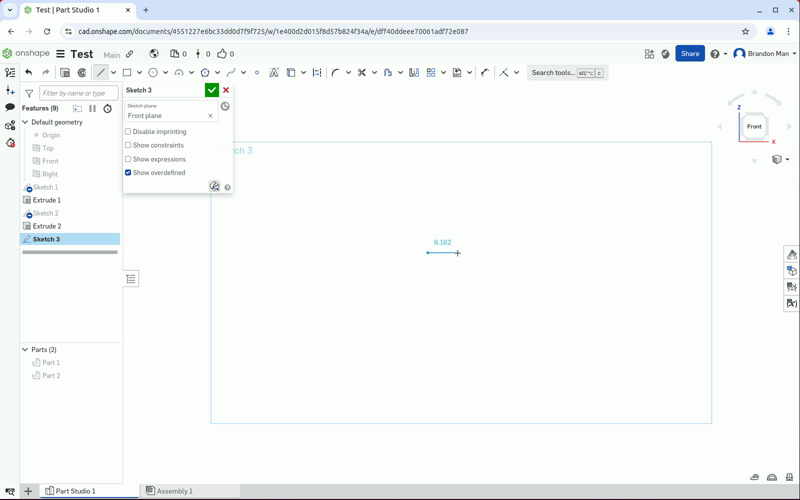
mouse_move(443, 252)
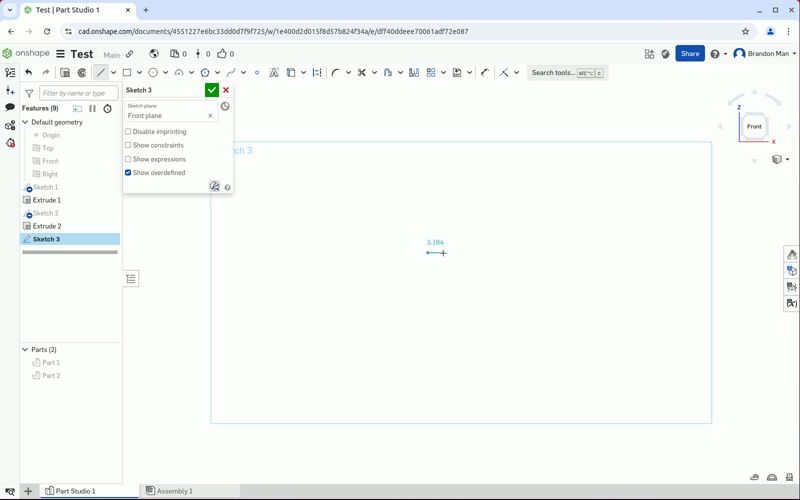
click(443, 252)
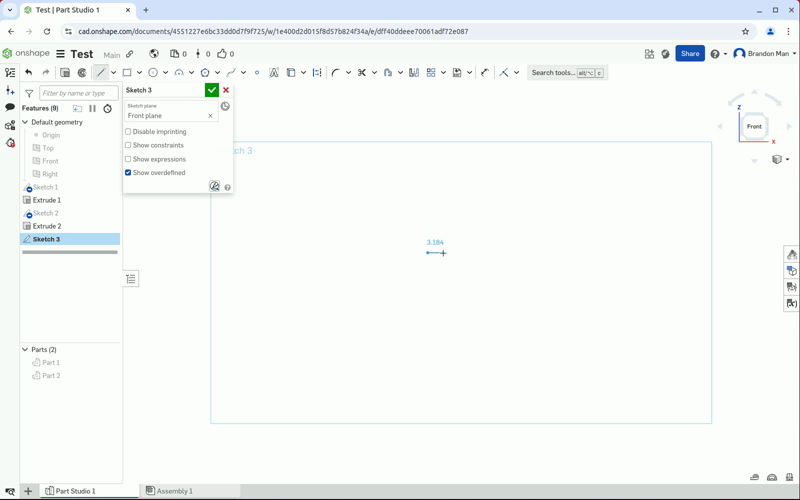
key_up(shift)
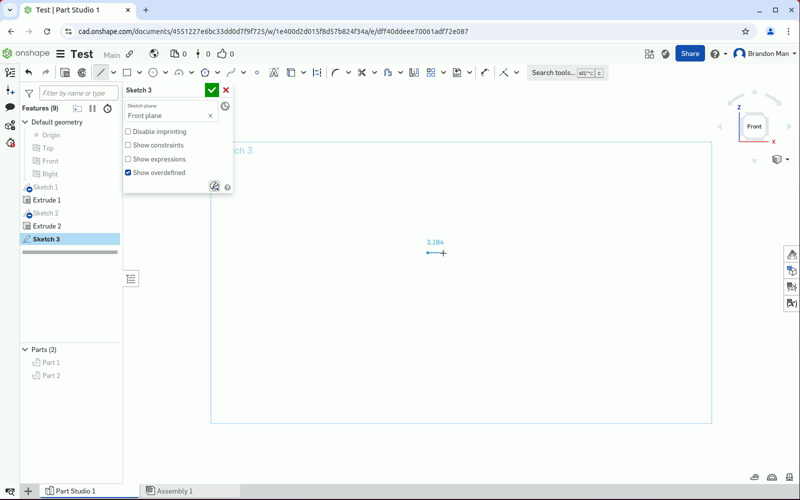
key_down(shift)
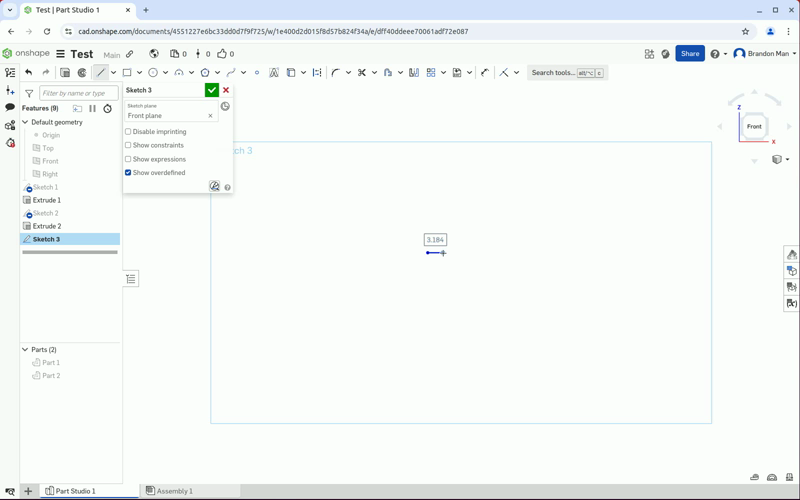
mouse_move(473, 252)
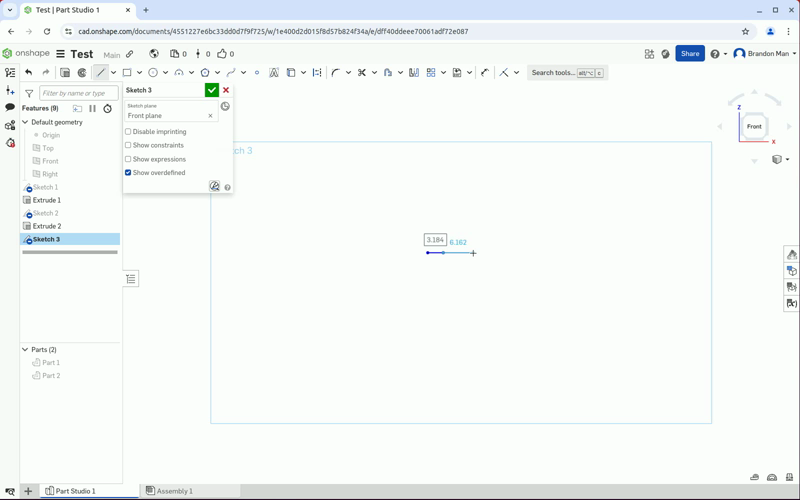
mouse_move(442, 245)
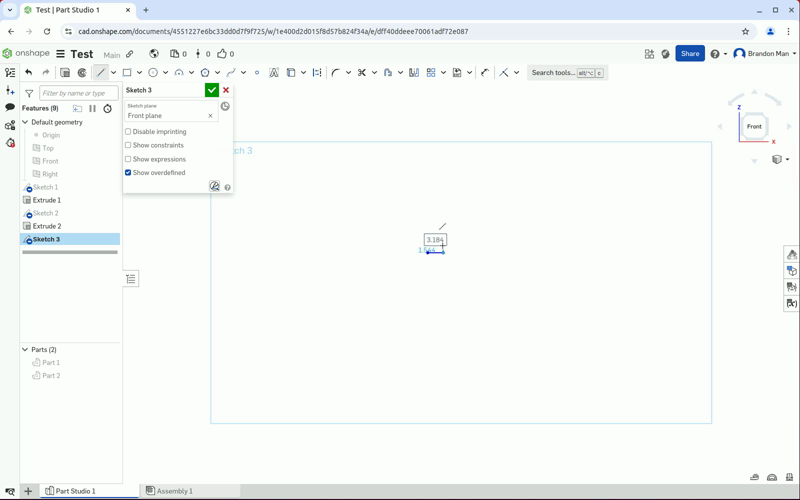
click(442, 245)
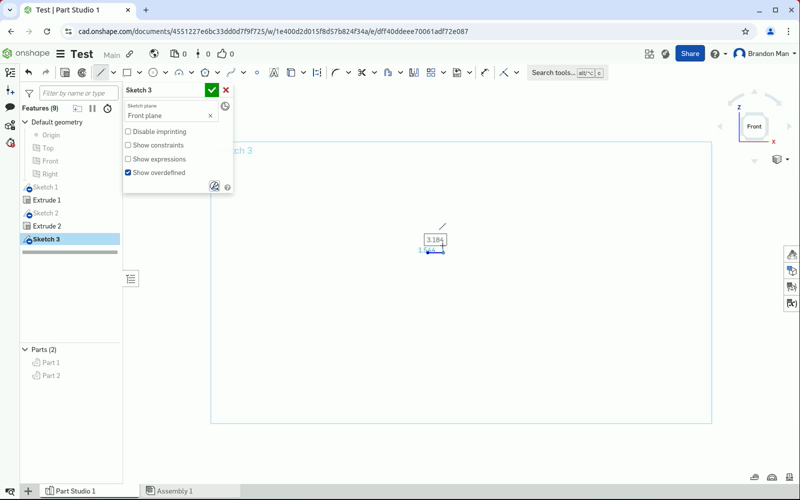
key_up(shift)
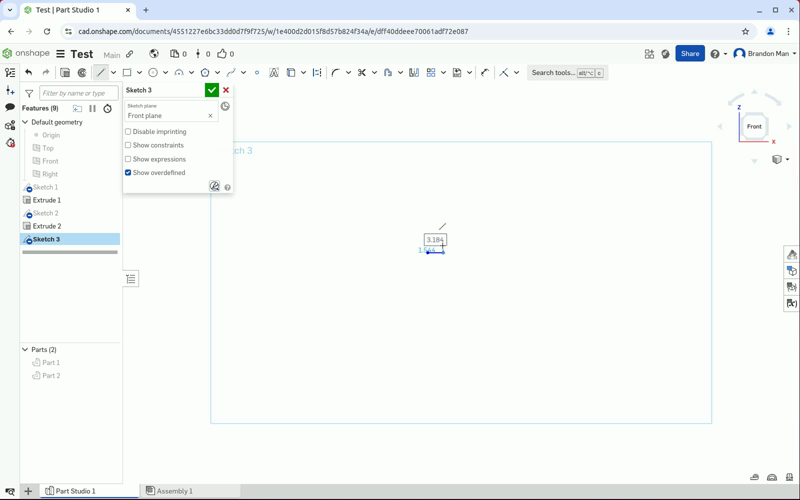
key_down(shift)
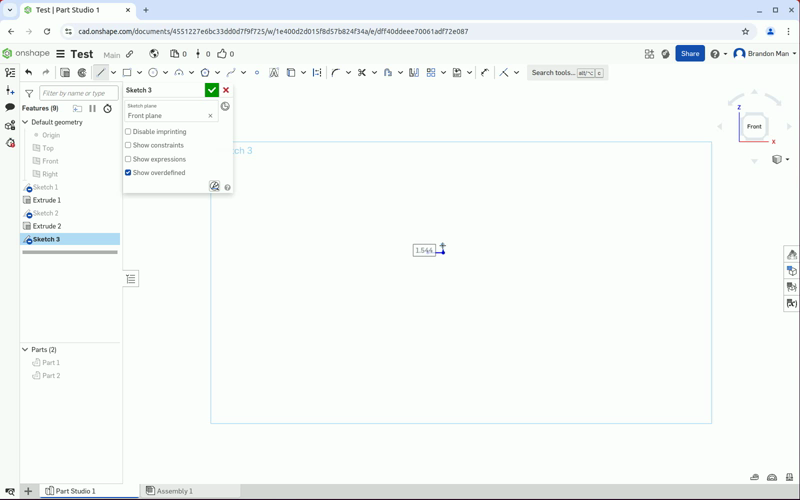
mouse_move(472, 245)
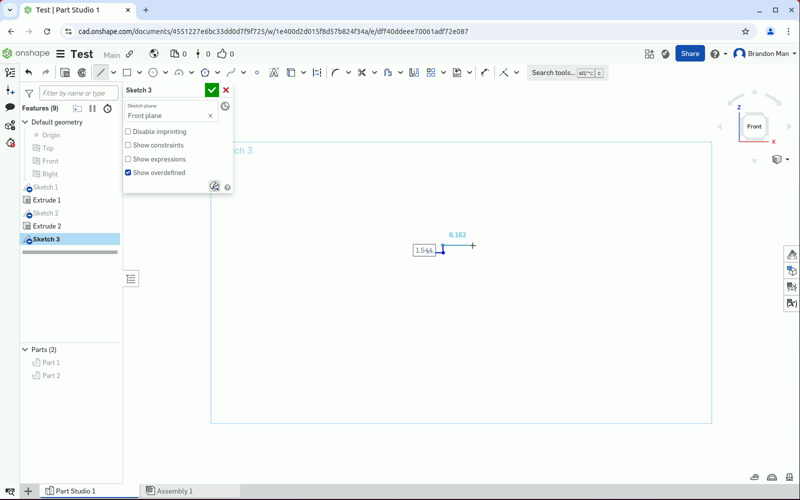
mouse_move(427, 245)
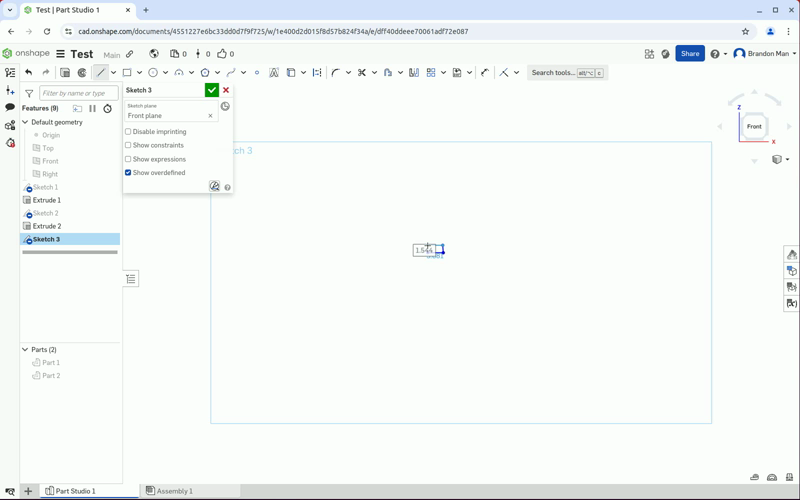
click(427, 245)
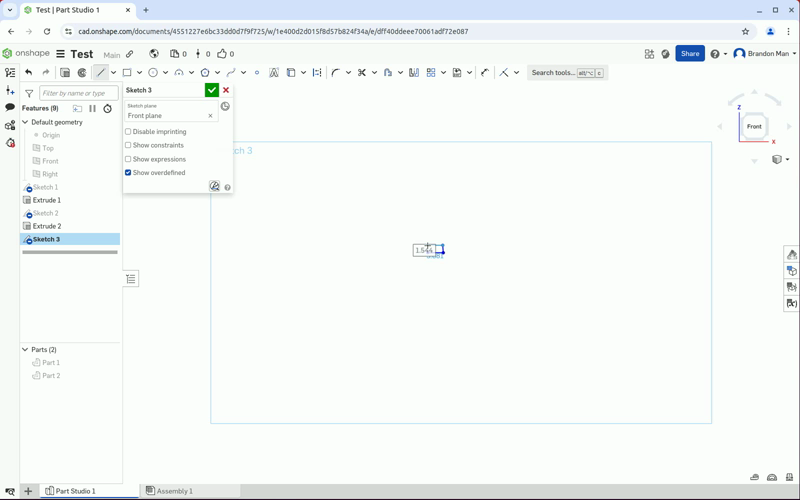
key_up(shift)
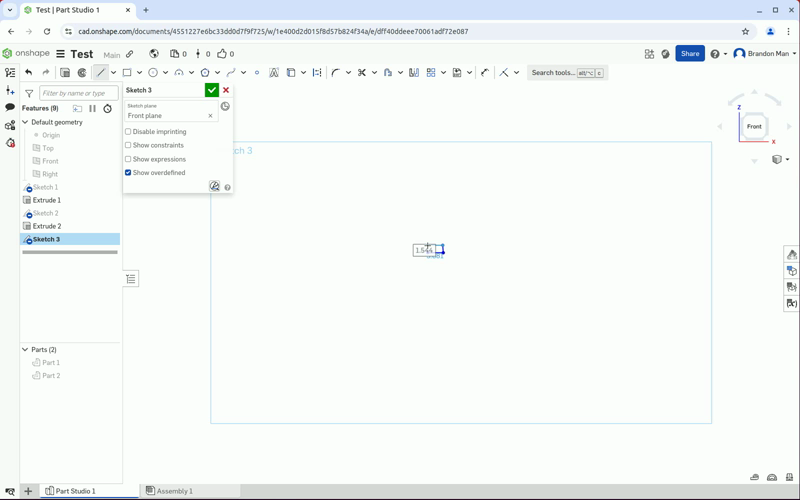
mouse_move(457, 245)
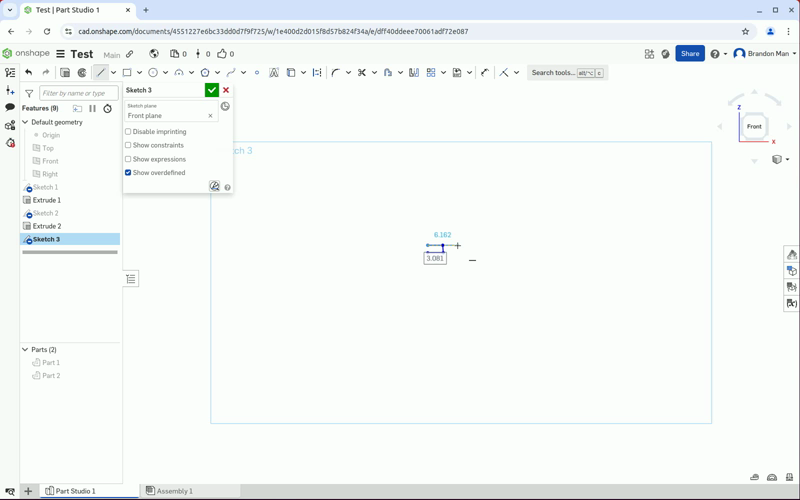
key_down(shift)
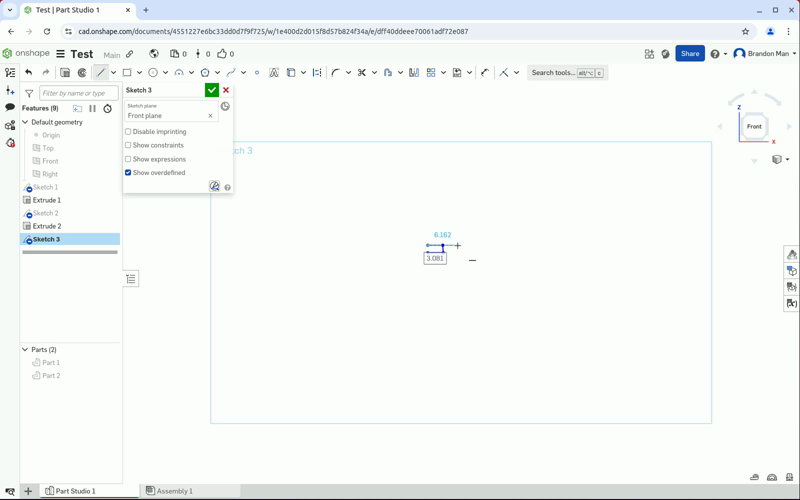
mouse_move(427, 252)
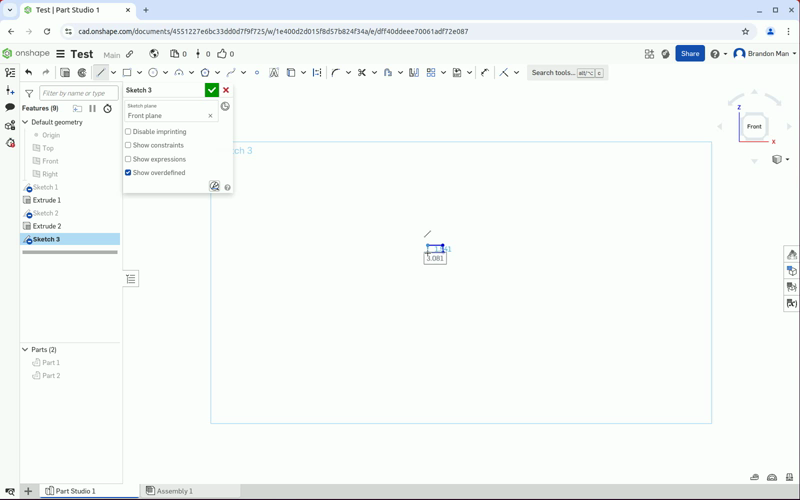
key_up(shift)
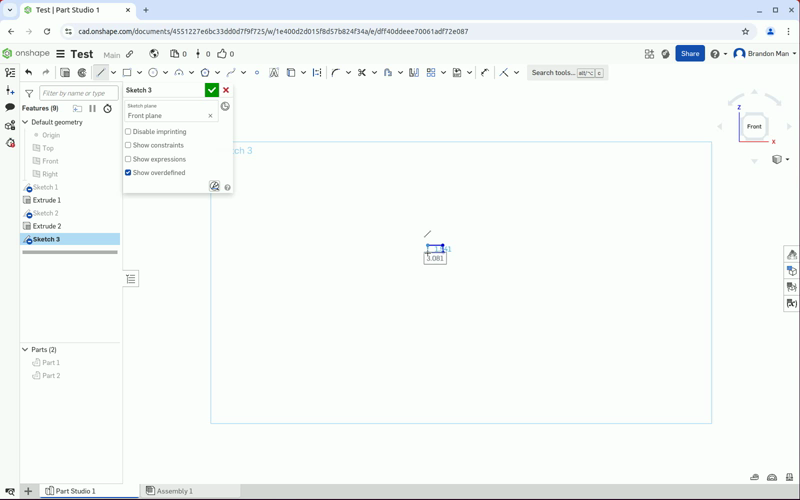
click(427, 252)
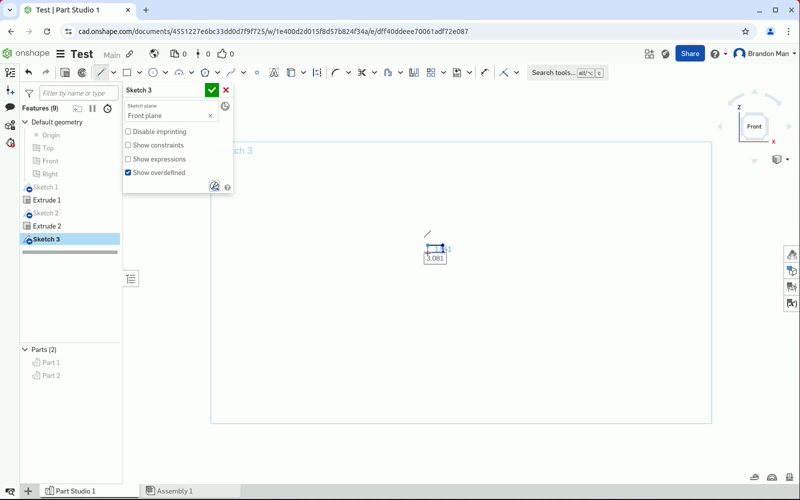
key(esc)
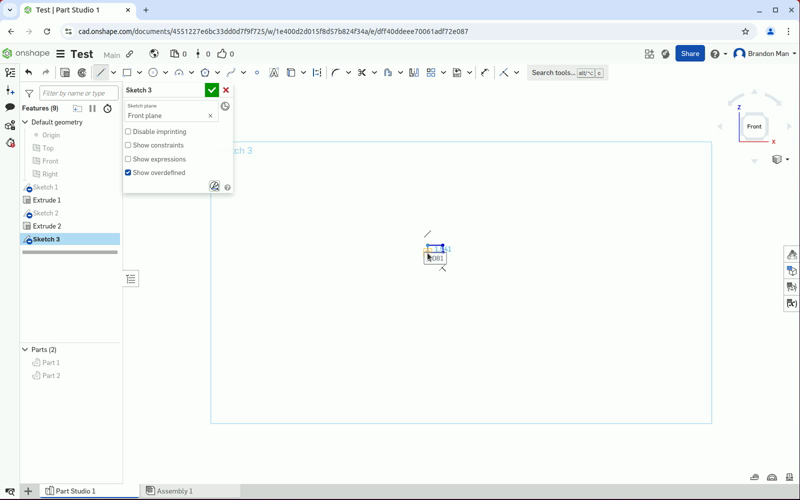
mouse_move(441, 247)
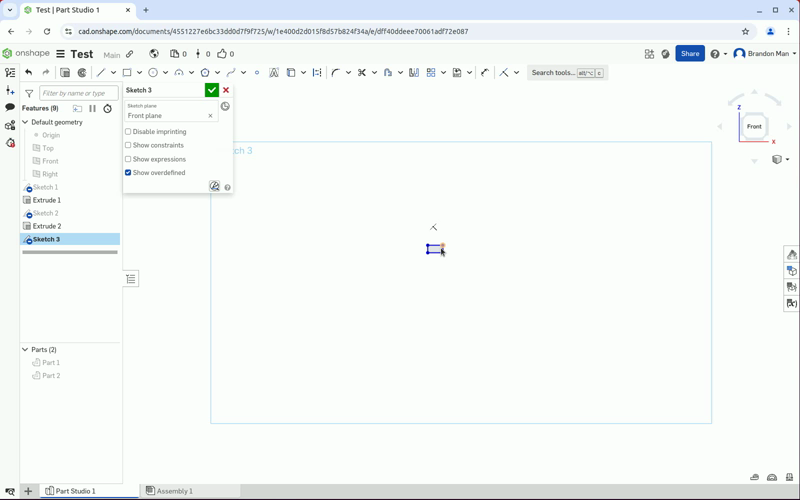
scroll(6)
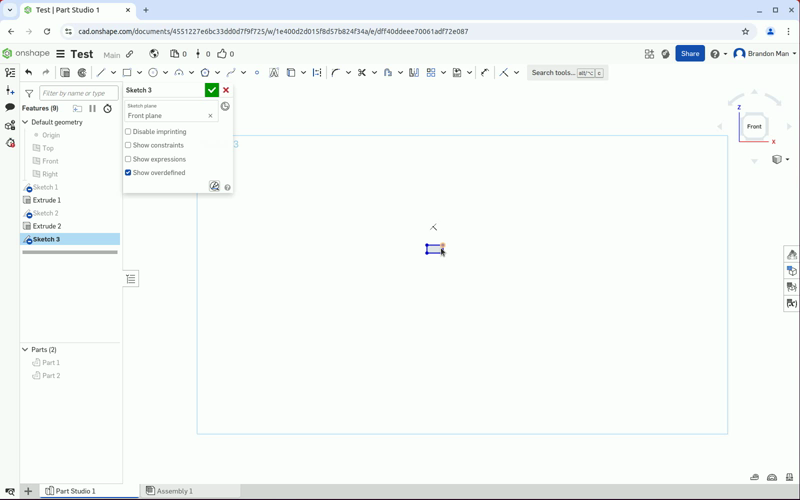
scroll(6)
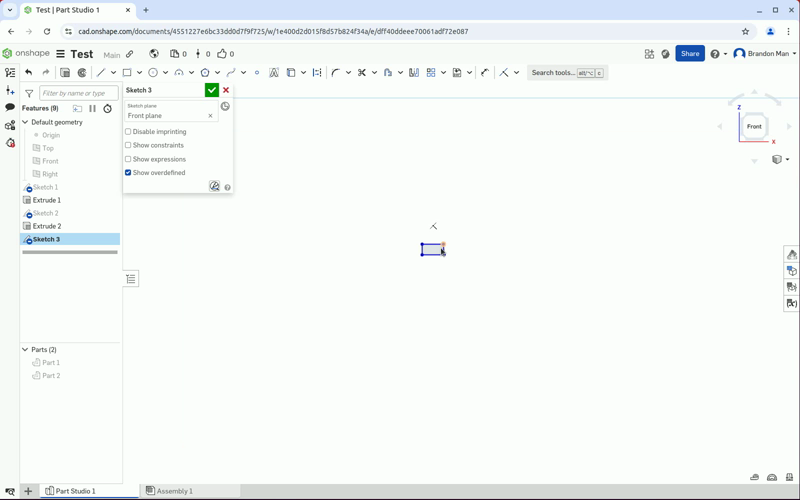
scroll(6)
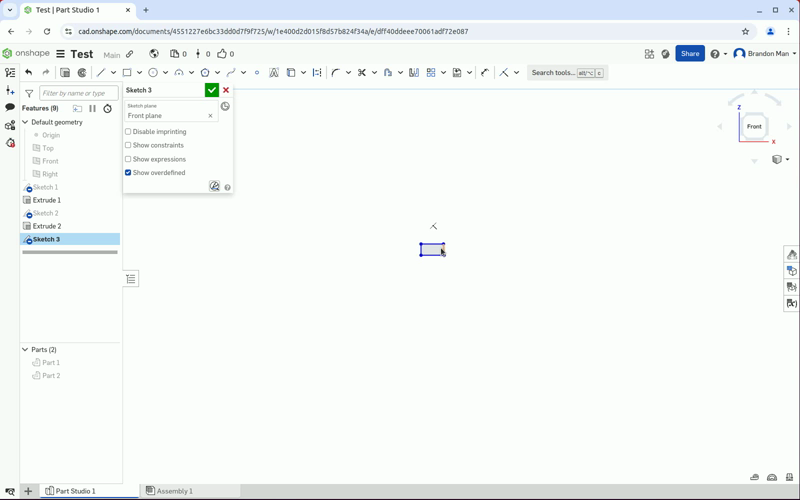
scroll(6)
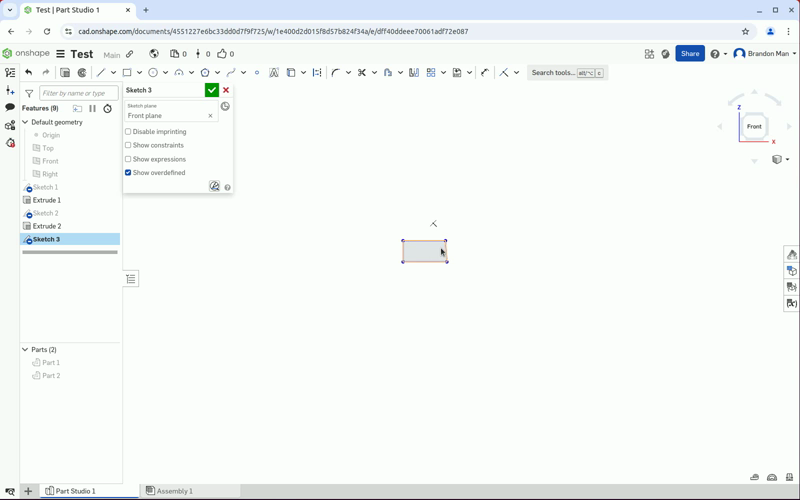
scroll(6)
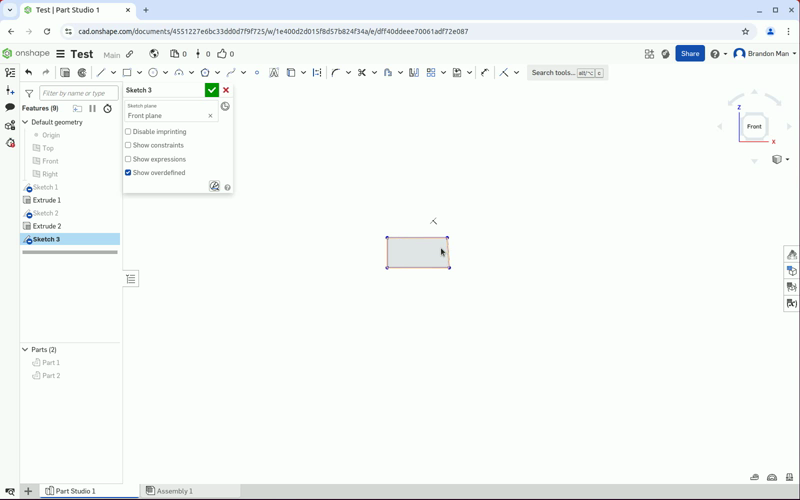
scroll(6)
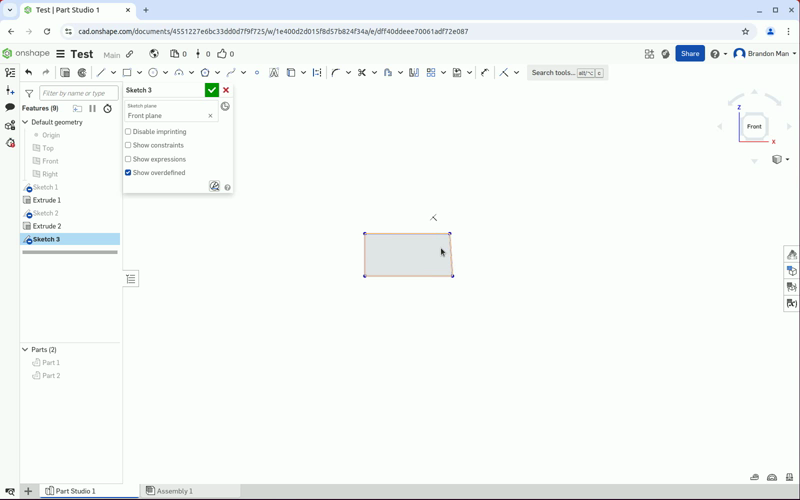
scroll(6)
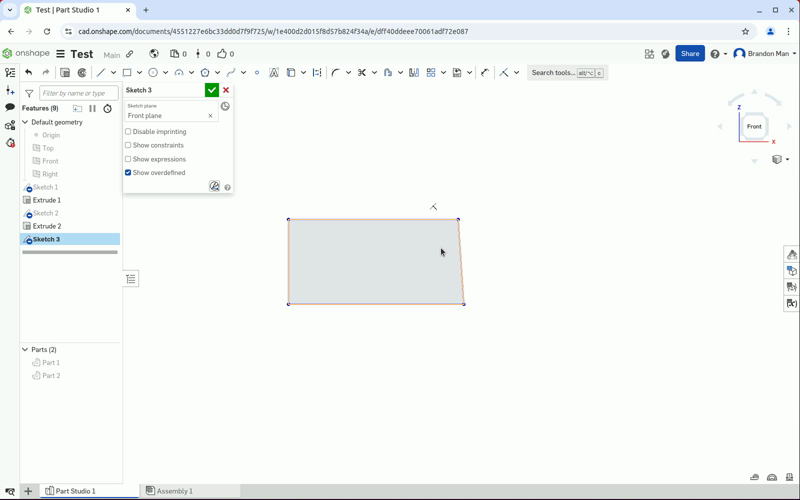
click(441, 247)
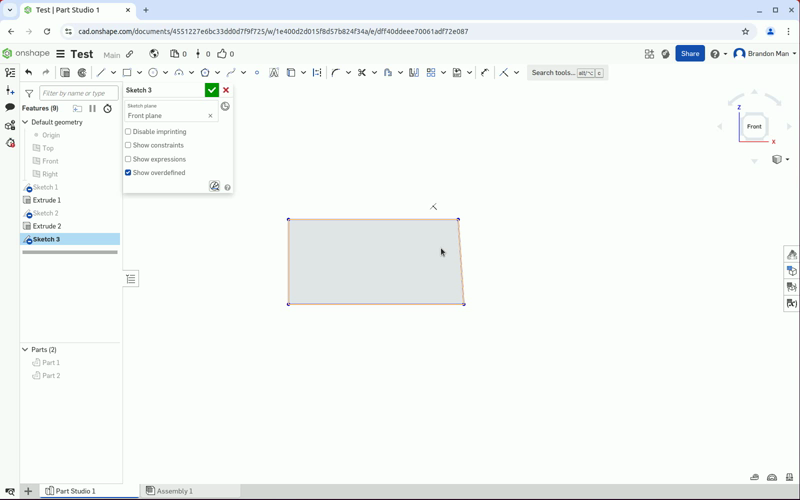
scroll(-6)
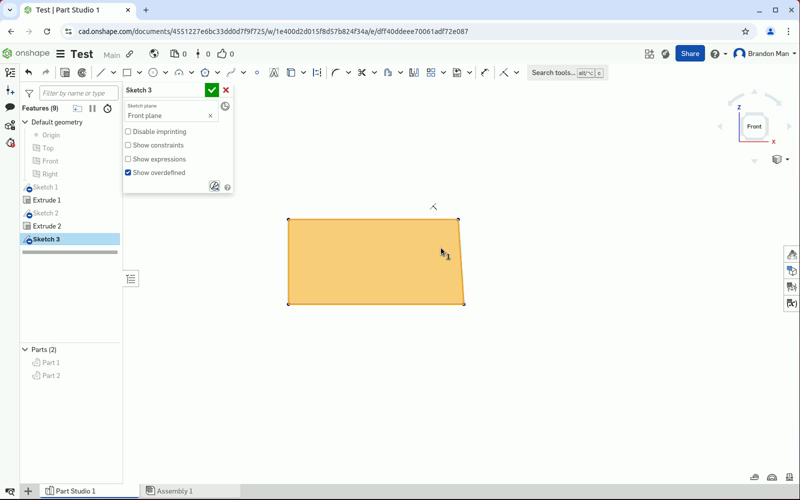
scroll(-6)
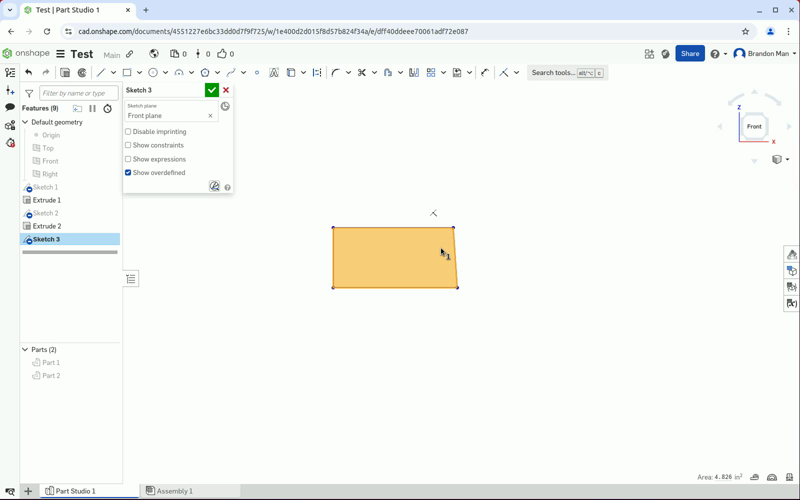
scroll(-6)
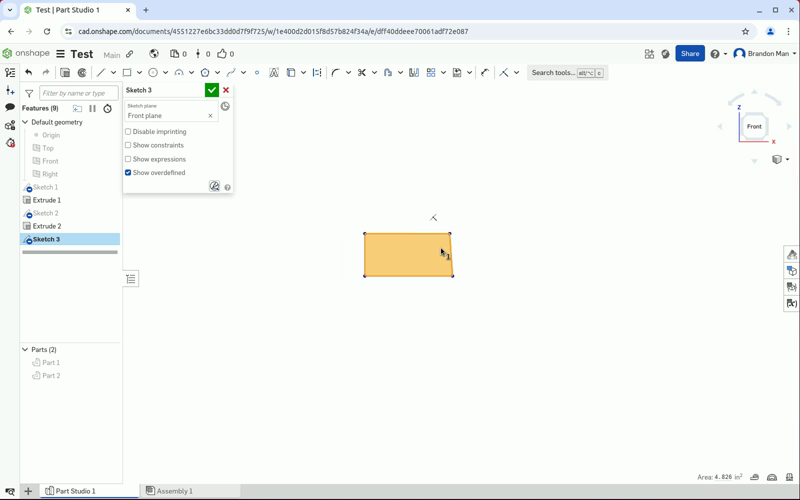
scroll(-6)
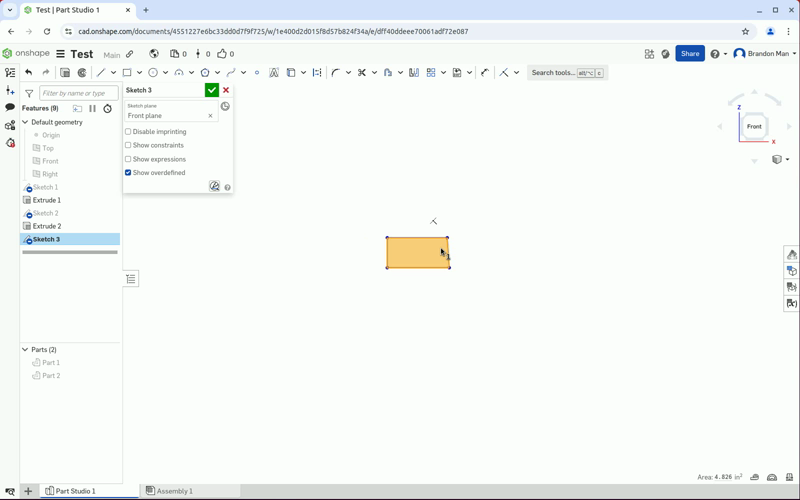
scroll(-6)
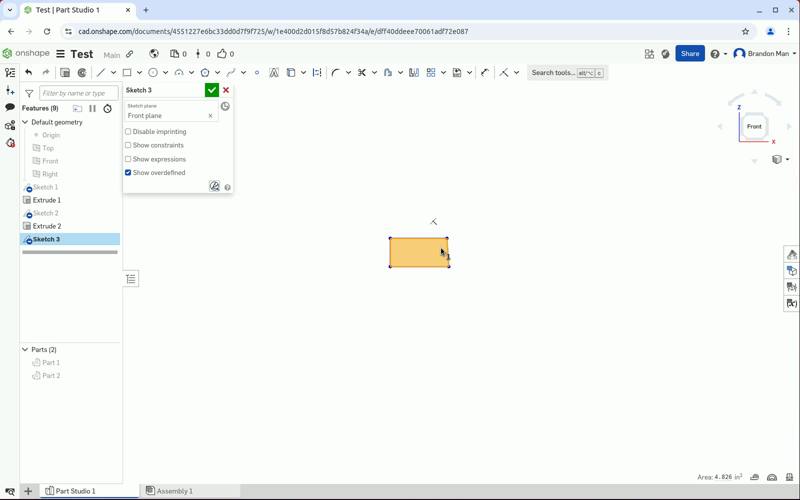
scroll(-6)
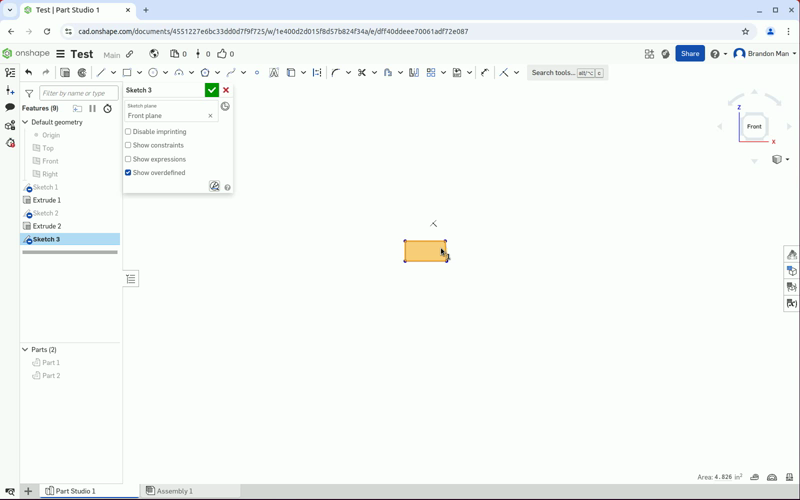
scroll(-6)
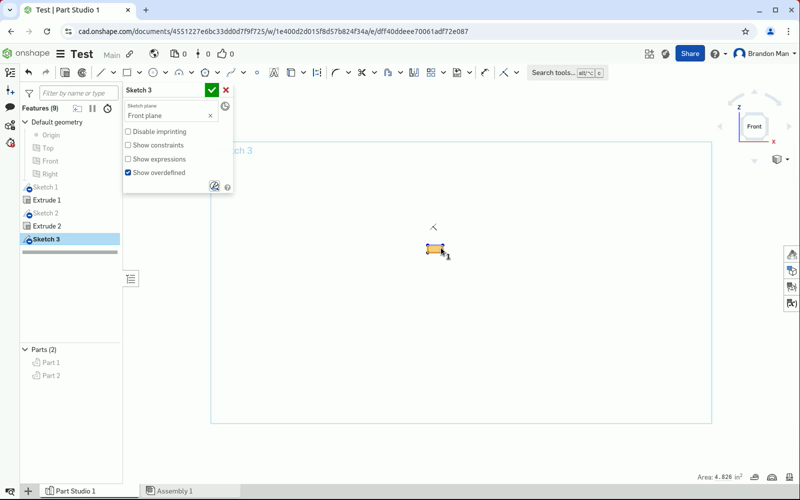
mouse_move(73, 352)
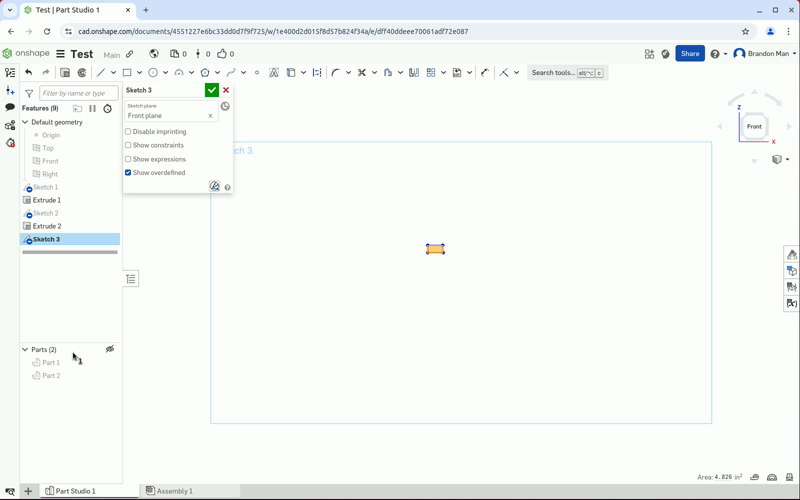
key(shift+y)
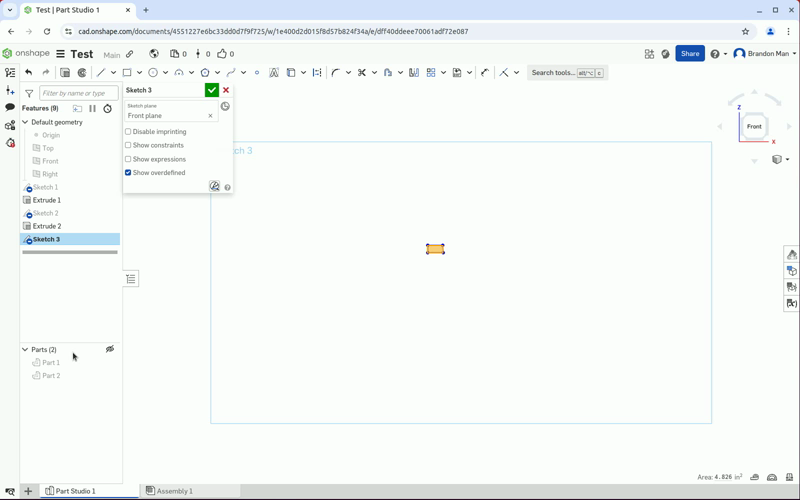
key(shift+e)
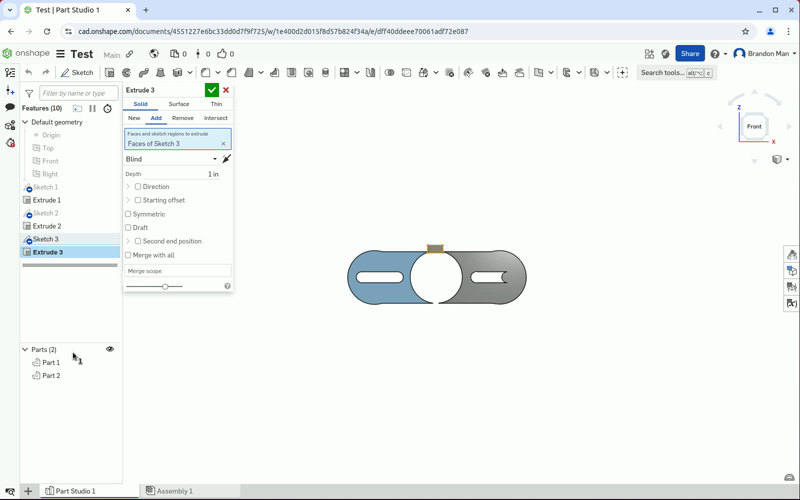
mouse_move(143, 106)
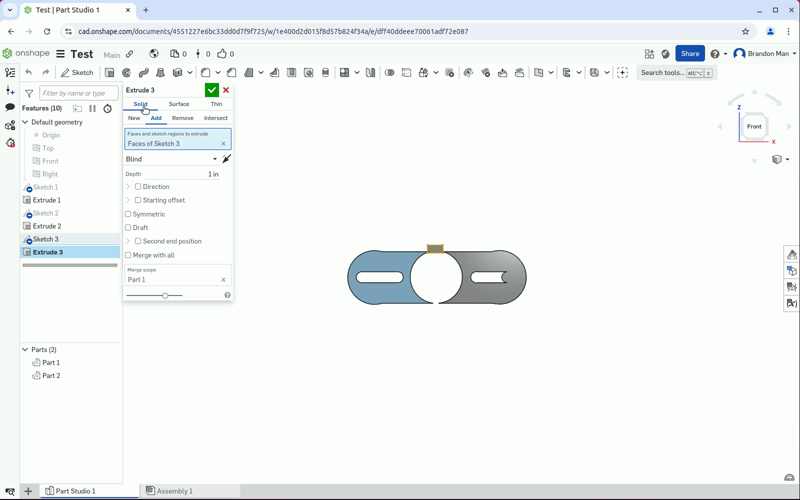
click(143, 106)
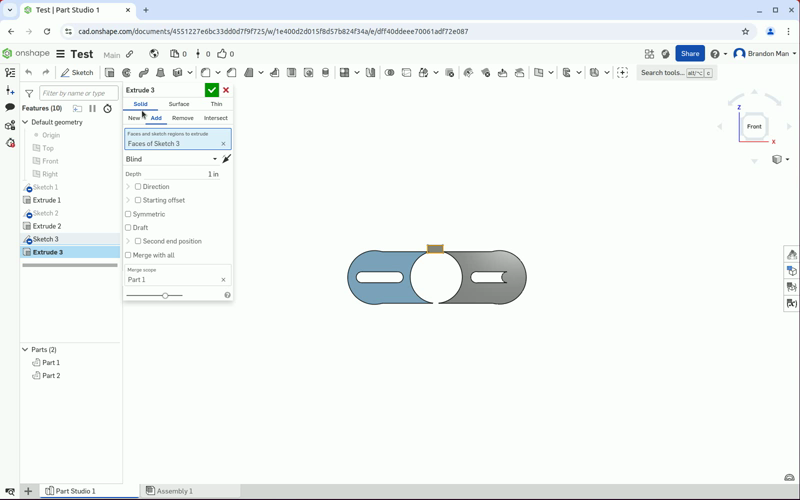
mouse_move(137, 120)
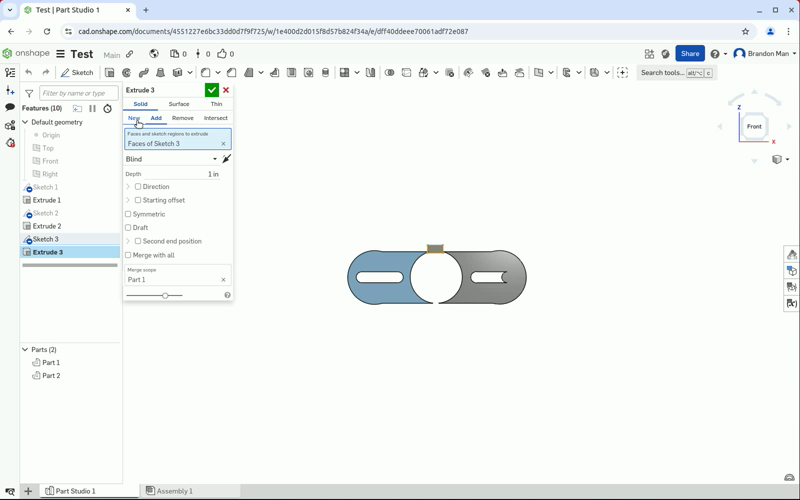
click(137, 120)
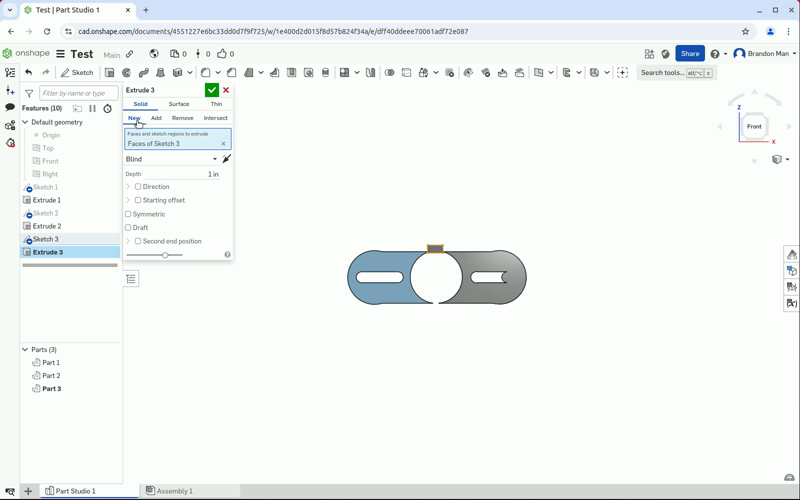
key(tab, 4)
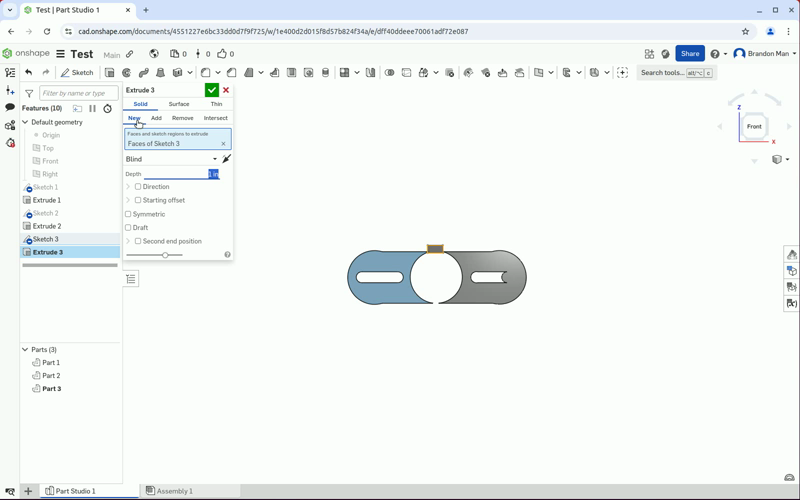
text(5.055)
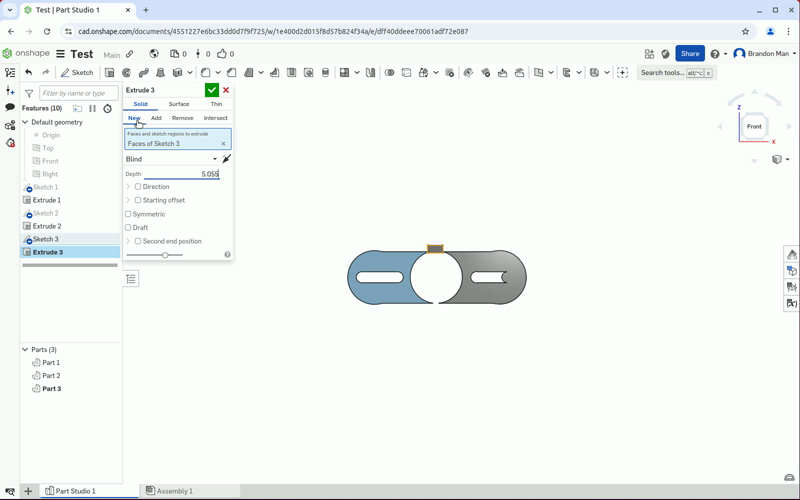
key(enter)
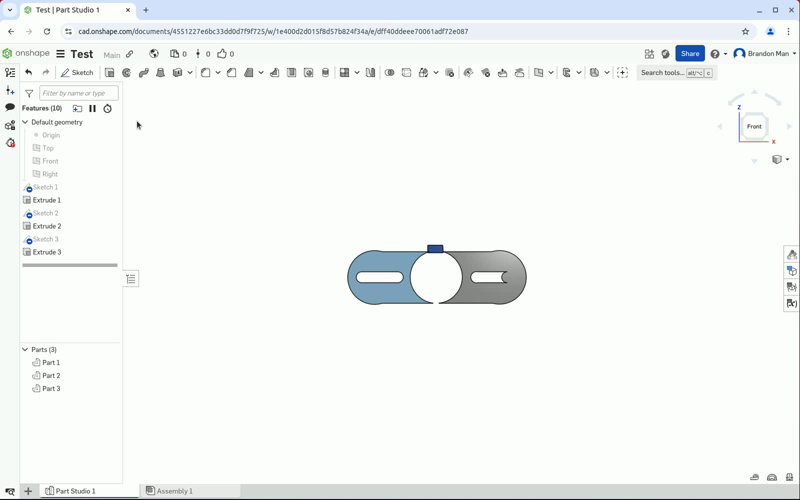
key(shift+h)
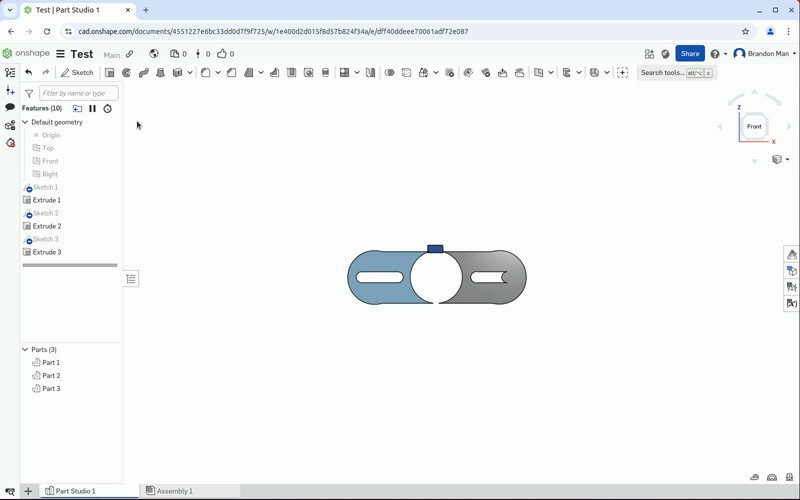
key(shift+h)
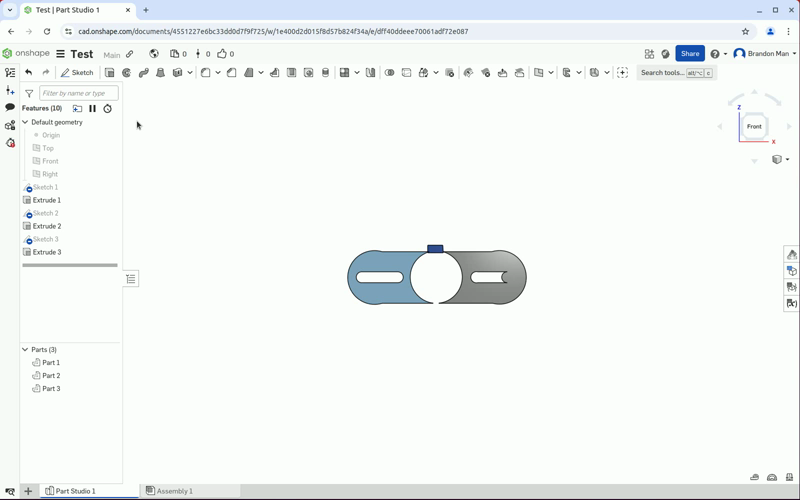
mouse_move(73, 189)
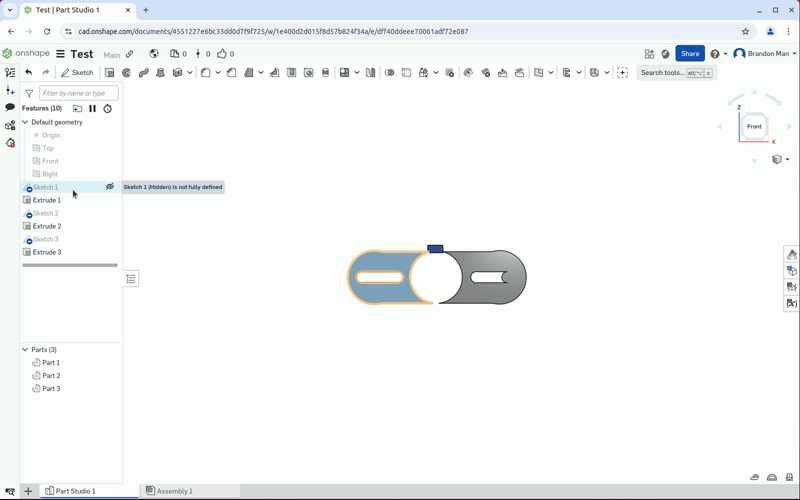
click(73, 189)
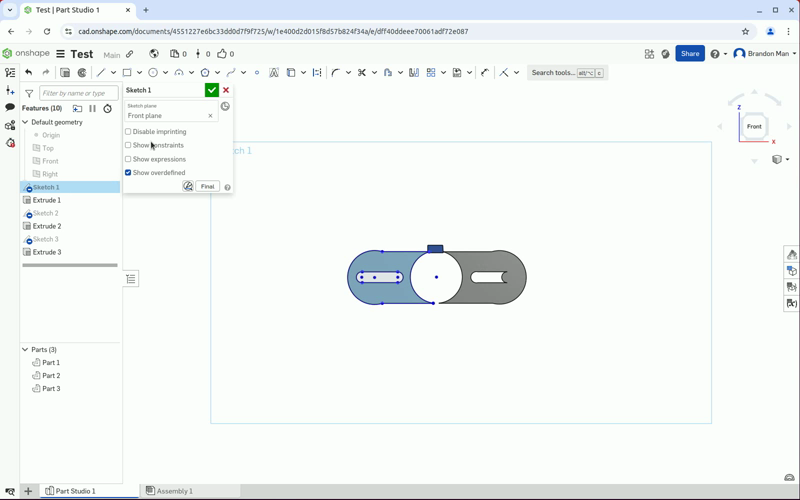
mouse_move(229, 92)
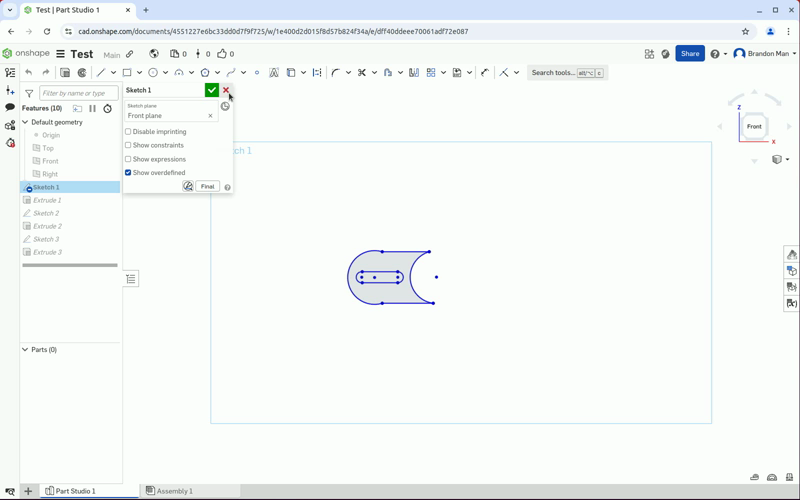
click(229, 92)
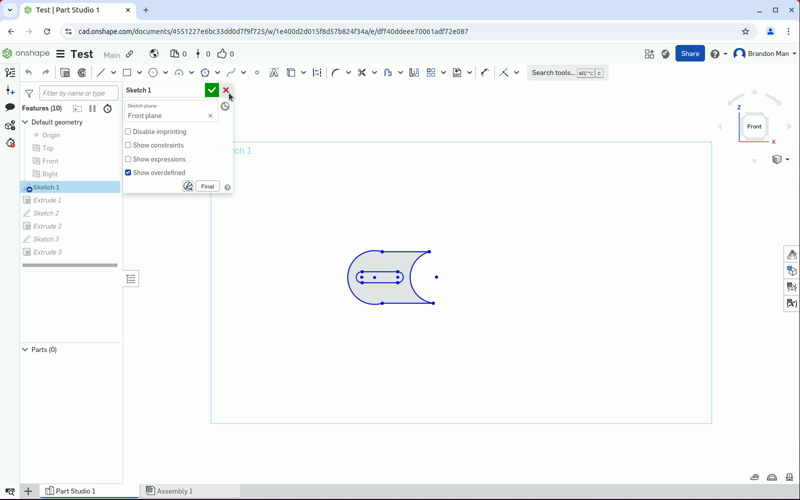
key(shift+s)
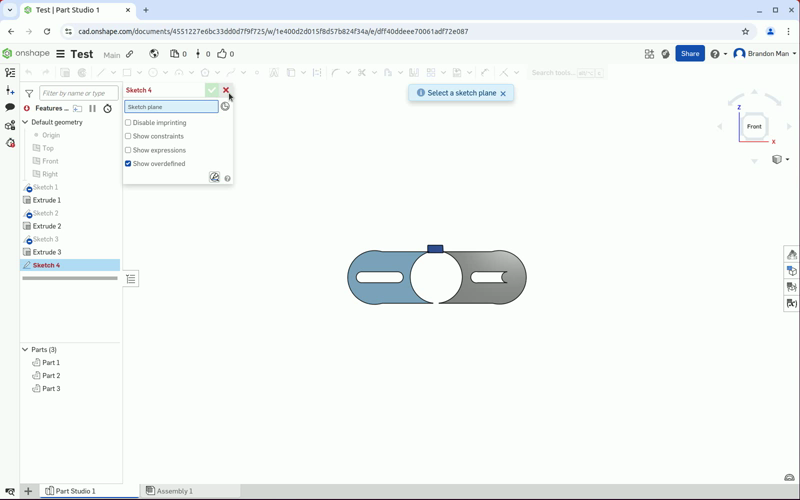
mouse_move(73, 163)
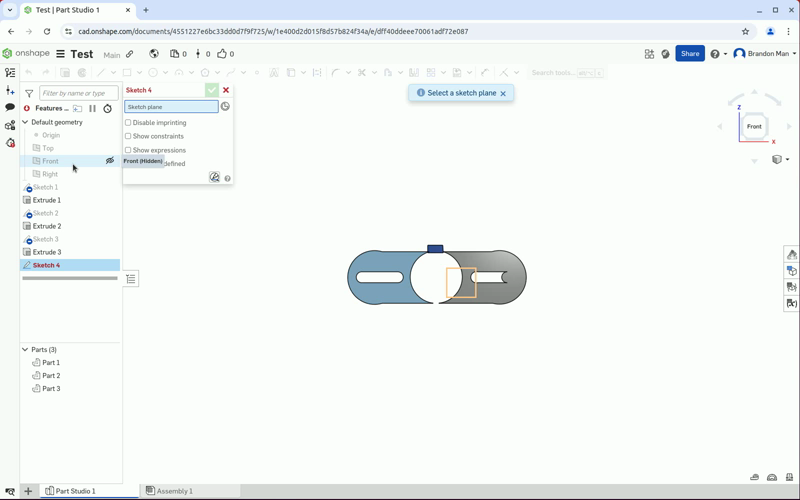
click(73, 163)
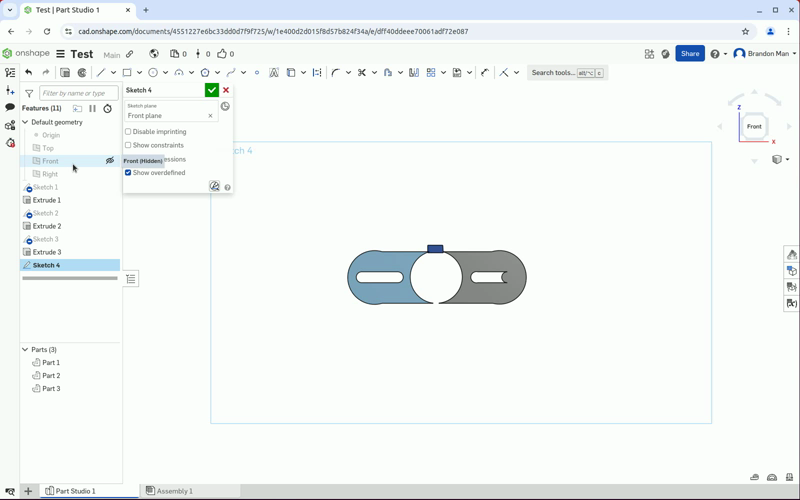
mouse_move(73, 352)
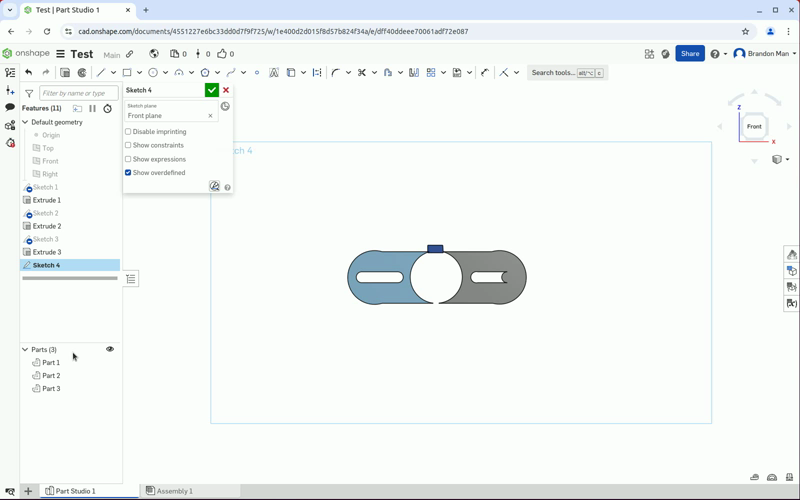
key(y)
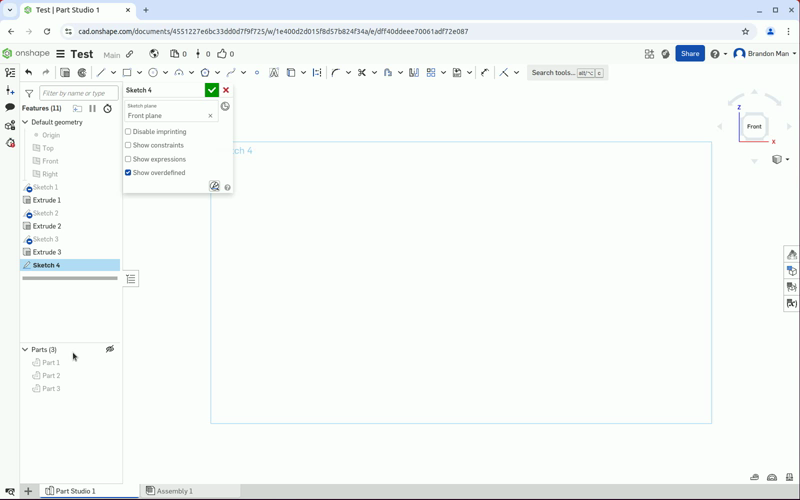
key(l)
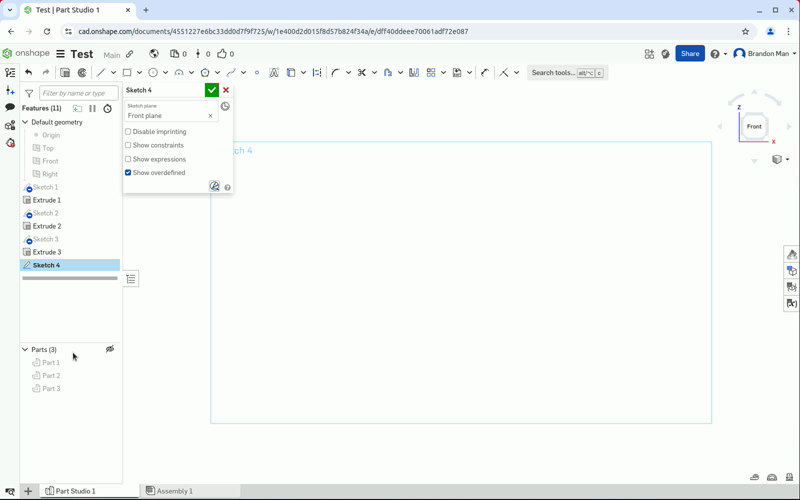
key_down(shift)
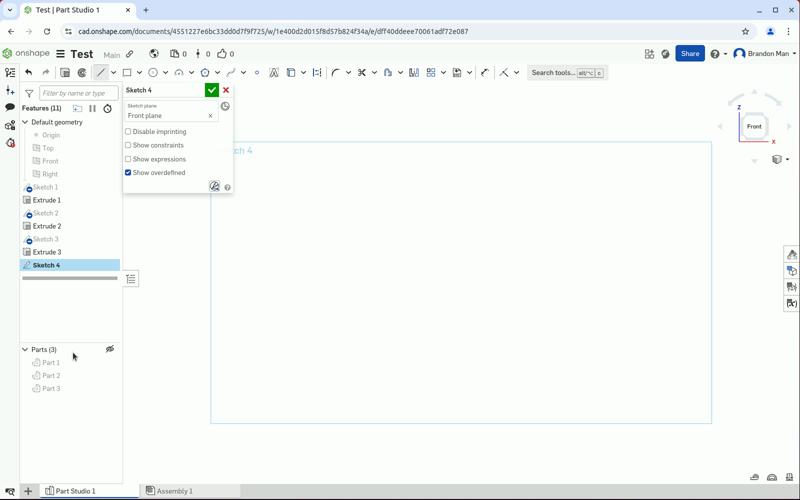
mouse_move(432, 307)
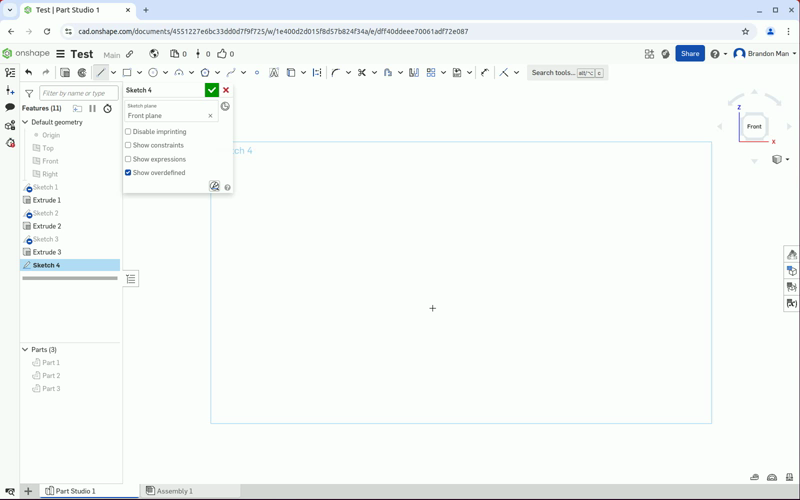
click(432, 307)
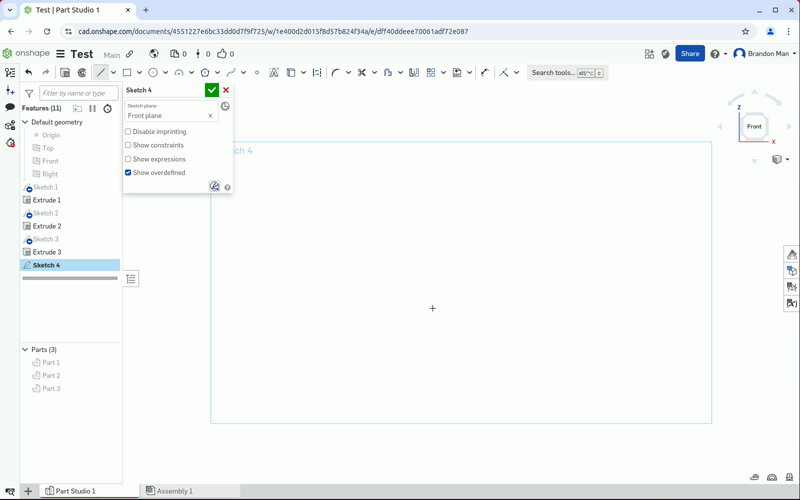
key_up(shift)
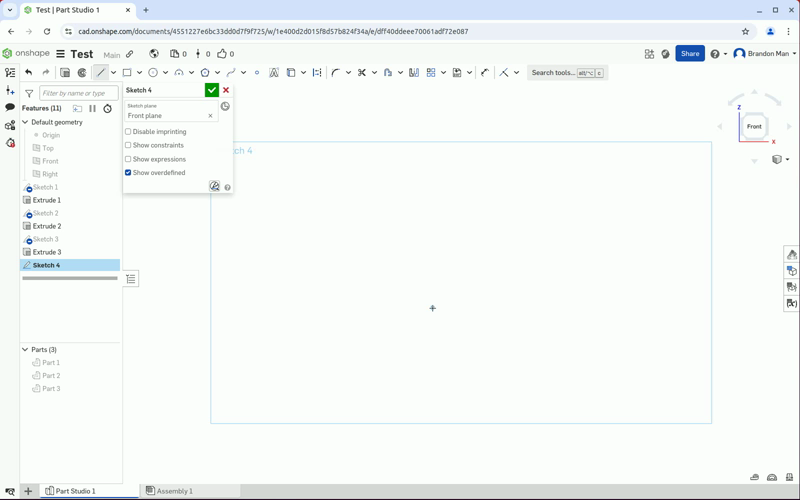
key_down(shift)
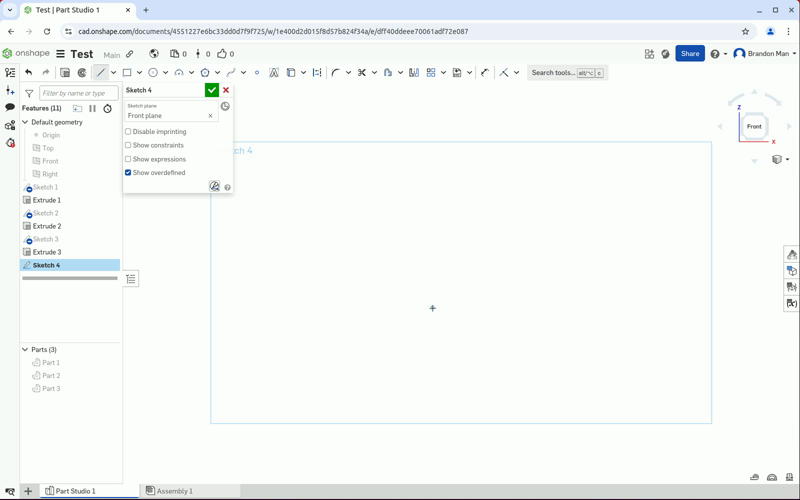
mouse_move(462, 307)
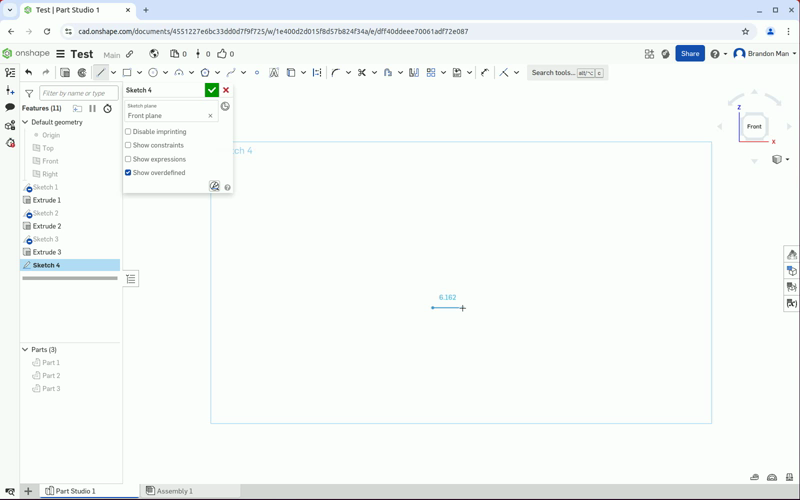
mouse_move(438, 307)
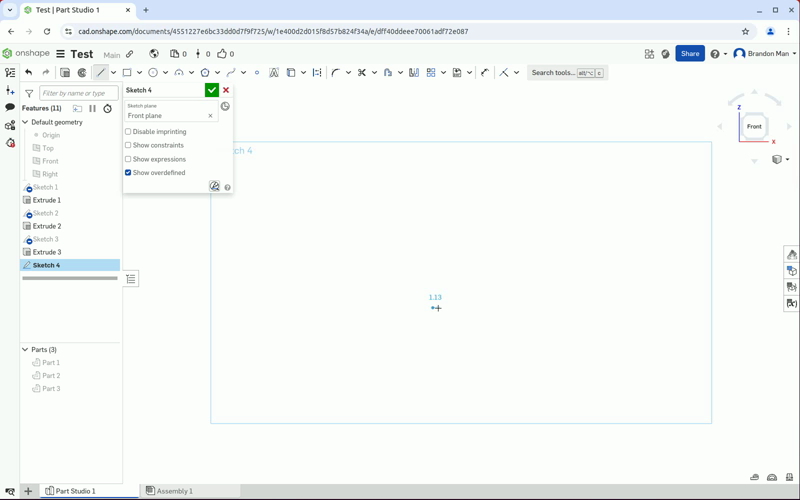
scroll(6)
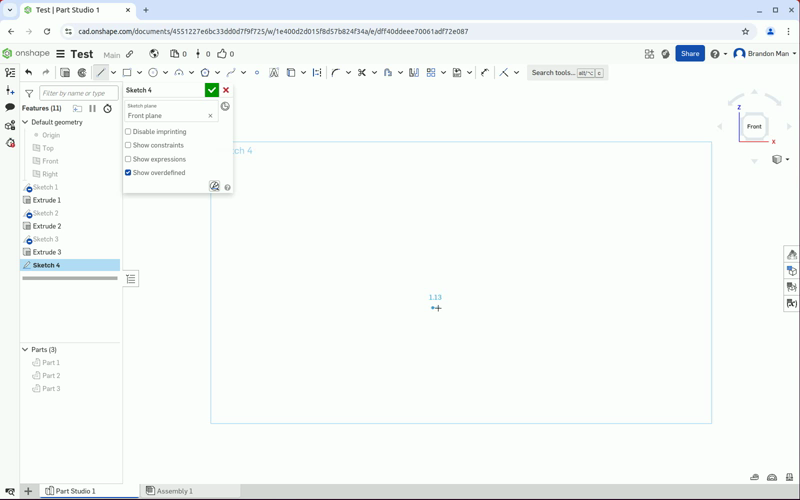
scroll(6)
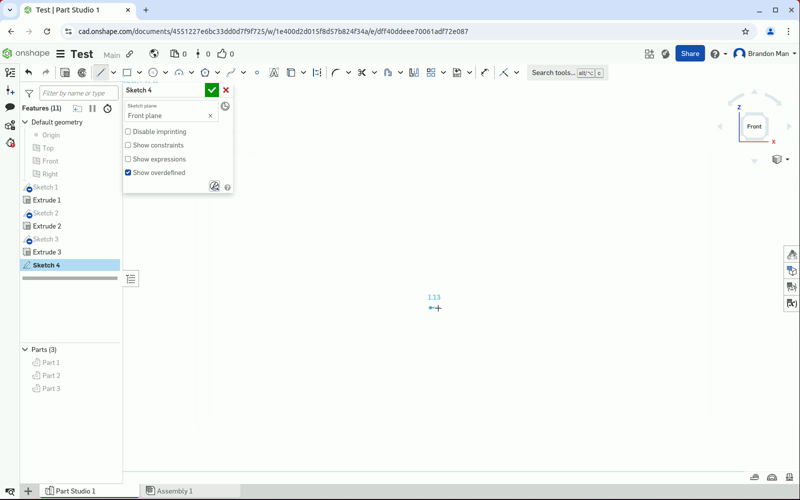
scroll(6)
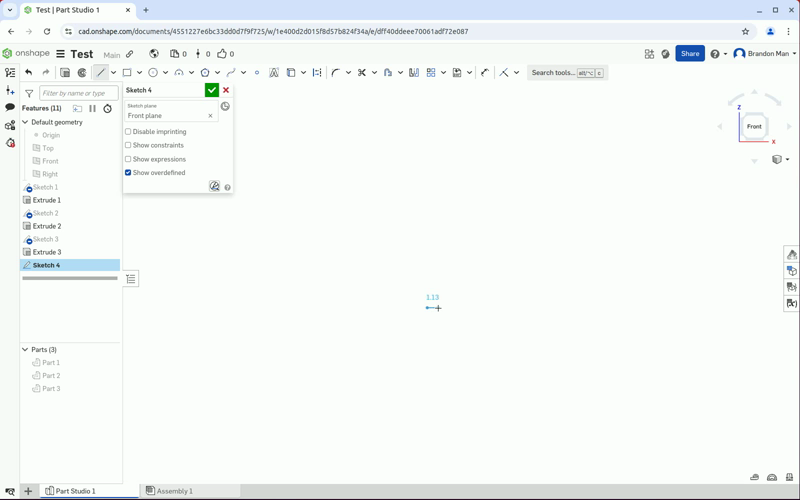
scroll(6)
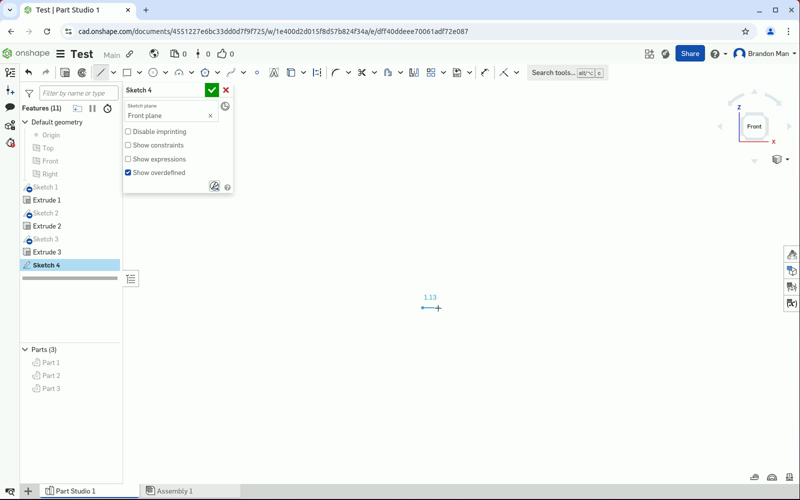
scroll(6)
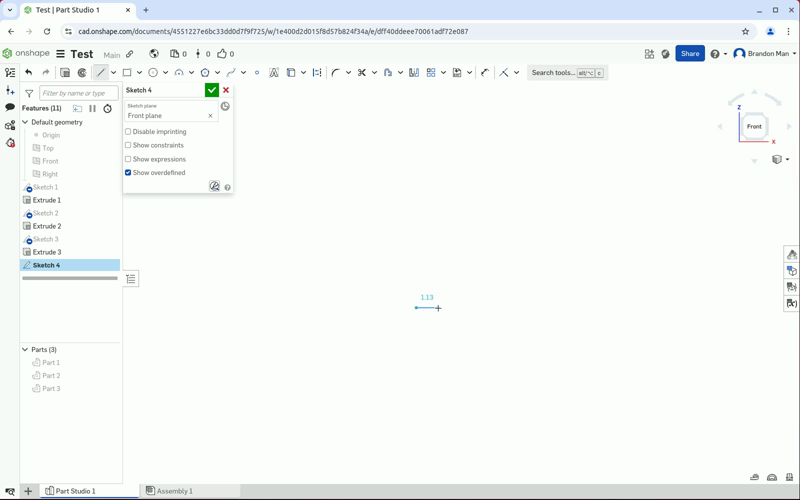
scroll(6)
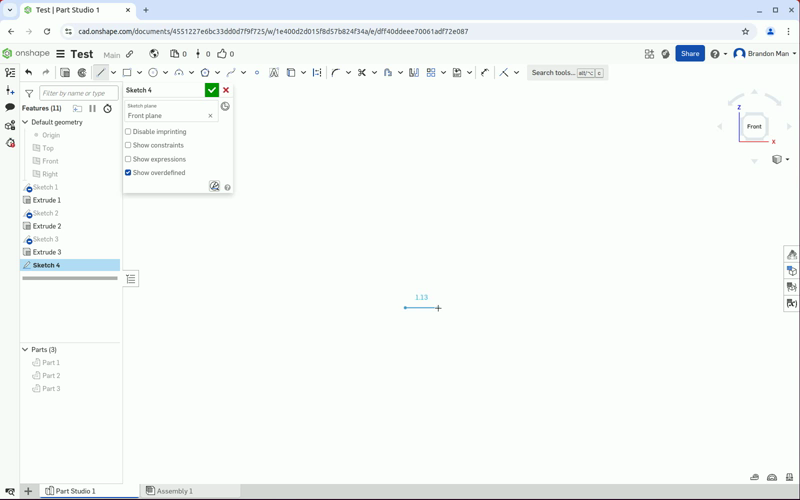
scroll(6)
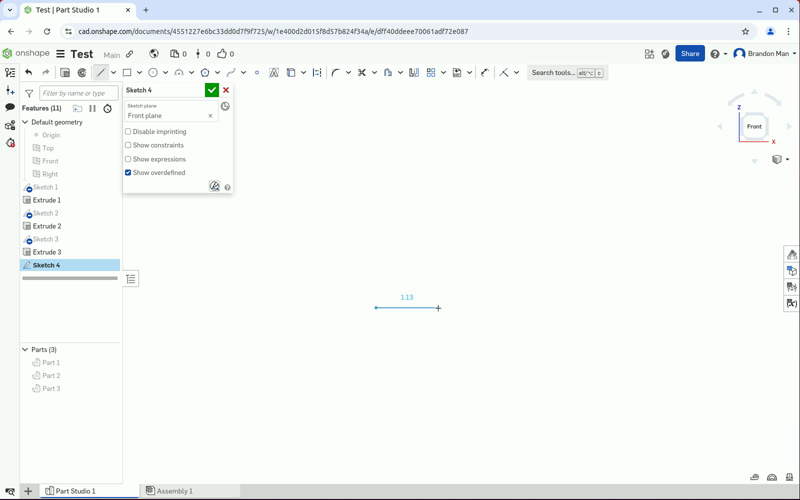
click(438, 307)
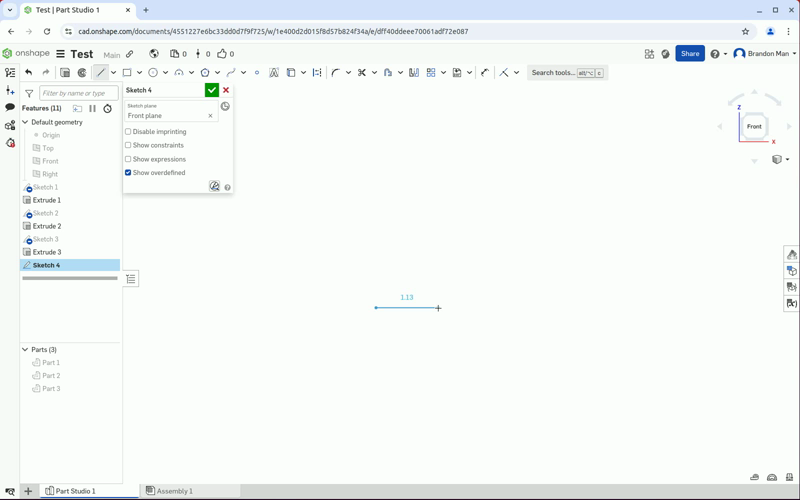
scroll(-6)
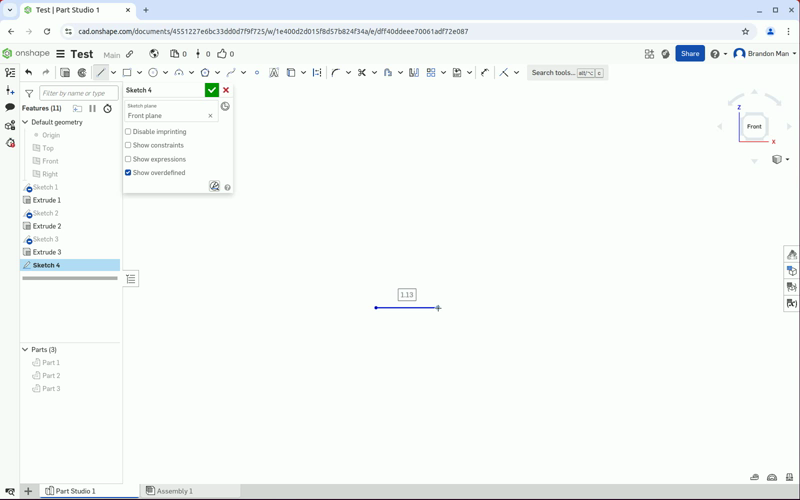
scroll(-6)
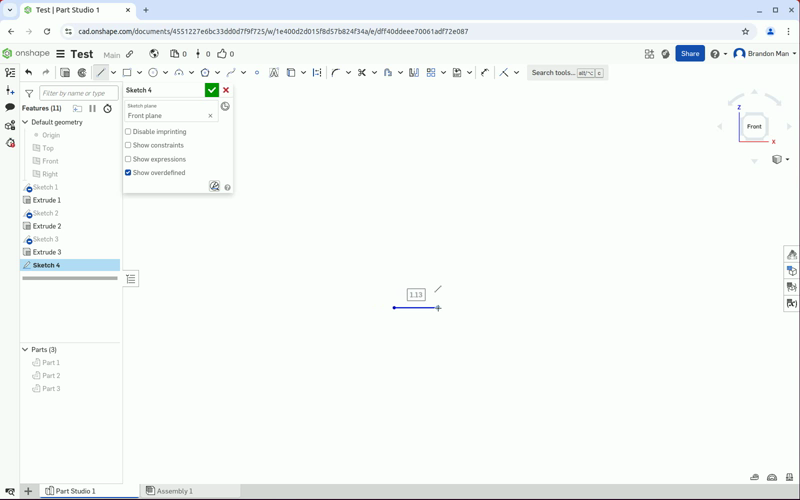
scroll(-6)
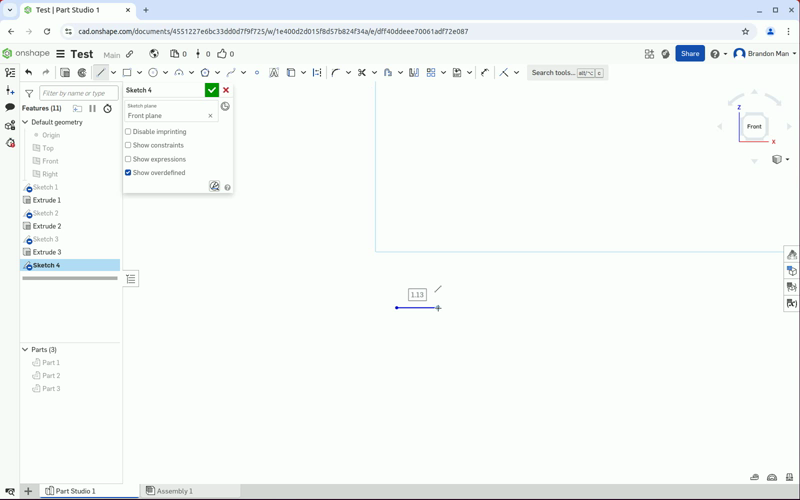
scroll(-6)
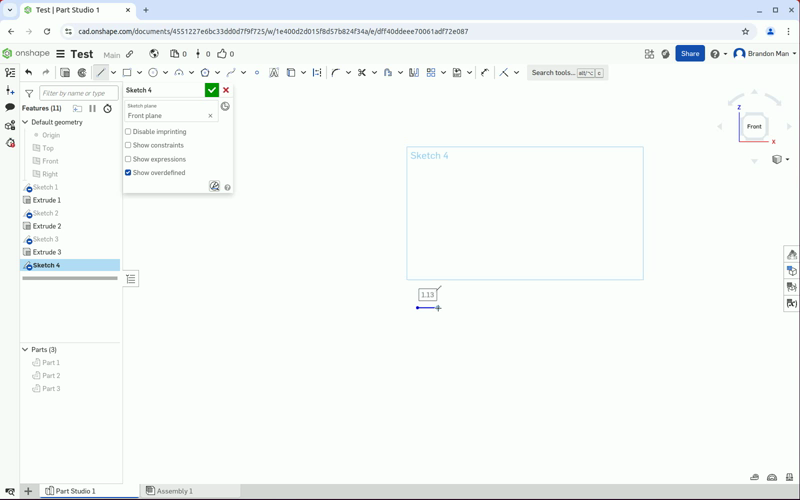
scroll(-6)
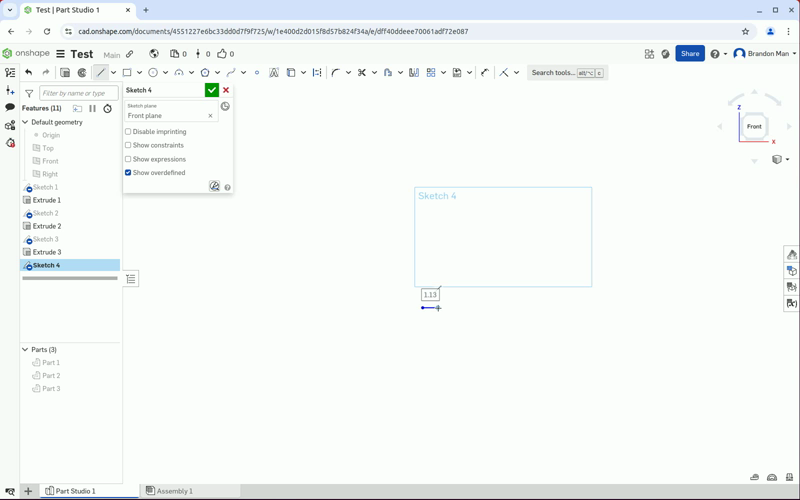
scroll(-6)
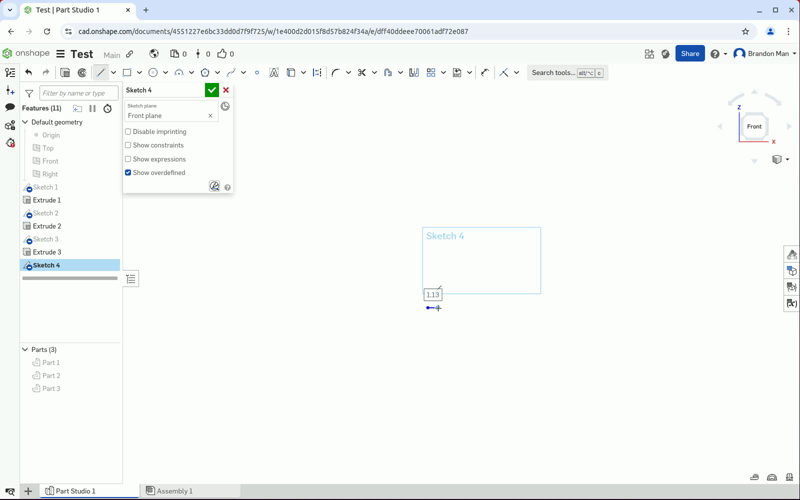
scroll(-6)
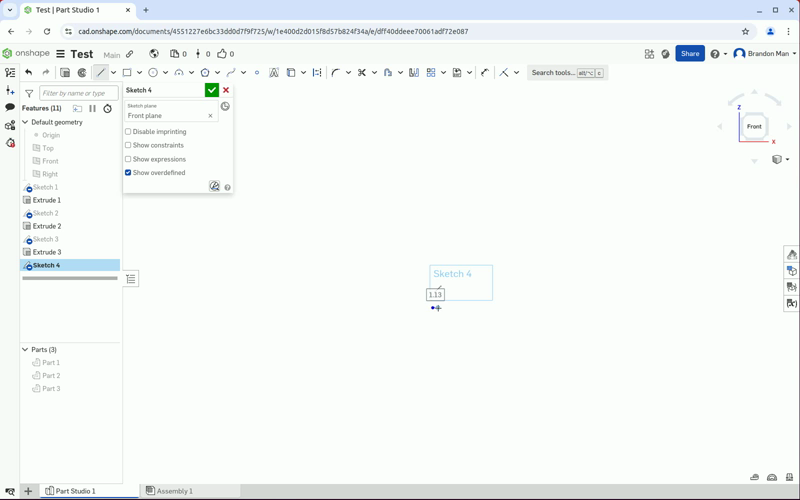
key_up(shift)
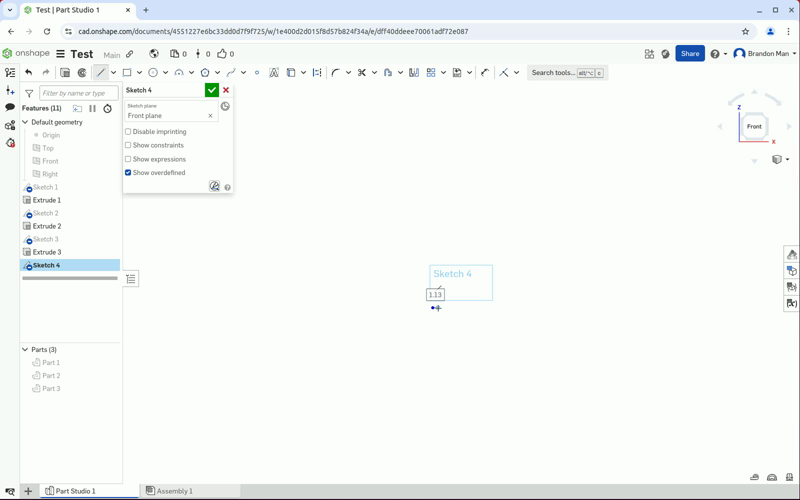
key_down(shift)
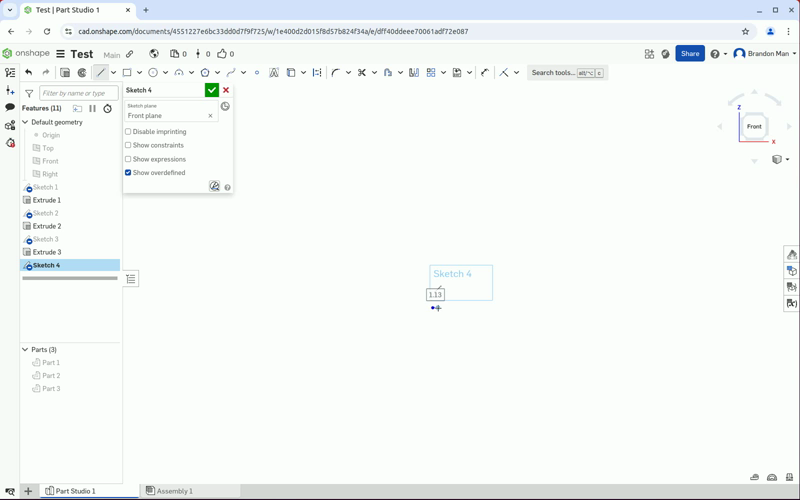
mouse_move(468, 307)
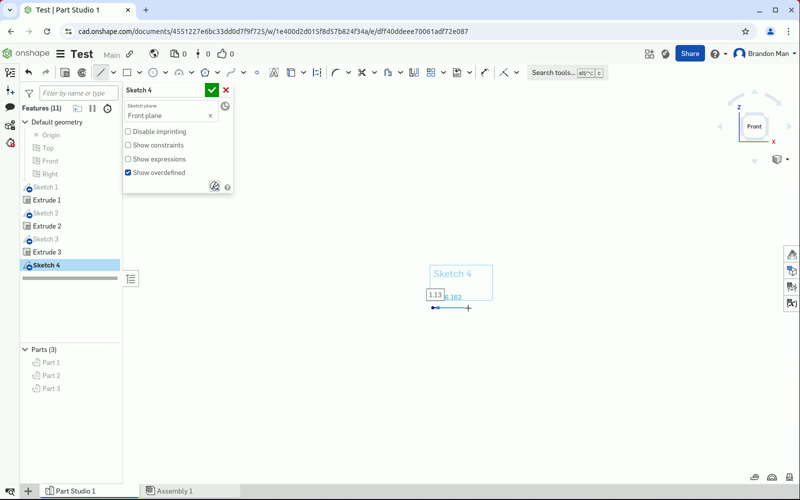
mouse_move(438, 302)
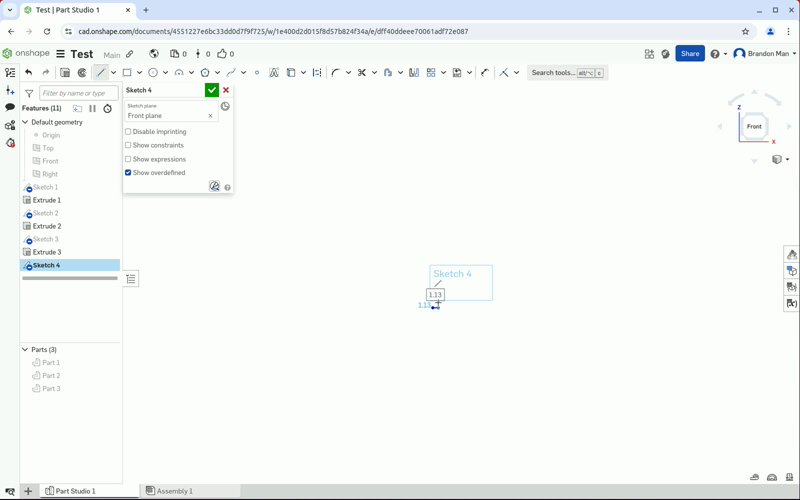
scroll(6)
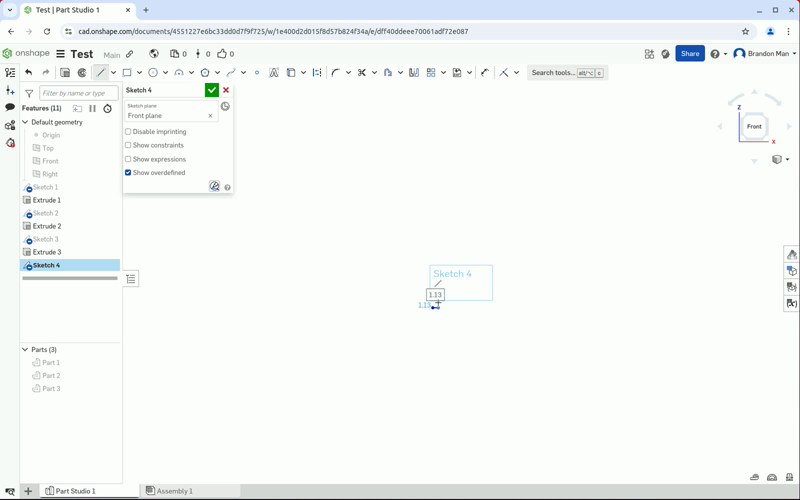
scroll(6)
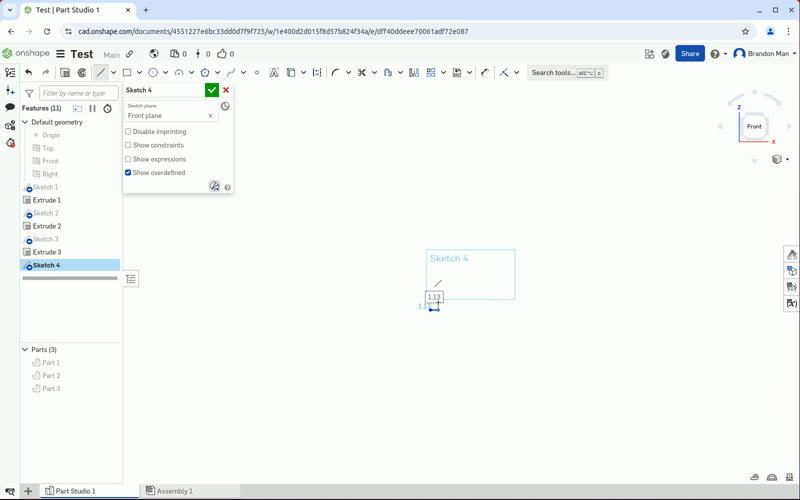
scroll(6)
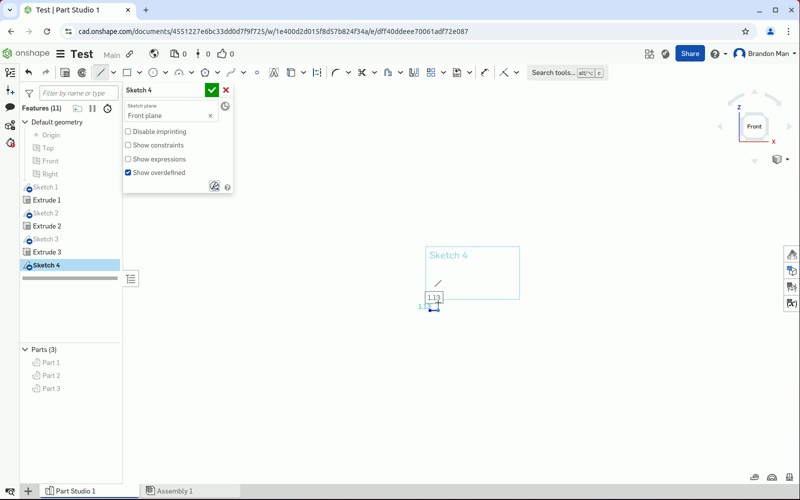
scroll(6)
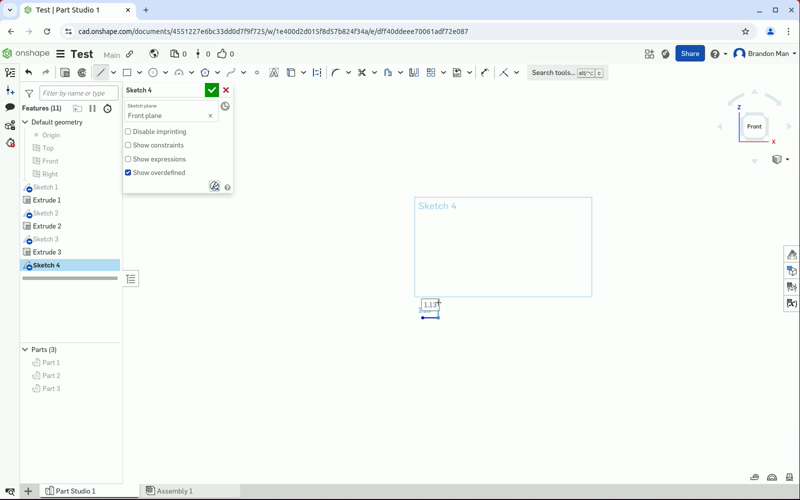
scroll(6)
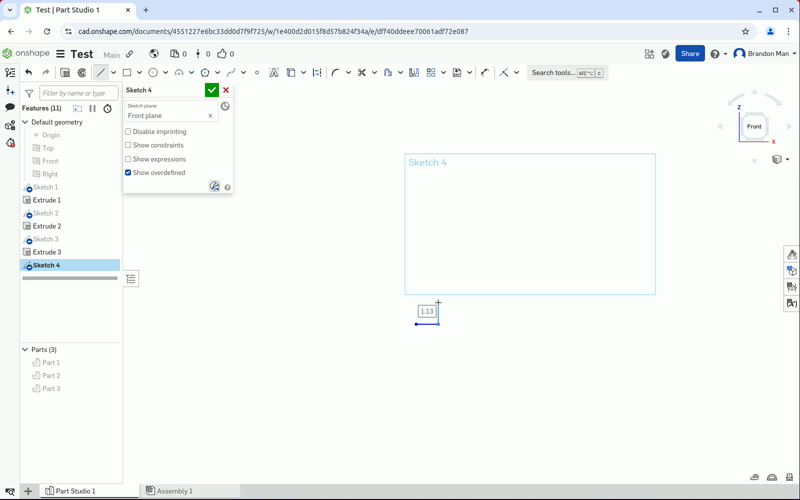
scroll(6)
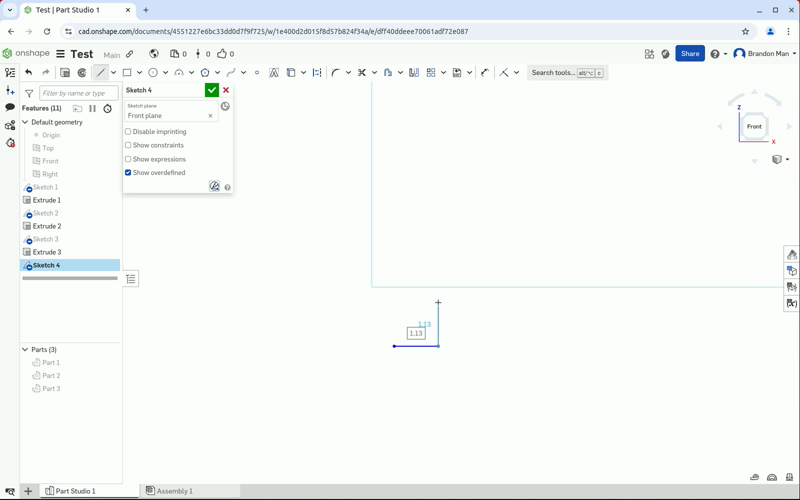
scroll(6)
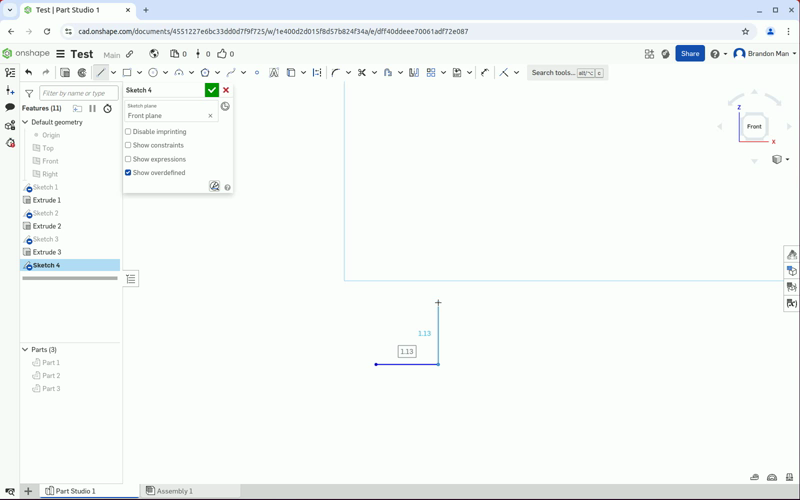
click(438, 302)
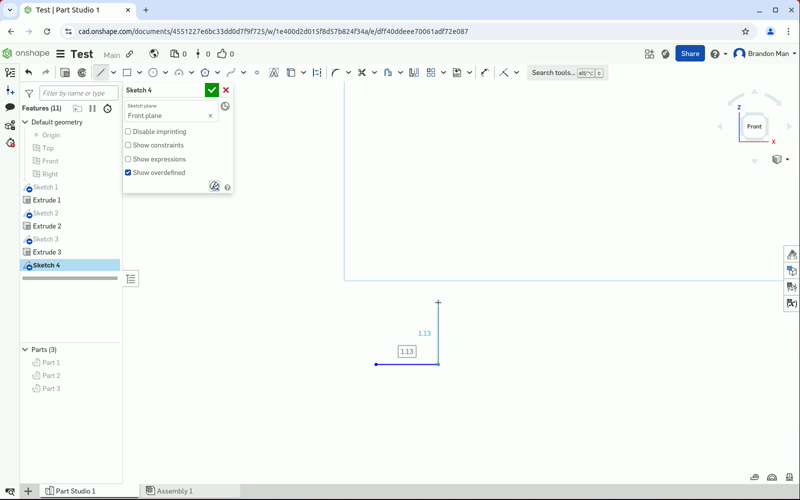
scroll(-6)
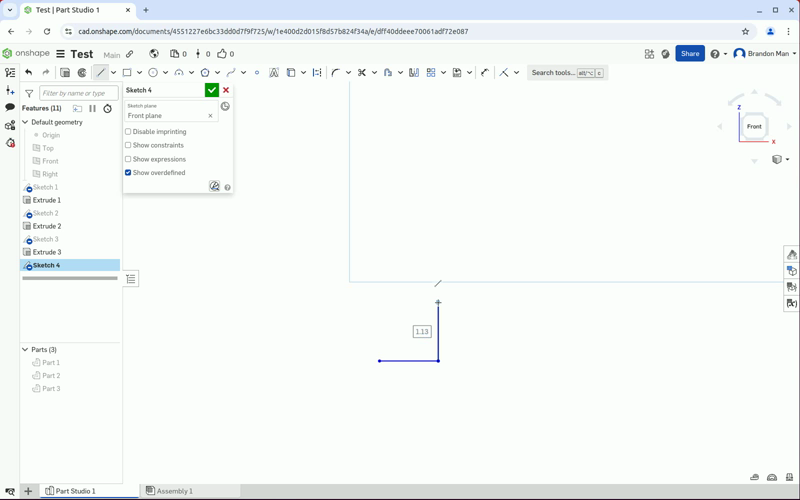
scroll(-6)
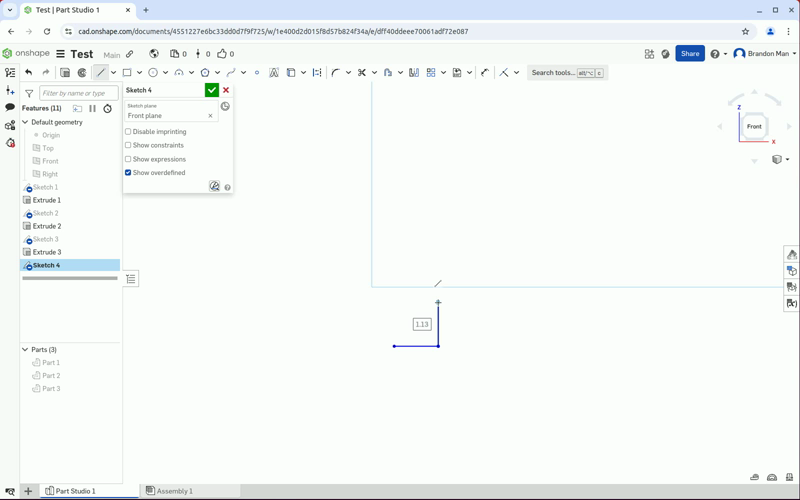
scroll(-6)
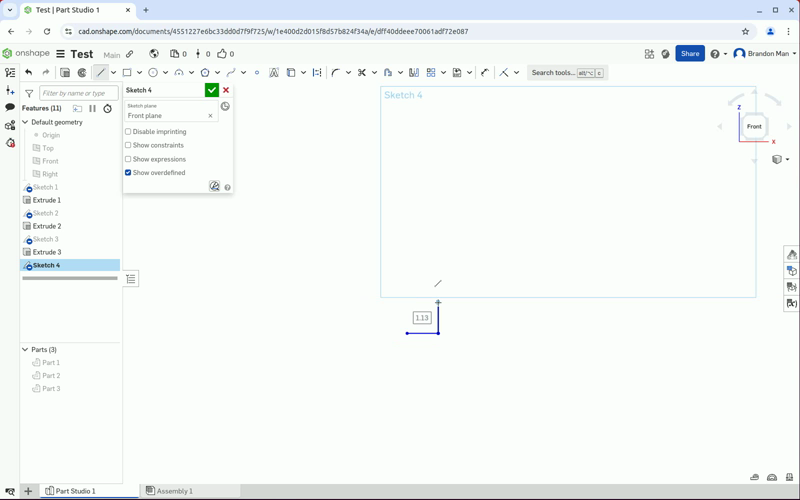
scroll(-6)
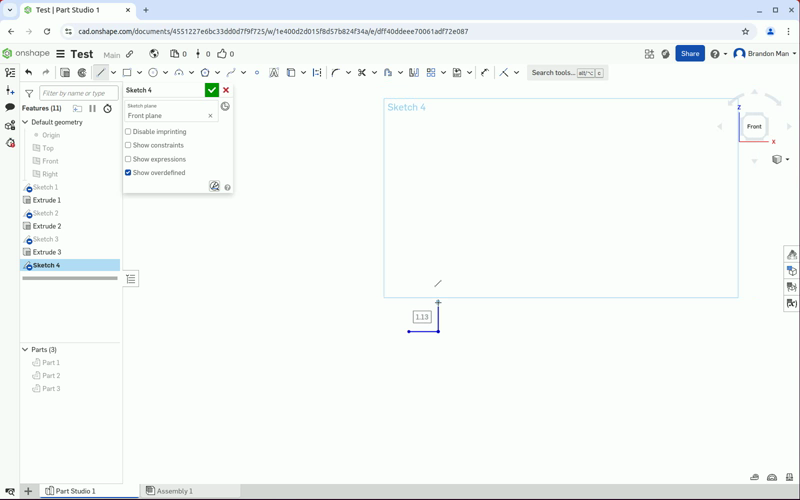
scroll(-6)
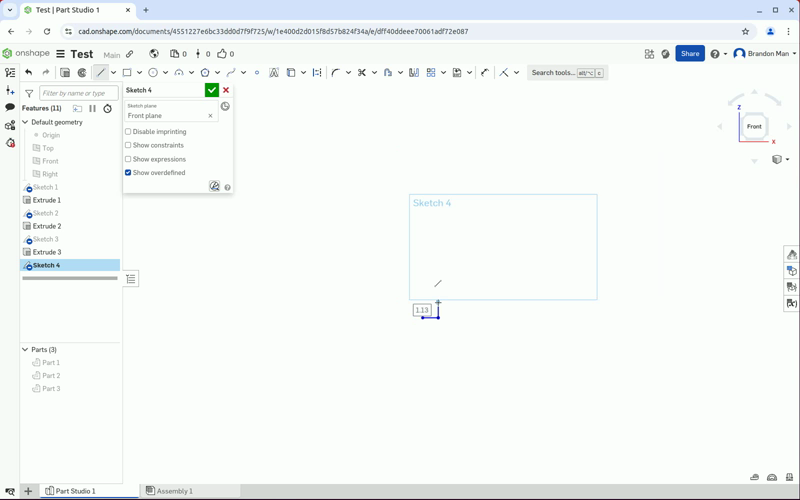
scroll(-6)
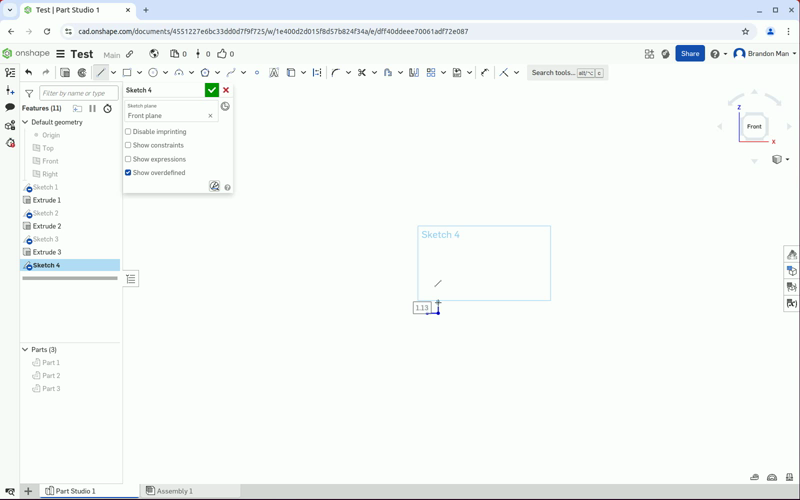
scroll(-6)
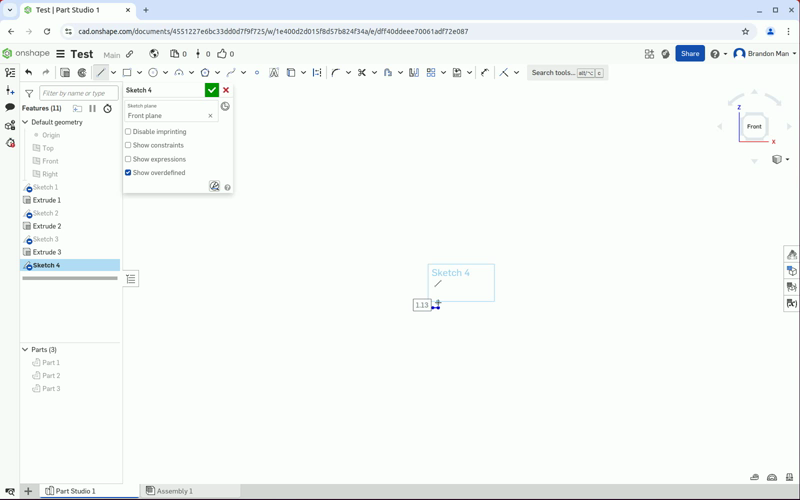
key_up(shift)
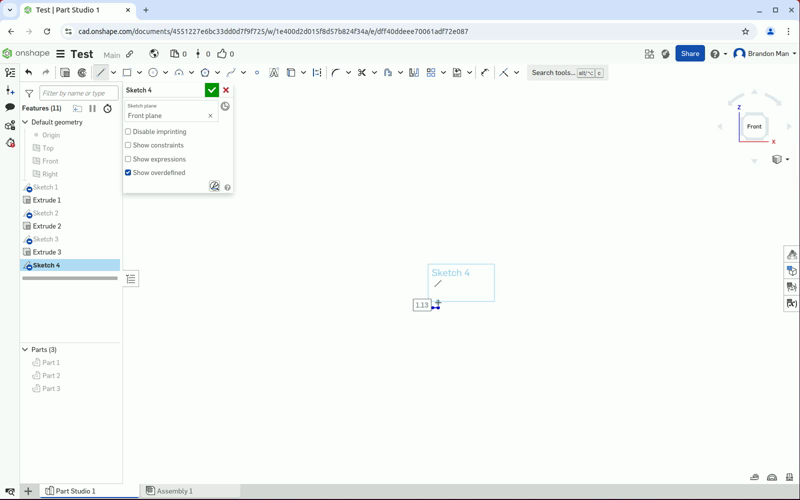
key_down(shift)
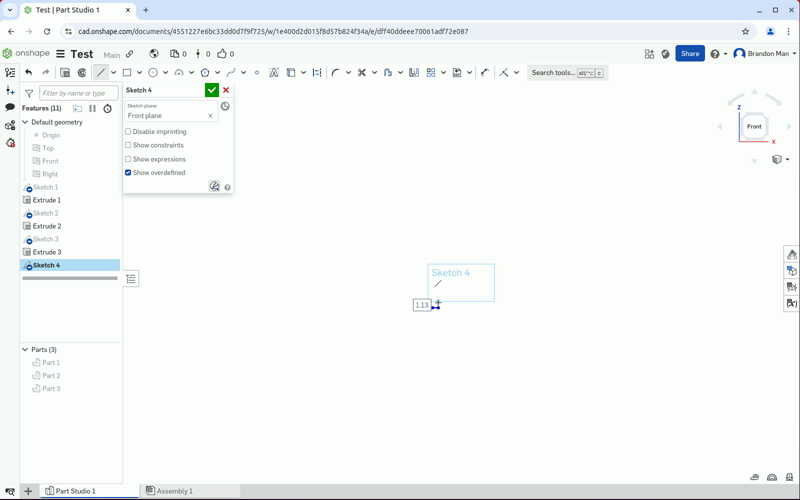
mouse_move(468, 302)
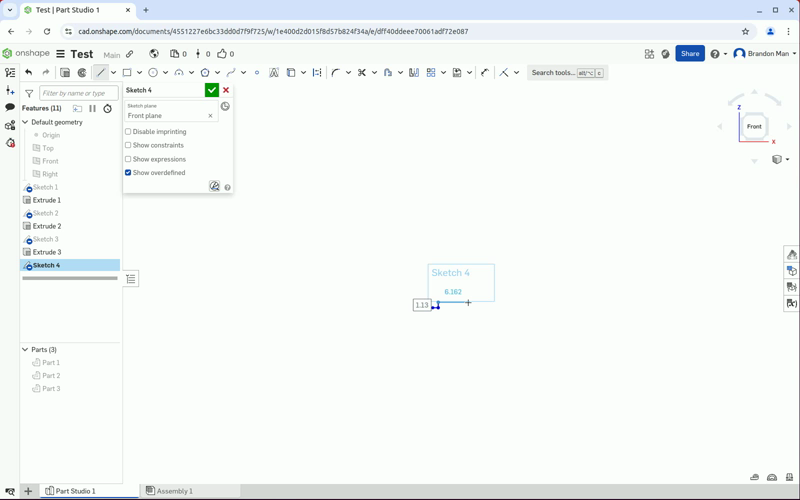
mouse_move(432, 302)
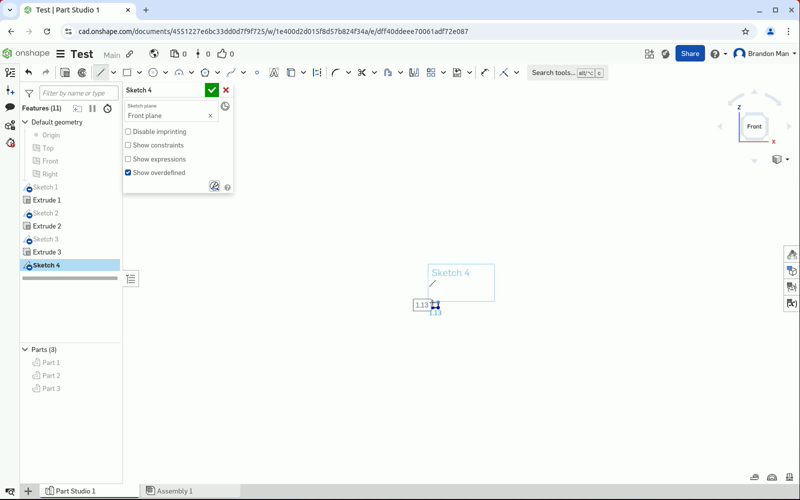
scroll(6)
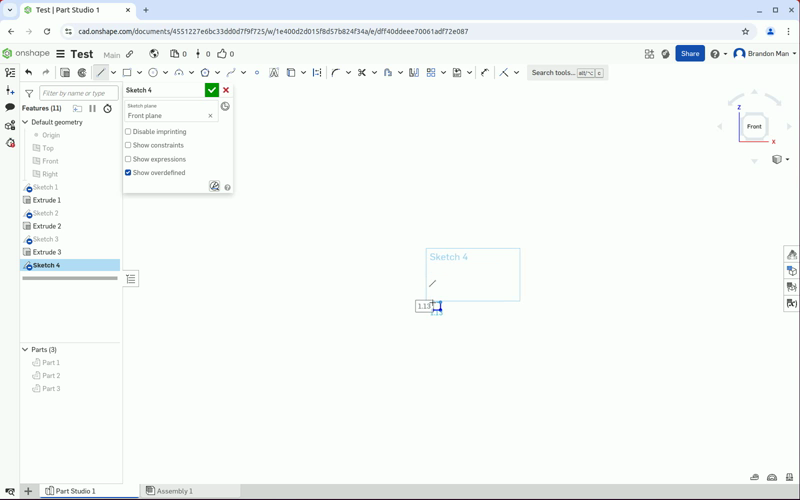
scroll(6)
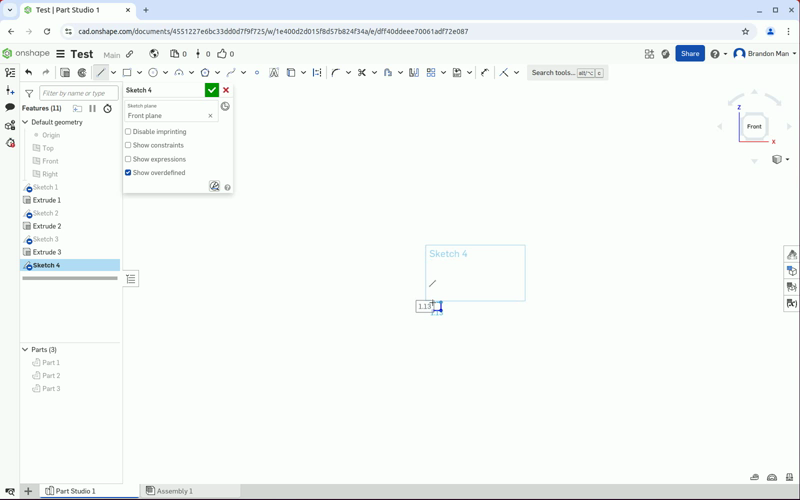
scroll(6)
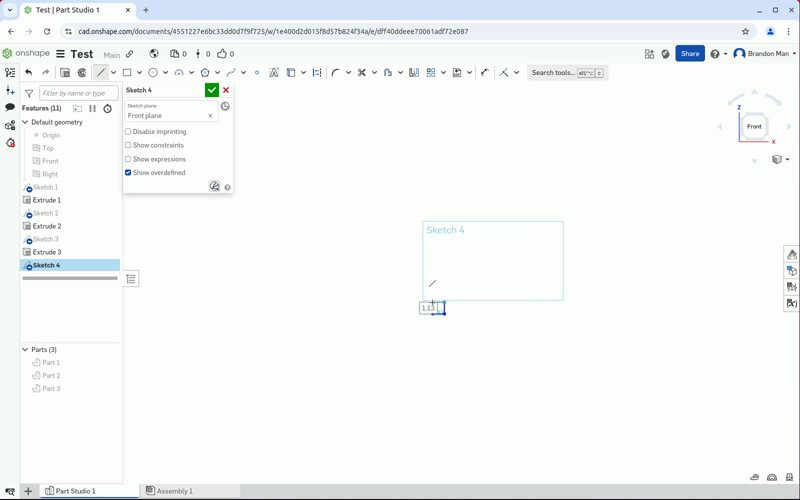
scroll(6)
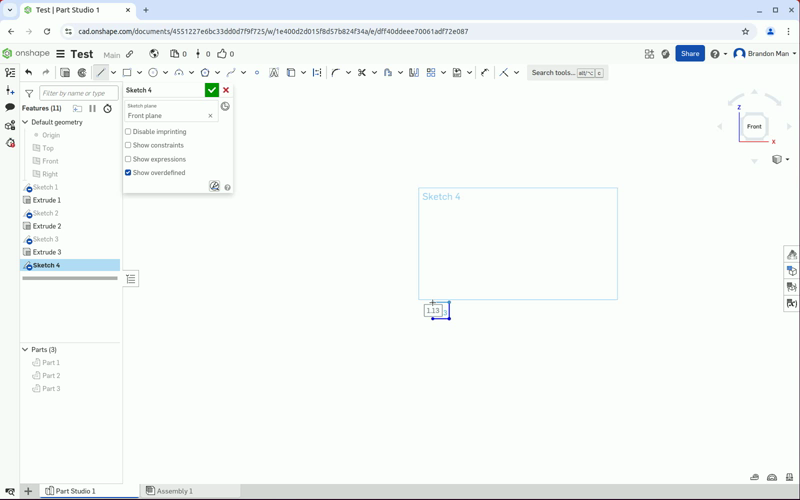
scroll(6)
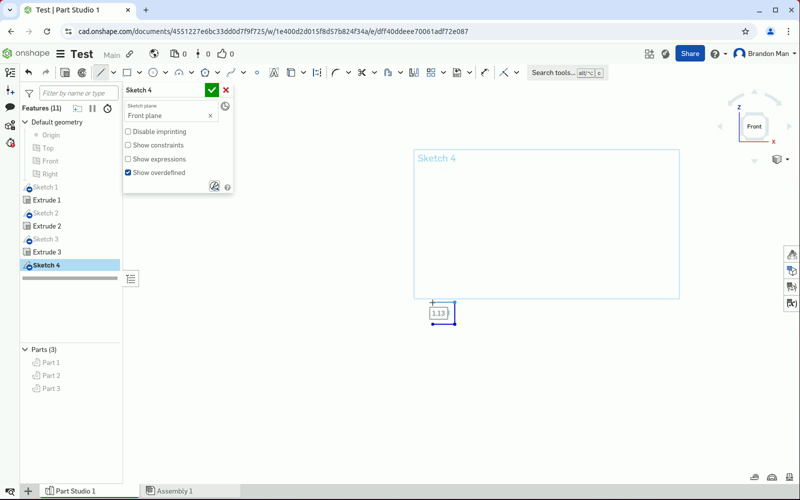
scroll(6)
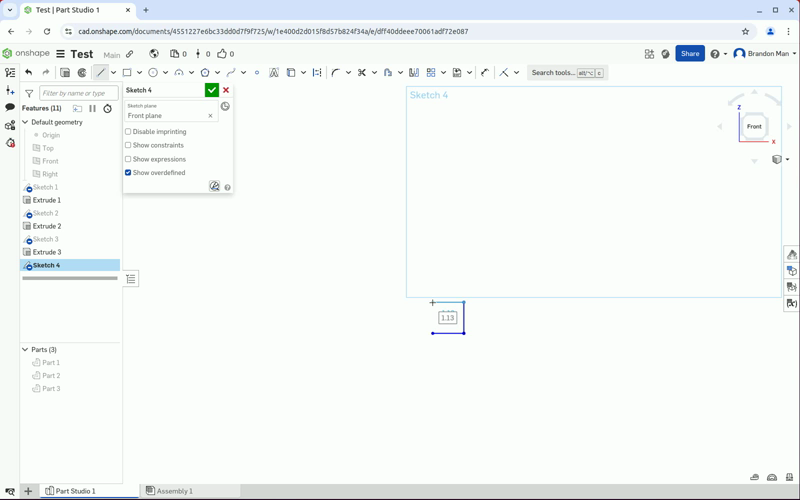
scroll(6)
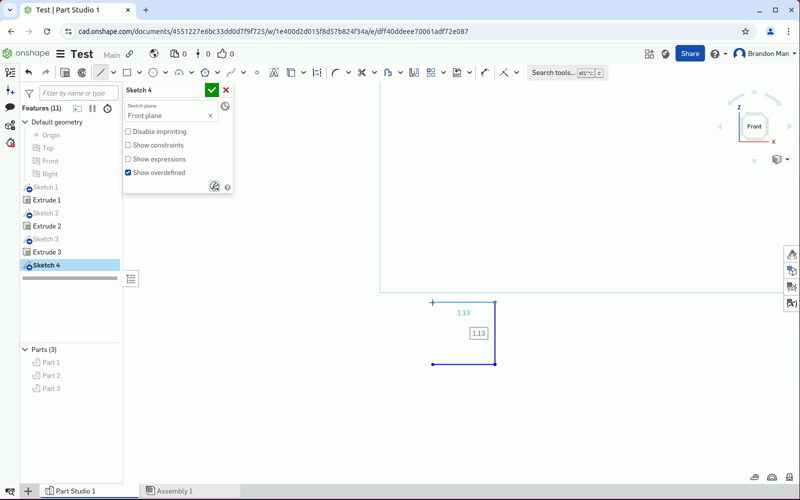
click(432, 302)
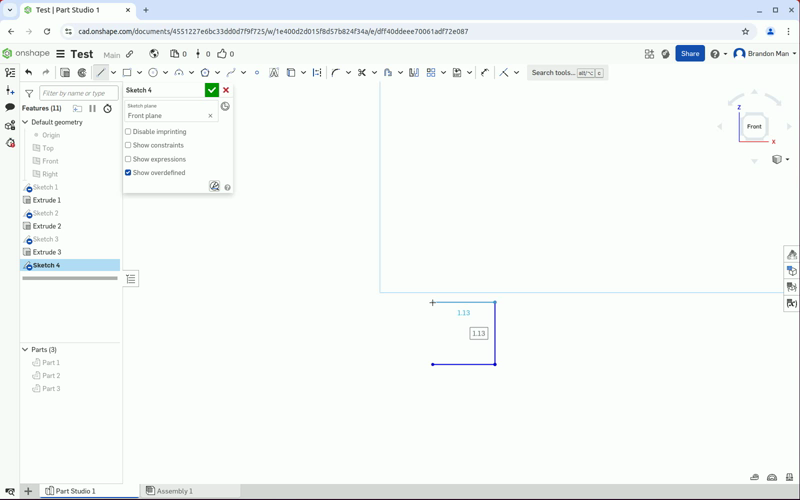
scroll(-6)
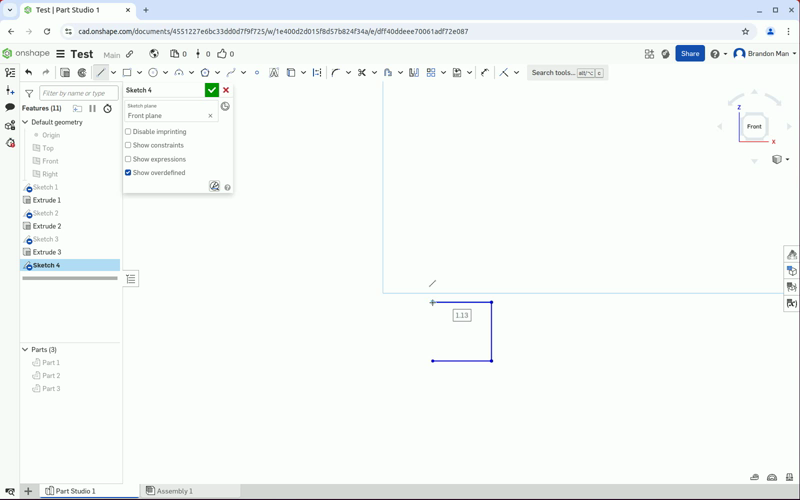
scroll(-6)
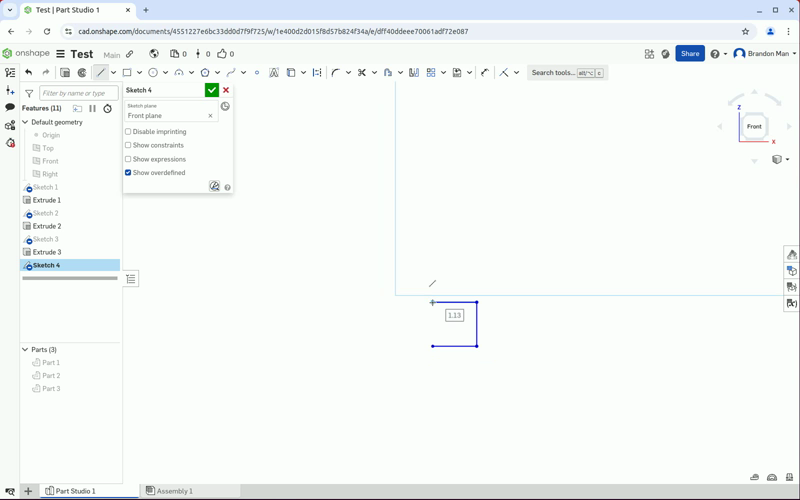
scroll(-6)
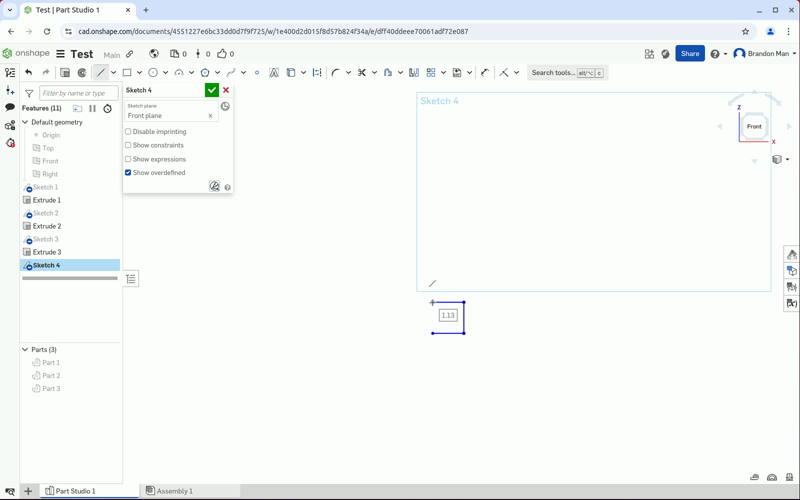
scroll(-6)
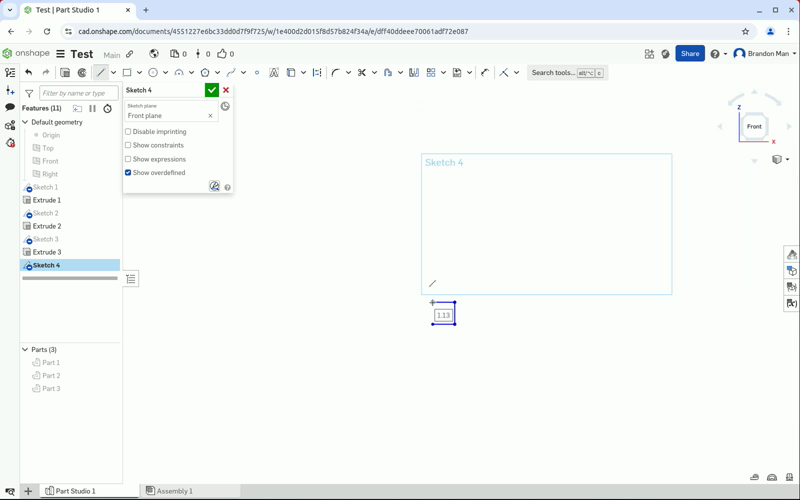
scroll(-6)
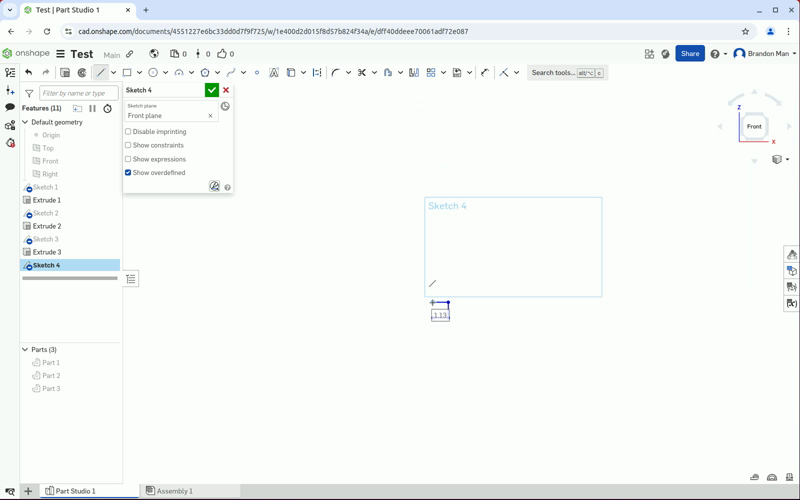
scroll(-6)
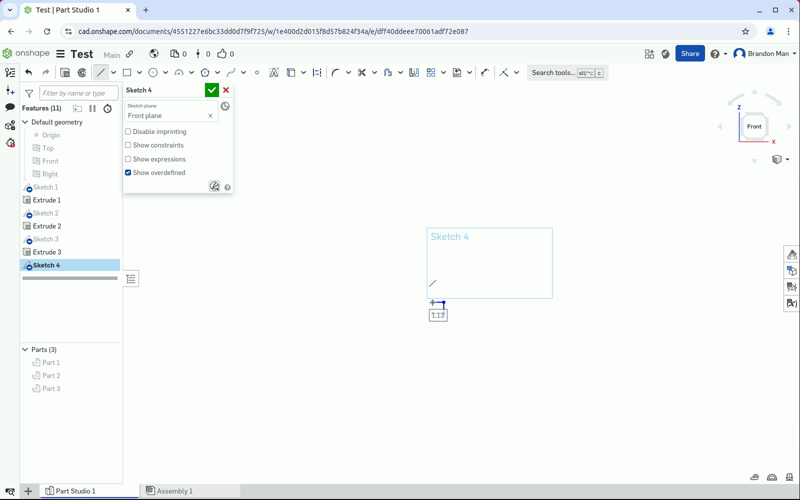
scroll(-6)
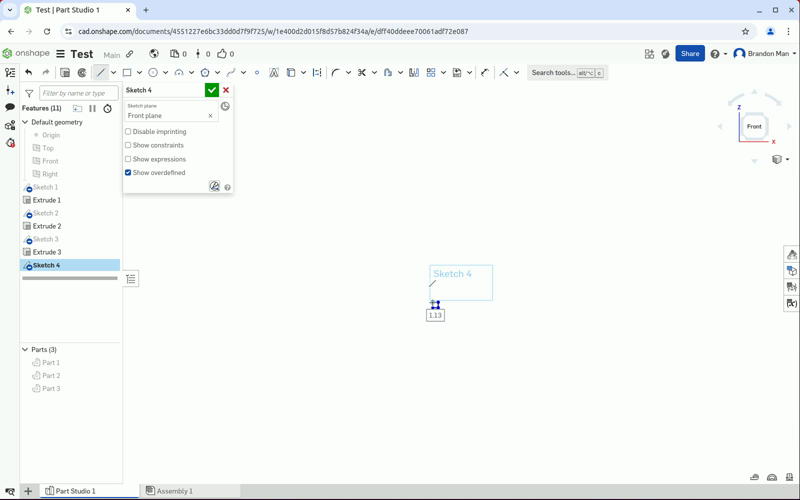
key_up(shift)
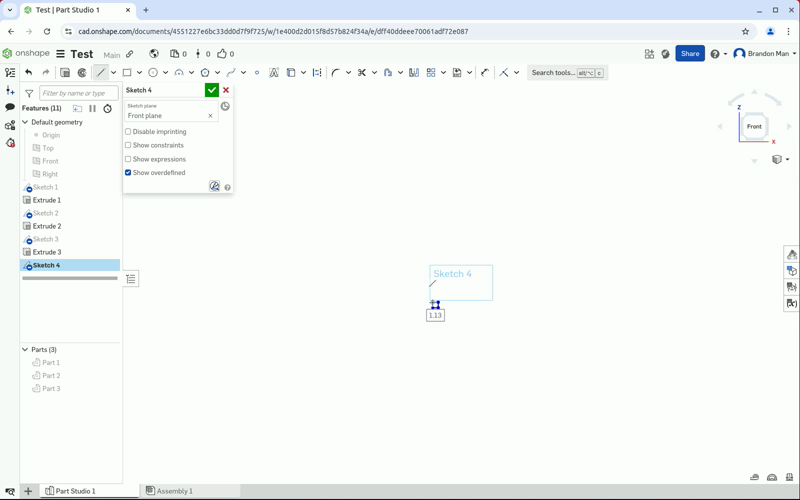
mouse_move(462, 302)
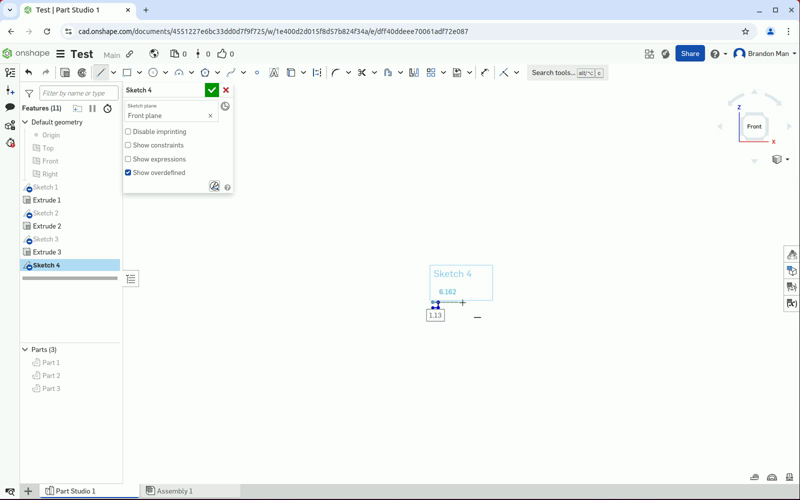
key_down(shift)
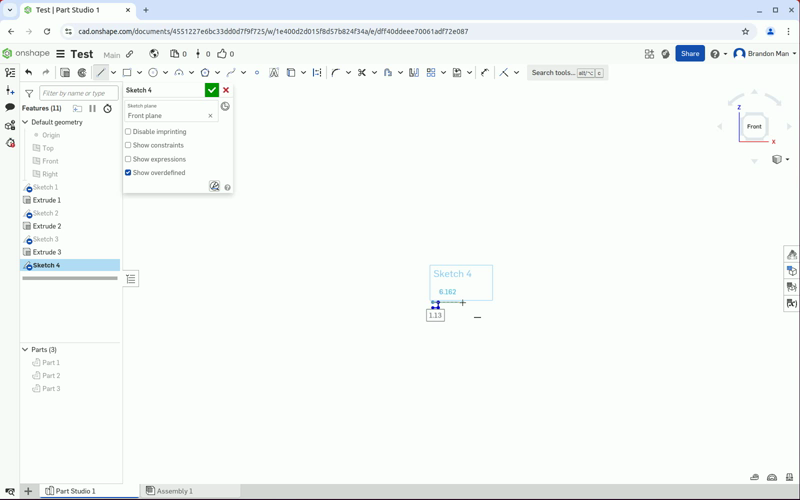
mouse_move(432, 307)
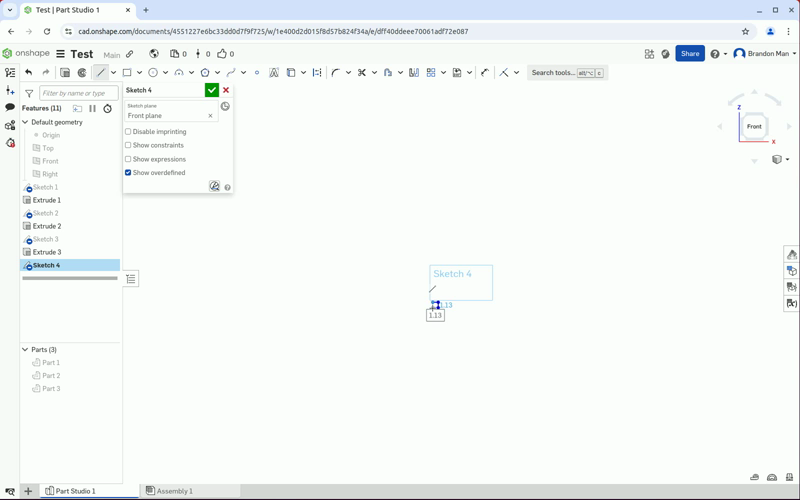
scroll(6)
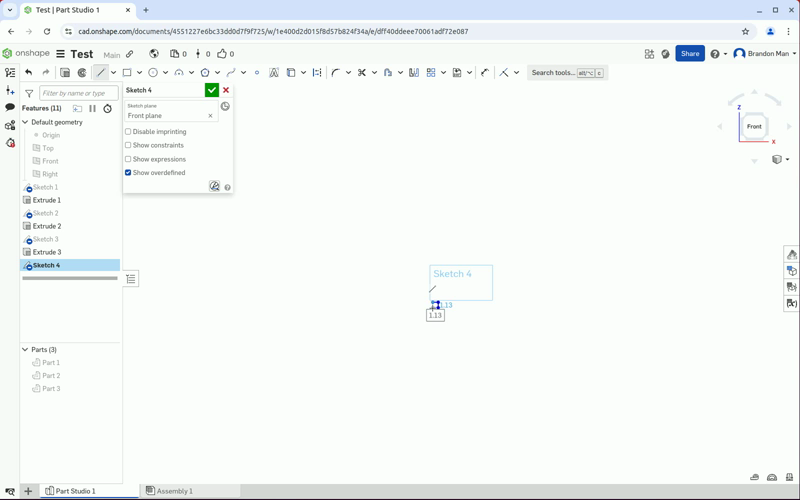
scroll(6)
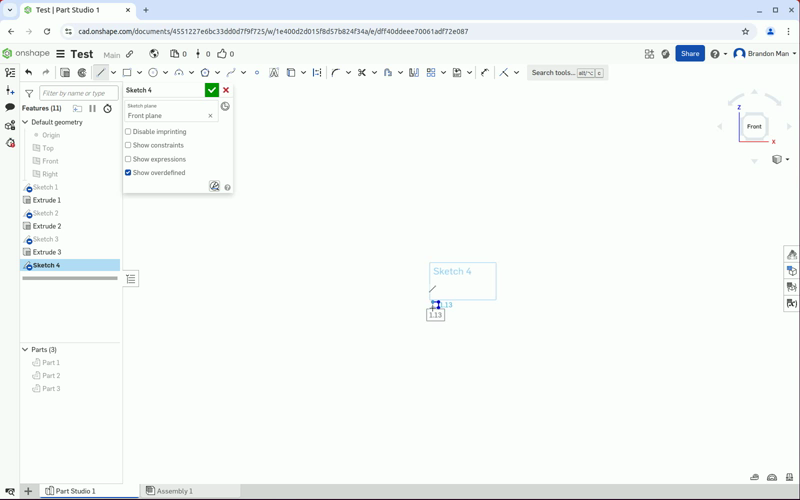
scroll(6)
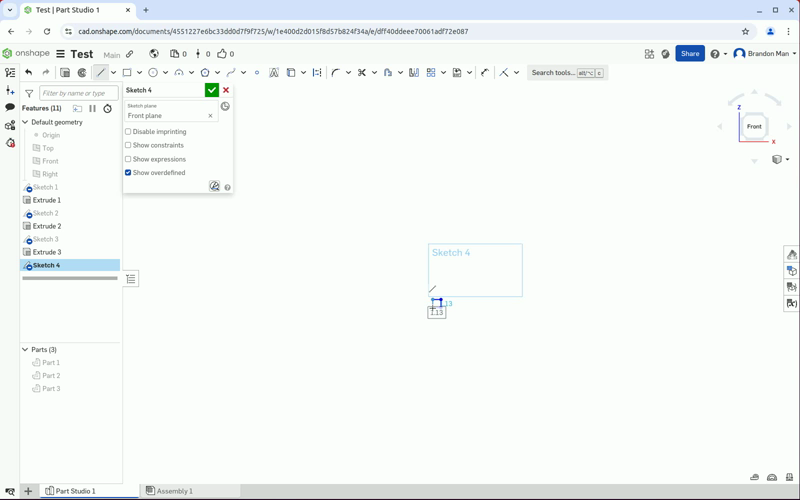
scroll(6)
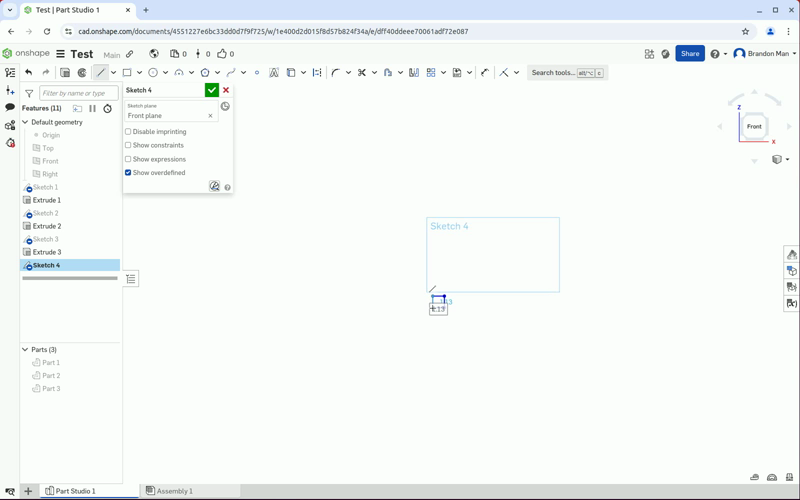
scroll(6)
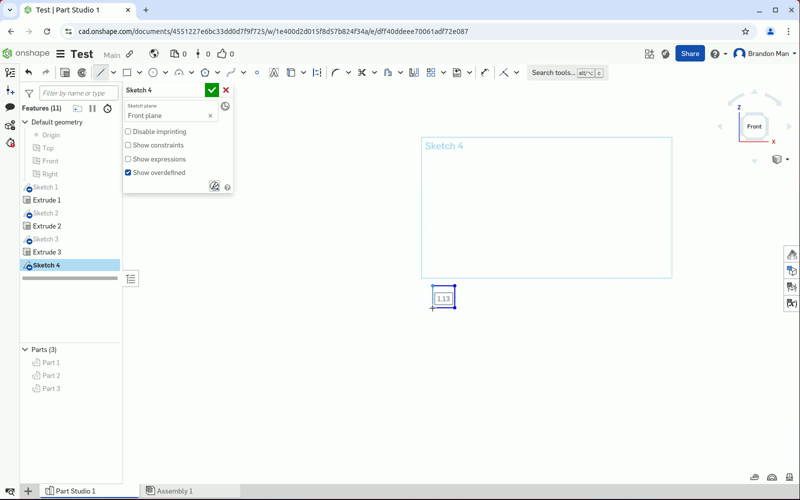
scroll(6)
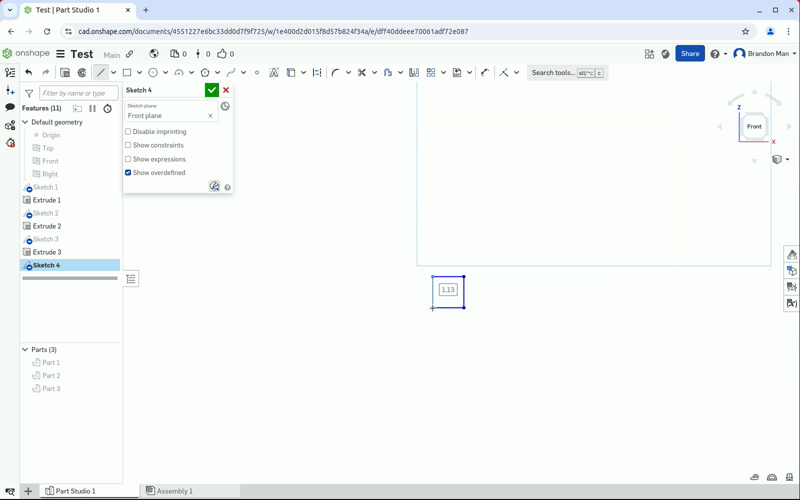
scroll(6)
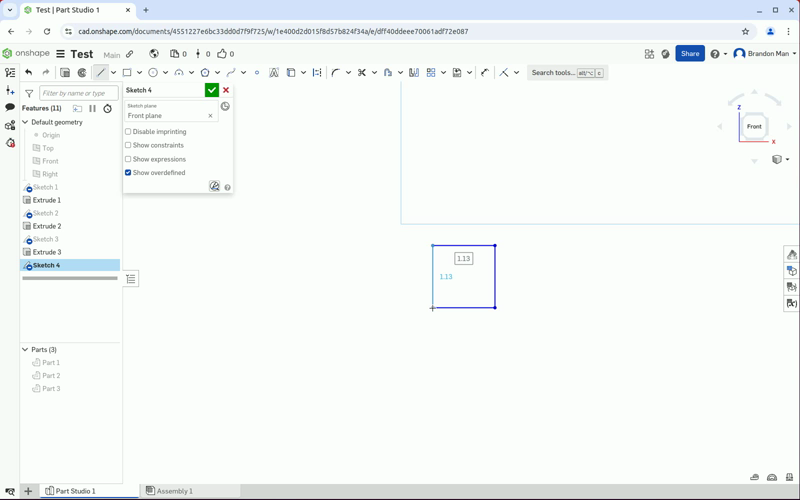
key_up(shift)
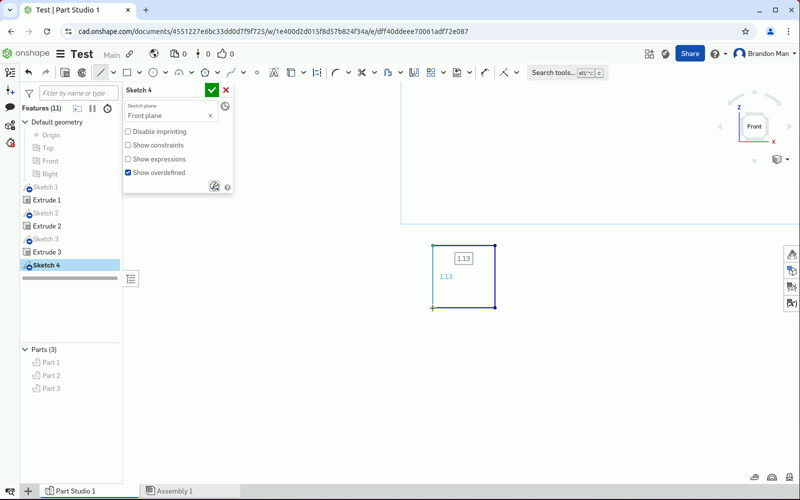
click(432, 307)
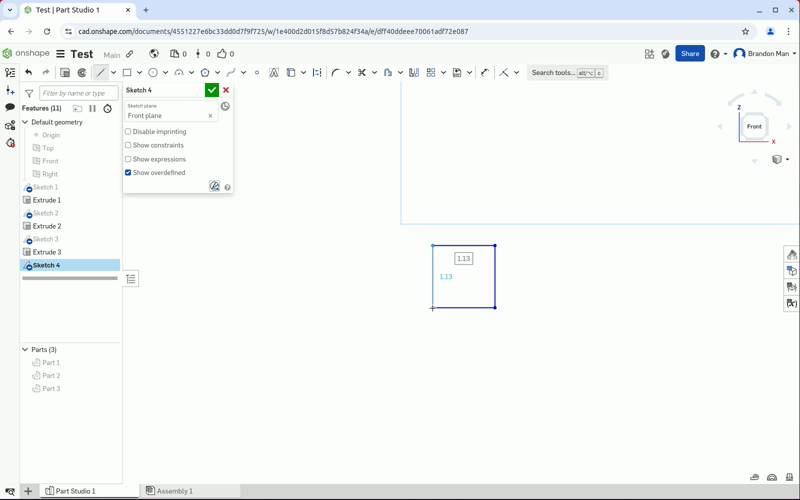
scroll(-6)
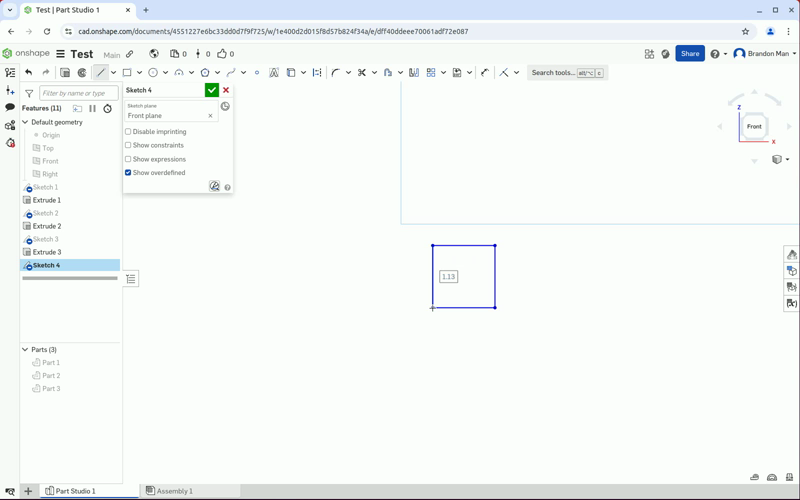
scroll(-6)
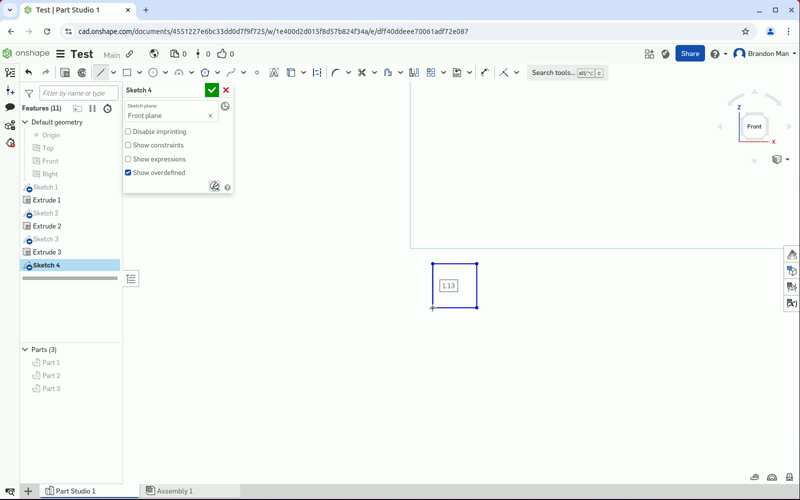
scroll(-6)
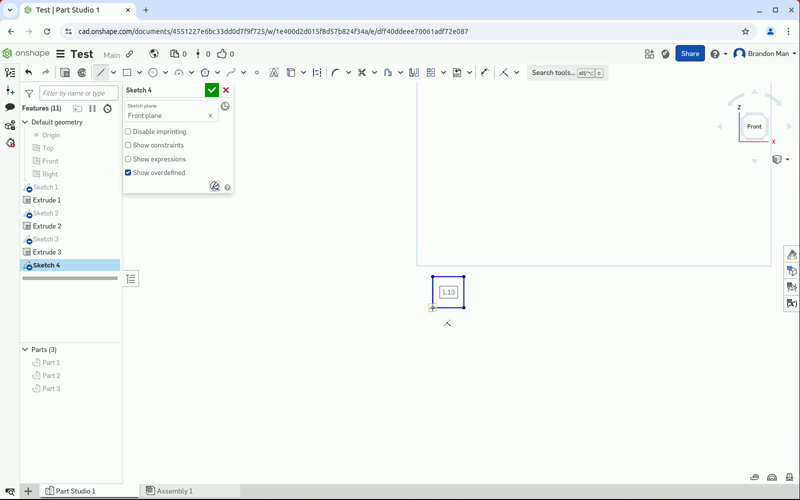
scroll(-6)
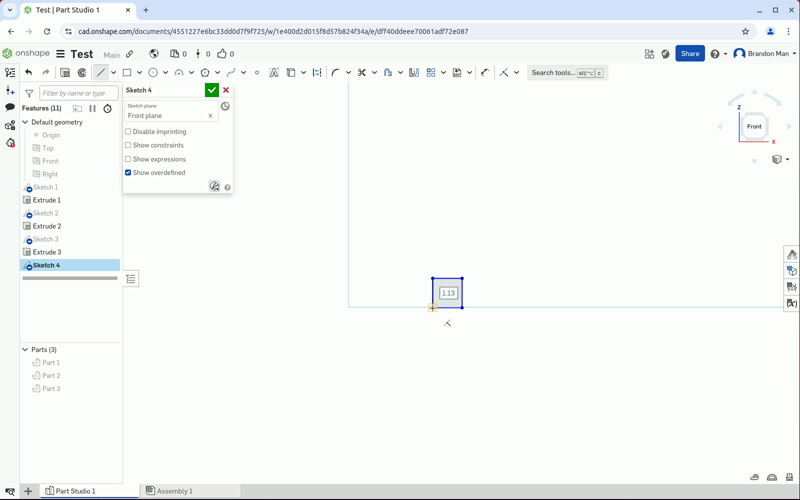
scroll(-6)
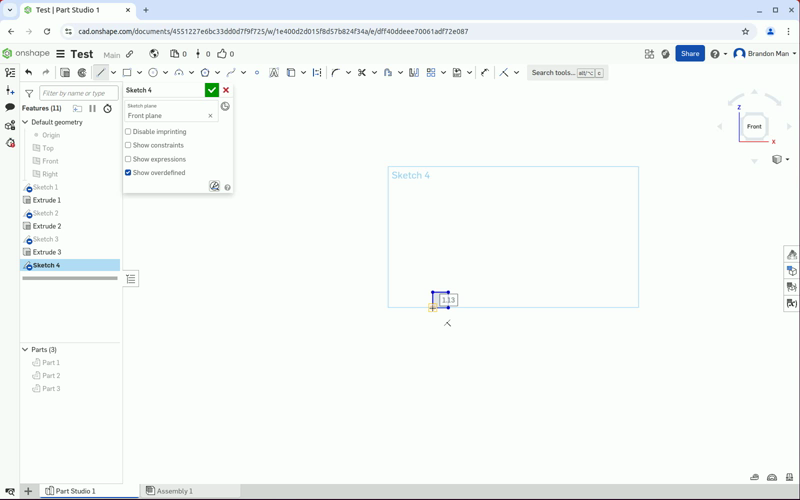
scroll(-6)
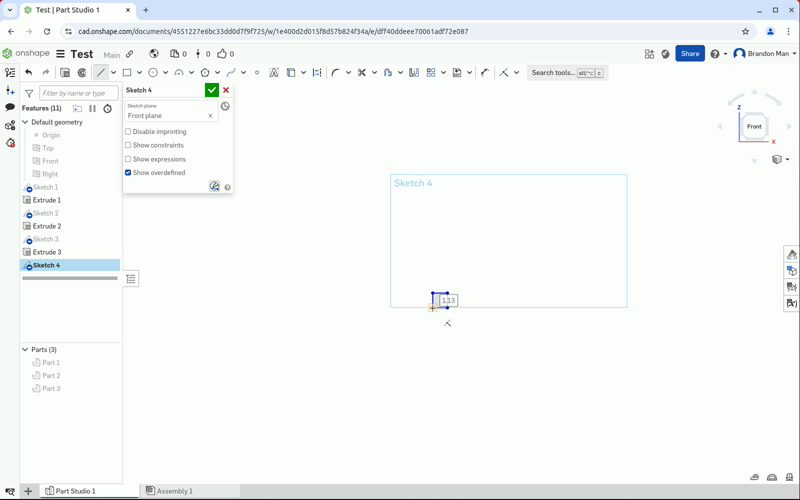
scroll(-6)
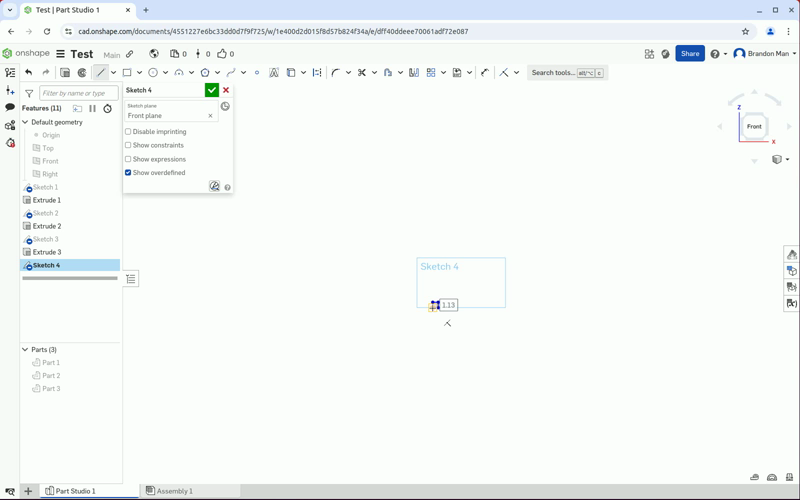
key(esc)
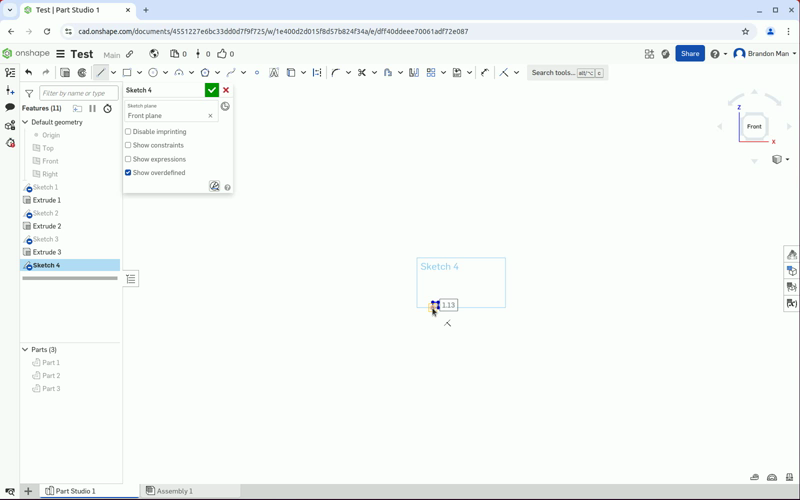
mouse_move(437, 305)
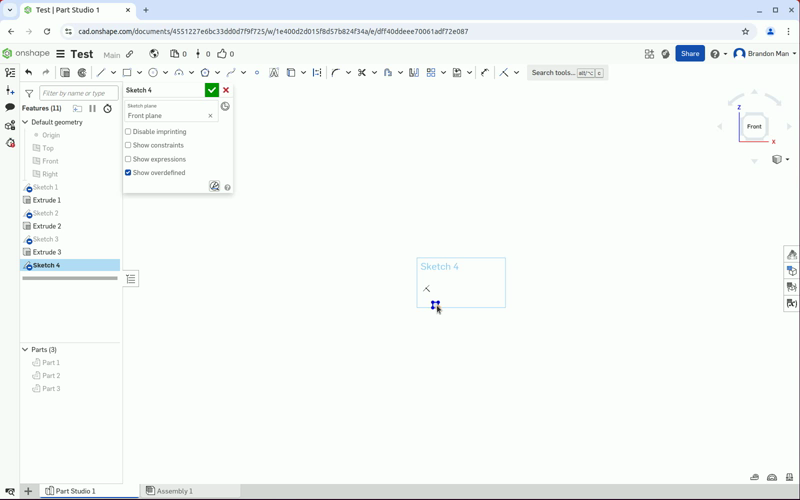
scroll(6)
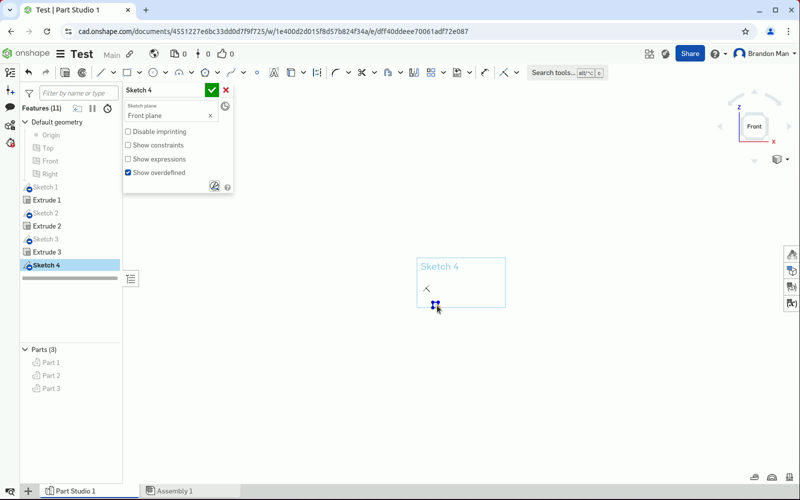
scroll(6)
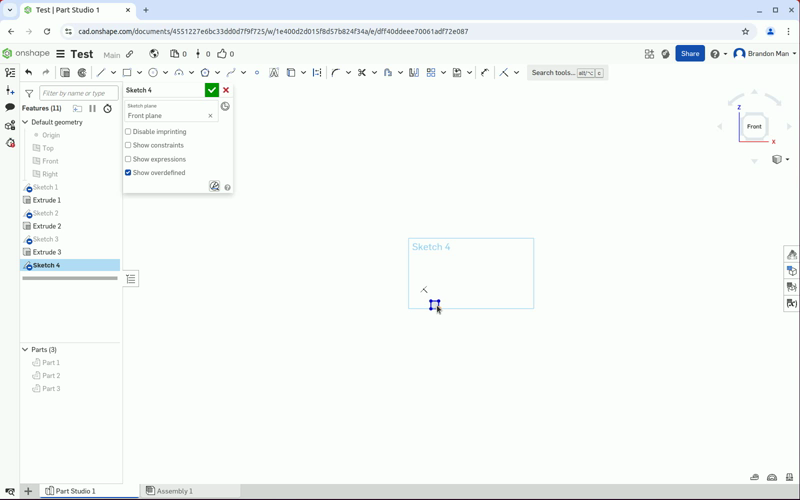
scroll(6)
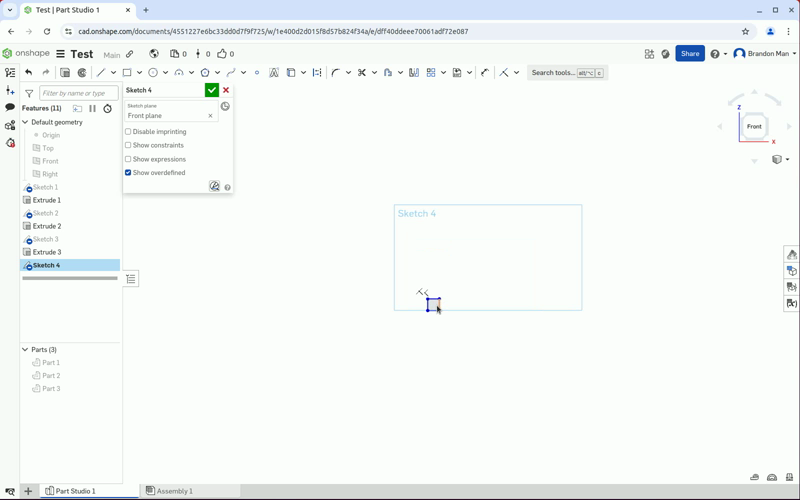
scroll(6)
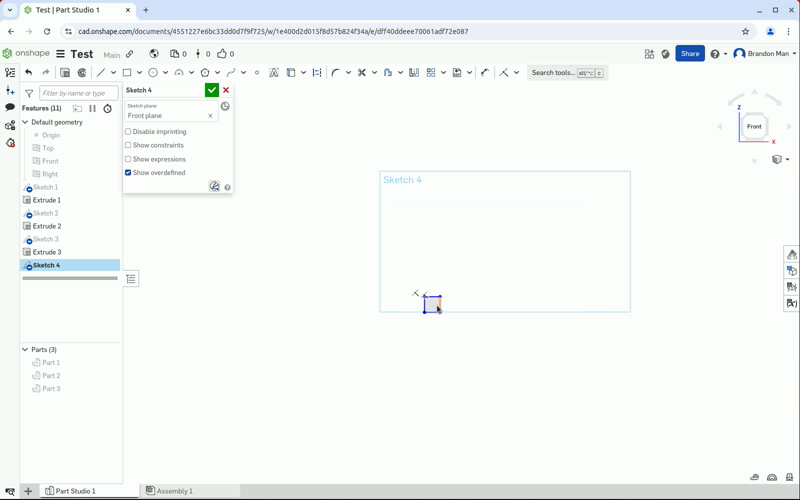
scroll(6)
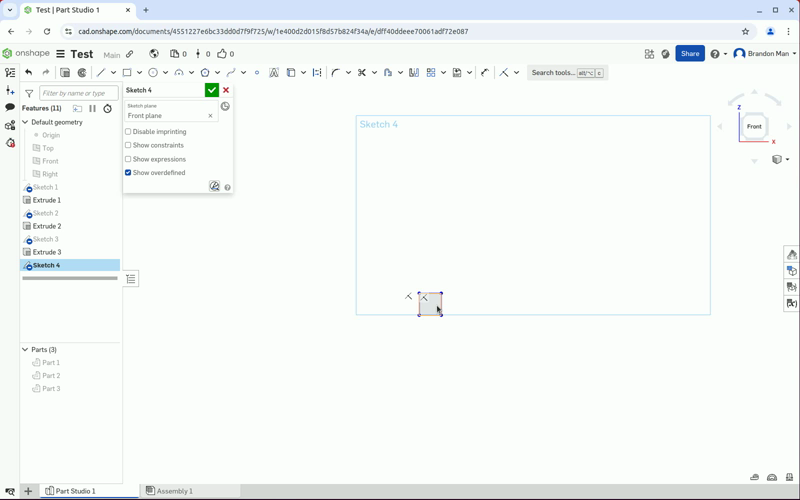
scroll(6)
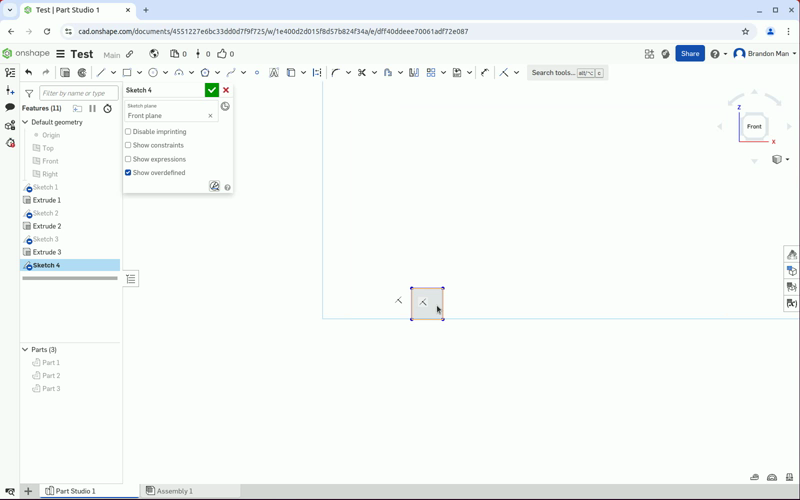
scroll(6)
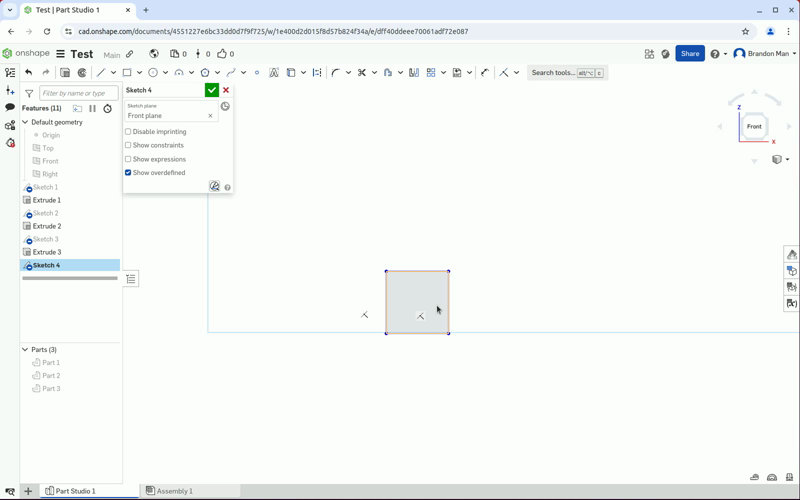
click(437, 305)
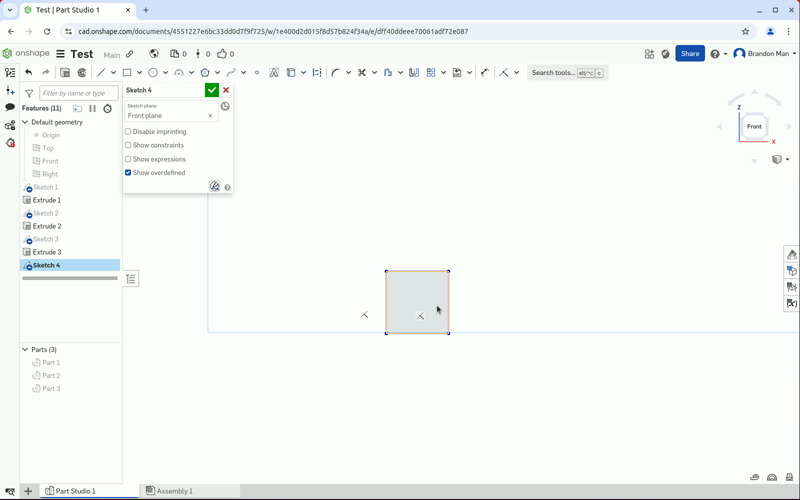
scroll(-6)
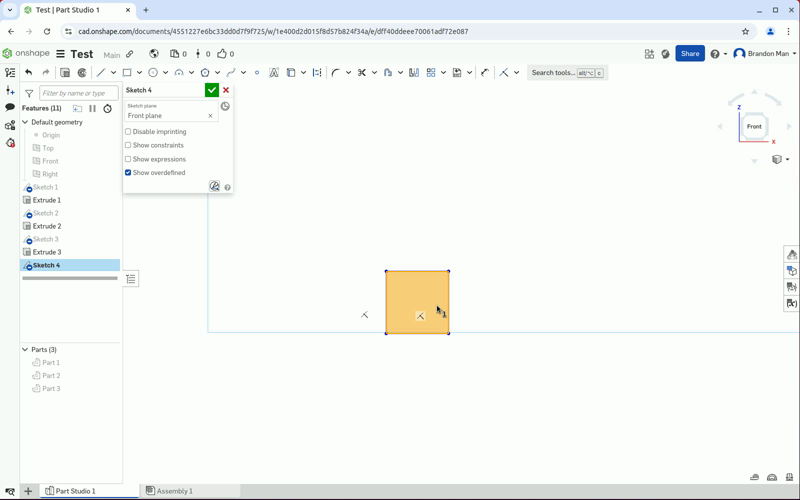
scroll(-6)
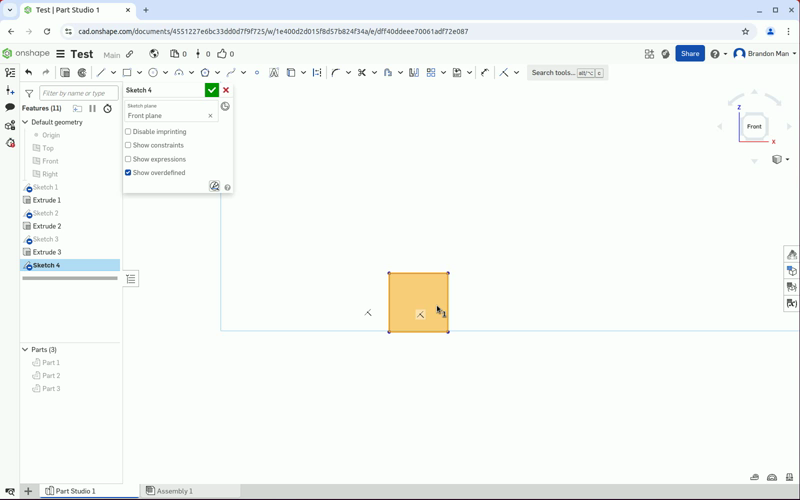
scroll(-6)
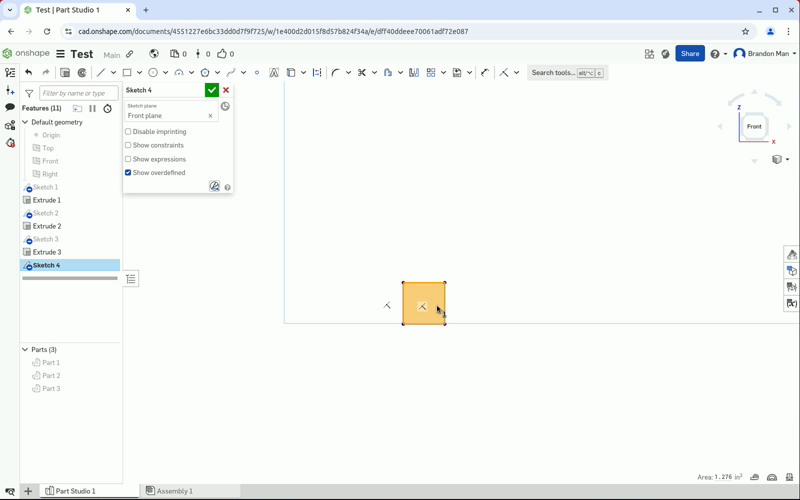
scroll(-6)
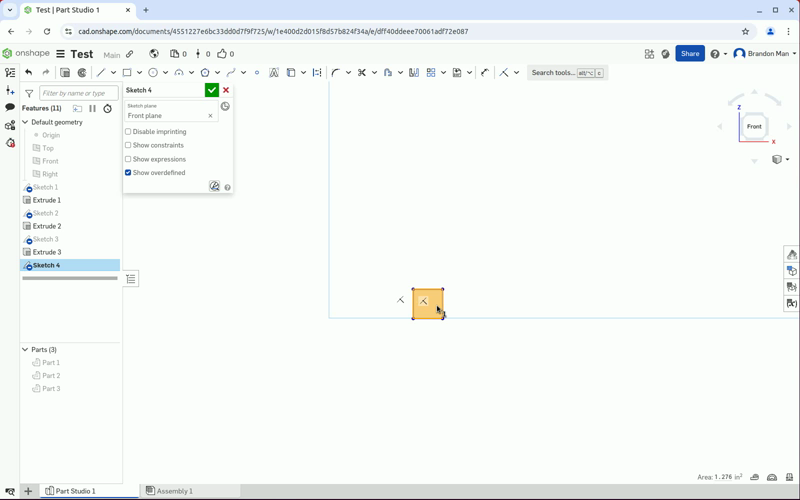
scroll(-6)
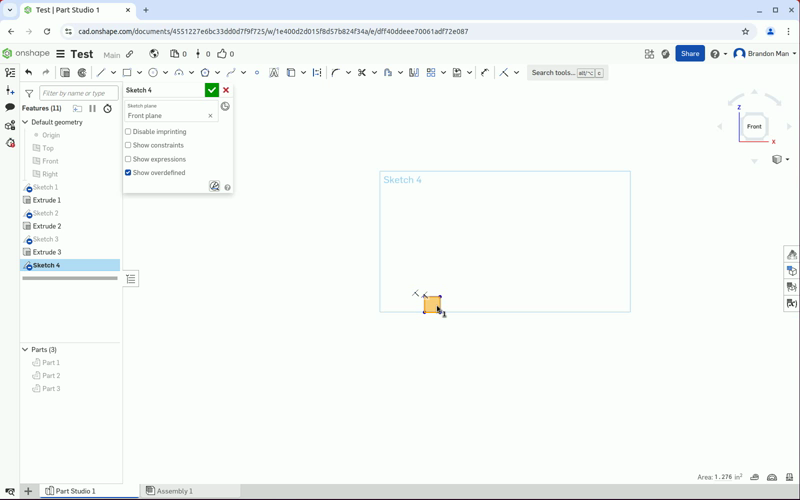
scroll(-6)
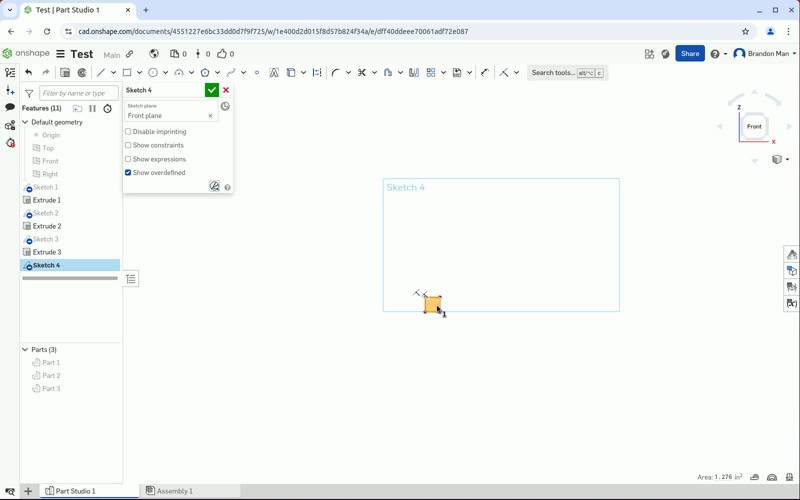
scroll(-6)
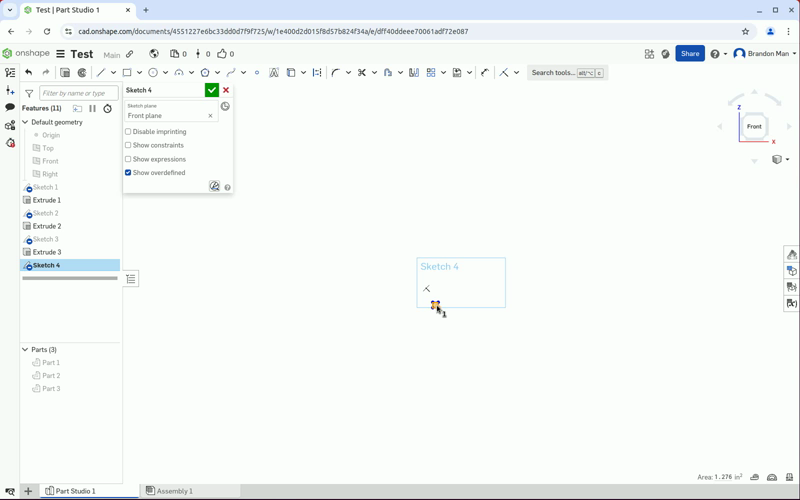
mouse_move(73, 352)
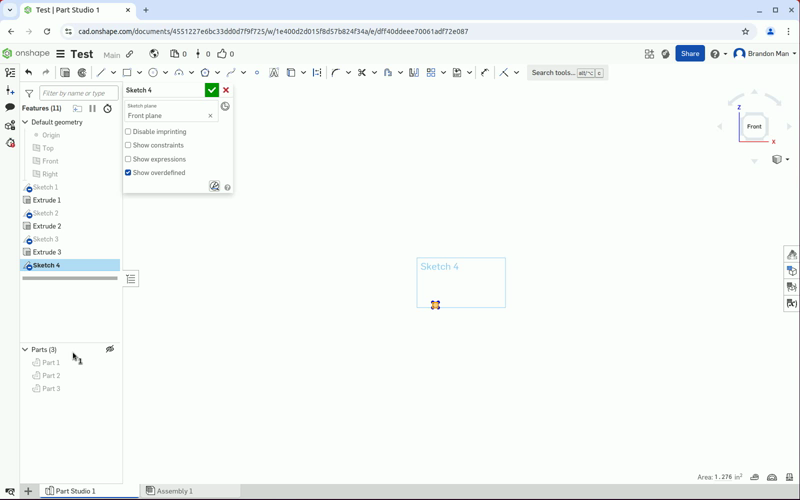
key(shift+y)
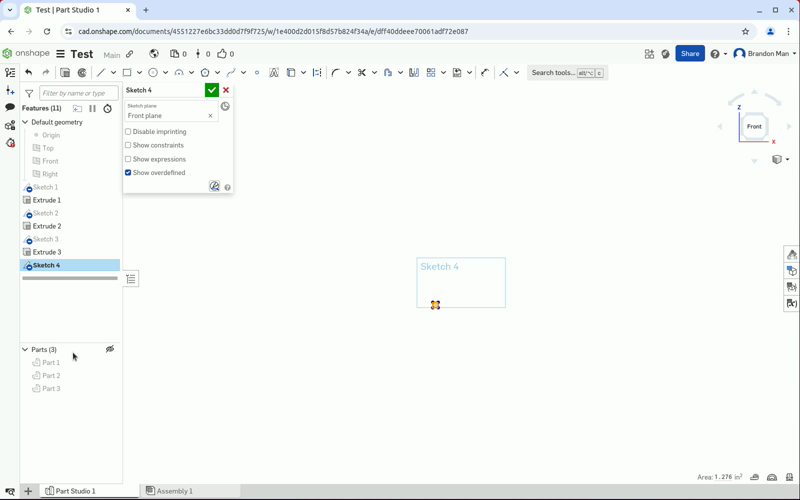
key(shift+e)
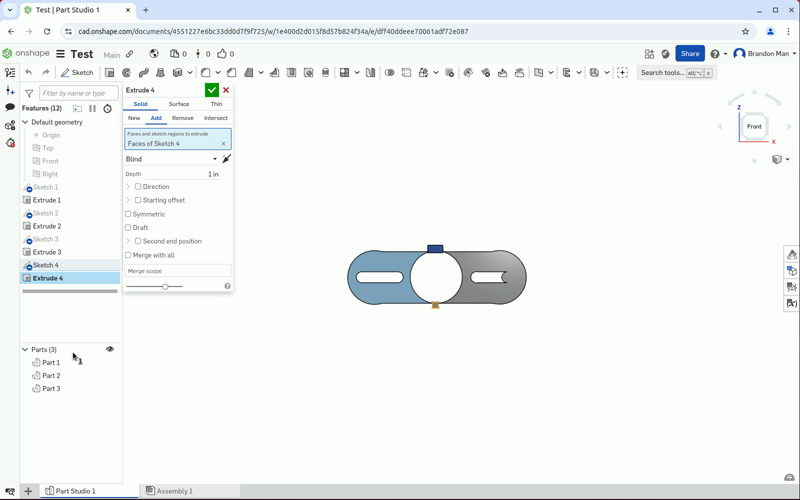
mouse_move(143, 106)
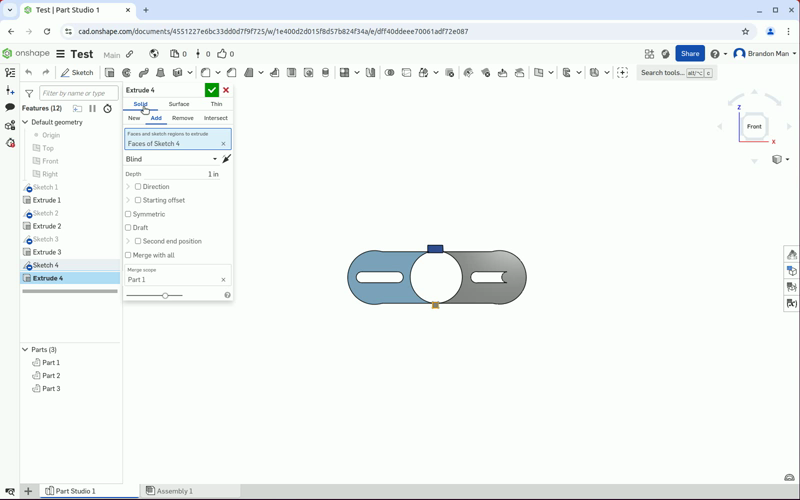
click(143, 106)
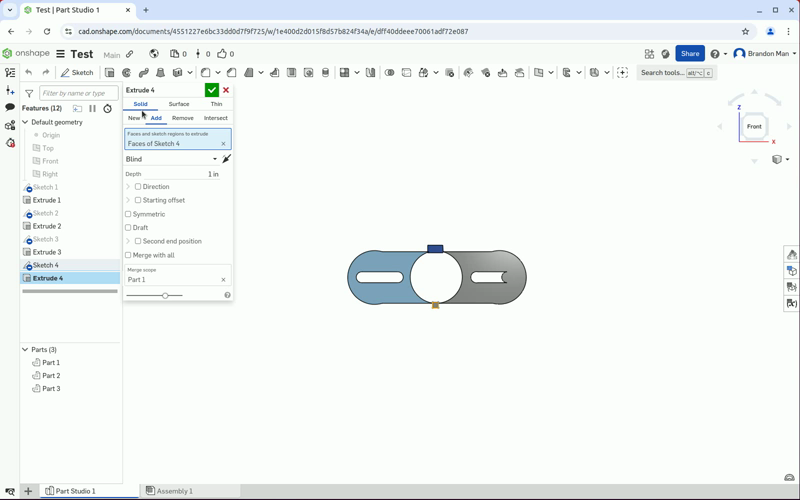
mouse_move(137, 120)
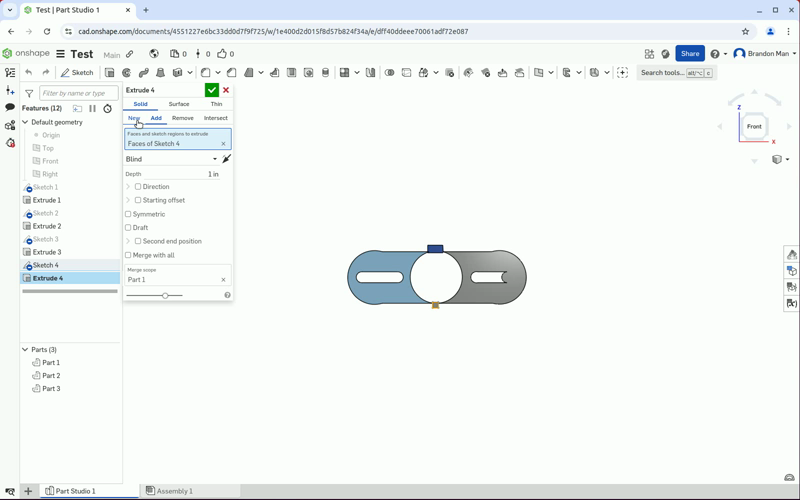
click(137, 120)
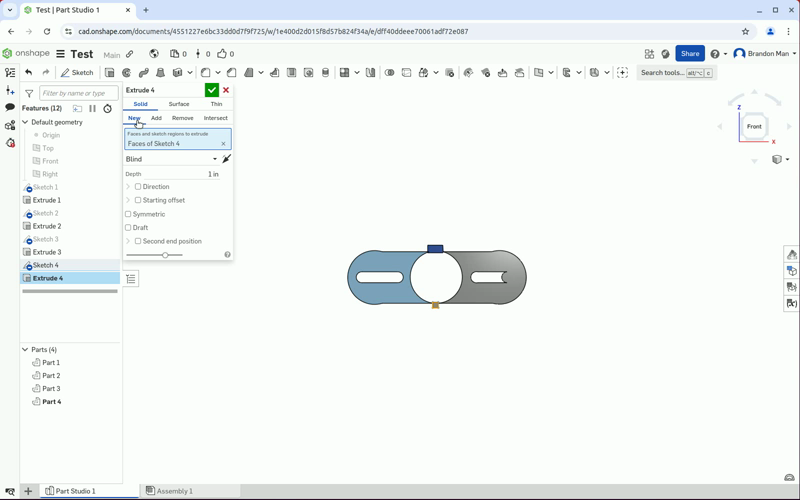
key(tab, 4)
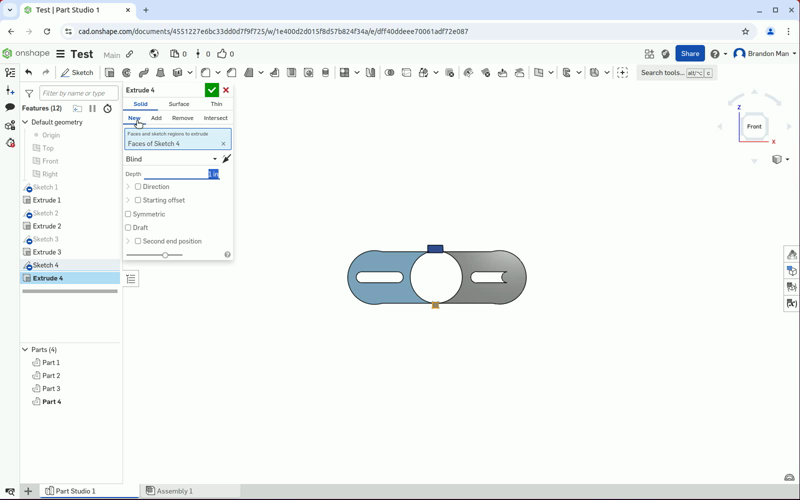
text(5.055)
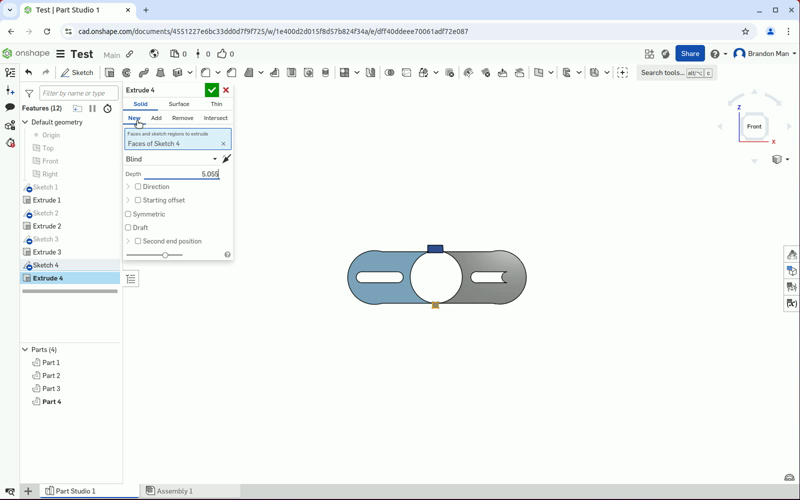
key(enter)
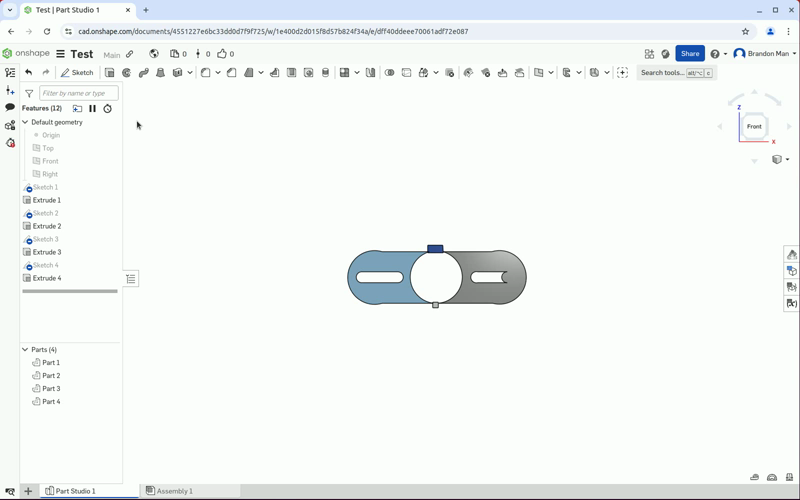
key(shift+h)
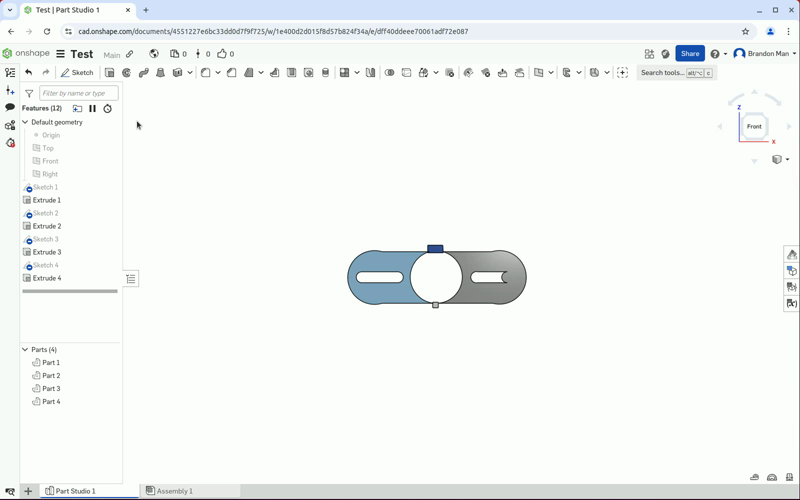
key(shift+h)
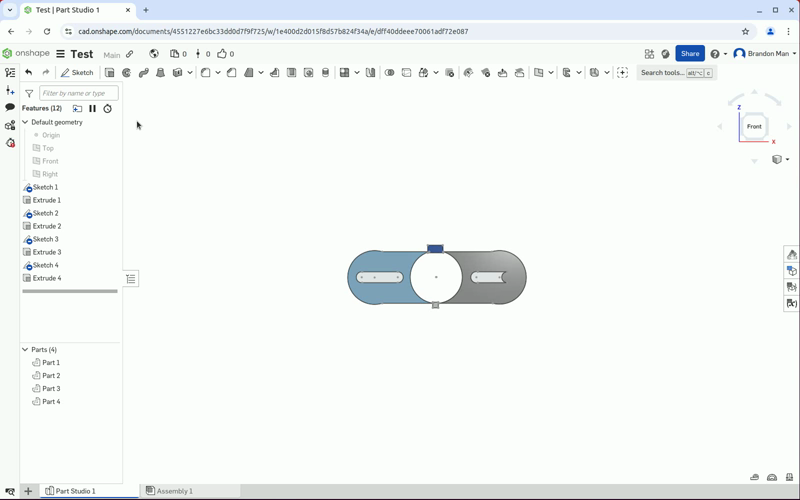
key(shift+7)
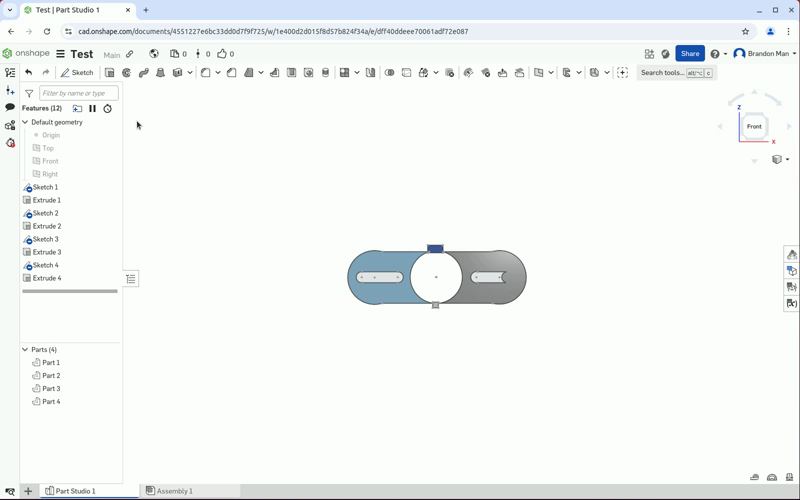
key(left, 2)
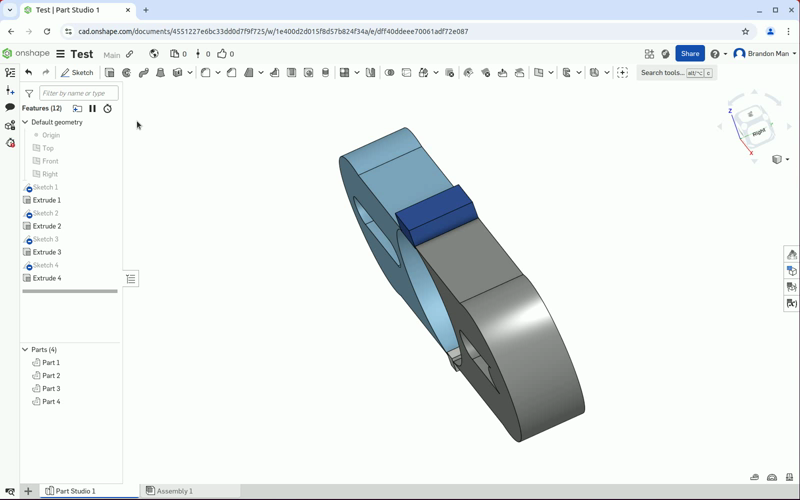
key(down, 2)
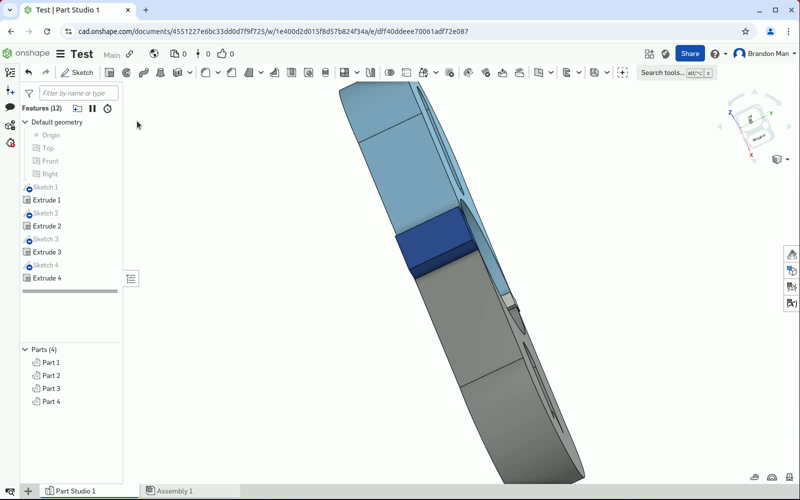
key(up, 2)
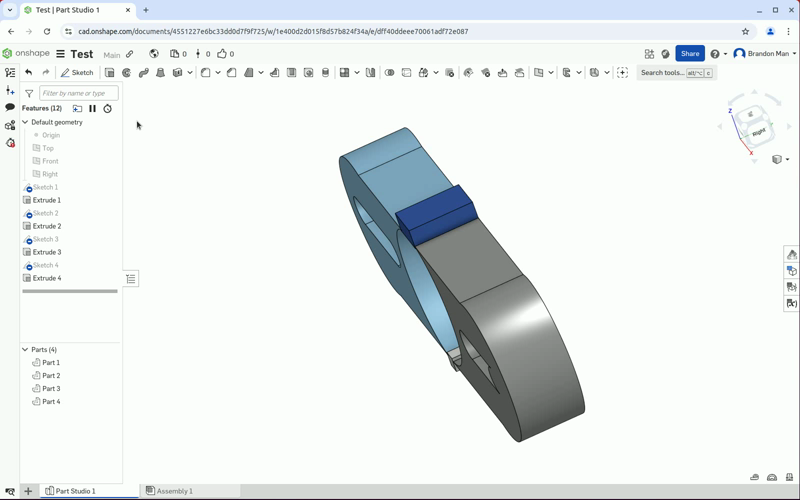
key(right, 2)
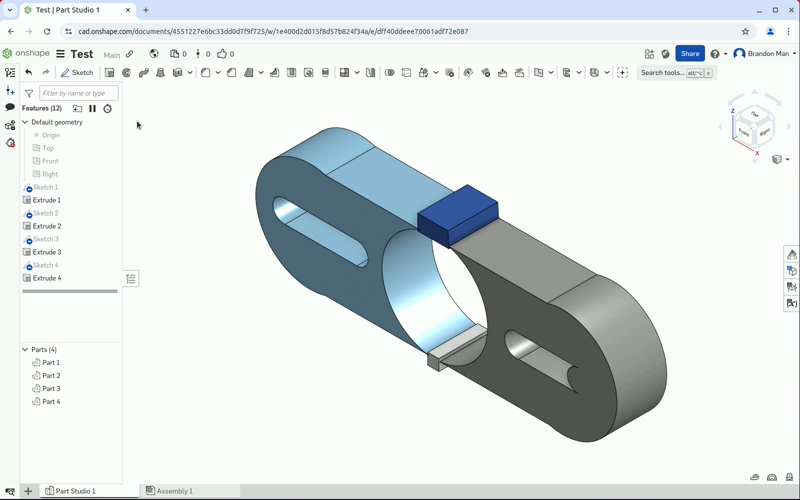
mouse_move(73, 189)
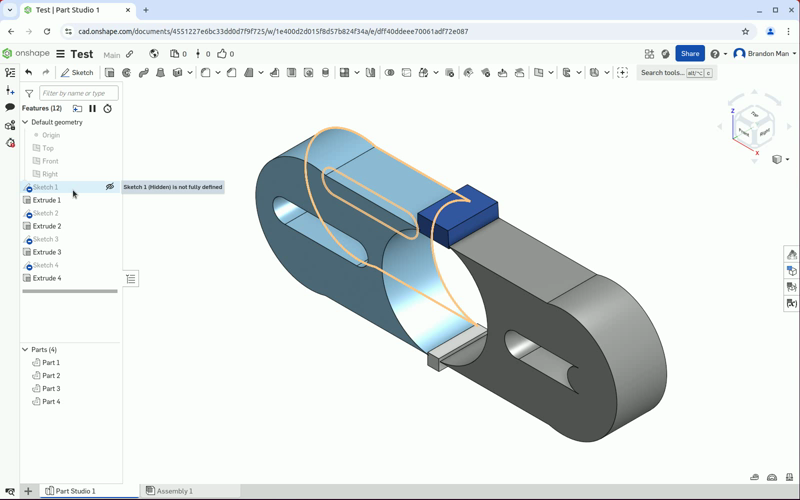
click(73, 189)